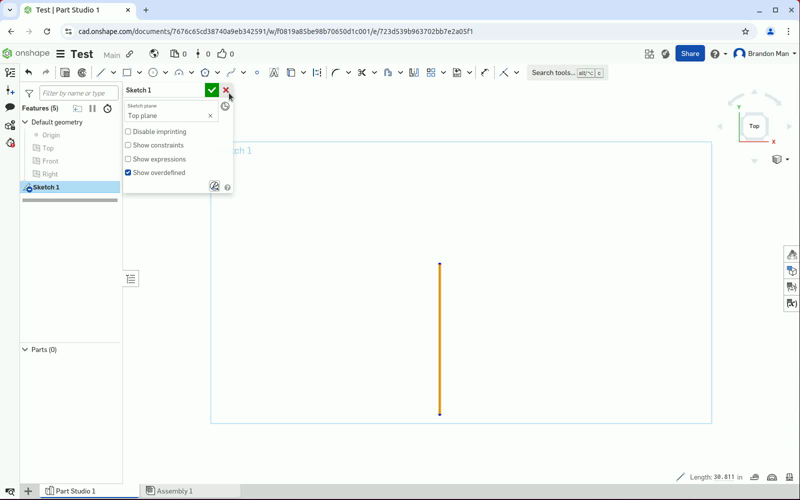
key(shift+h)
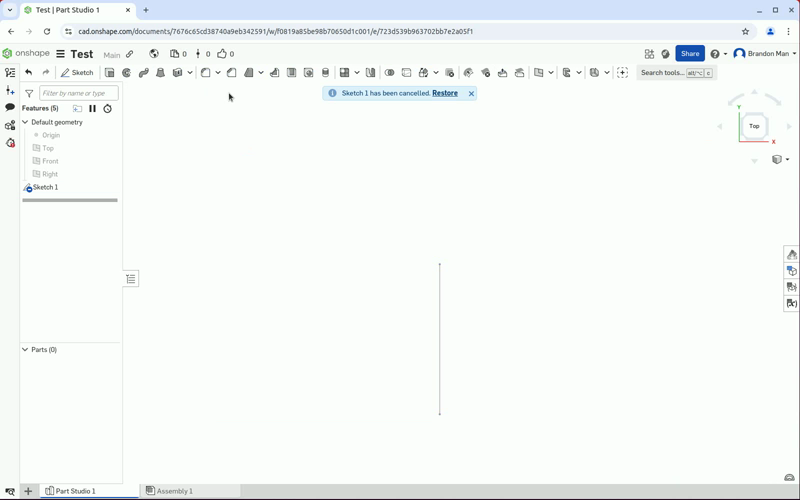
key(shift+s)
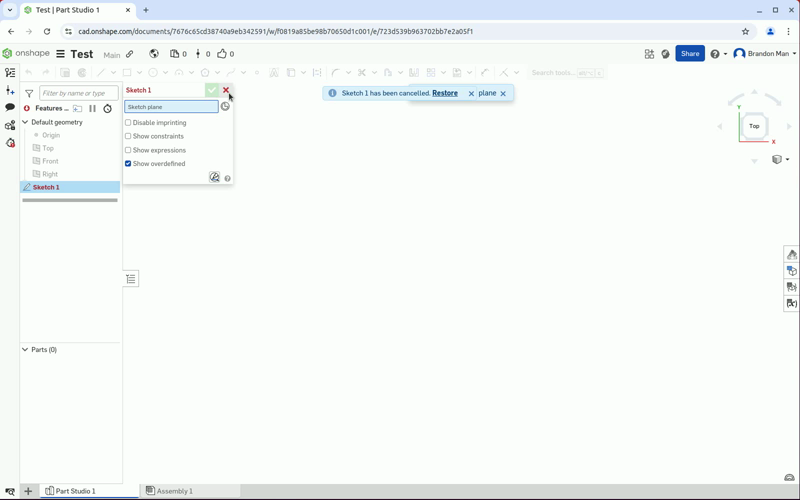
mouse_move(73, 150)
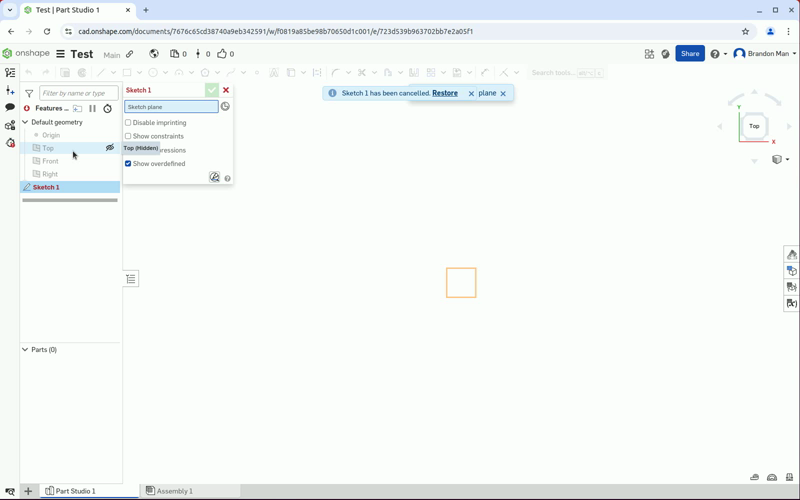
click(73, 150)
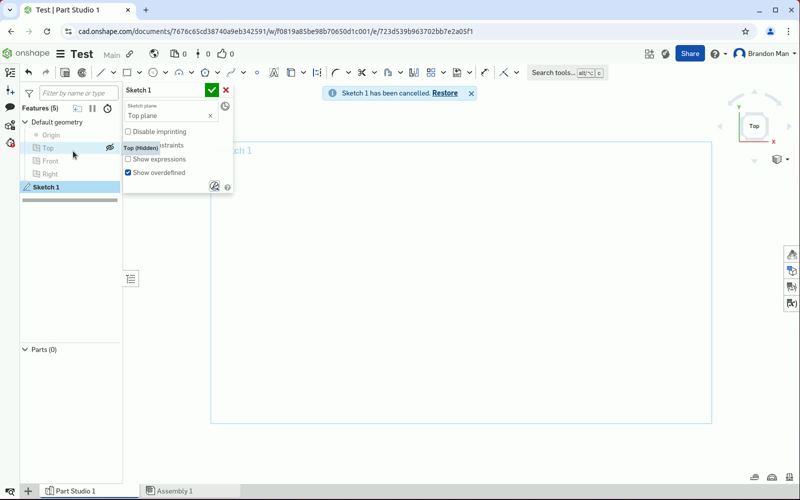
mouse_move(73, 352)
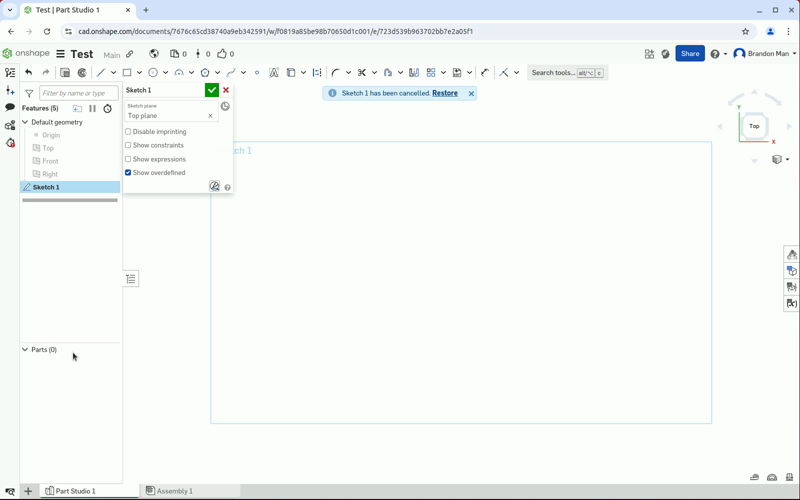
key(y)
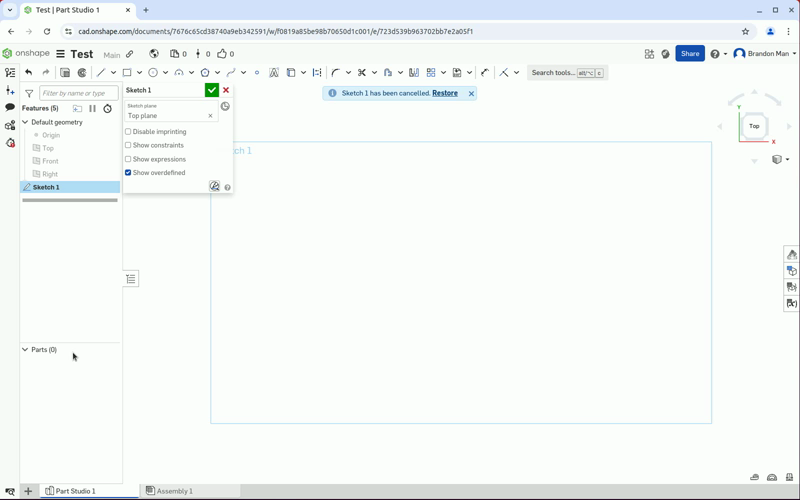
key(l)
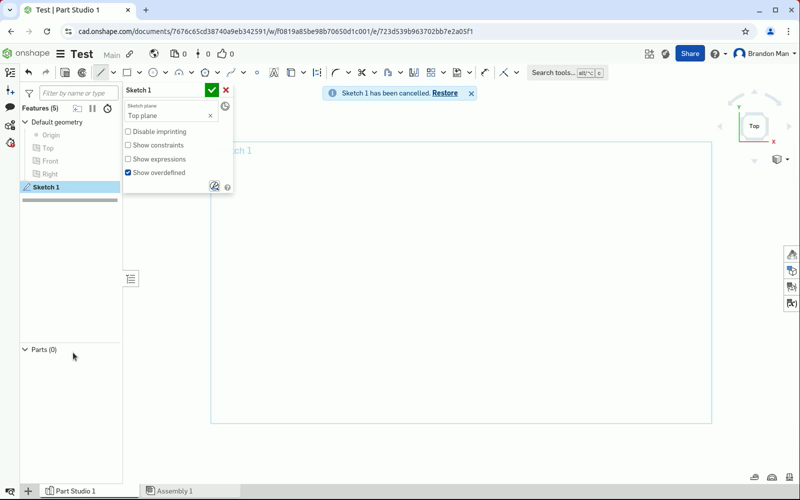
key_down(shift)
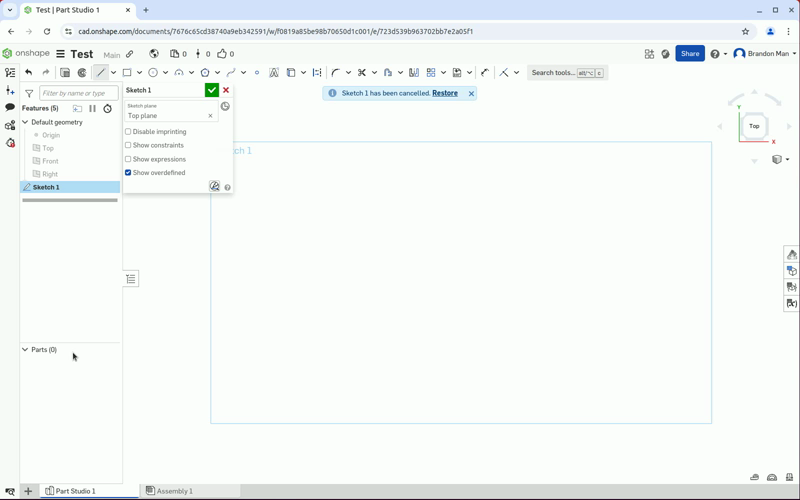
mouse_move(501, 361)
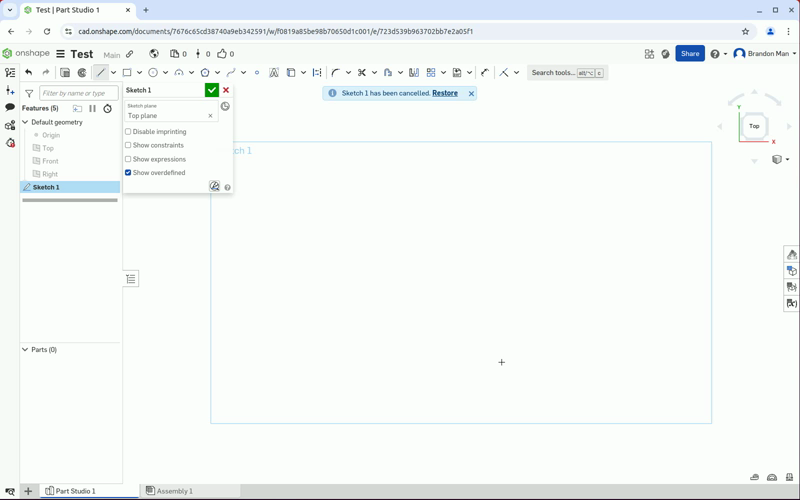
click(501, 361)
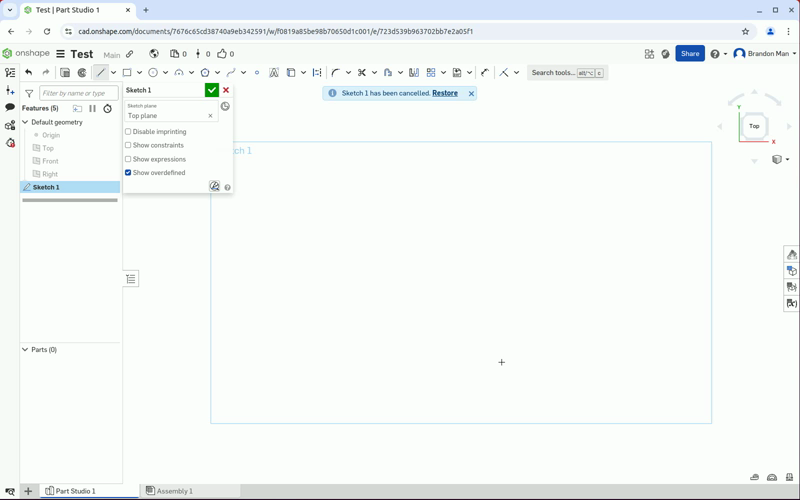
key_up(shift)
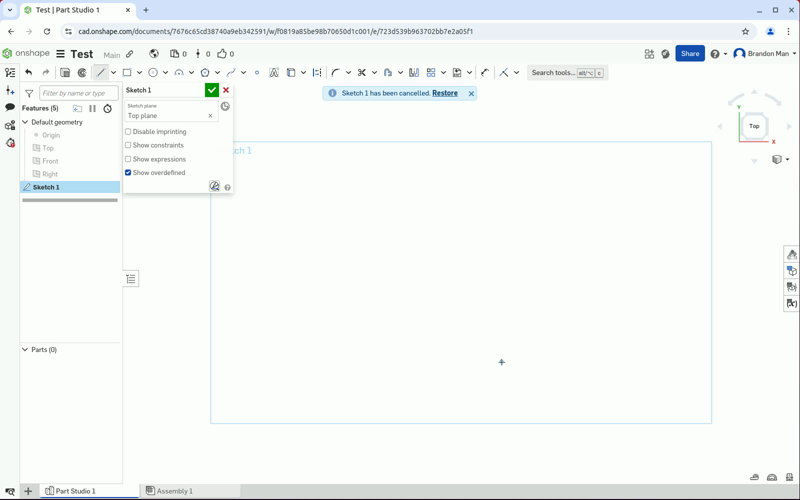
key_down(shift)
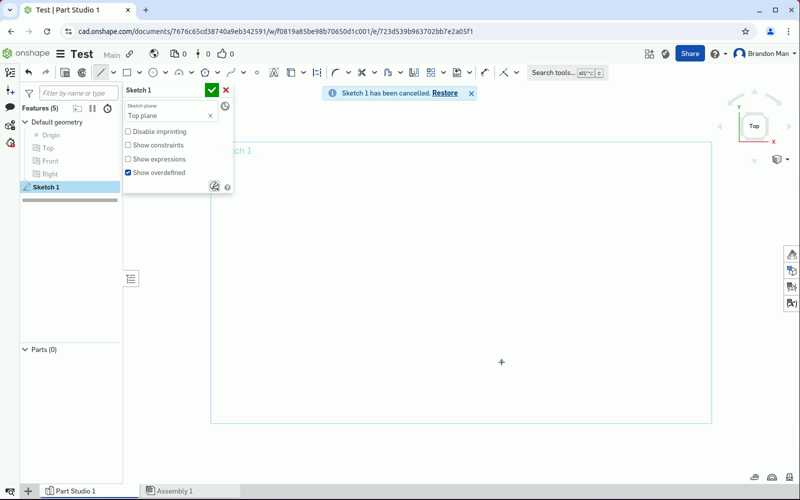
mouse_move(531, 361)
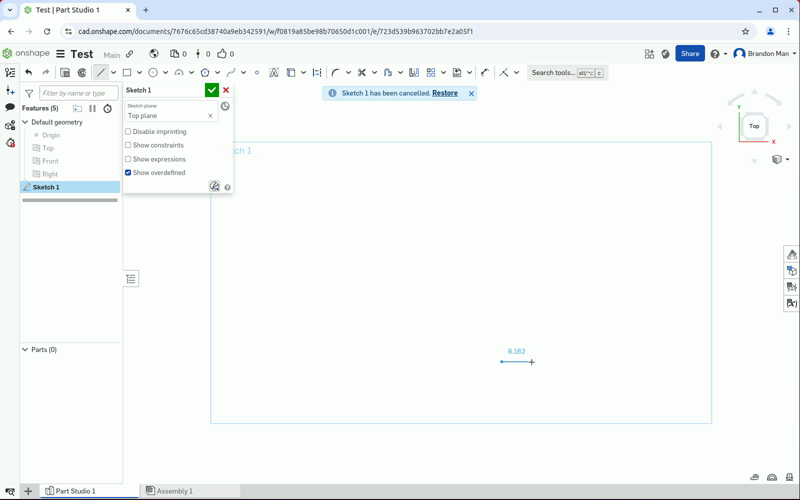
mouse_move(507, 361)
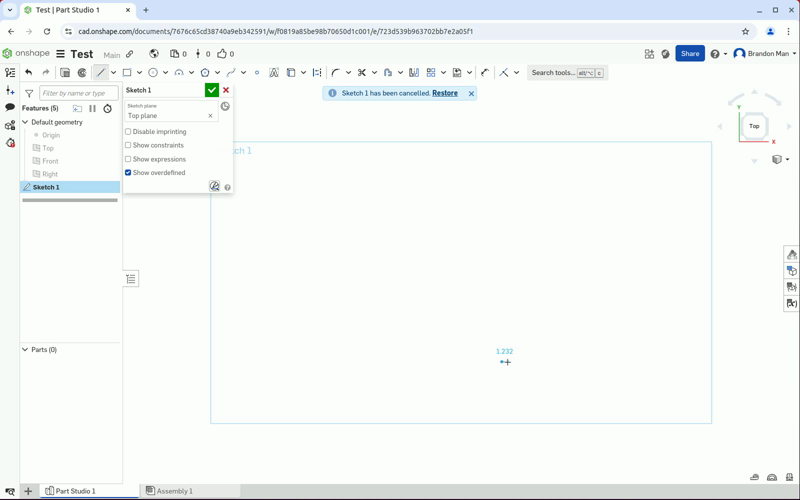
scroll(6)
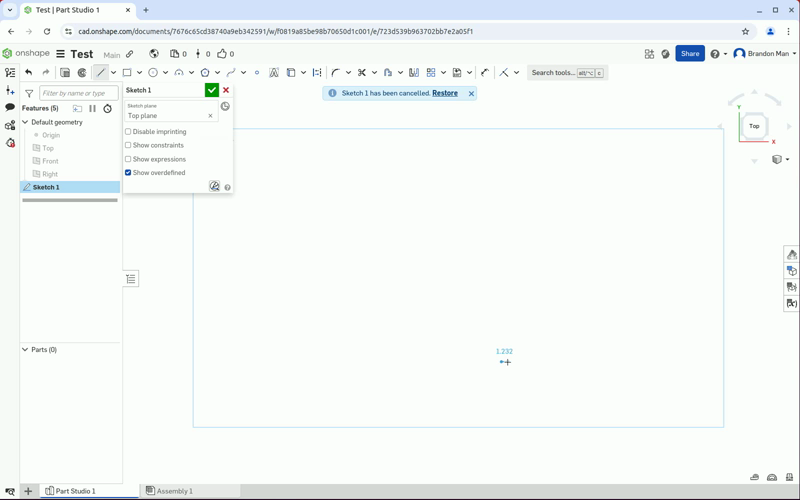
scroll(6)
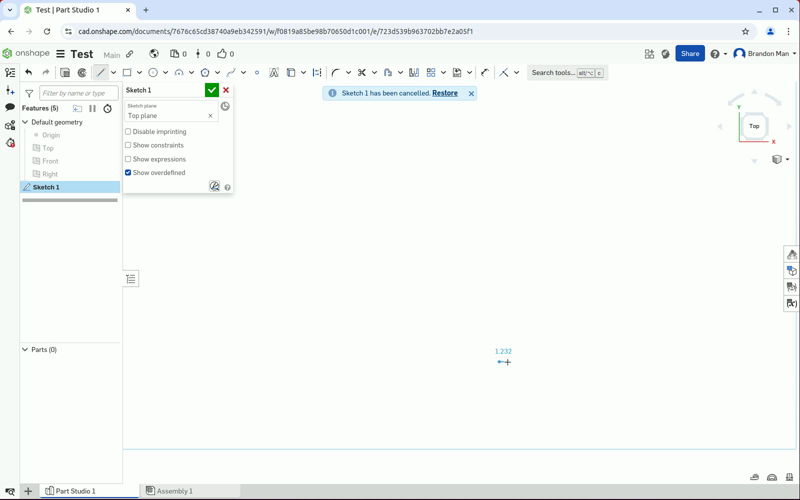
scroll(6)
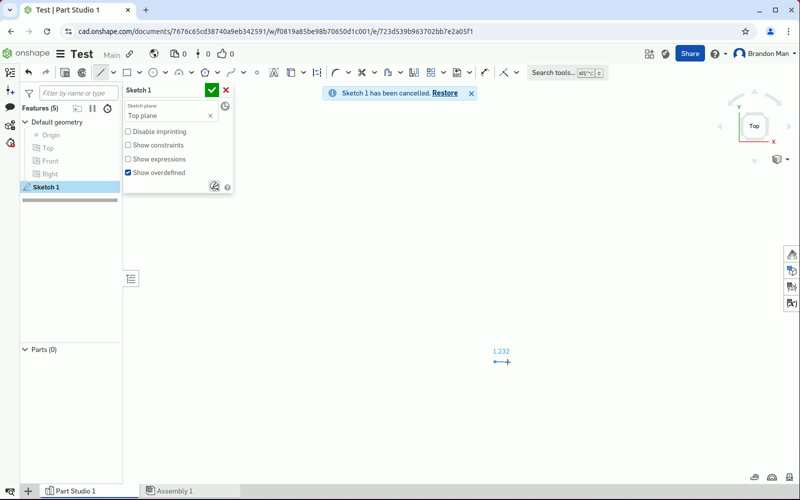
scroll(6)
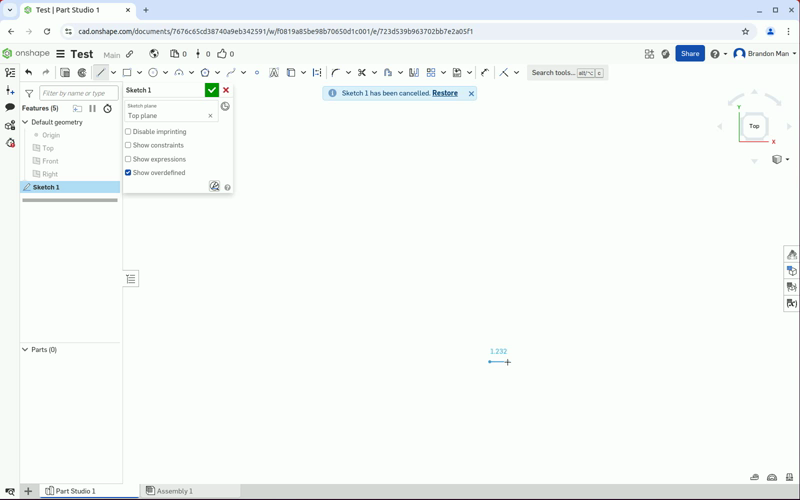
scroll(6)
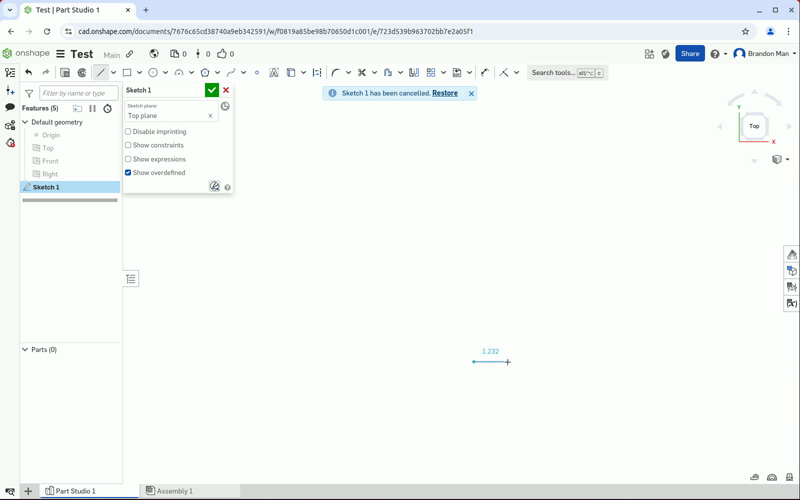
scroll(6)
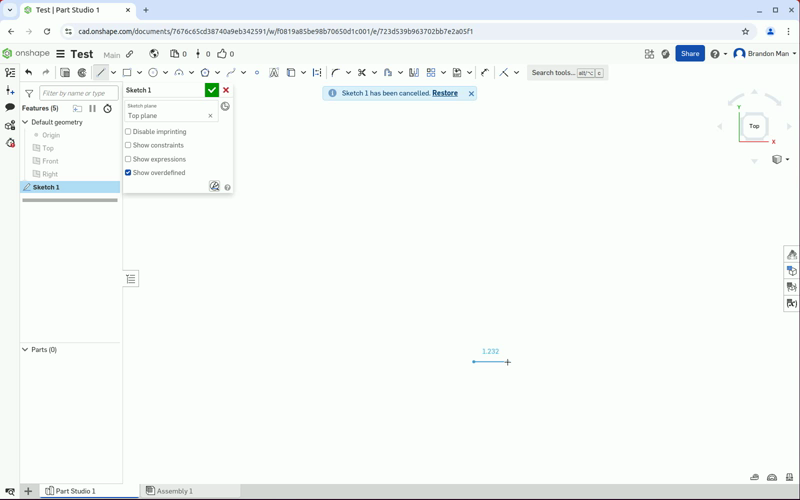
scroll(6)
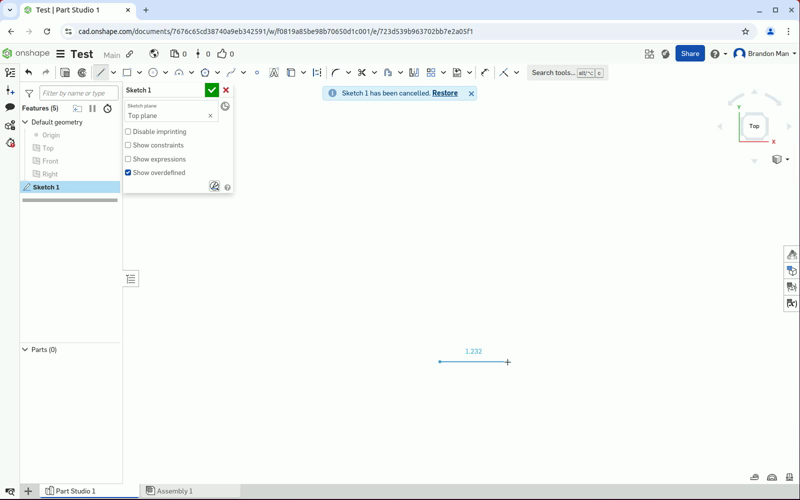
click(507, 361)
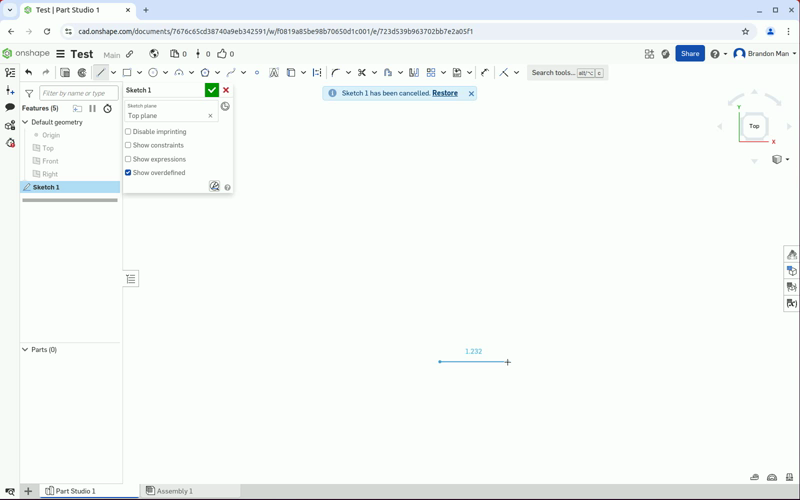
scroll(-6)
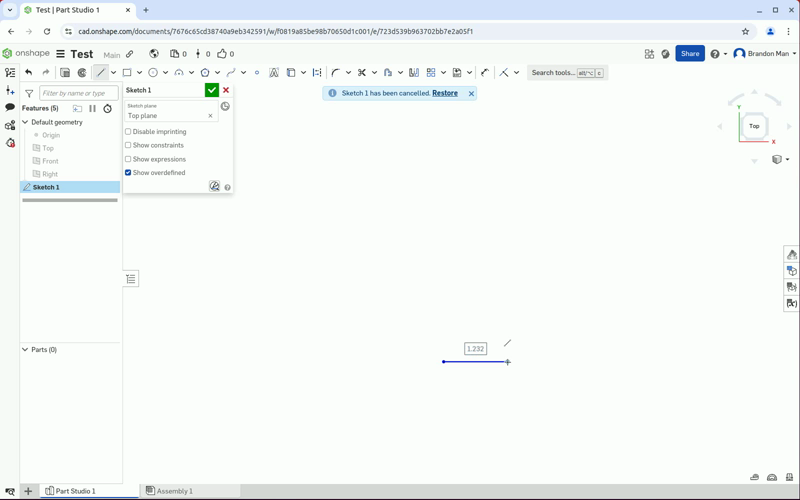
scroll(-6)
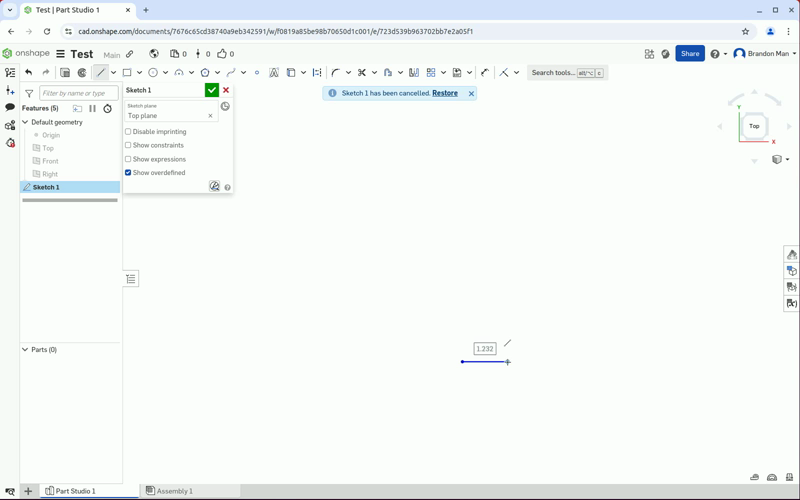
scroll(-6)
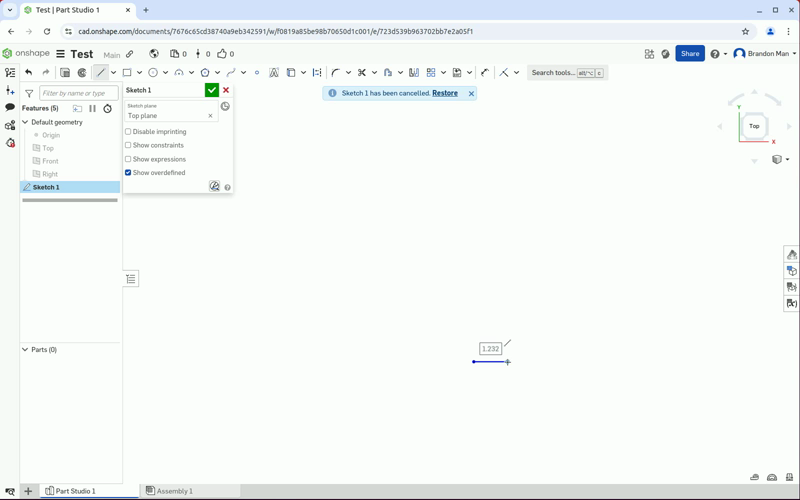
scroll(-6)
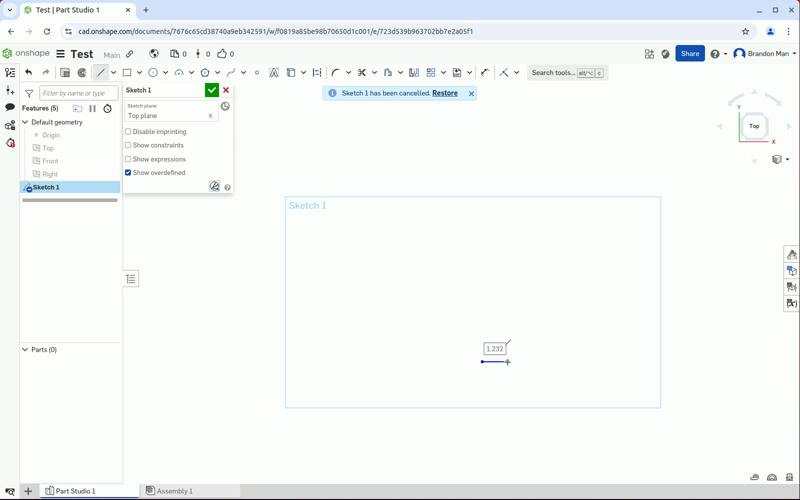
scroll(-6)
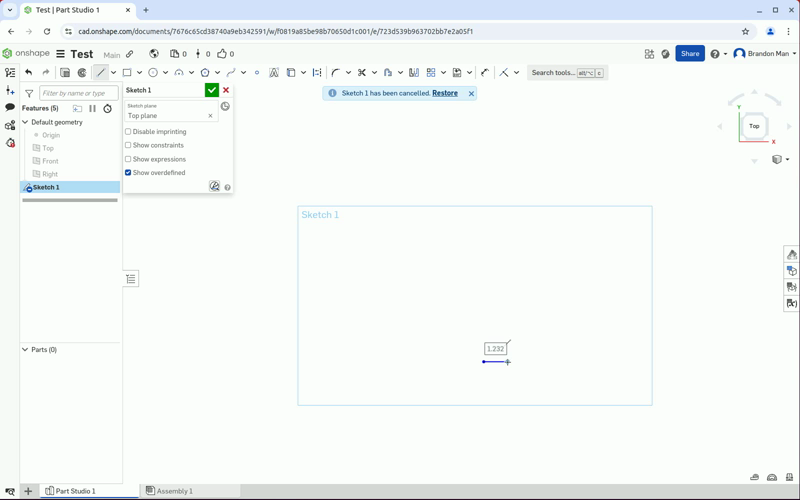
scroll(-6)
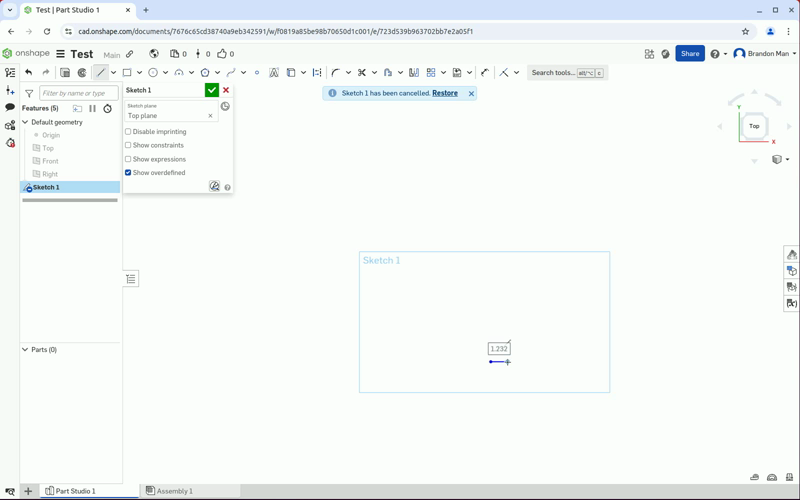
scroll(-6)
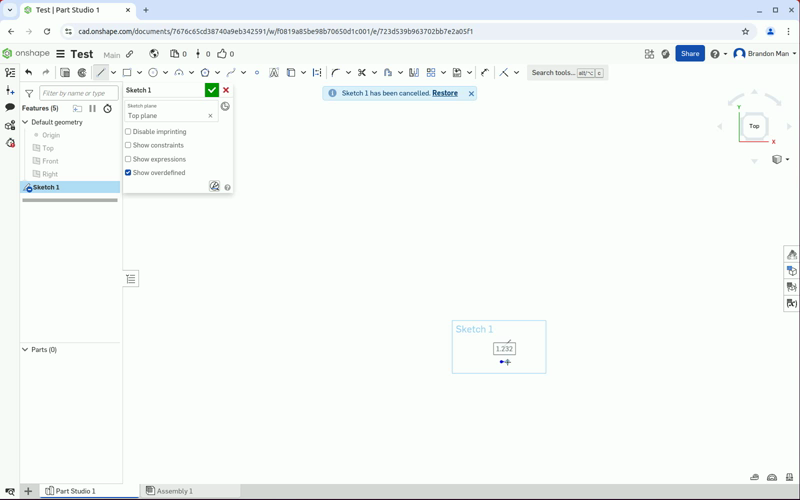
key_up(shift)
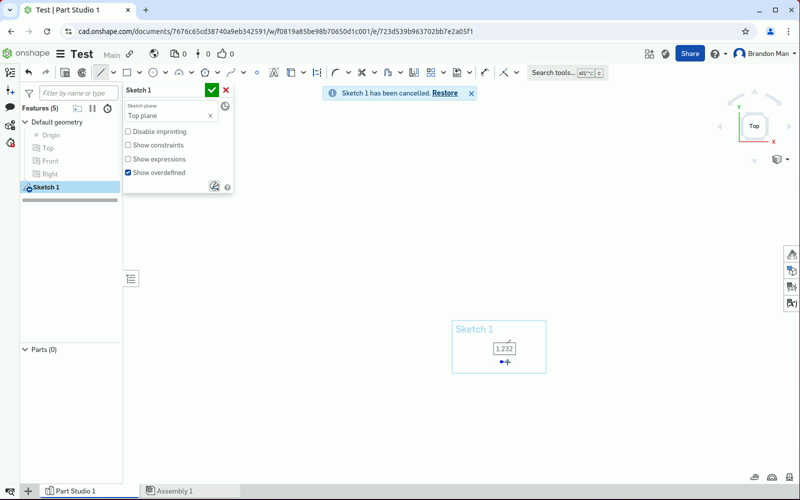
key_down(shift)
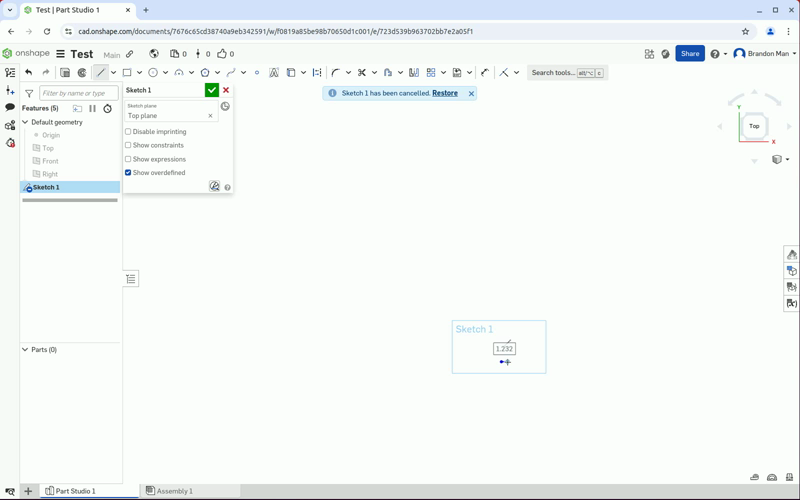
mouse_move(537, 361)
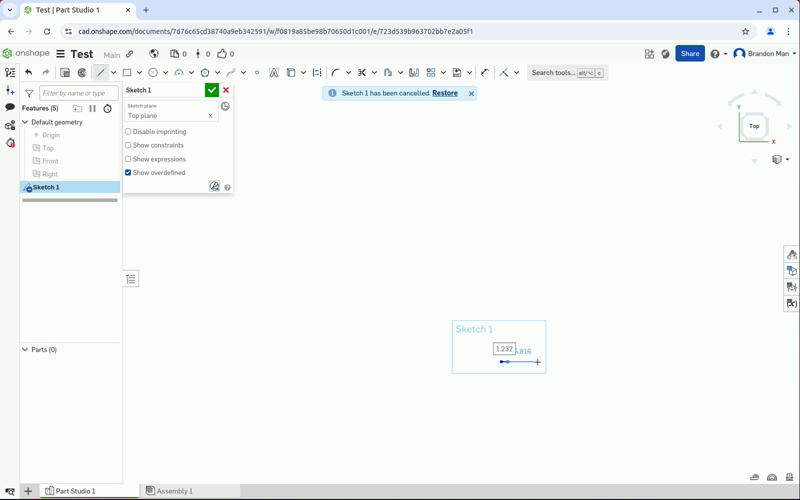
mouse_move(507, 312)
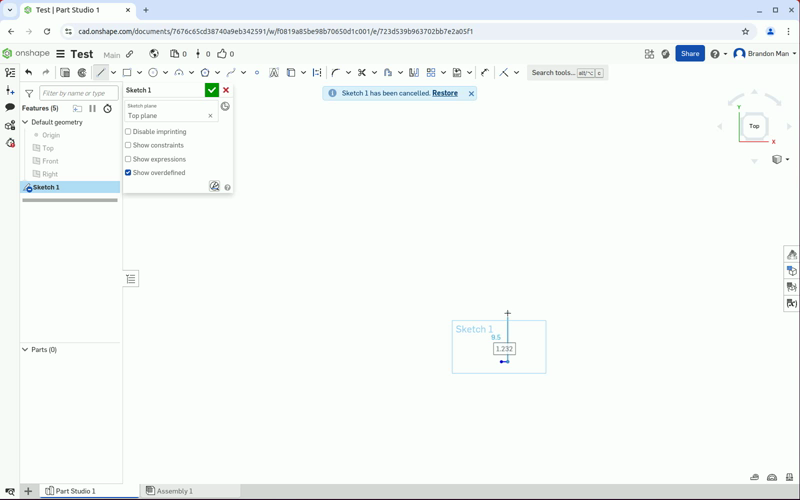
click(507, 312)
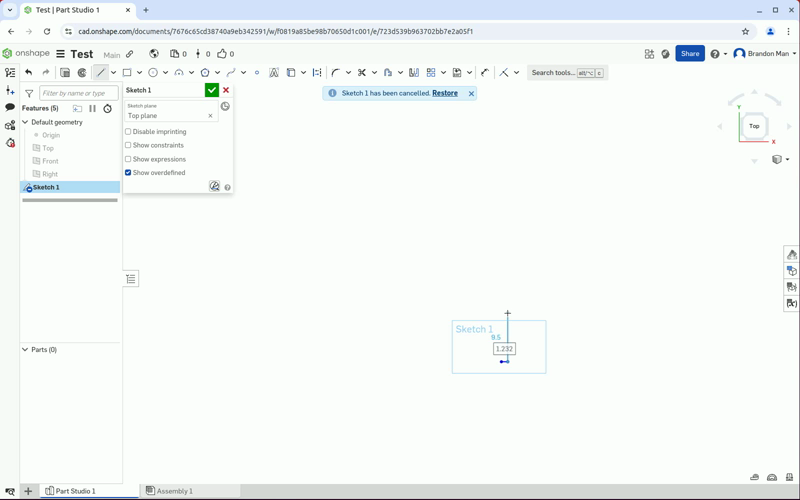
key_up(shift)
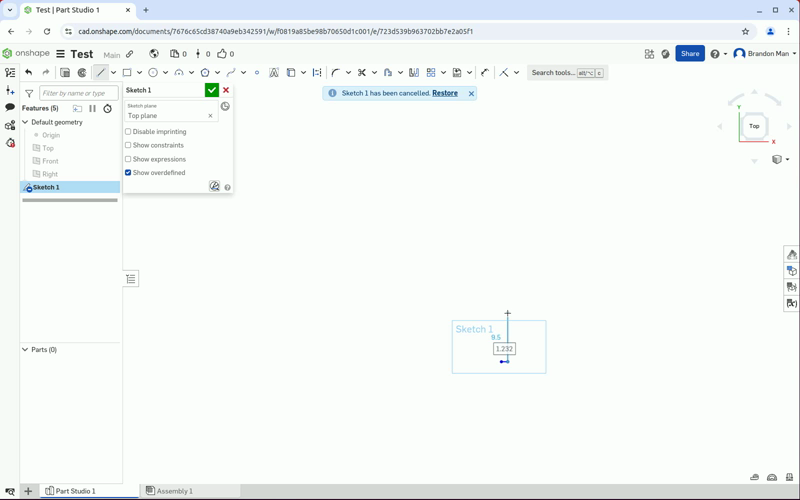
key_down(shift)
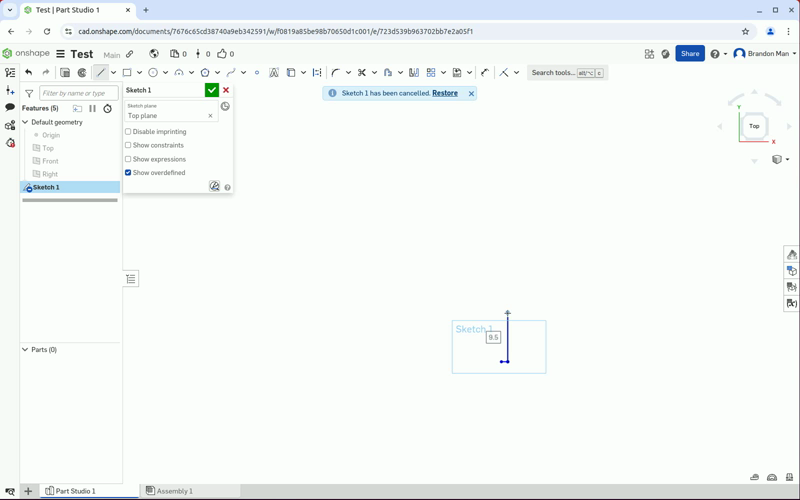
mouse_move(537, 312)
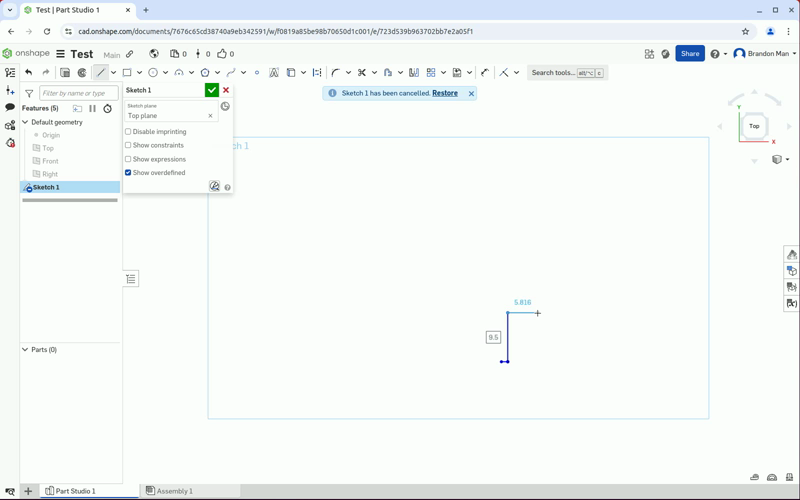
mouse_move(501, 322)
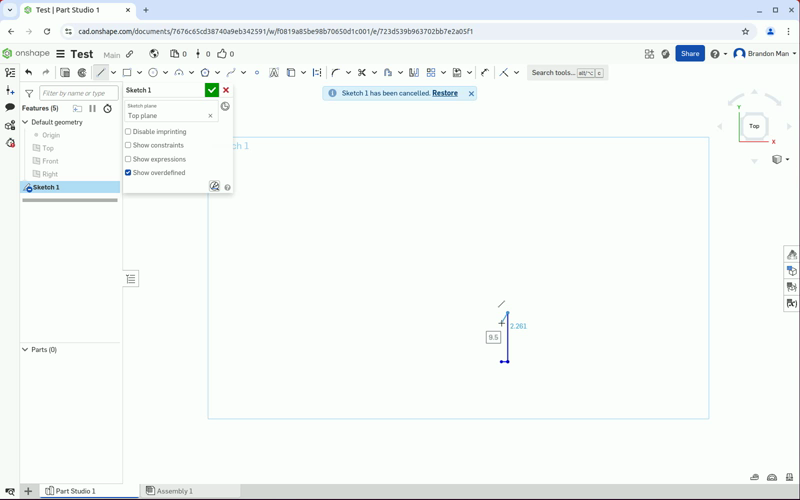
click(501, 322)
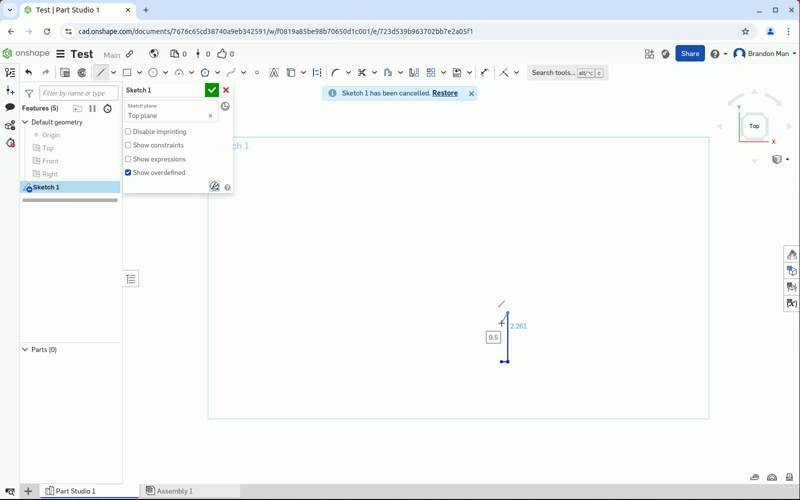
key_up(shift)
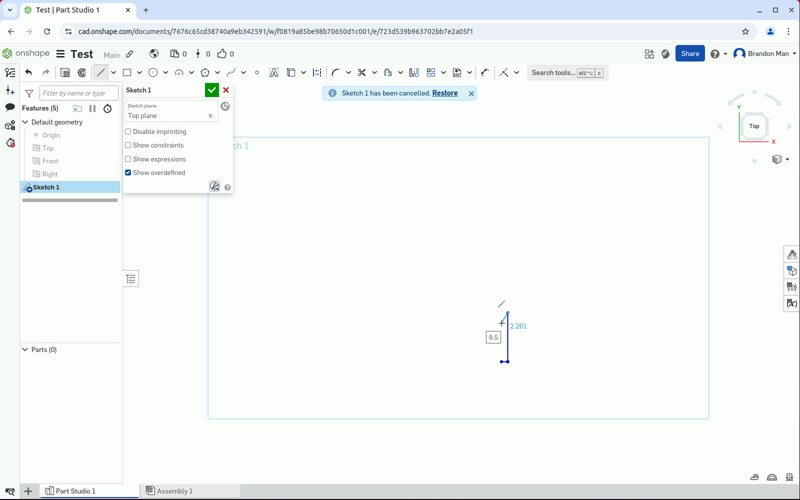
mouse_move(531, 322)
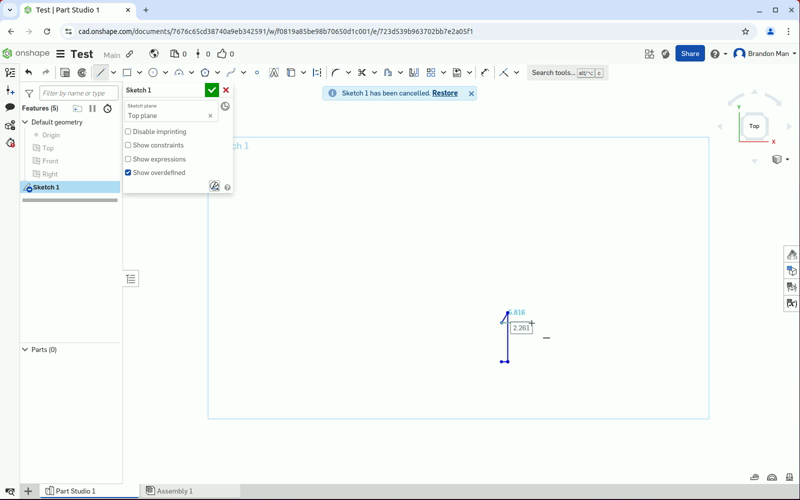
key_down(shift)
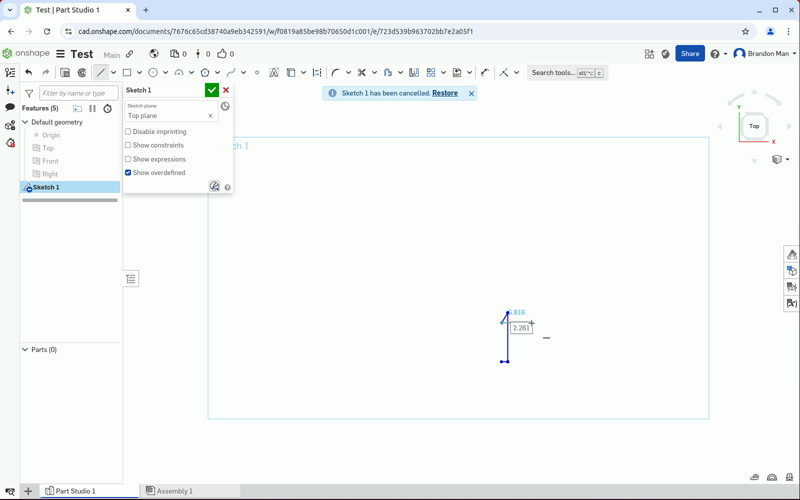
mouse_move(501, 361)
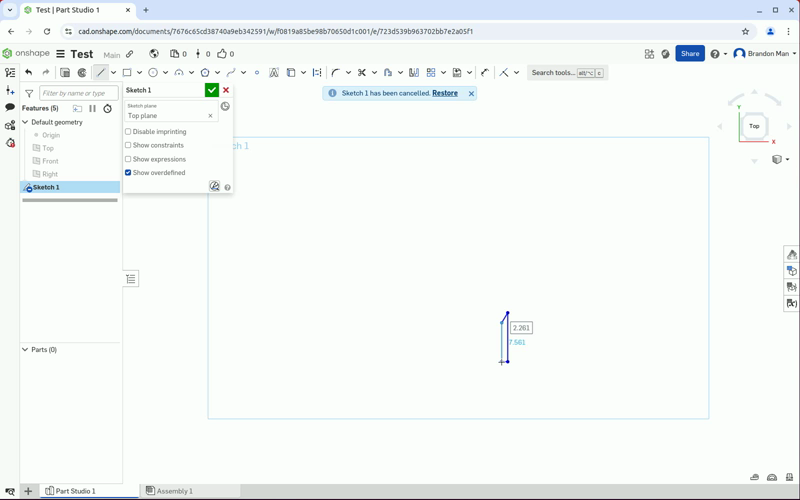
key_up(shift)
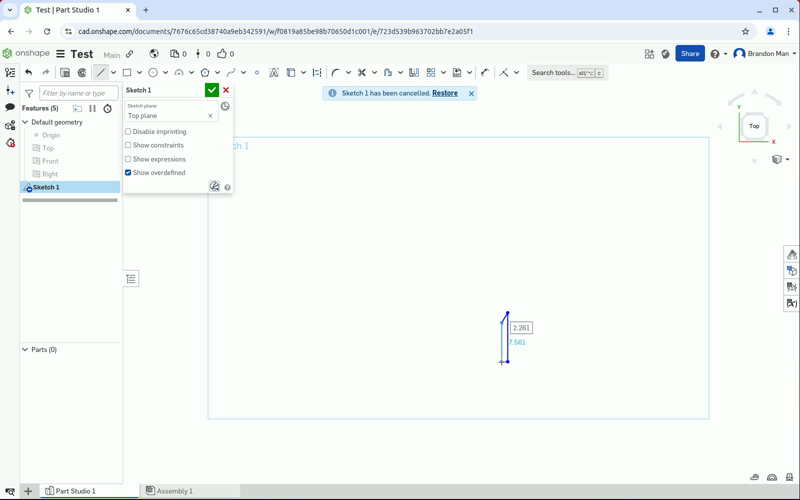
click(501, 361)
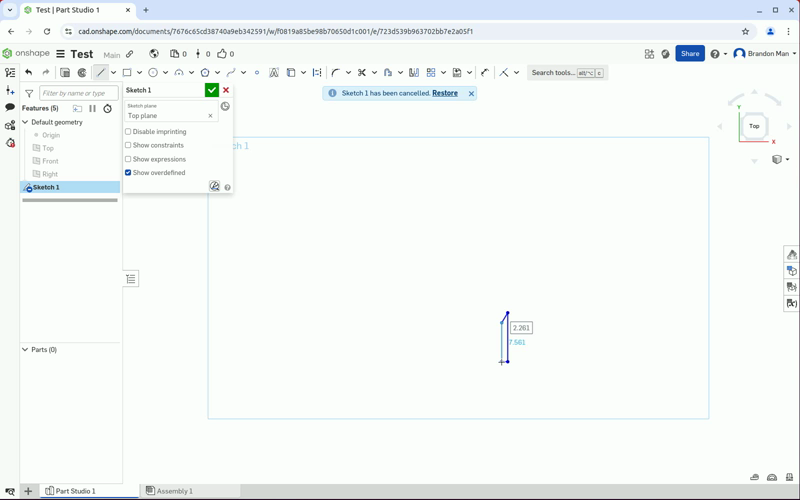
key(esc)
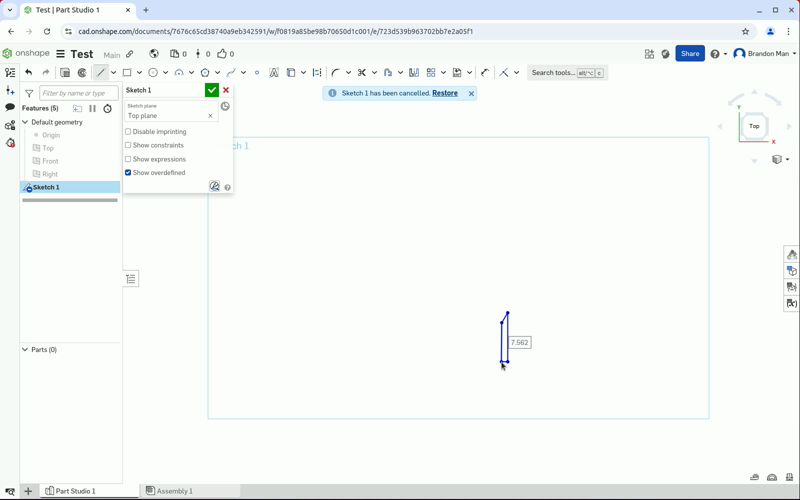
mouse_move(501, 326)
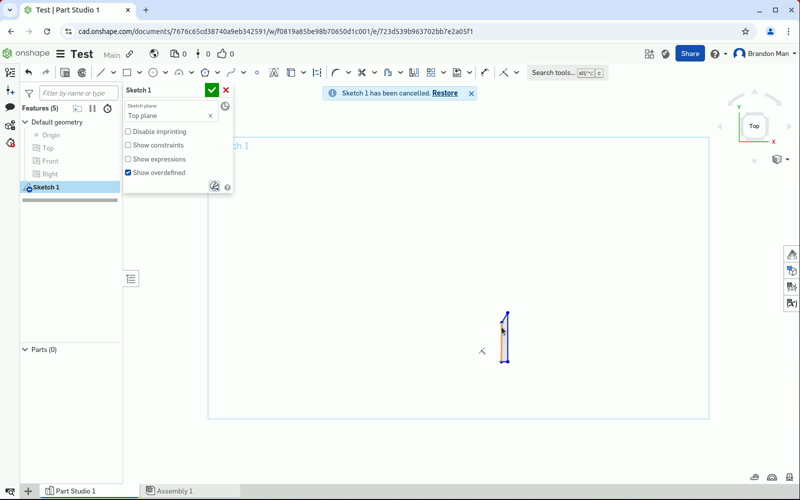
scroll(6)
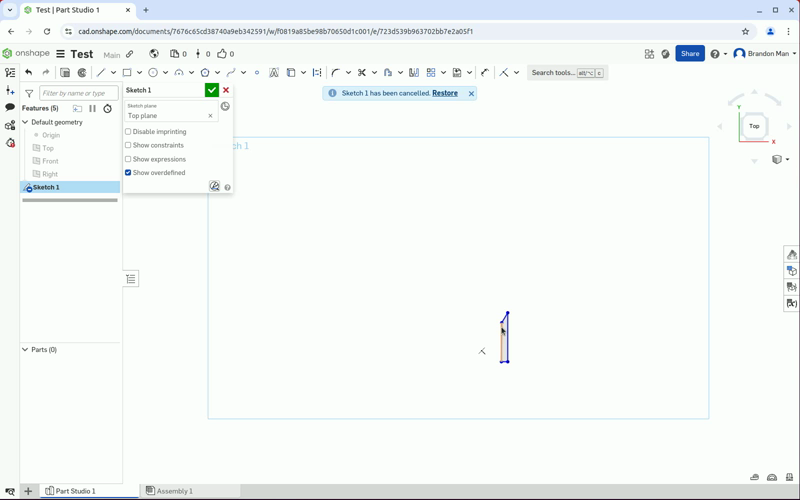
scroll(6)
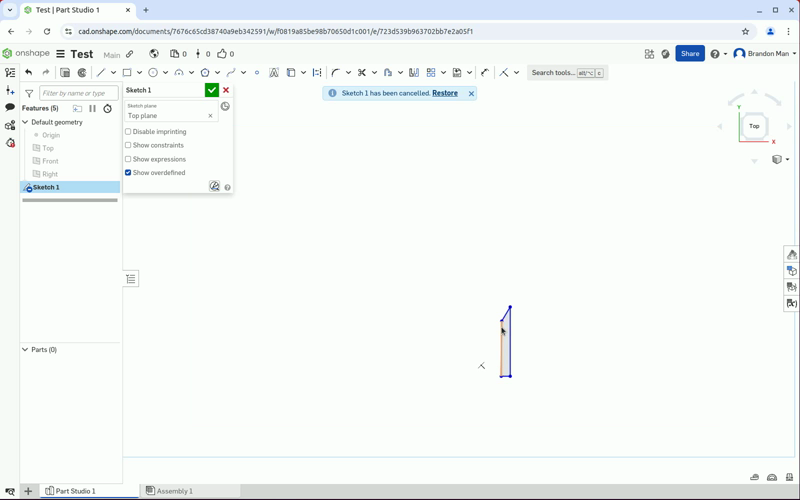
scroll(6)
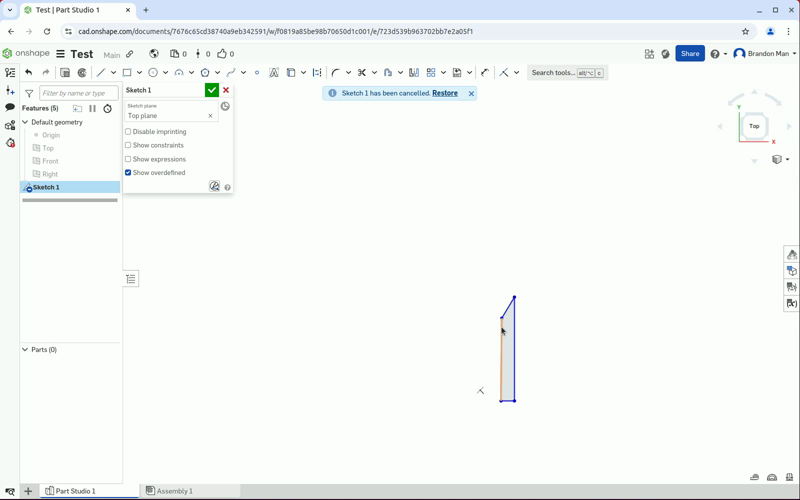
scroll(6)
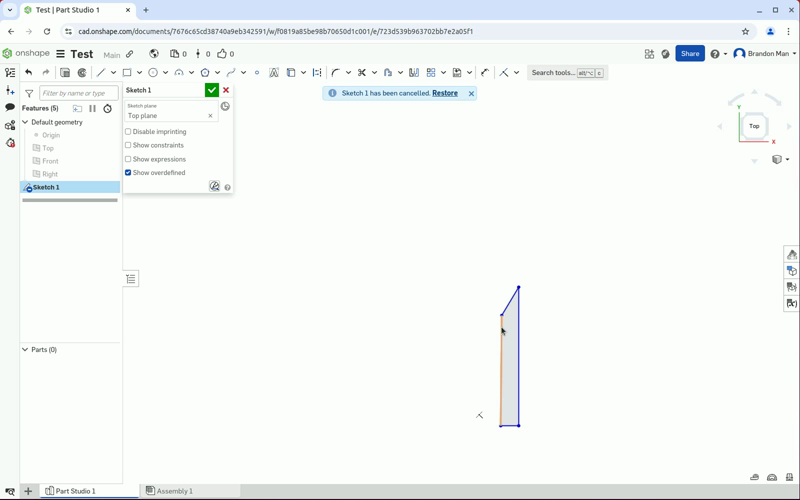
scroll(6)
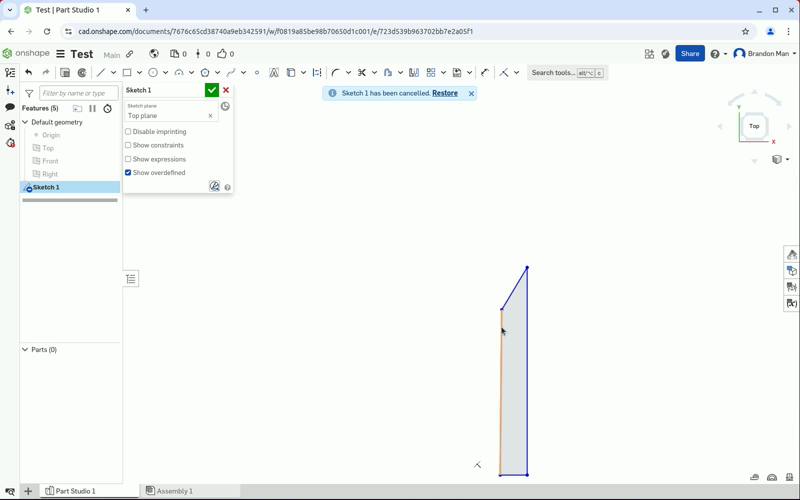
scroll(6)
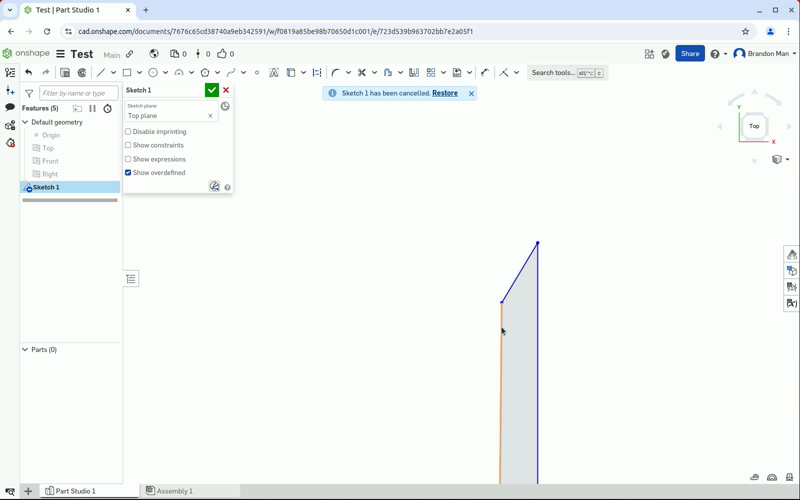
scroll(6)
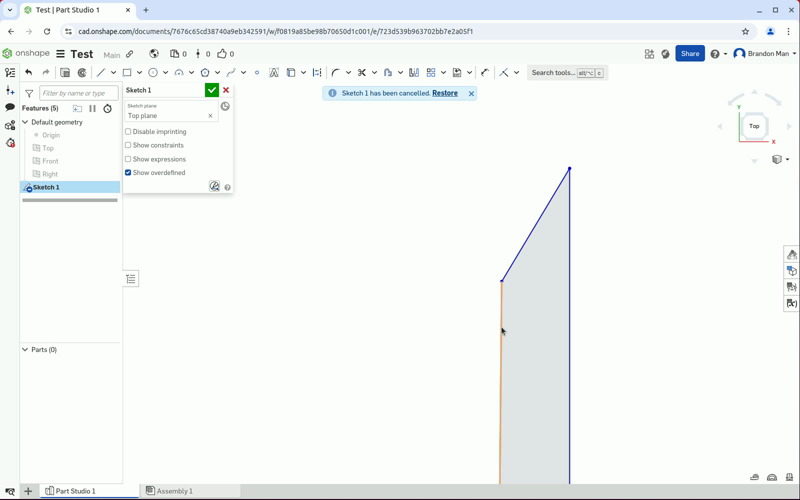
click(501, 326)
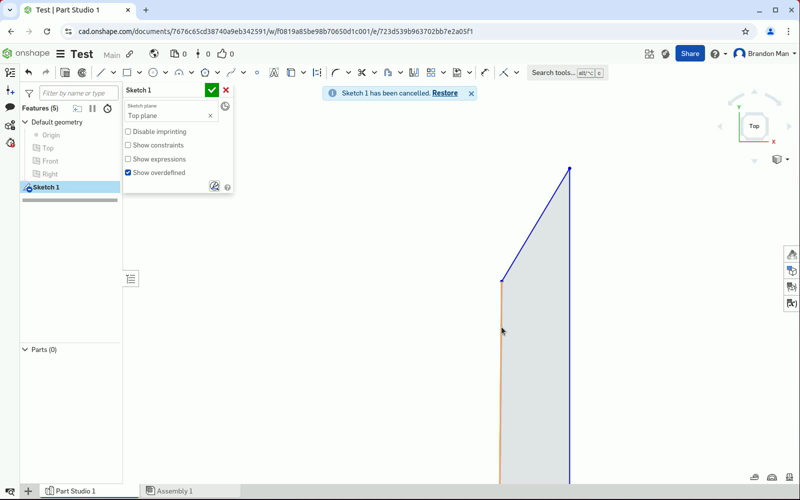
scroll(-6)
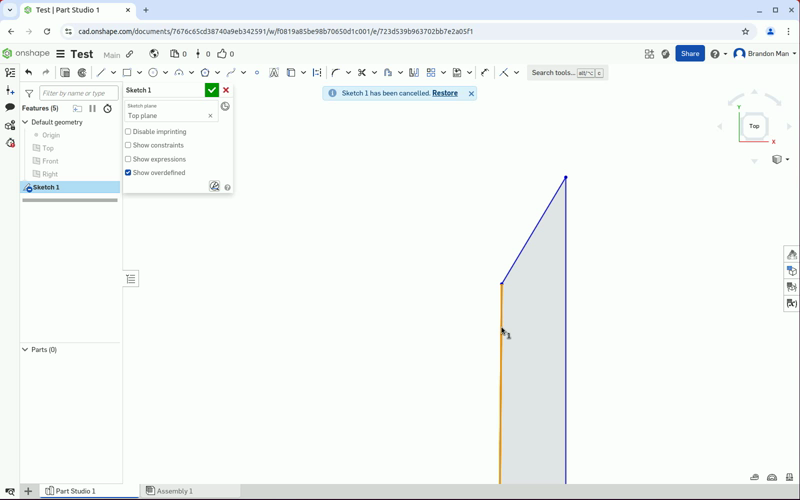
scroll(-6)
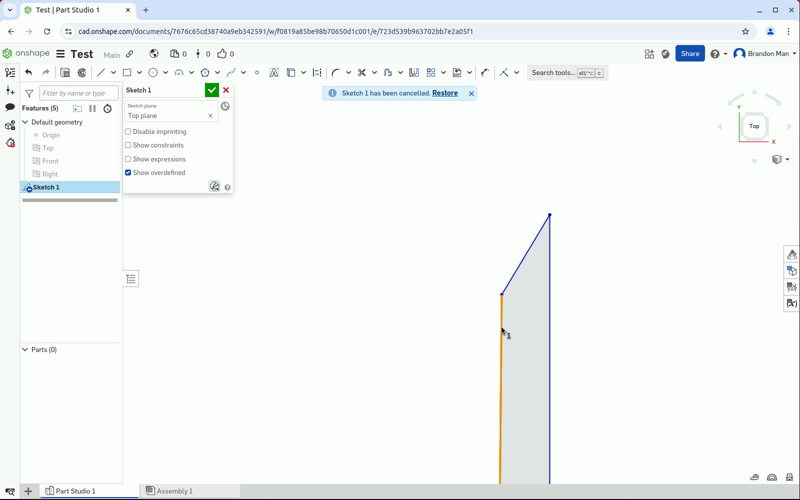
scroll(-6)
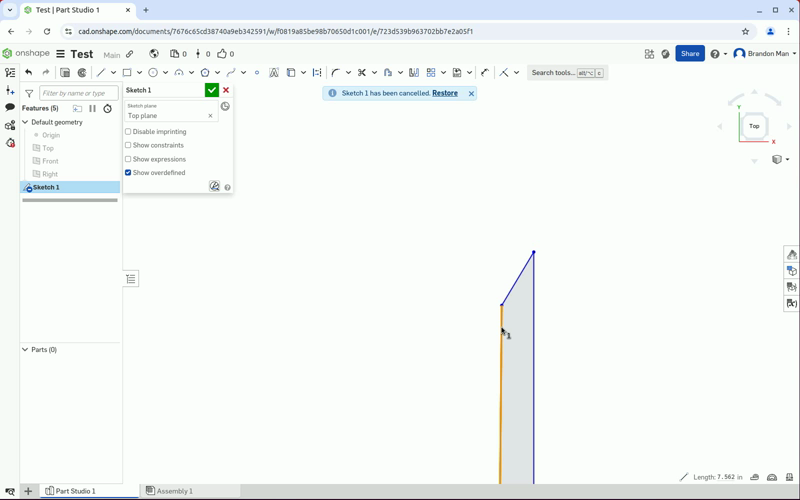
scroll(-6)
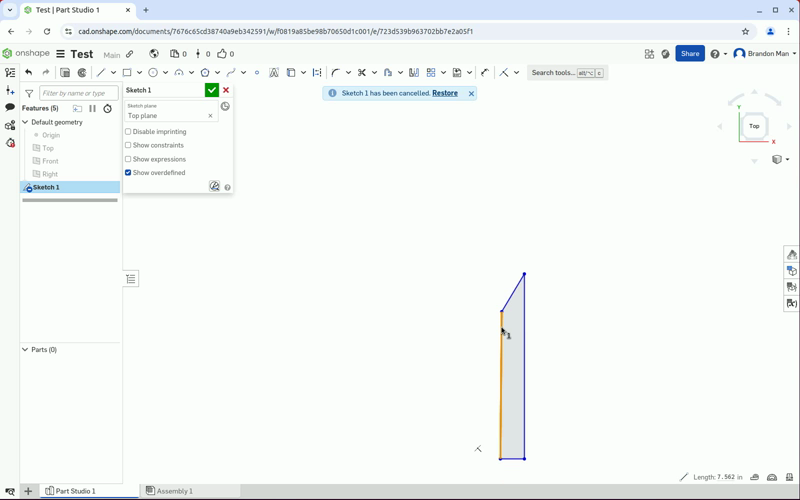
scroll(-6)
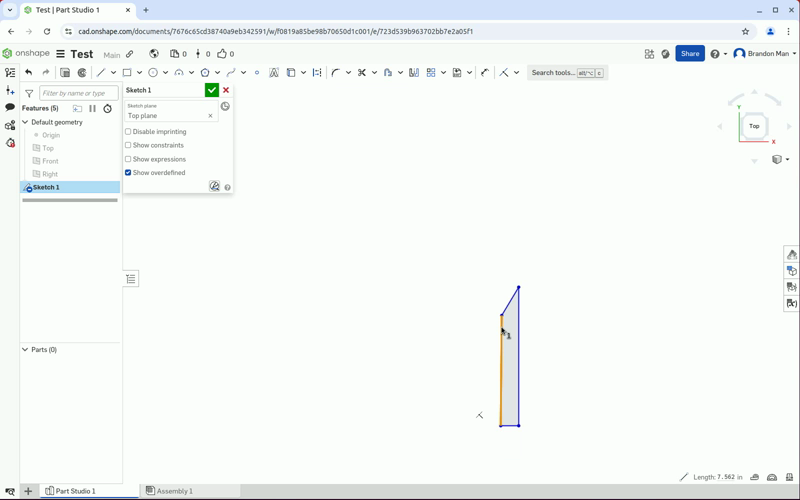
scroll(-6)
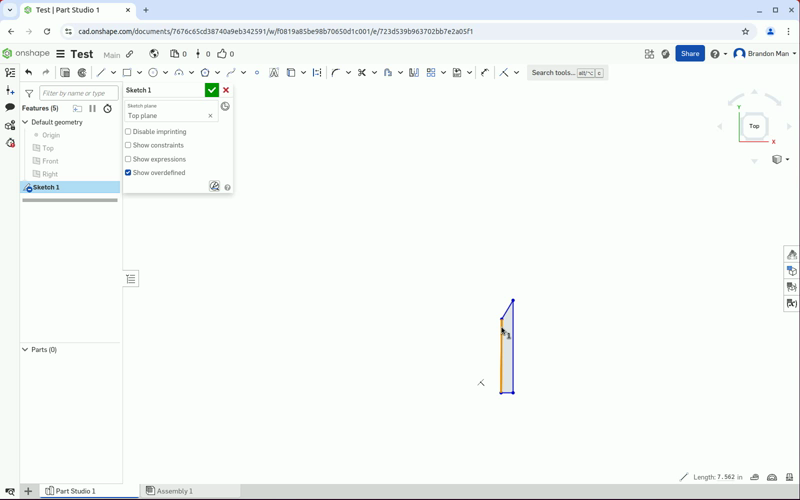
scroll(-6)
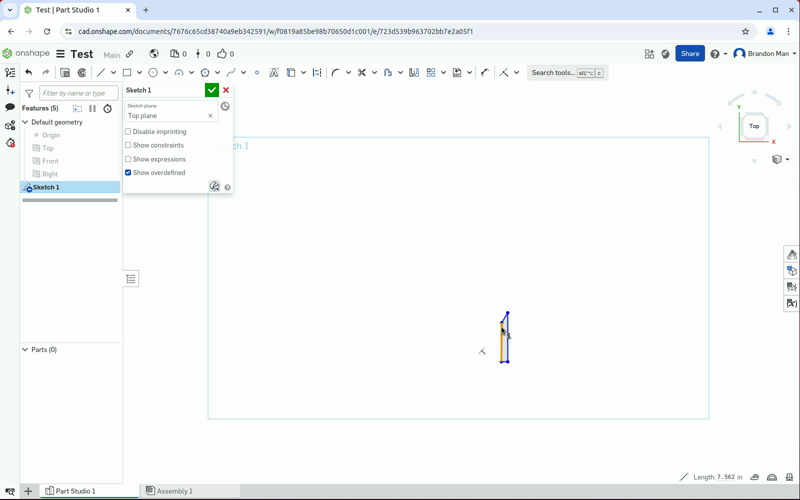
mouse_move(73, 352)
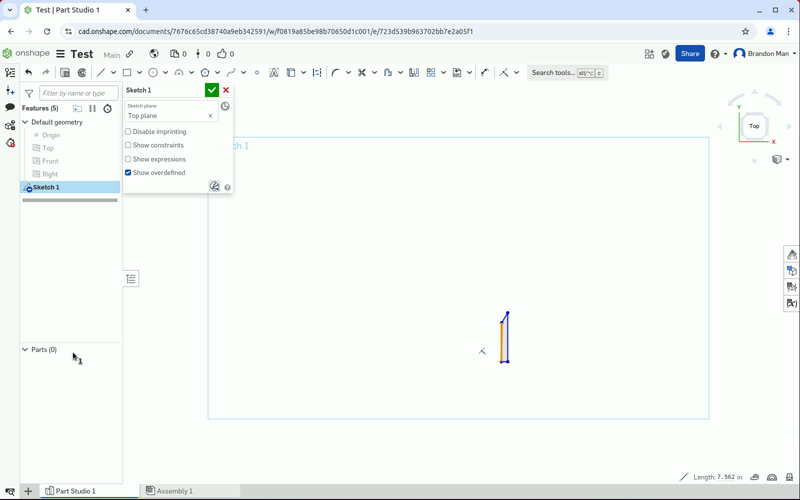
key(shift+y)
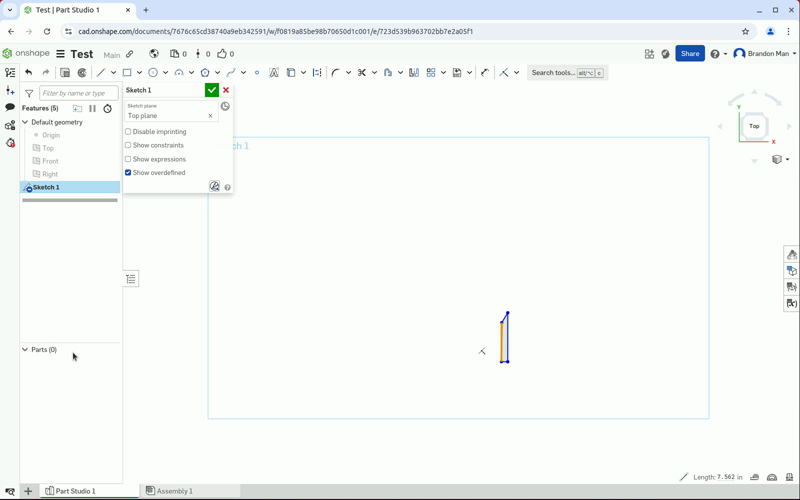
key(shift+e)
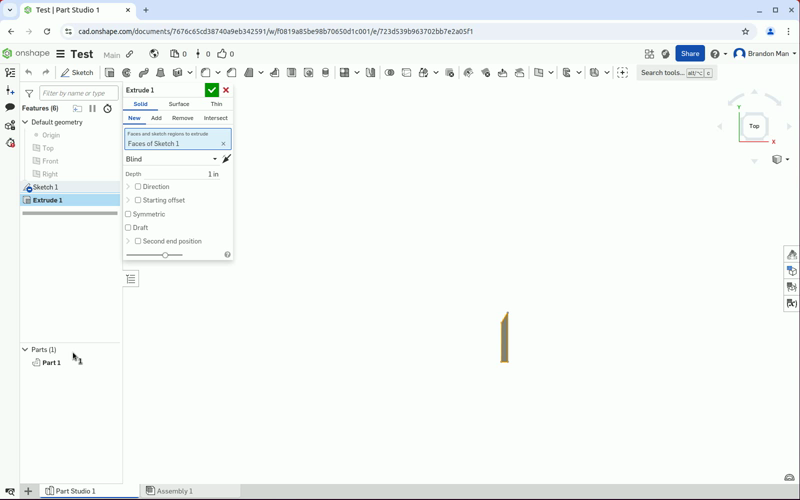
mouse_move(143, 106)
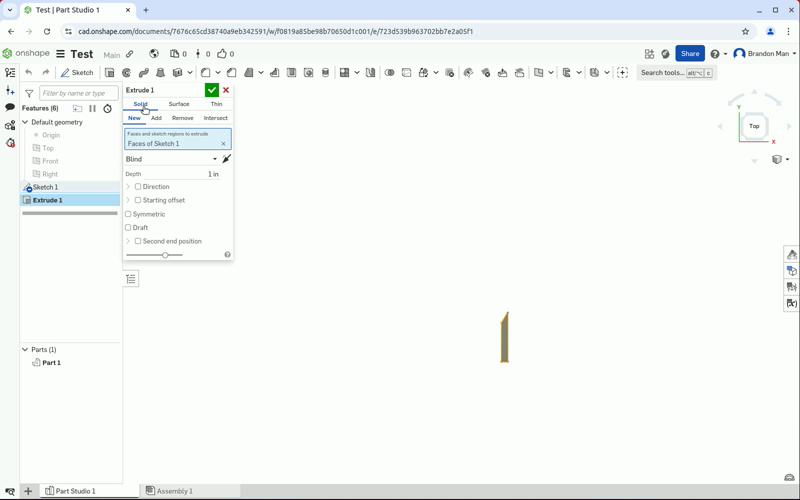
click(143, 106)
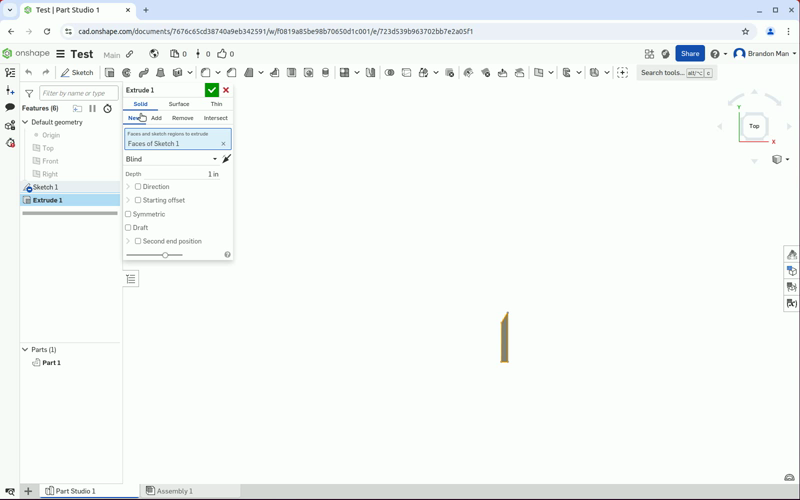
mouse_move(137, 120)
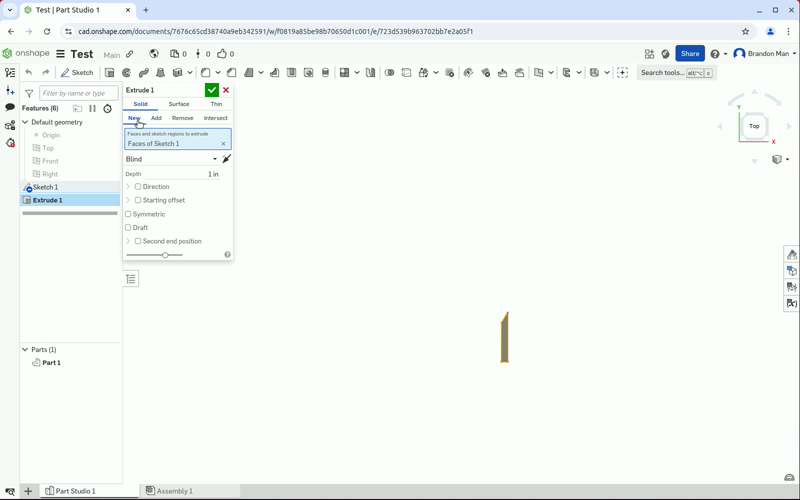
click(137, 120)
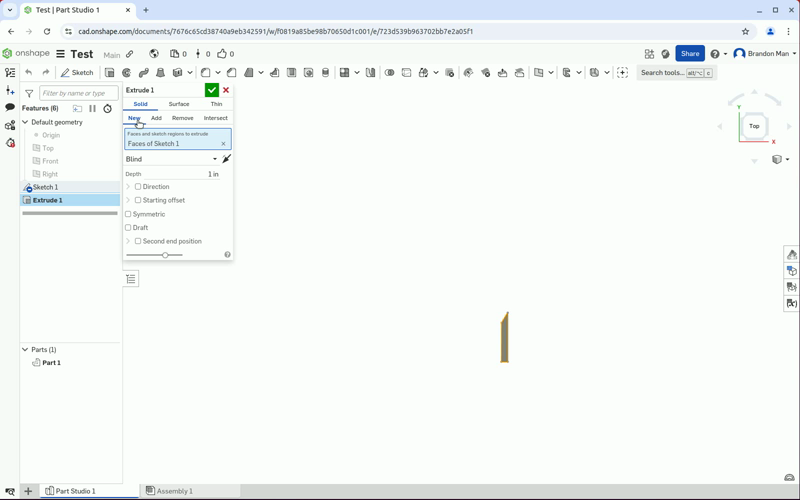
key(tab, 4)
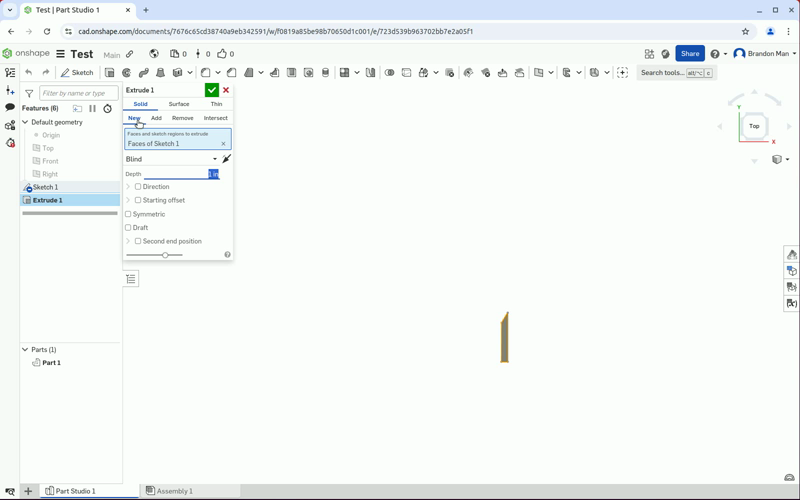
text(2.648)
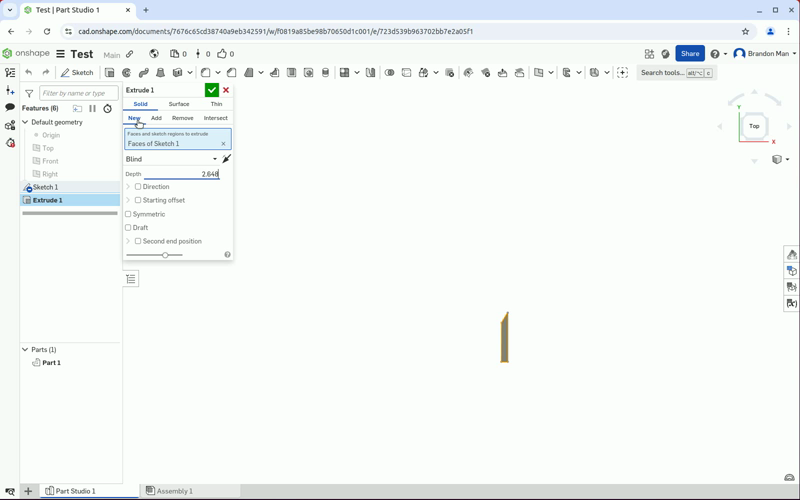
key(enter)
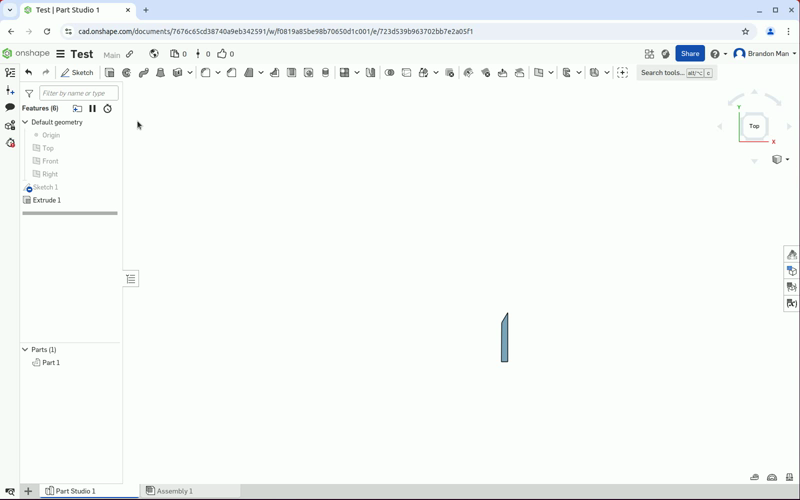
key(shift+h)
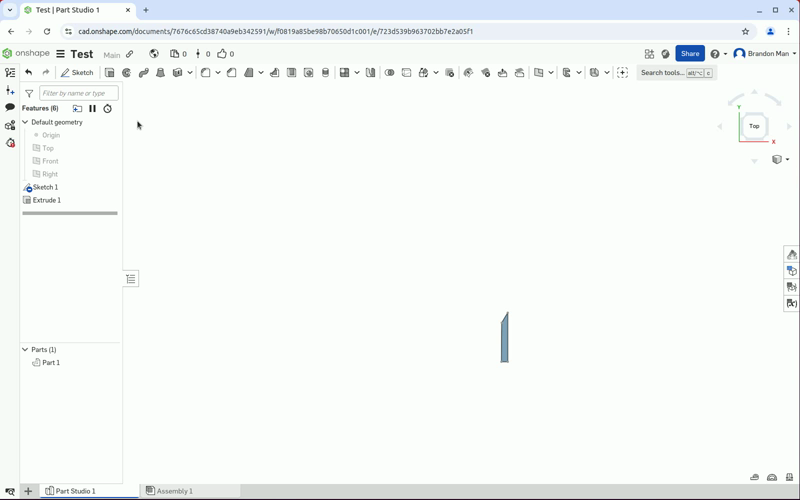
key(shift+h)
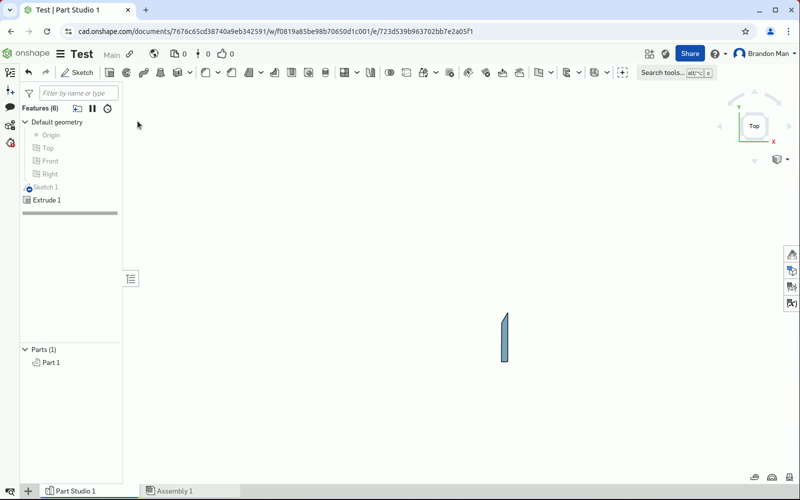
mouse_move(73, 189)
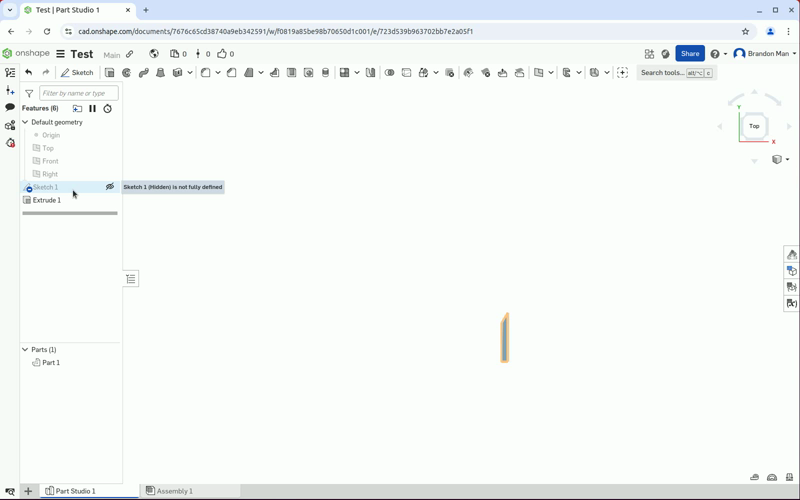
click(73, 189)
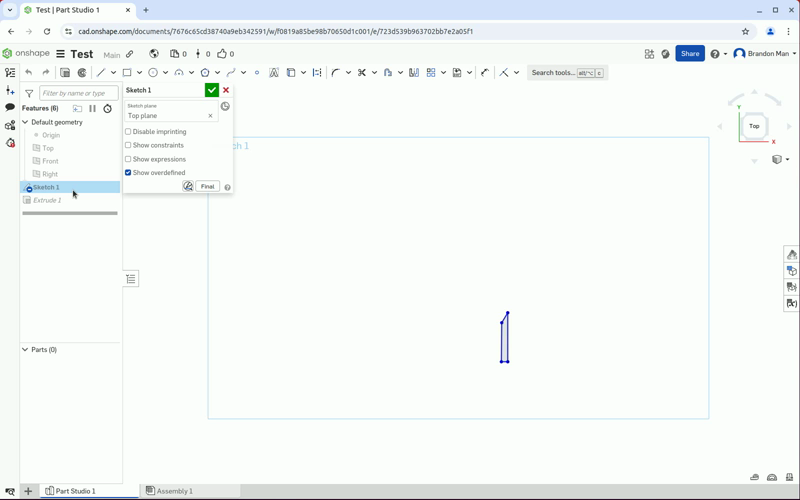
mouse_move(229, 92)
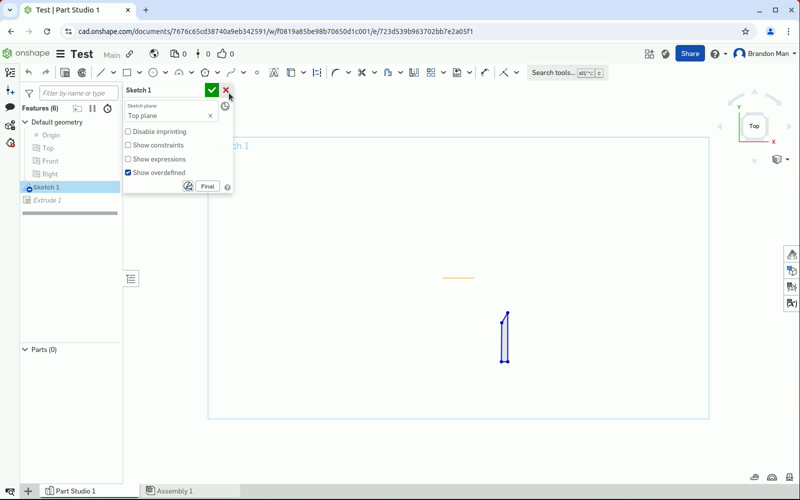
click(229, 92)
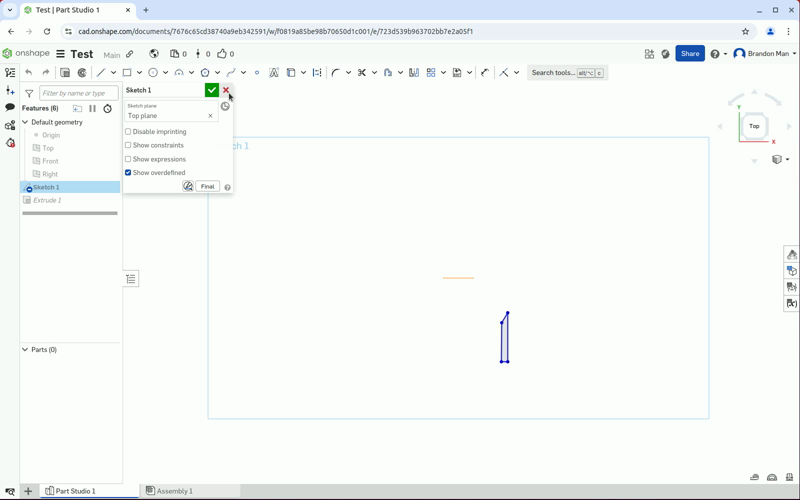
key(shift+s)
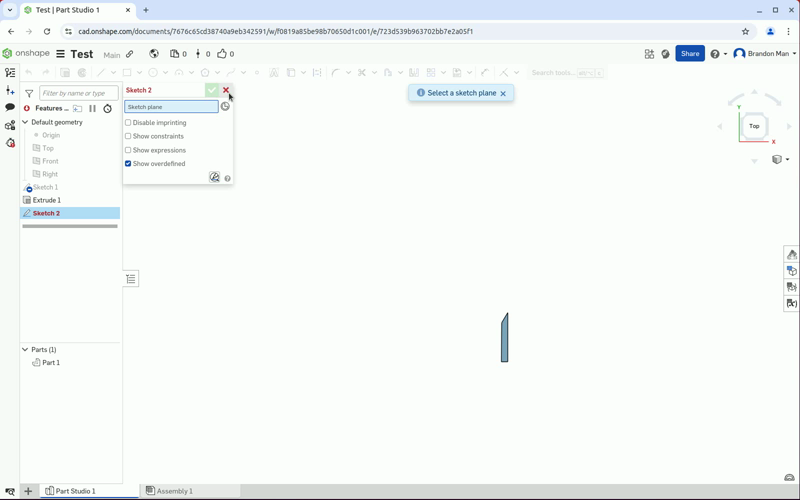
mouse_move(73, 150)
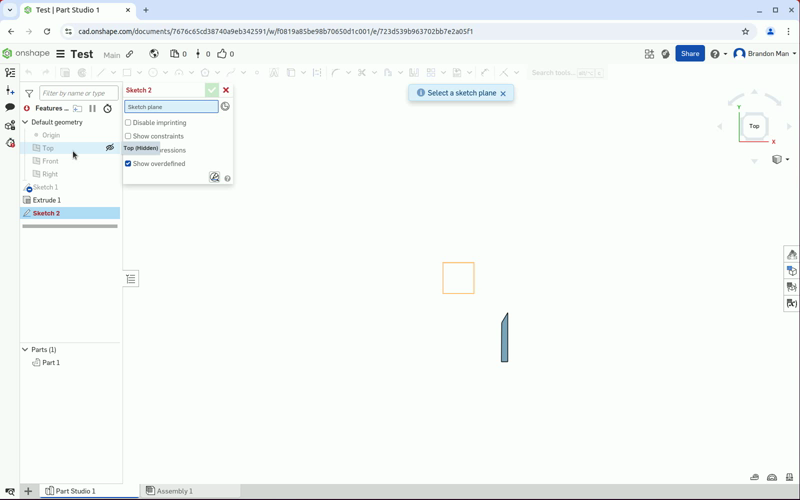
click(73, 150)
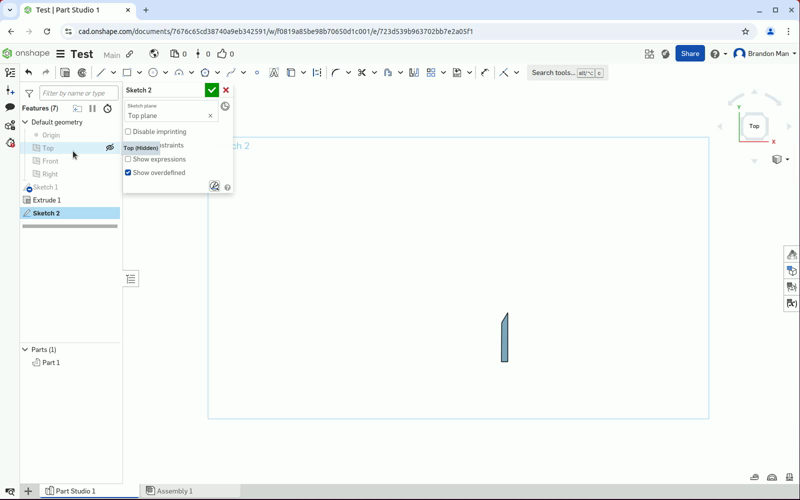
mouse_move(73, 352)
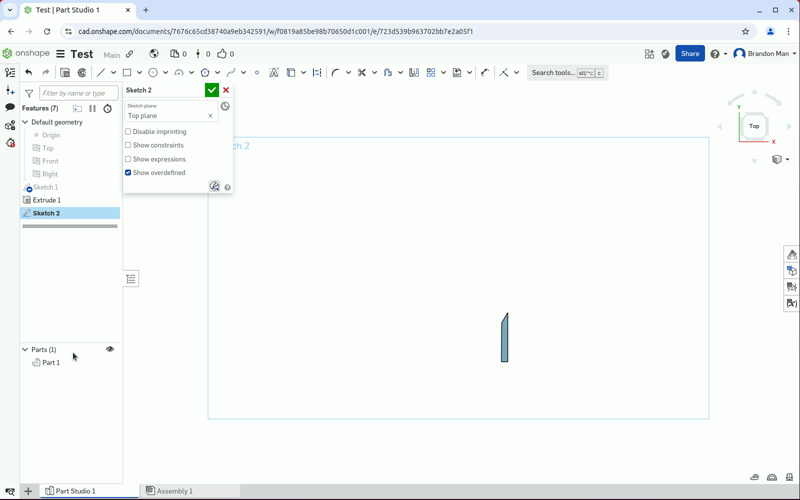
key(y)
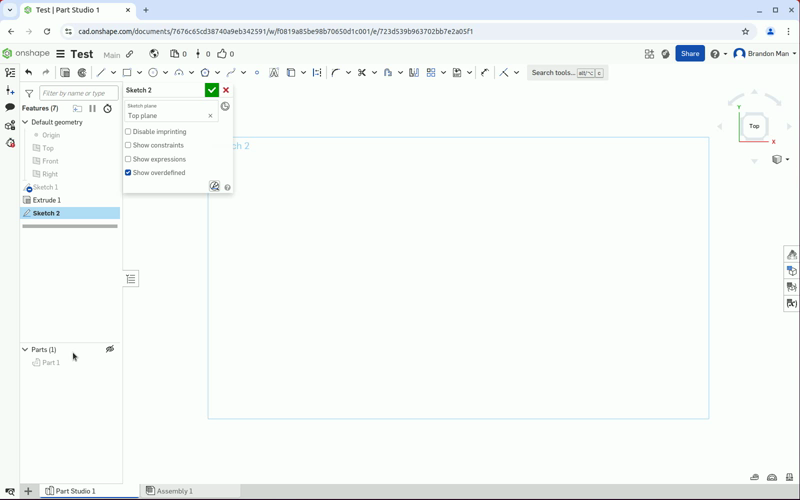
key(l)
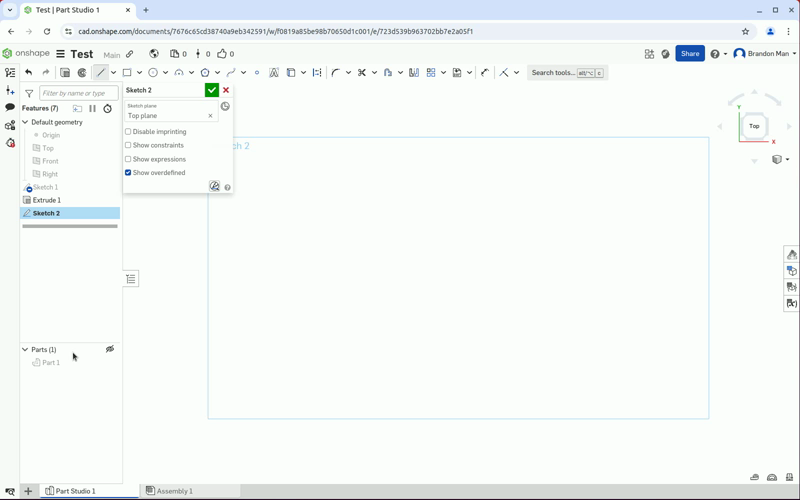
key_down(shift)
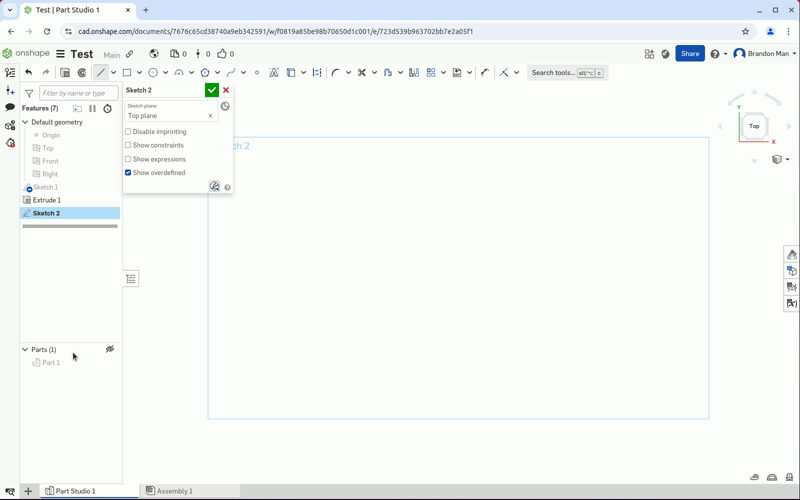
mouse_move(405, 332)
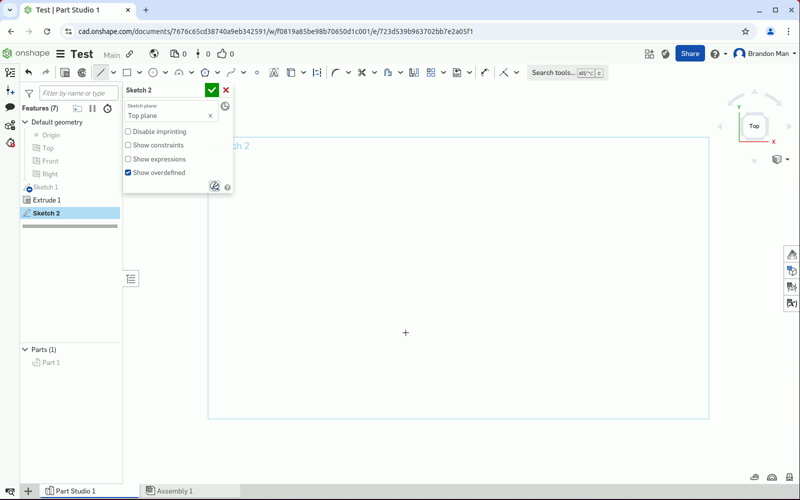
click(405, 332)
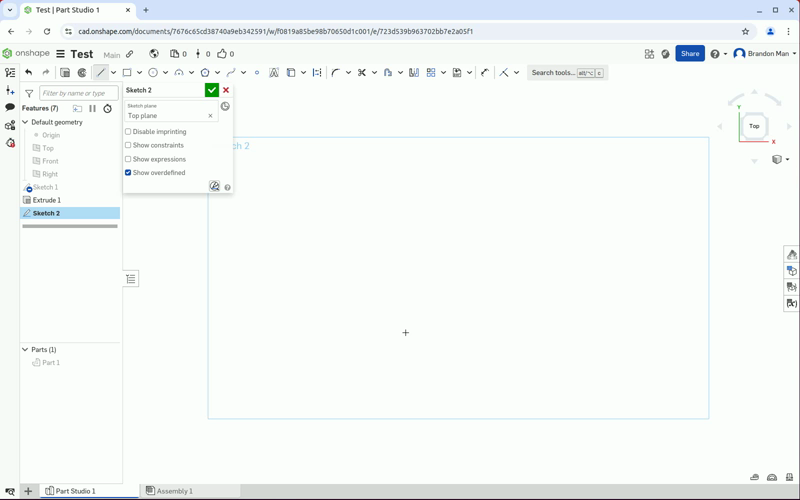
key_up(shift)
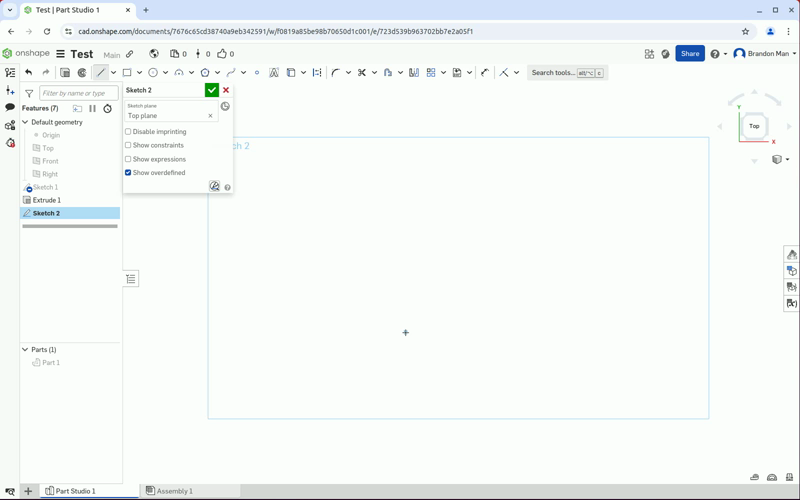
key_down(shift)
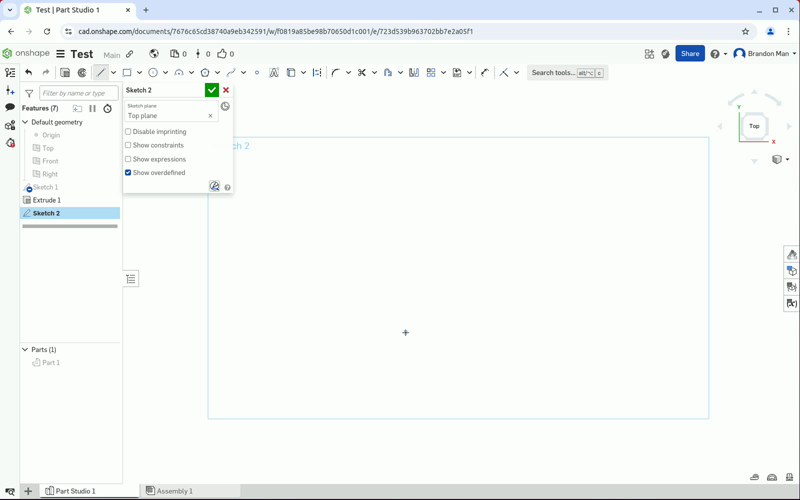
mouse_move(435, 332)
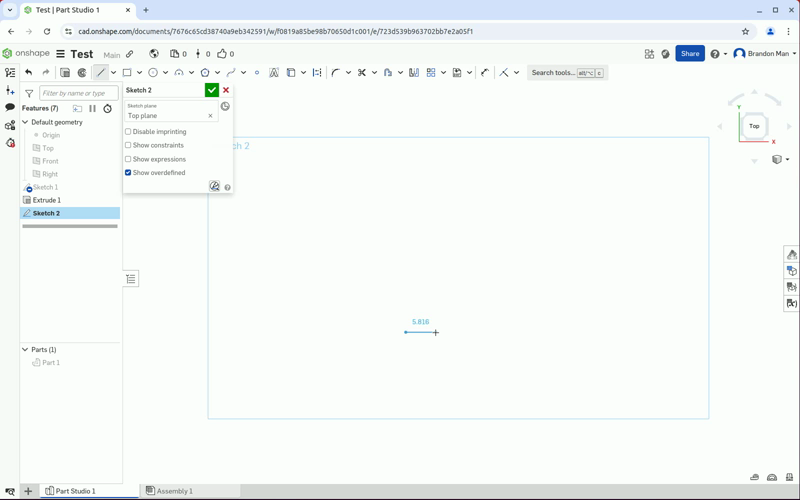
mouse_move(407, 335)
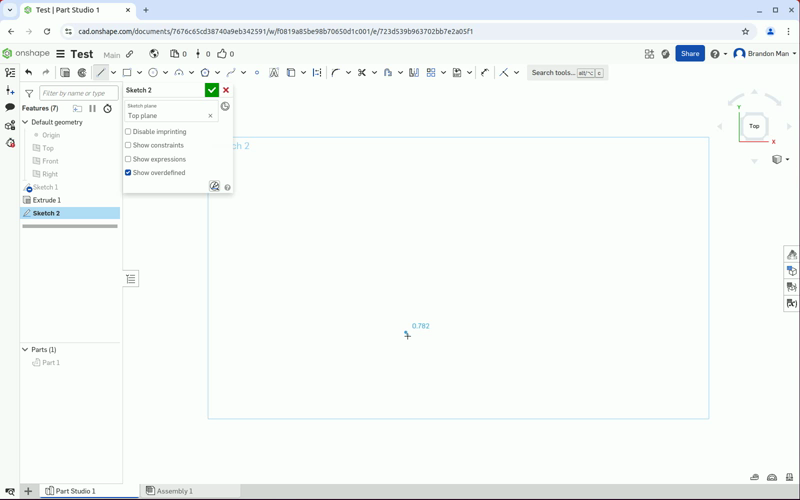
scroll(6)
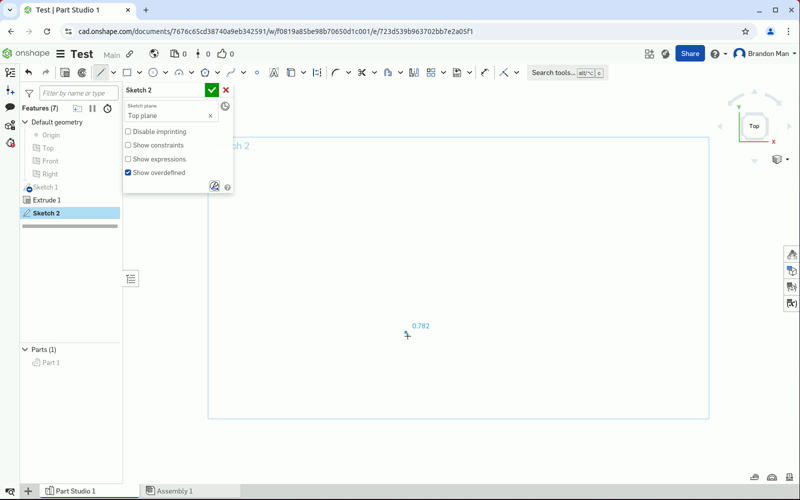
scroll(6)
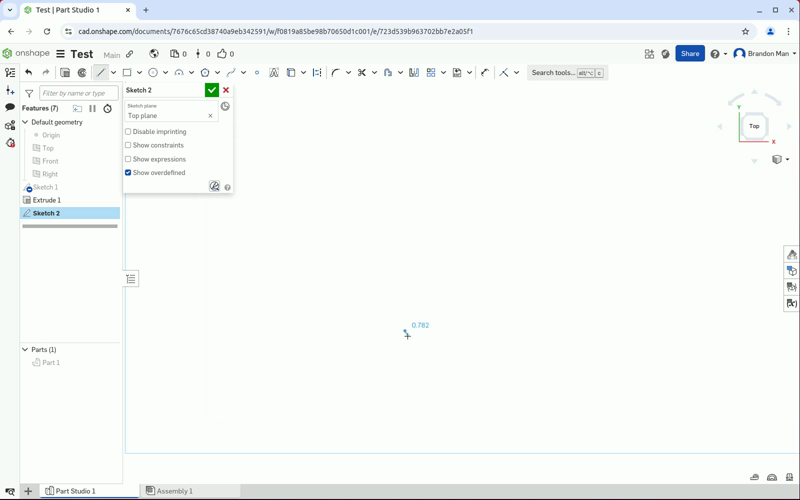
scroll(6)
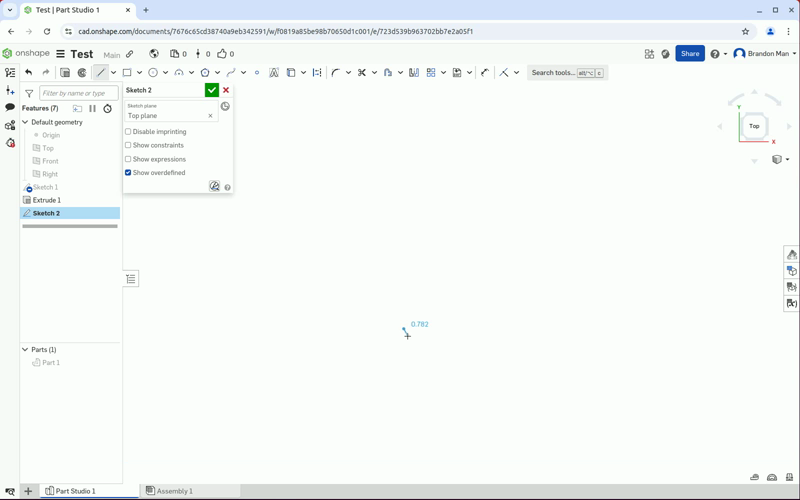
scroll(6)
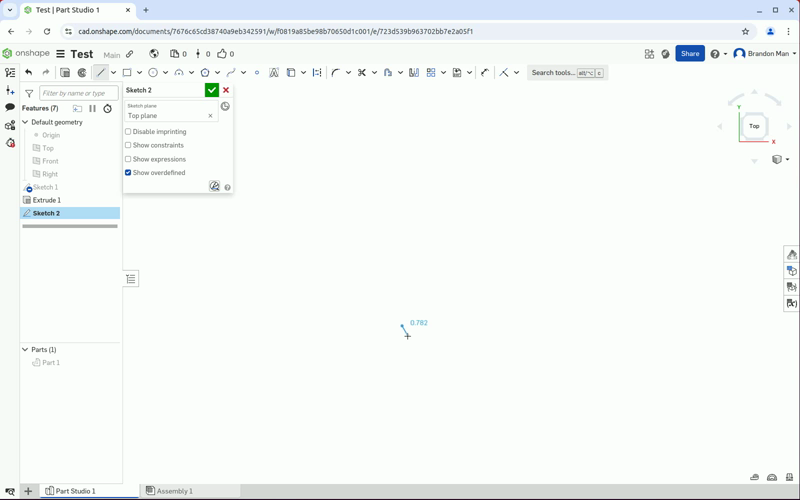
scroll(6)
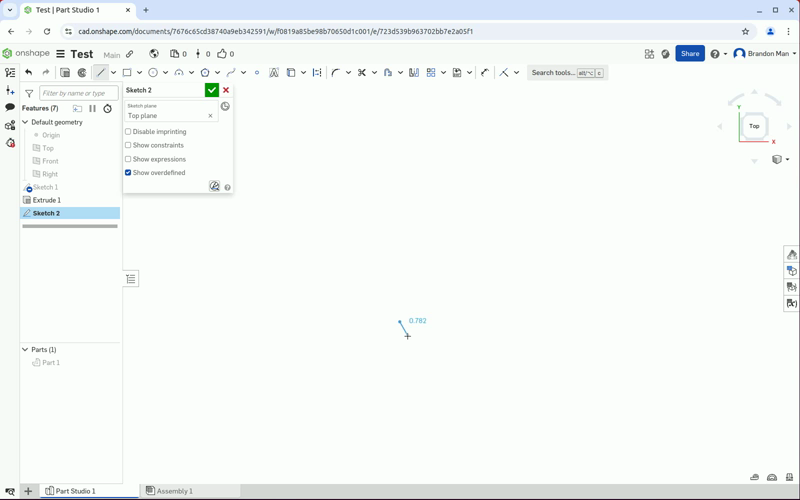
scroll(6)
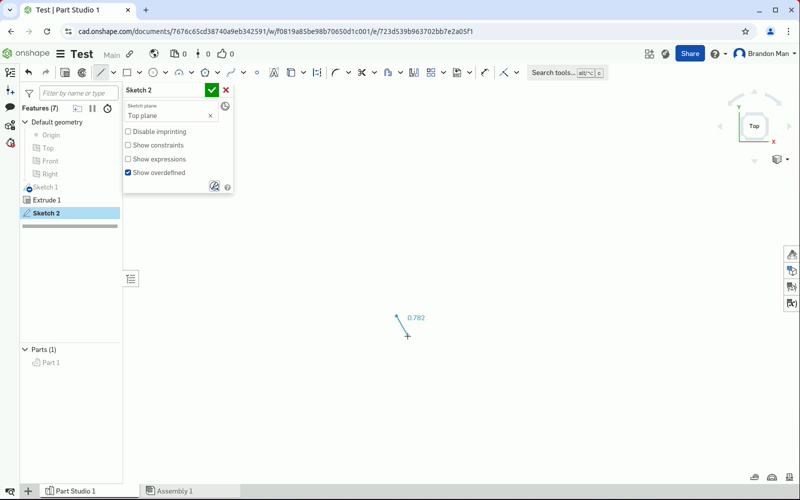
scroll(6)
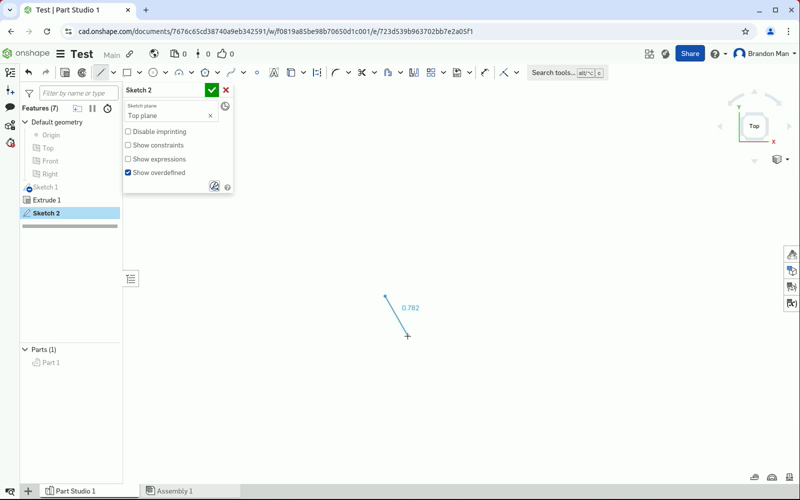
click(407, 335)
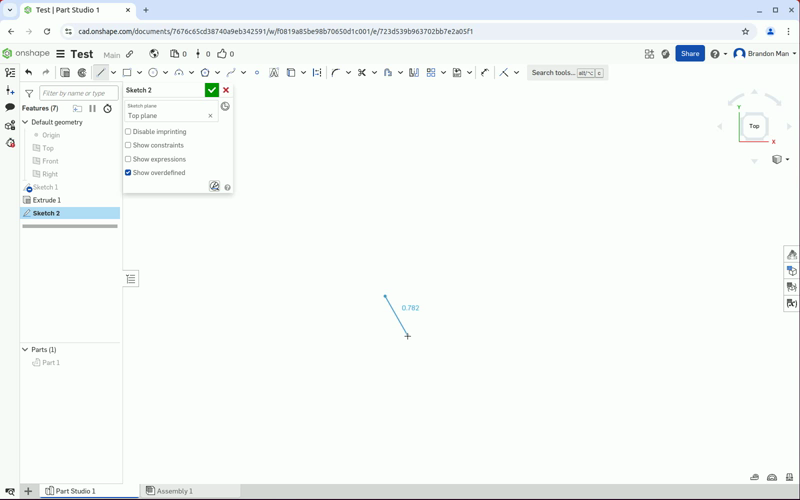
scroll(-6)
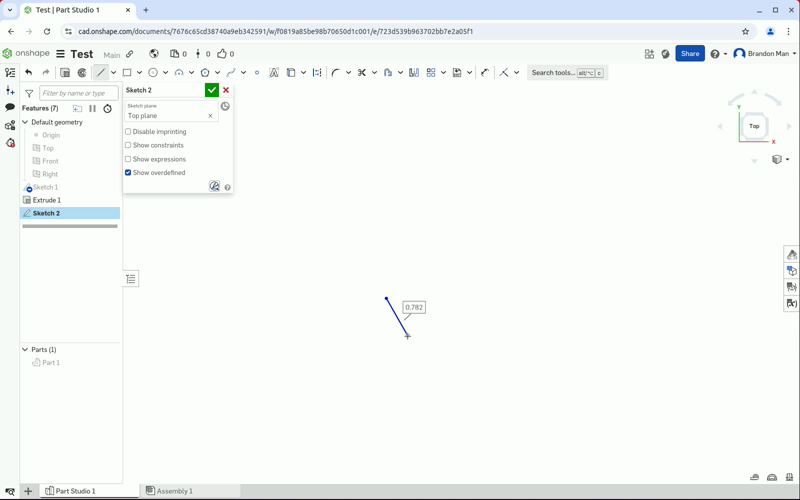
scroll(-6)
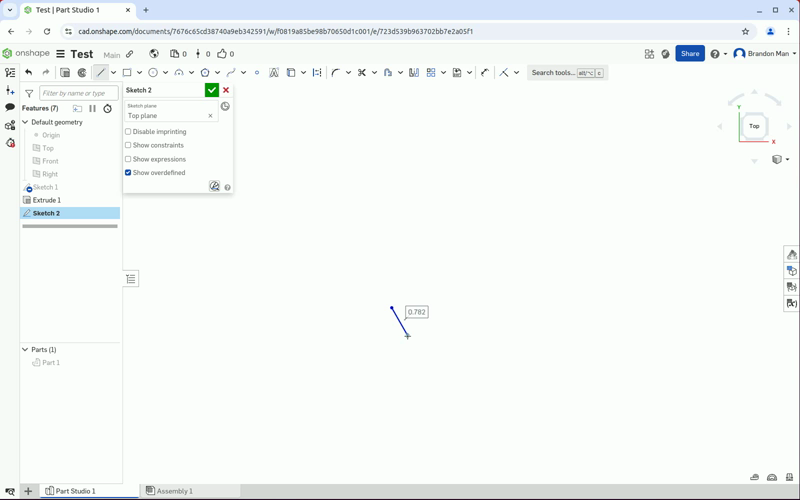
scroll(-6)
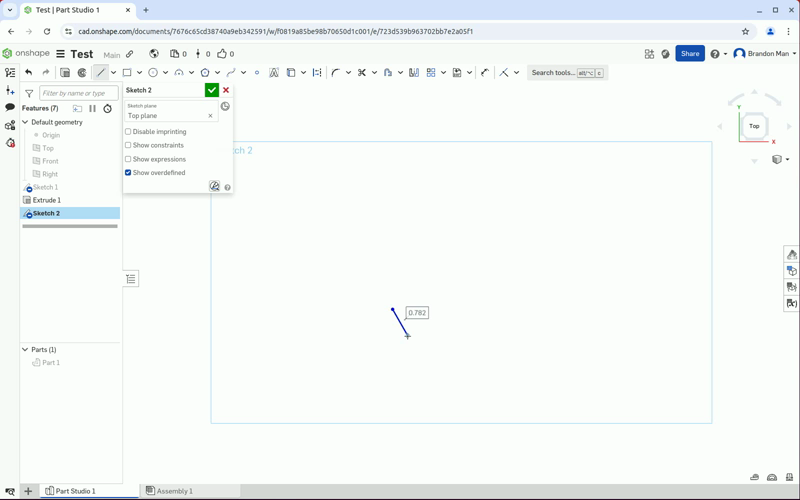
scroll(-6)
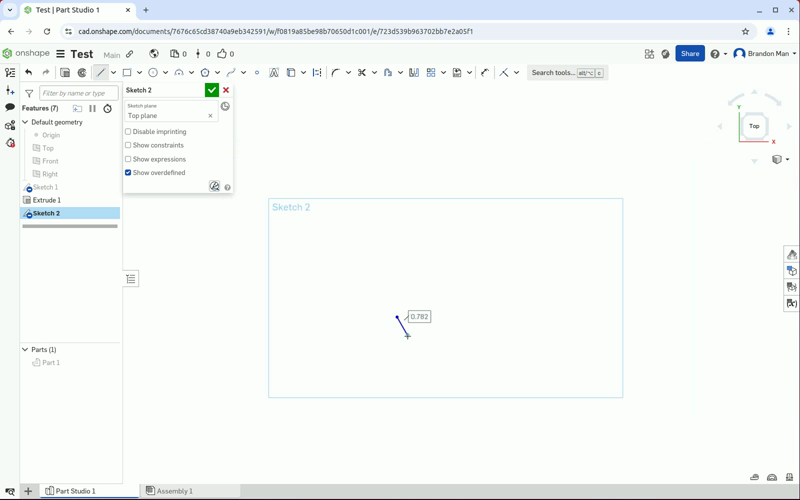
scroll(-6)
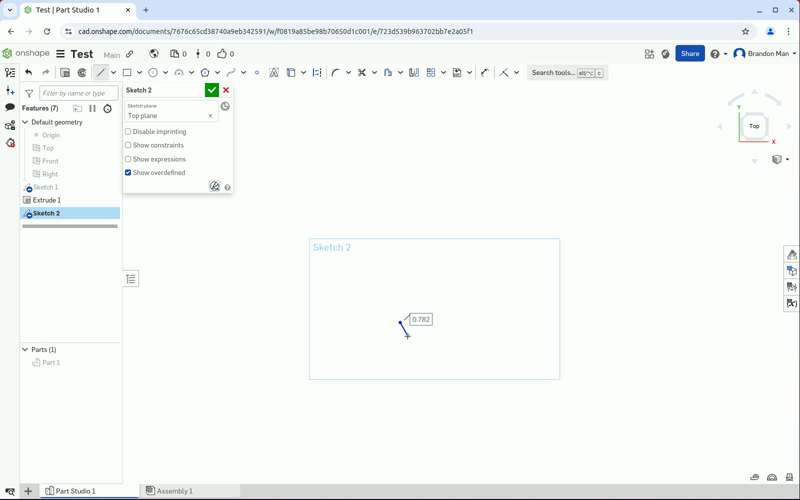
scroll(-6)
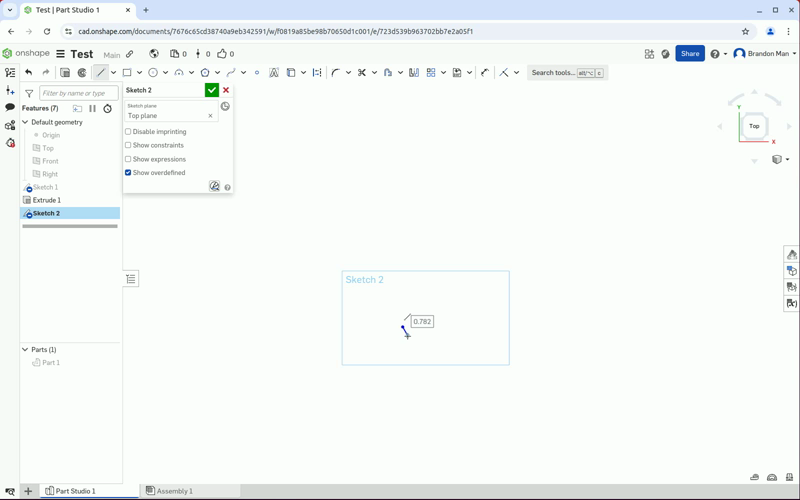
scroll(-6)
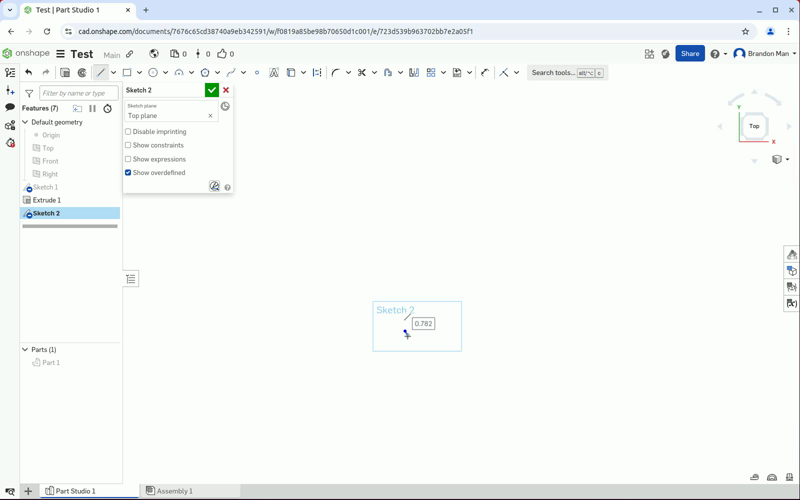
key_up(shift)
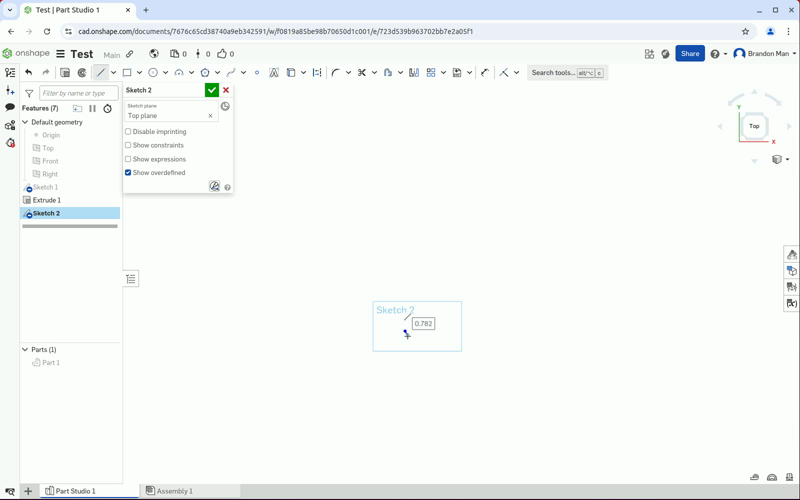
key_down(shift)
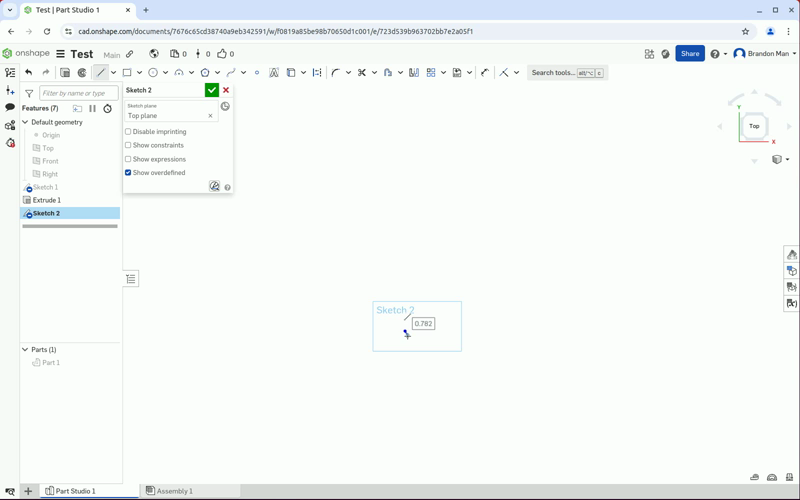
mouse_move(437, 335)
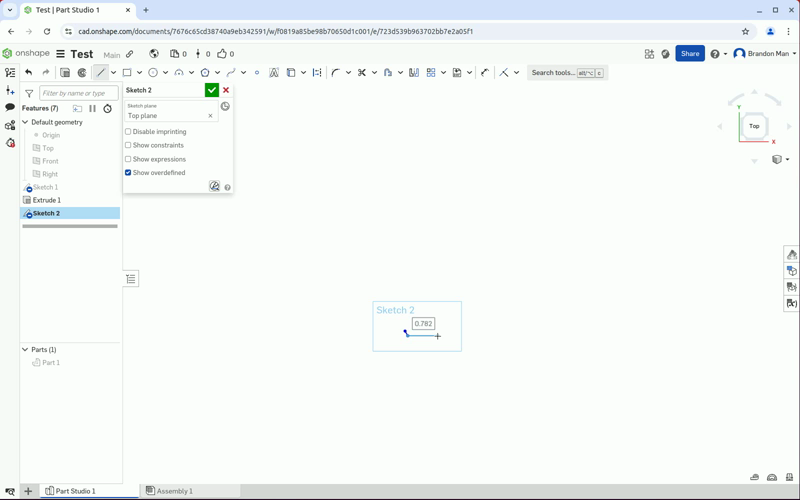
mouse_move(422, 327)
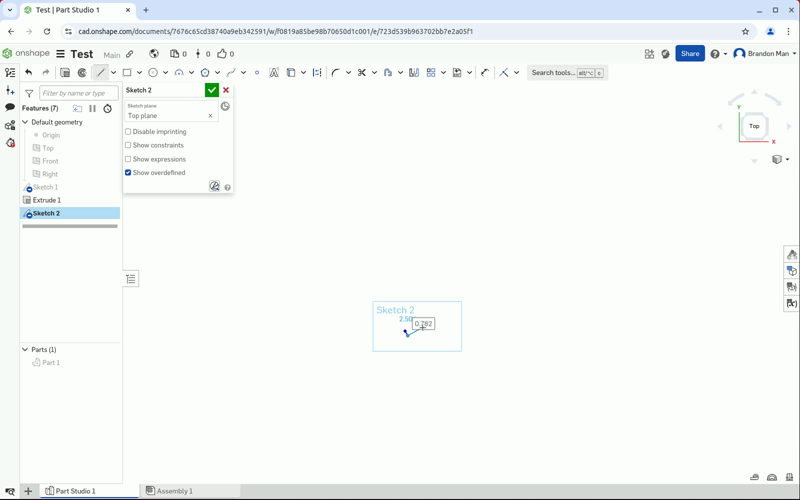
click(422, 327)
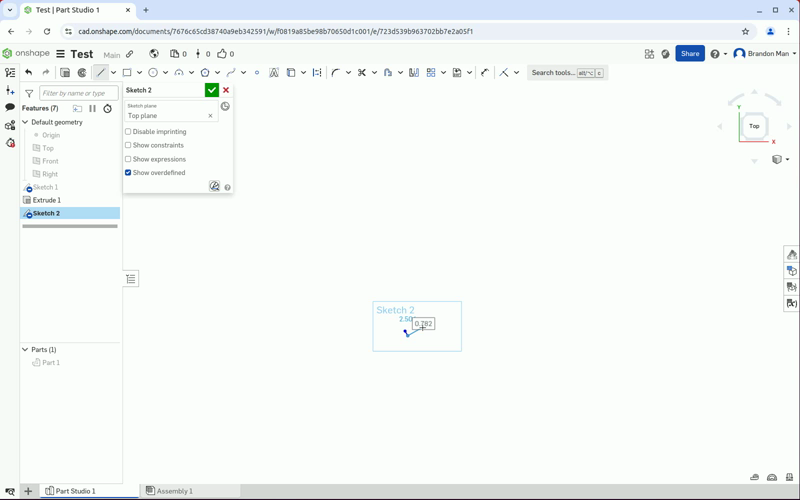
key_up(shift)
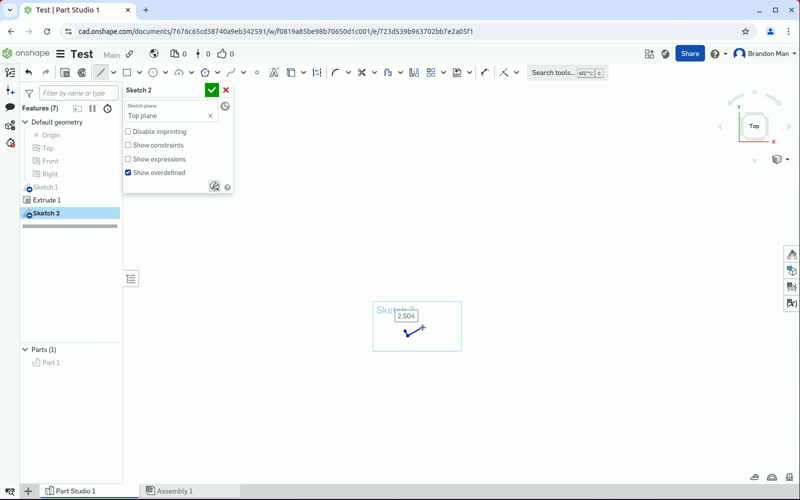
key_down(shift)
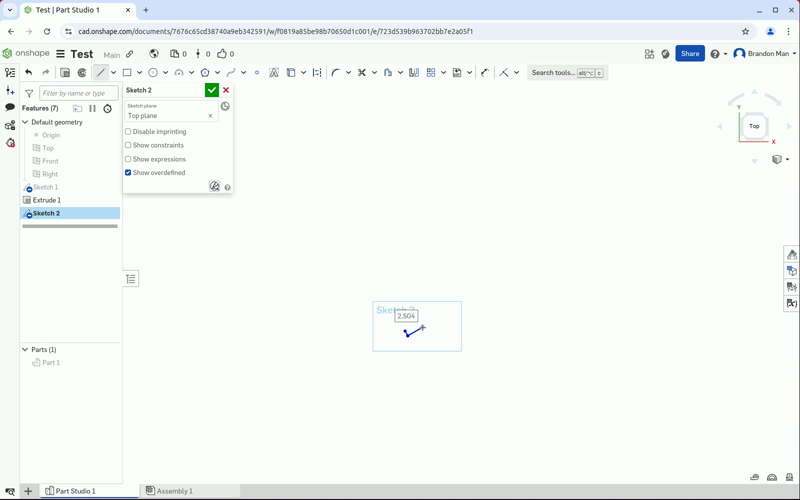
mouse_move(453, 327)
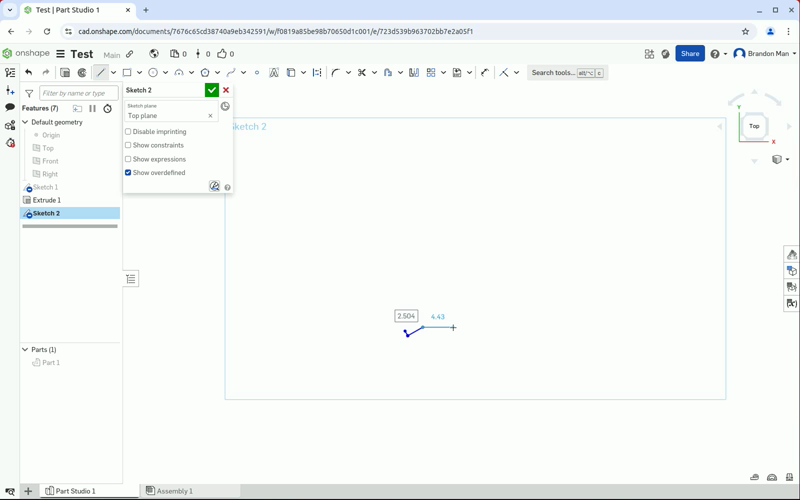
mouse_move(421, 323)
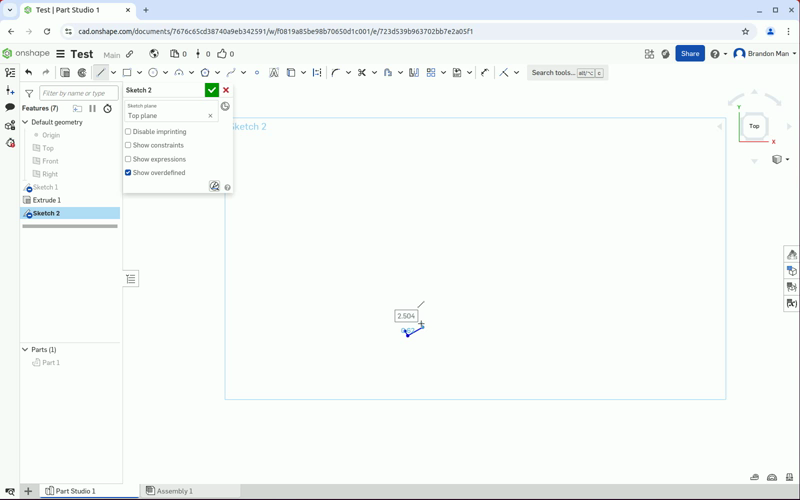
scroll(6)
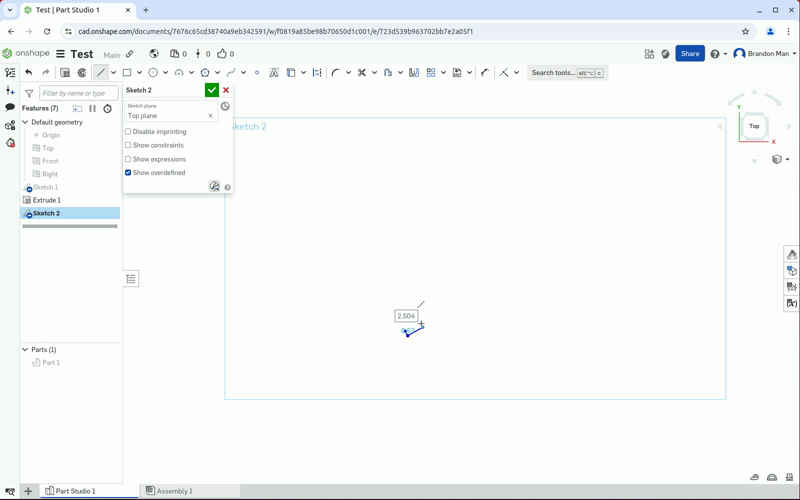
scroll(6)
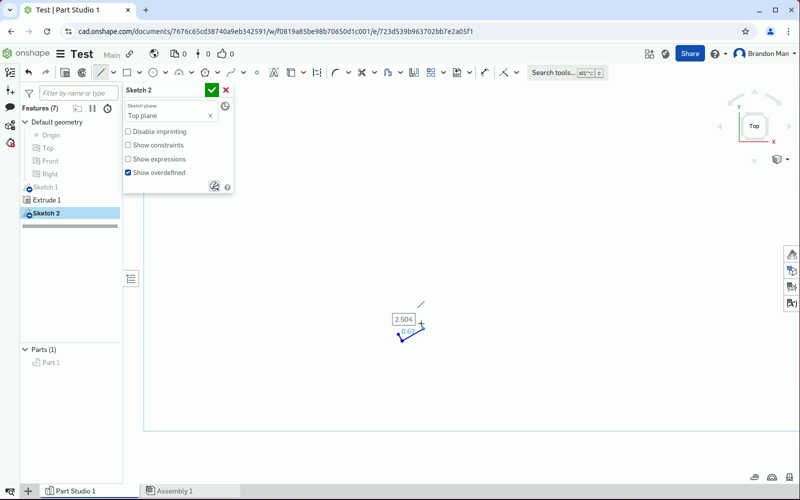
scroll(6)
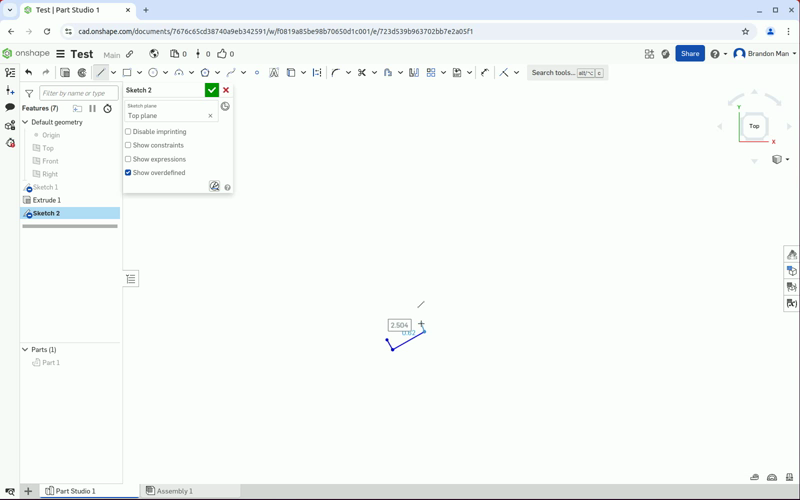
scroll(6)
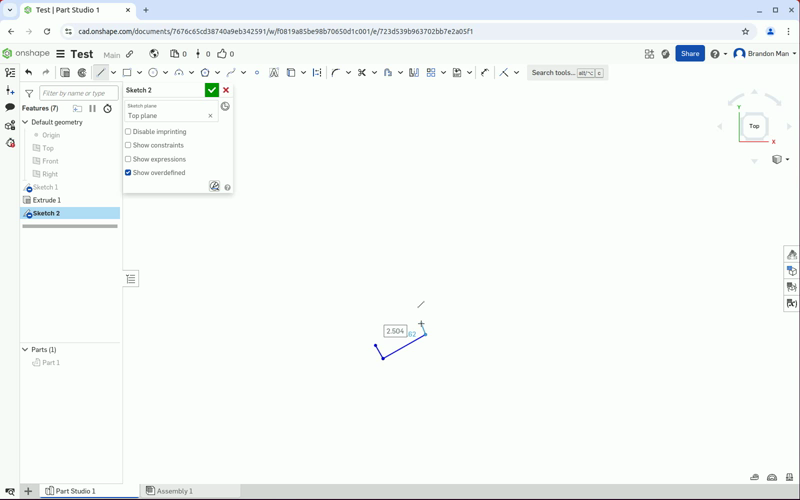
scroll(6)
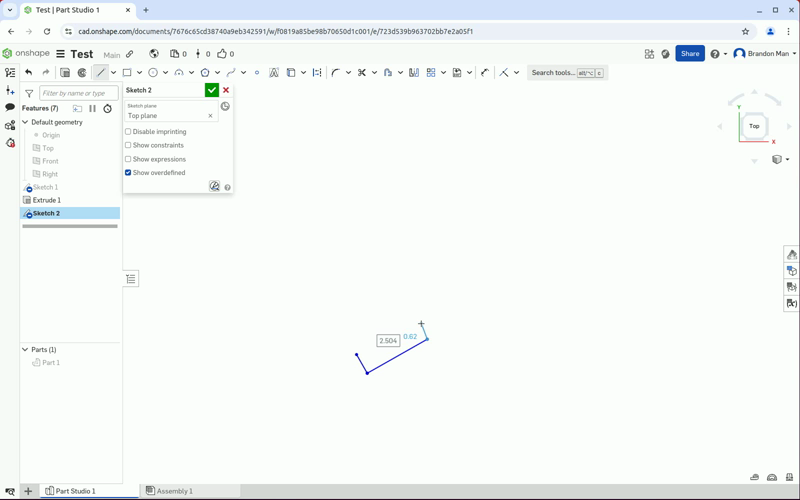
scroll(6)
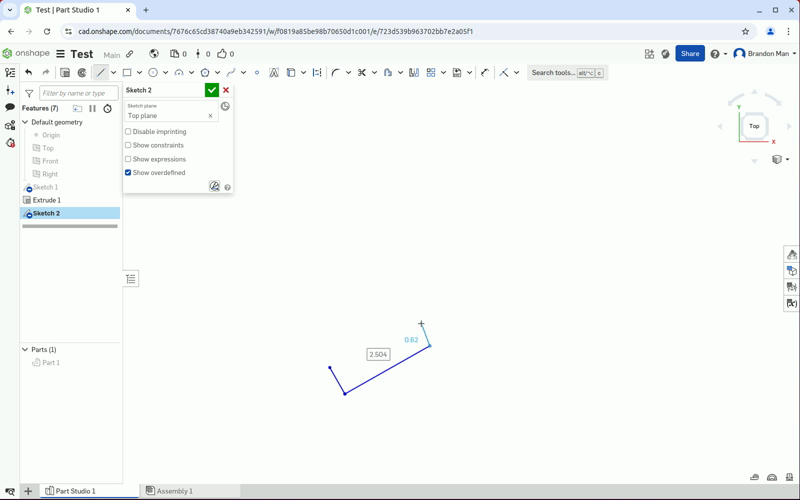
scroll(6)
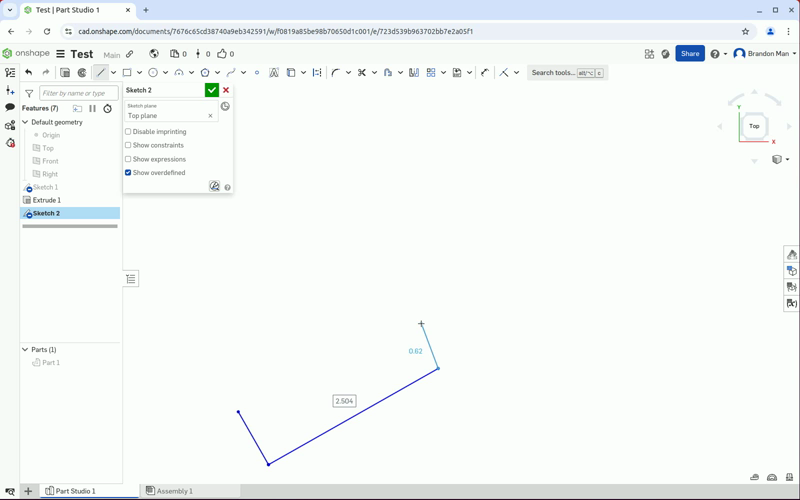
click(421, 323)
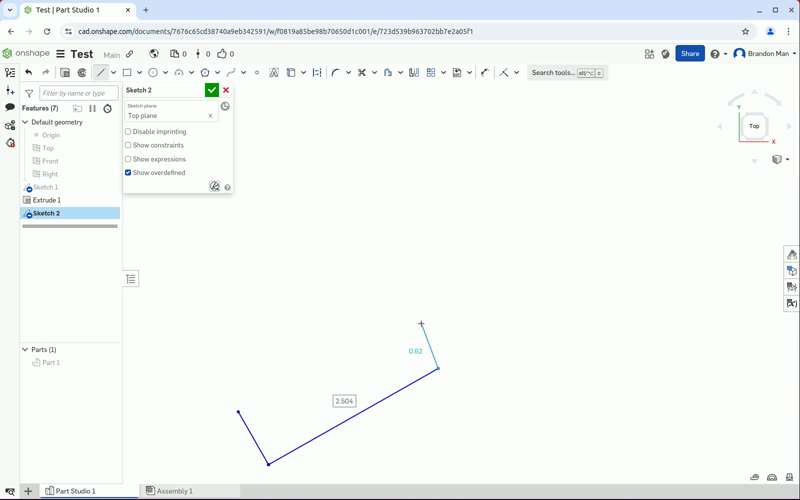
scroll(-6)
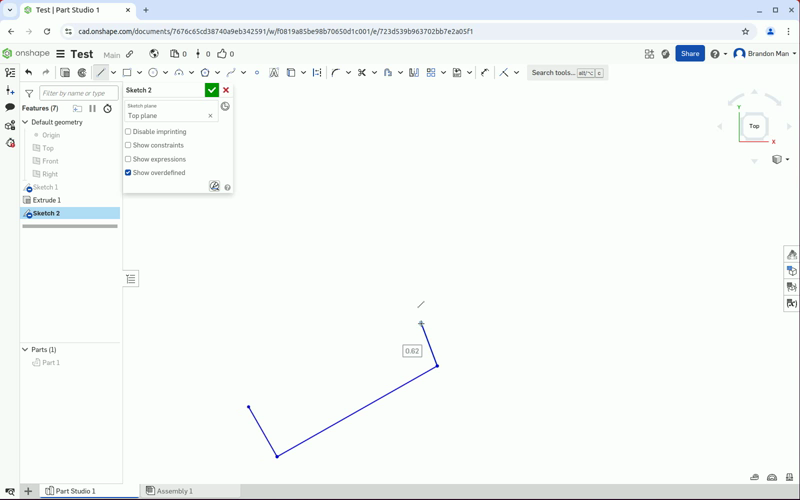
scroll(-6)
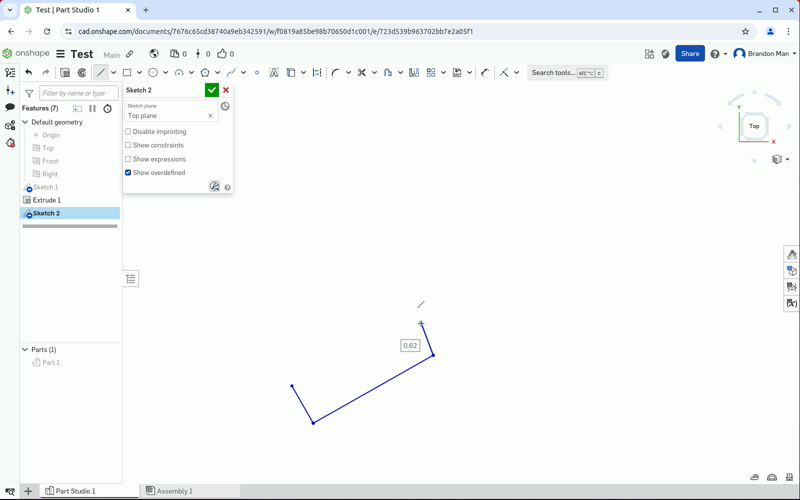
scroll(-6)
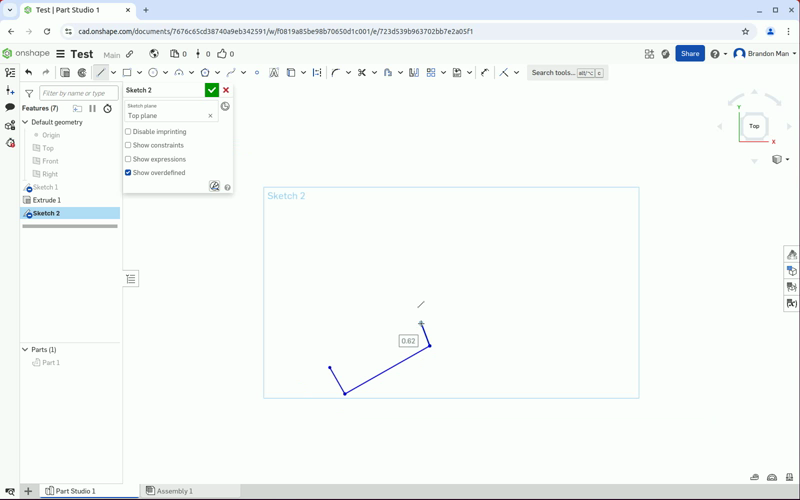
scroll(-6)
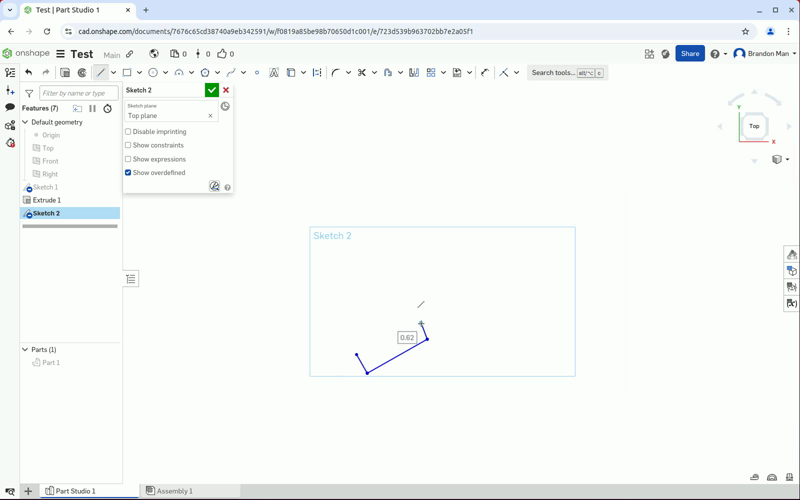
scroll(-6)
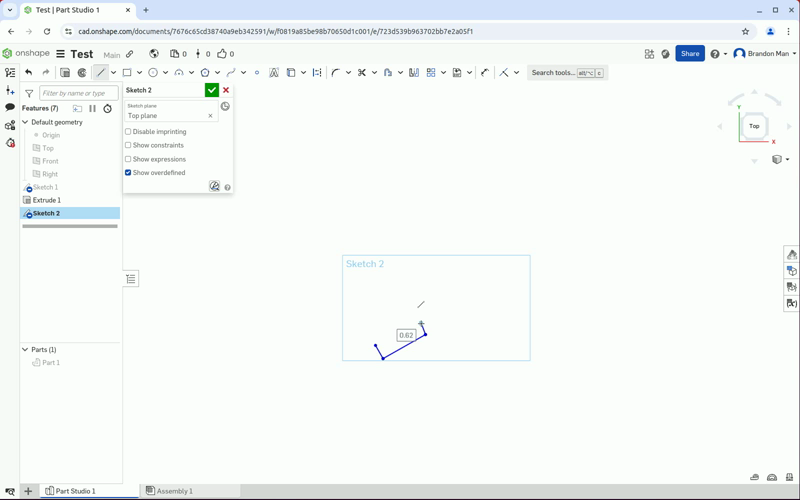
scroll(-6)
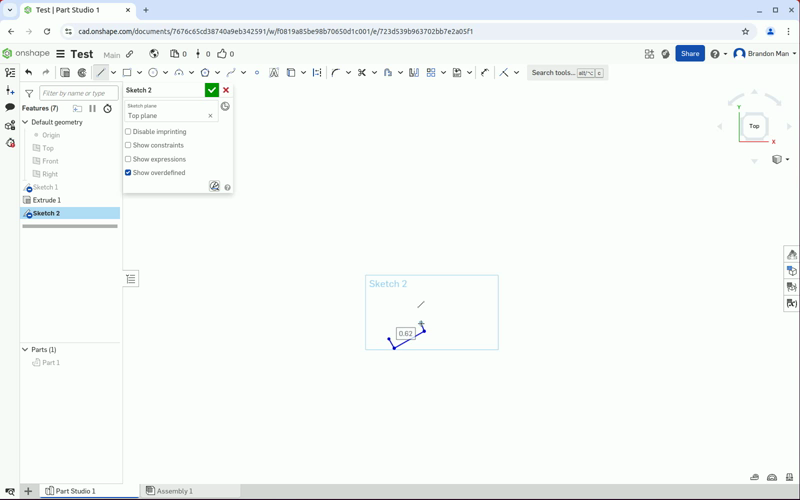
scroll(-6)
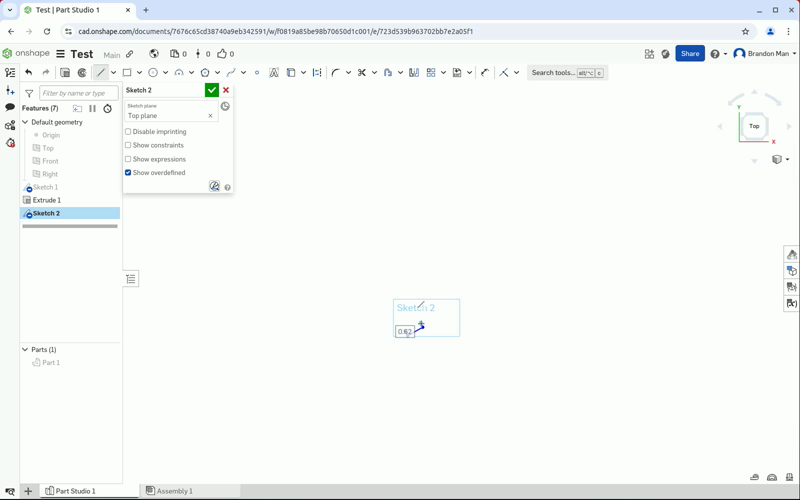
key_up(shift)
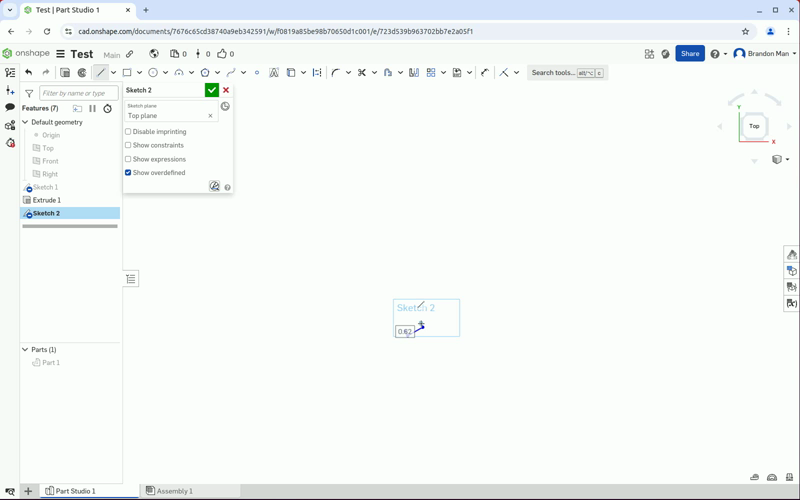
mouse_move(451, 323)
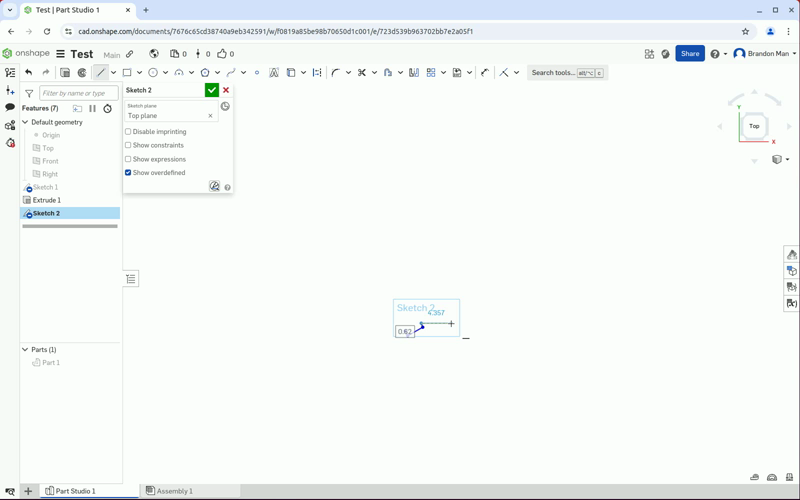
key_down(shift)
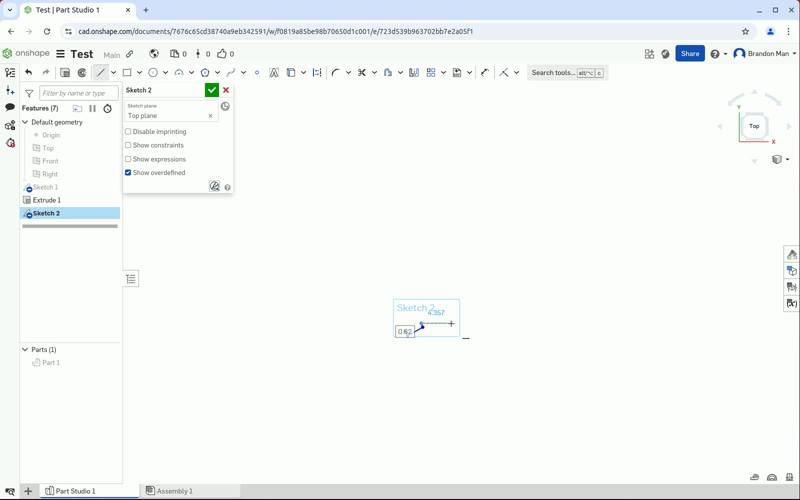
mouse_move(405, 332)
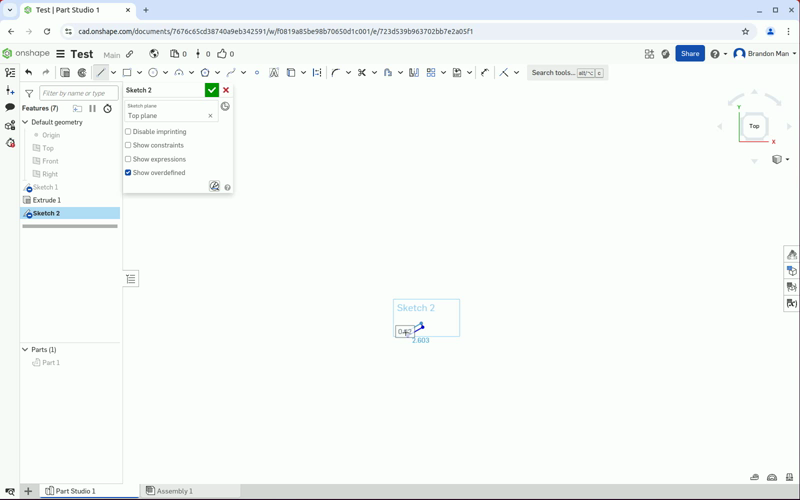
scroll(6)
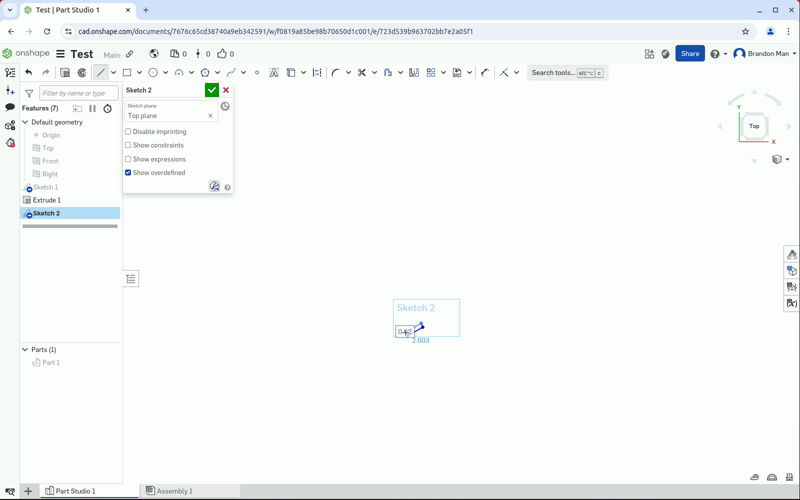
scroll(6)
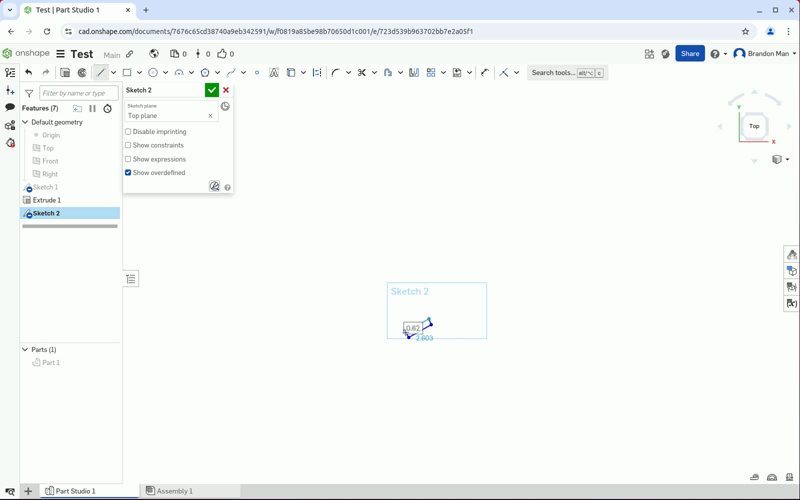
scroll(6)
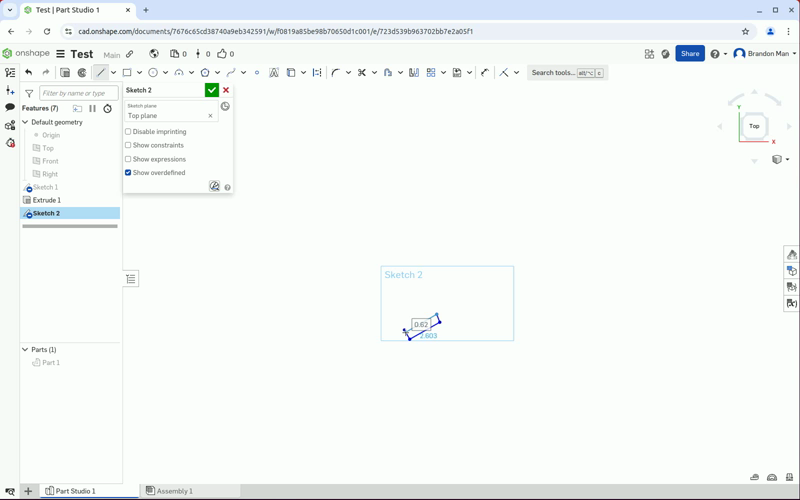
scroll(6)
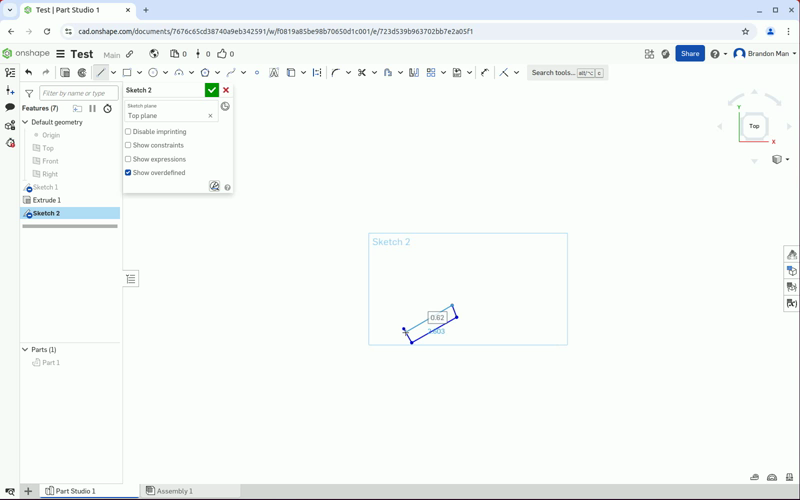
scroll(6)
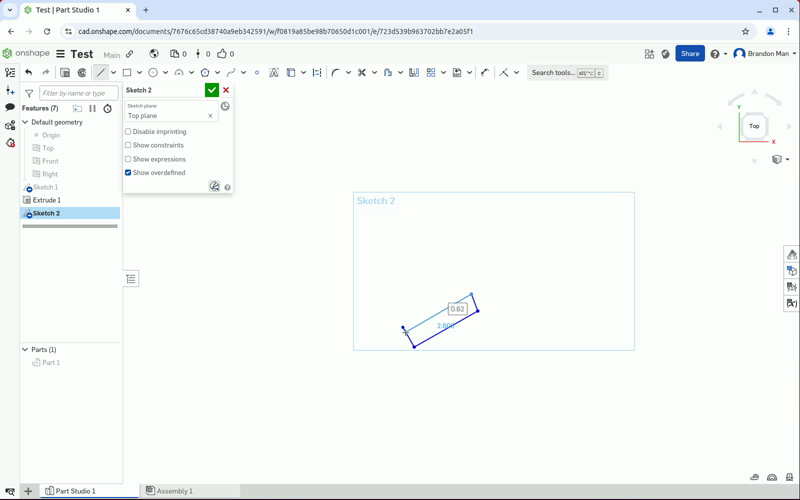
scroll(6)
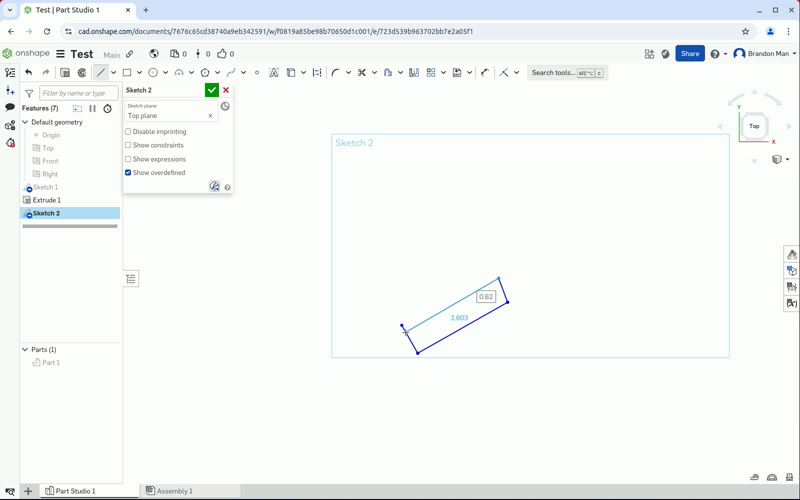
scroll(6)
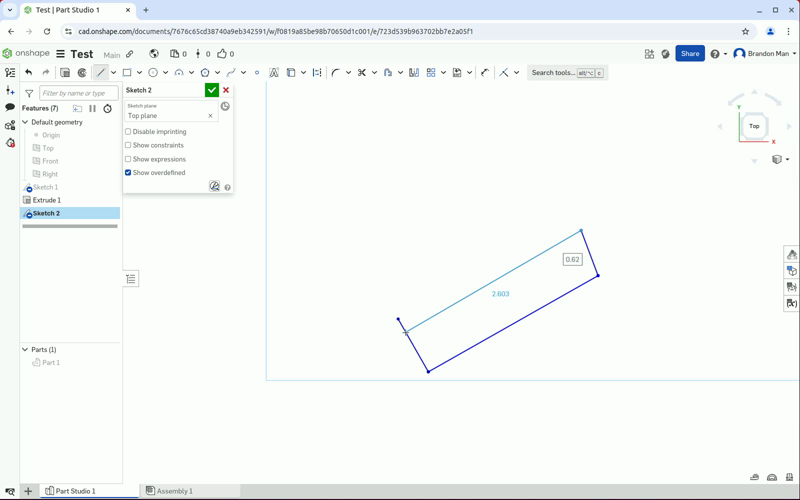
key_up(shift)
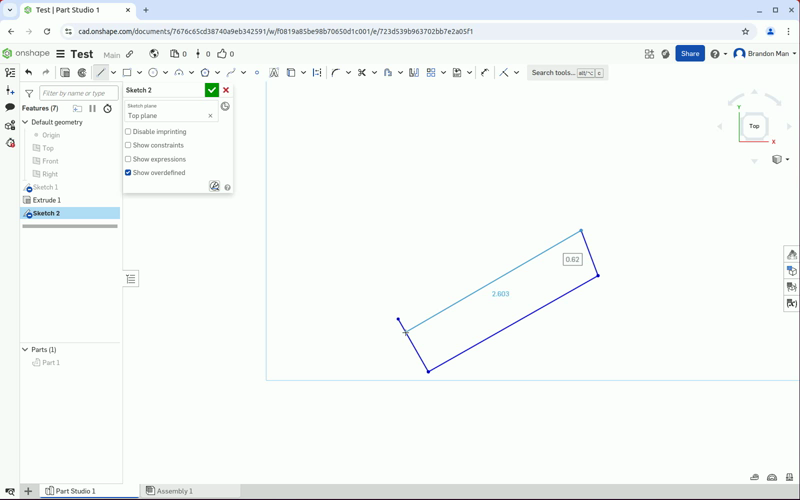
click(405, 332)
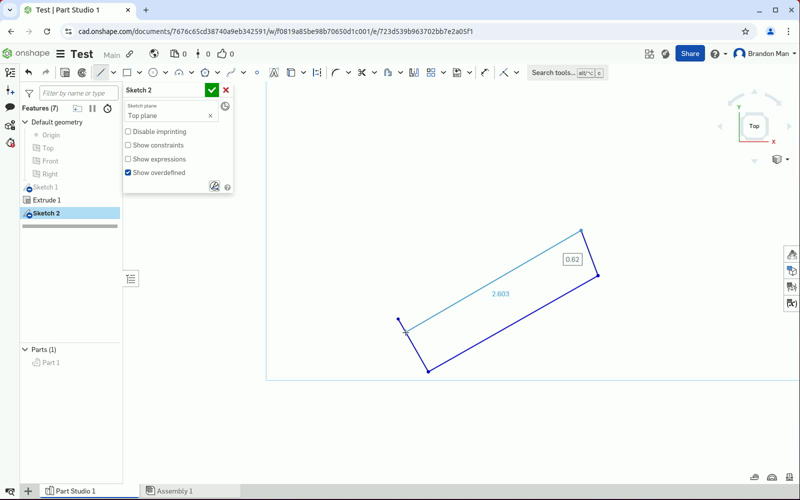
scroll(-6)
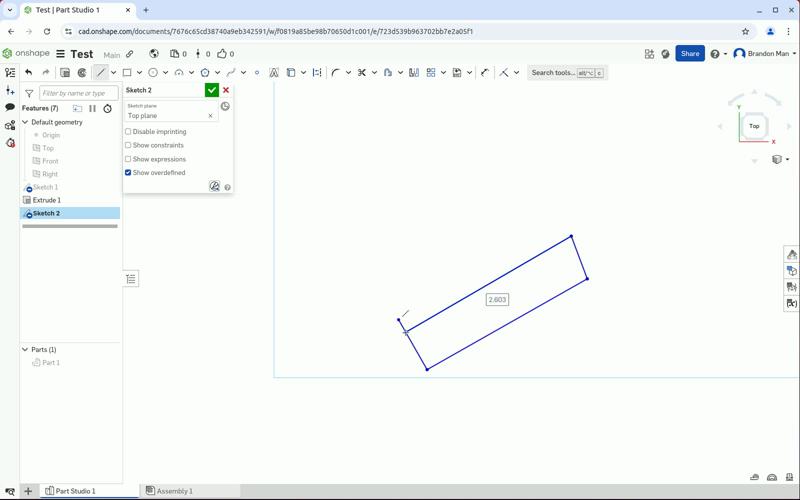
scroll(-6)
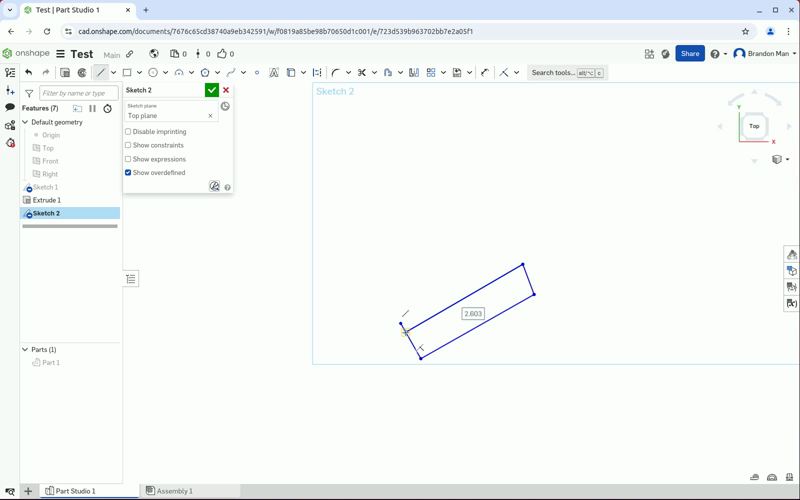
scroll(-6)
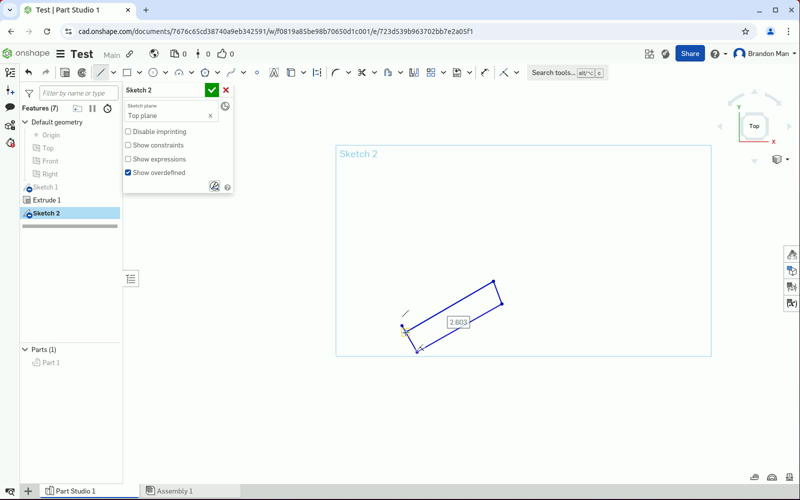
scroll(-6)
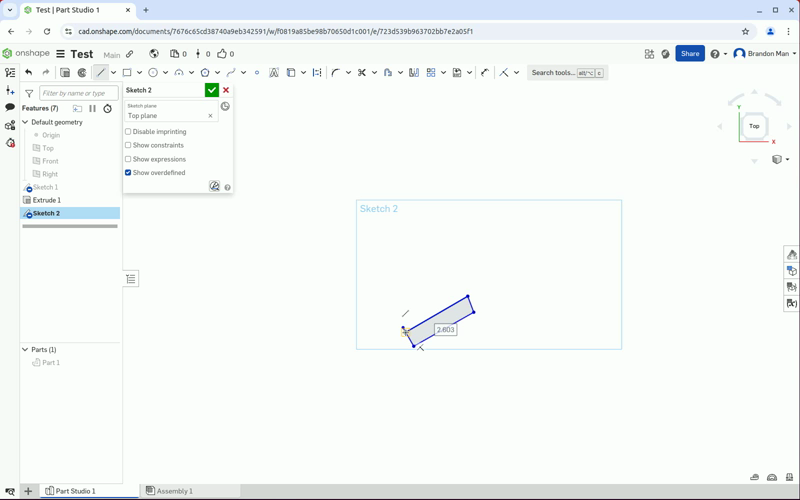
scroll(-6)
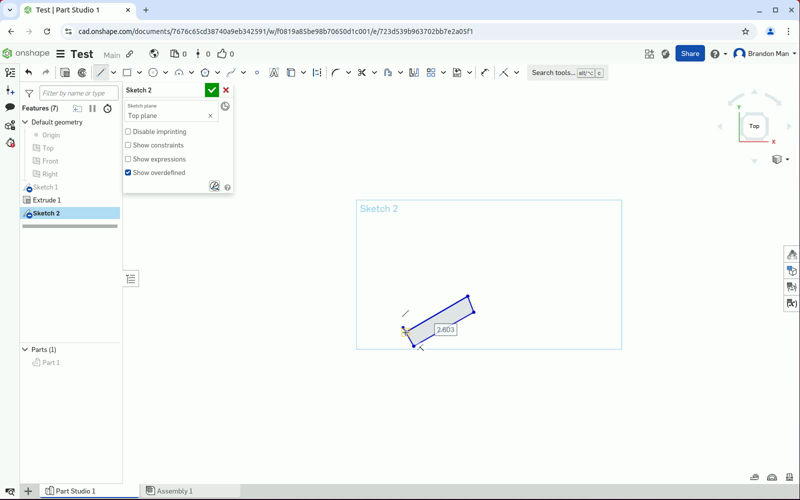
scroll(-6)
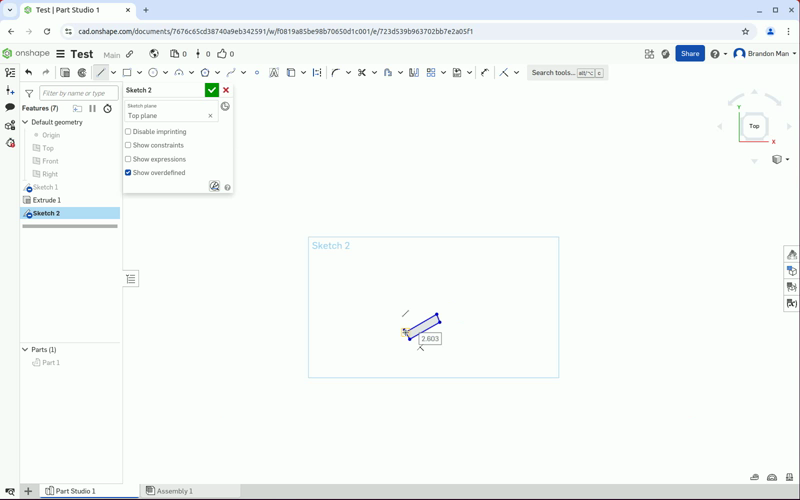
scroll(-6)
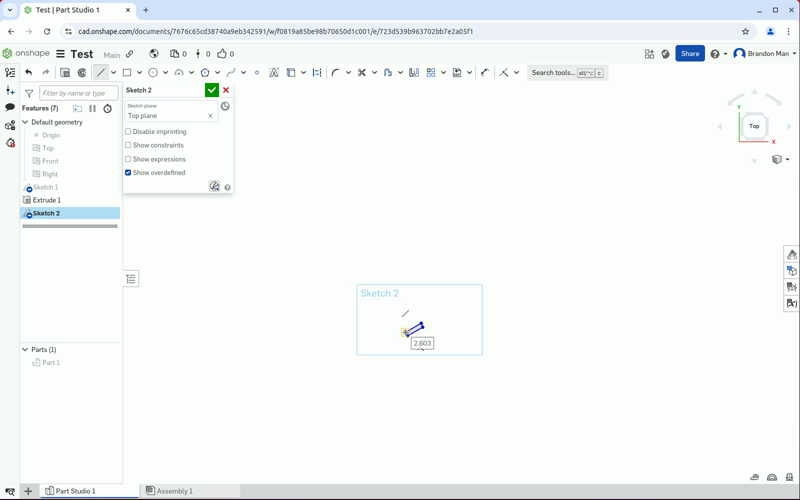
key(esc)
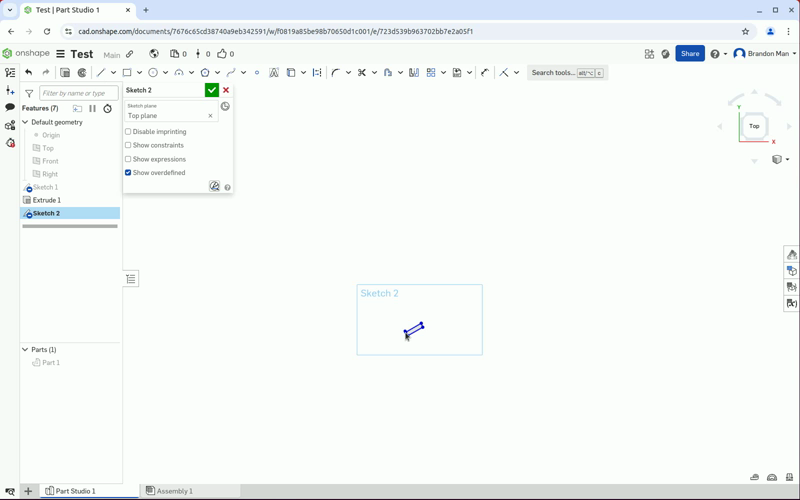
mouse_move(415, 329)
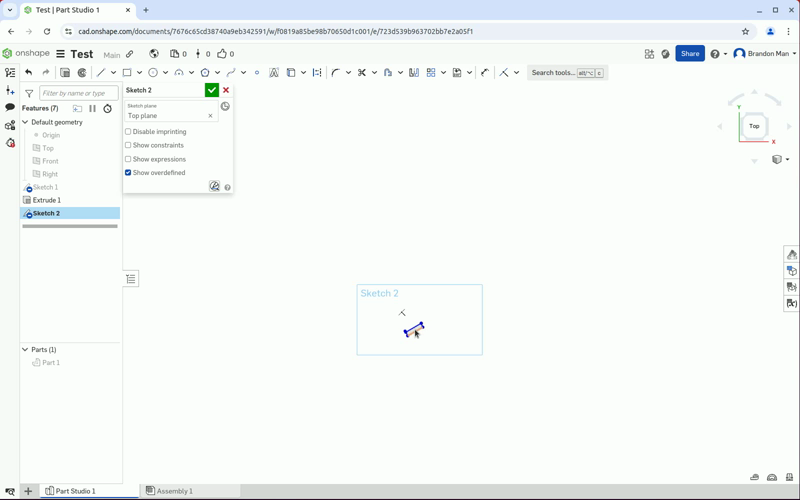
scroll(6)
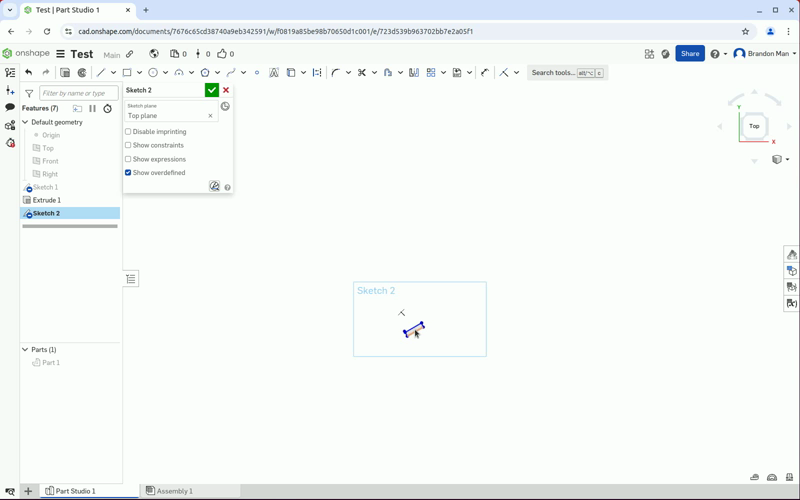
scroll(6)
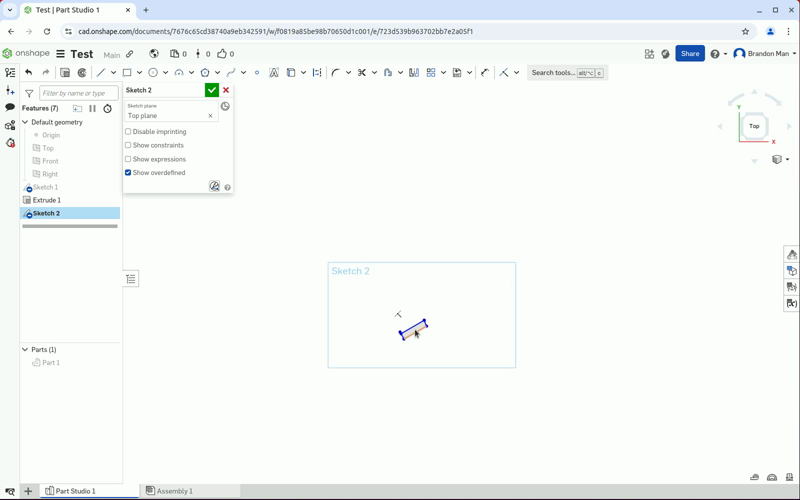
scroll(6)
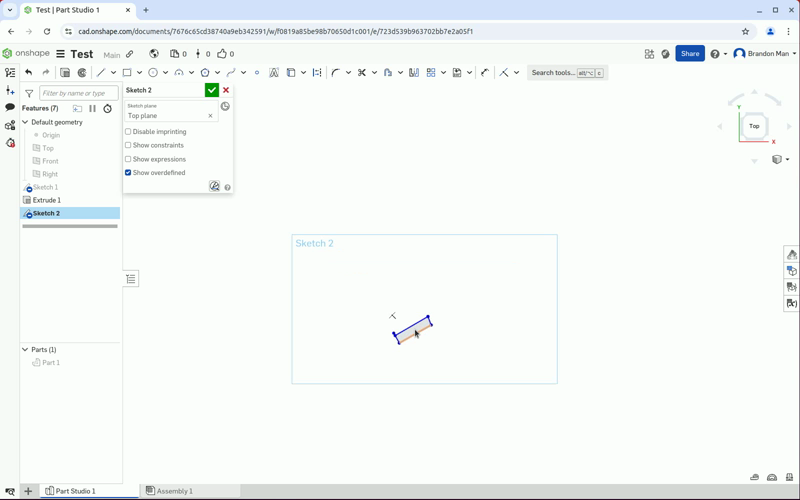
scroll(6)
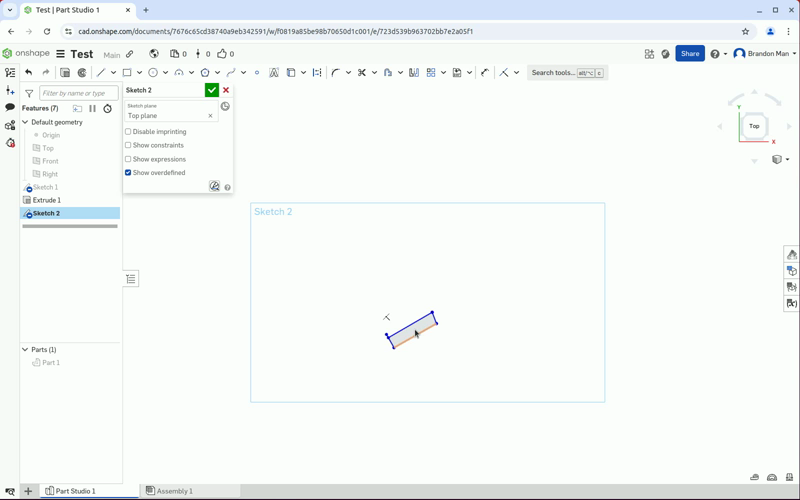
scroll(6)
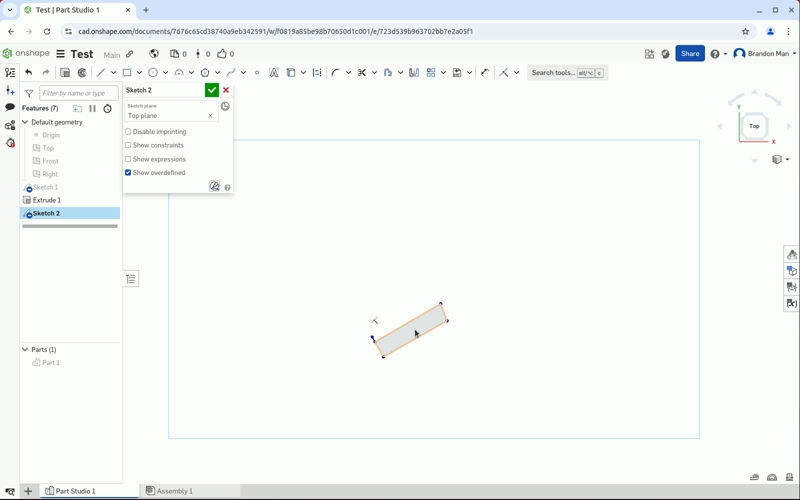
scroll(6)
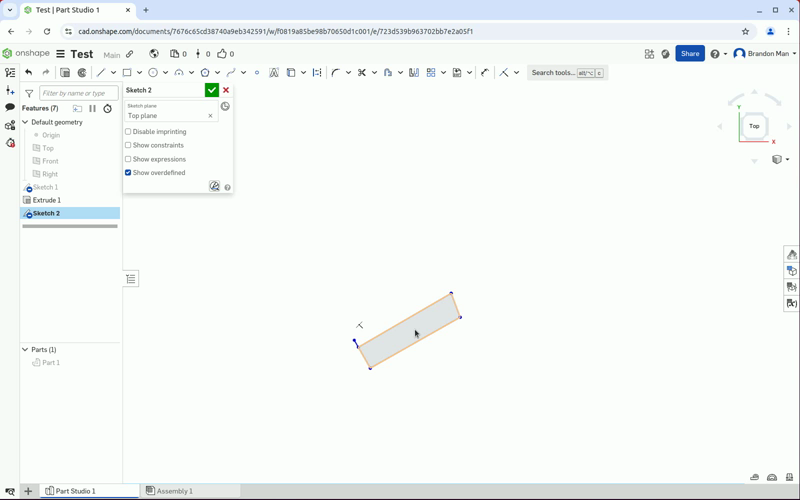
scroll(6)
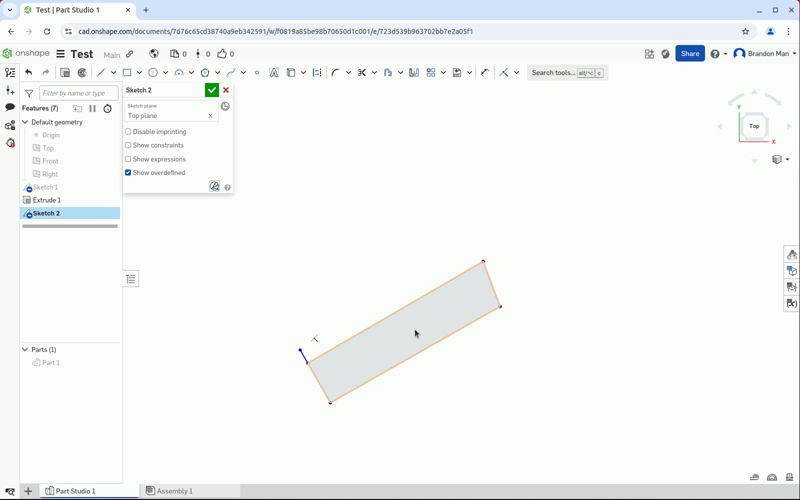
click(415, 329)
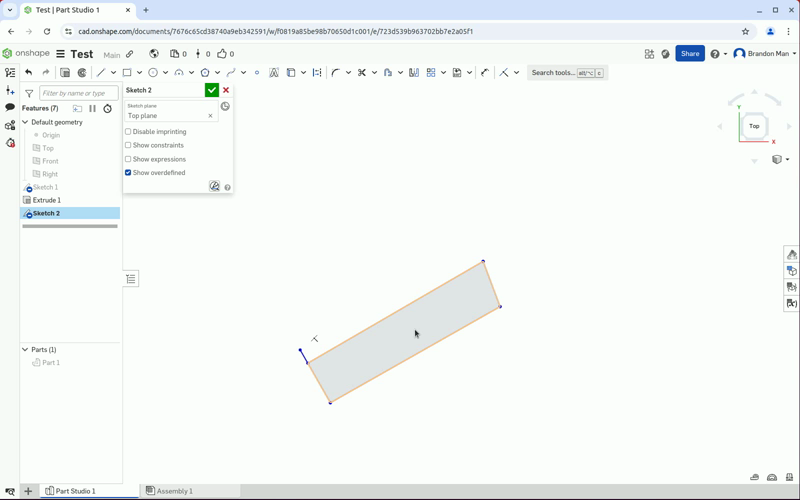
scroll(-6)
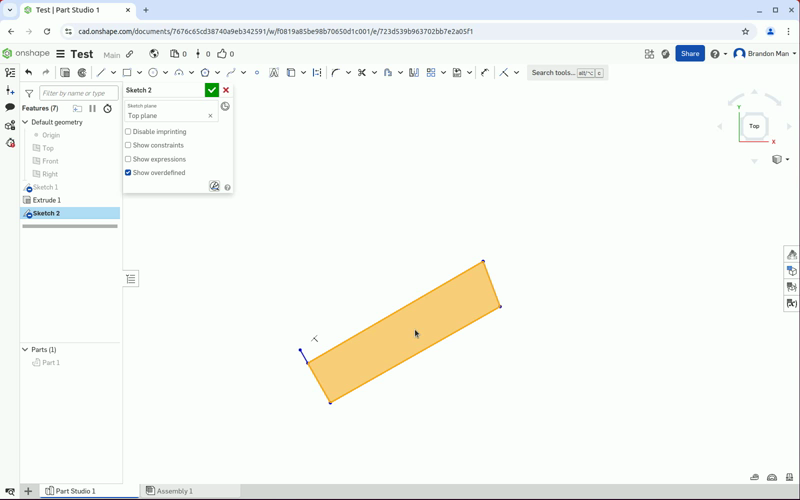
scroll(-6)
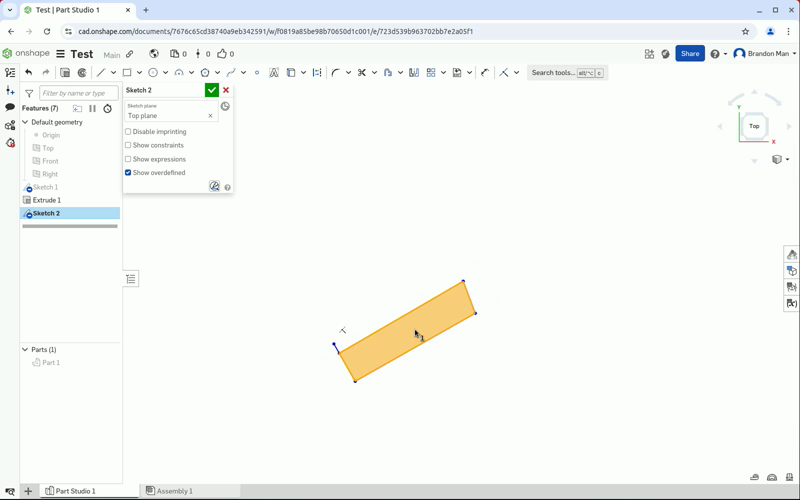
scroll(-6)
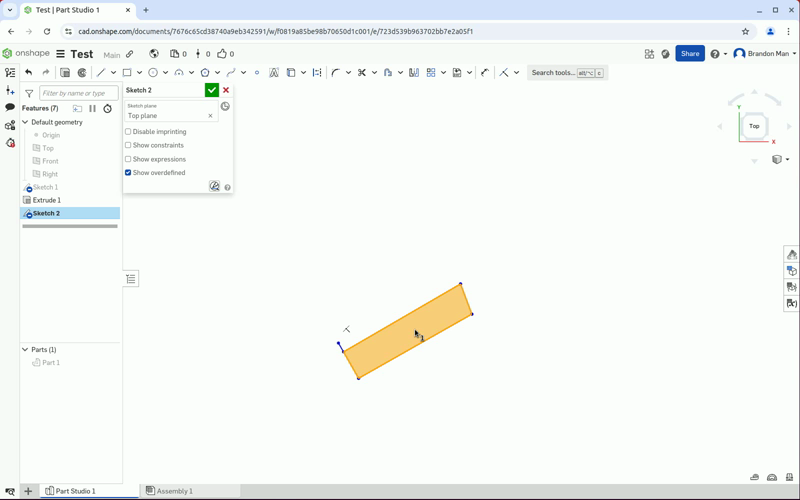
scroll(-6)
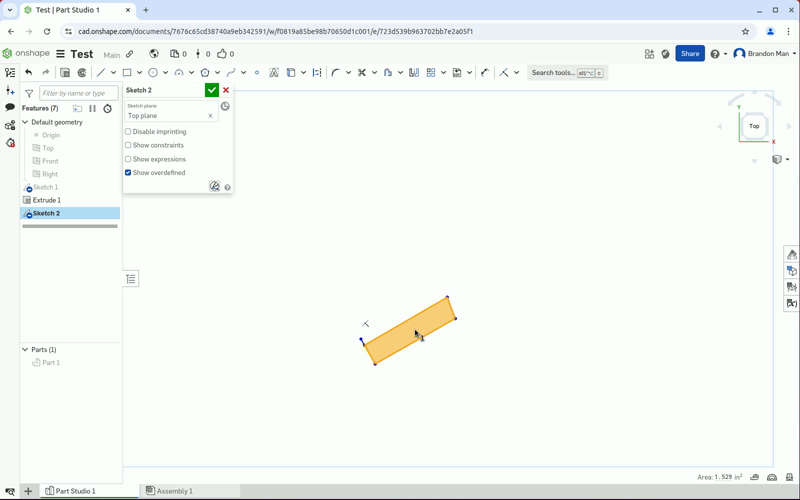
scroll(-6)
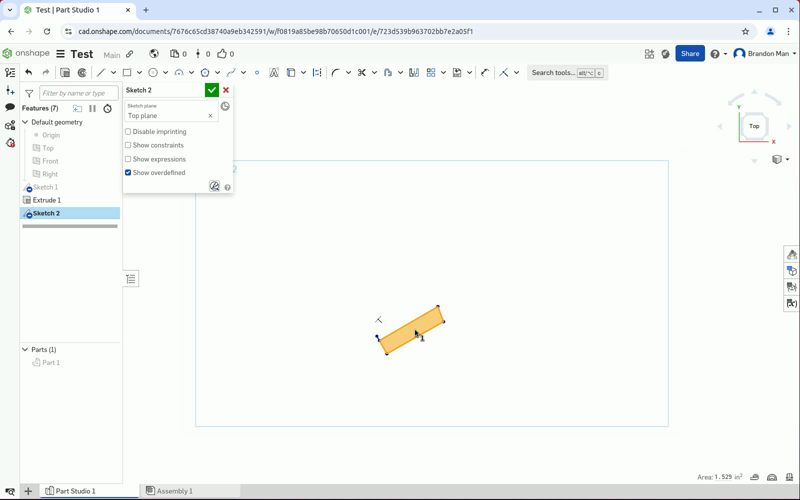
scroll(-6)
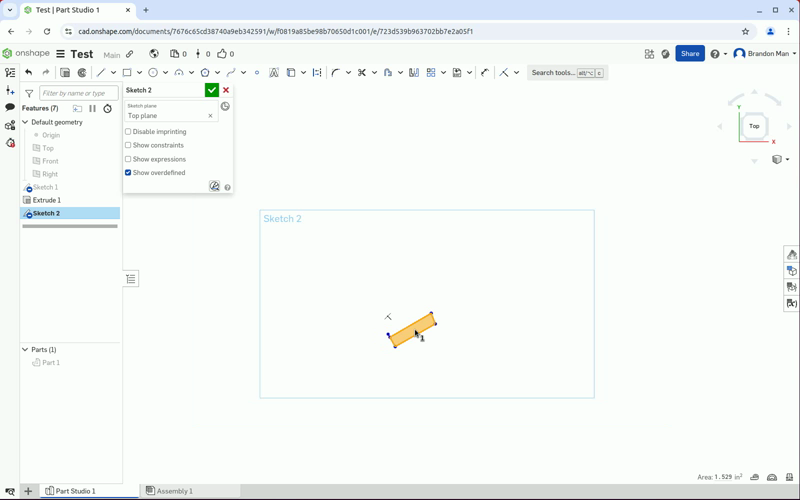
scroll(-6)
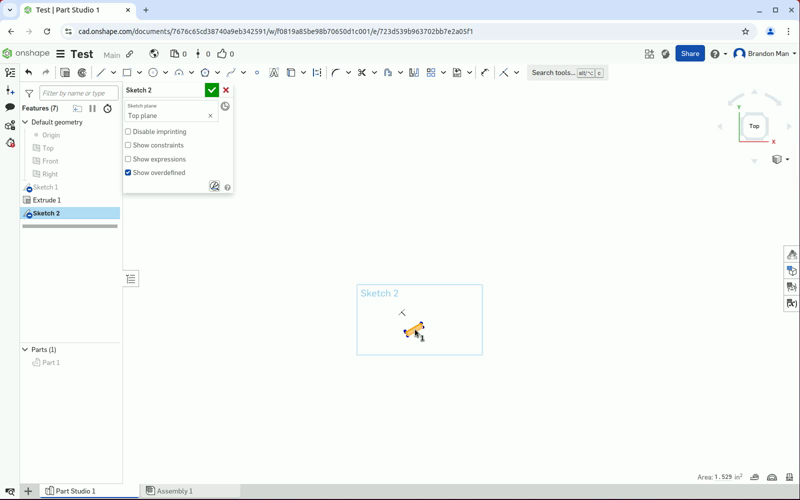
mouse_move(73, 352)
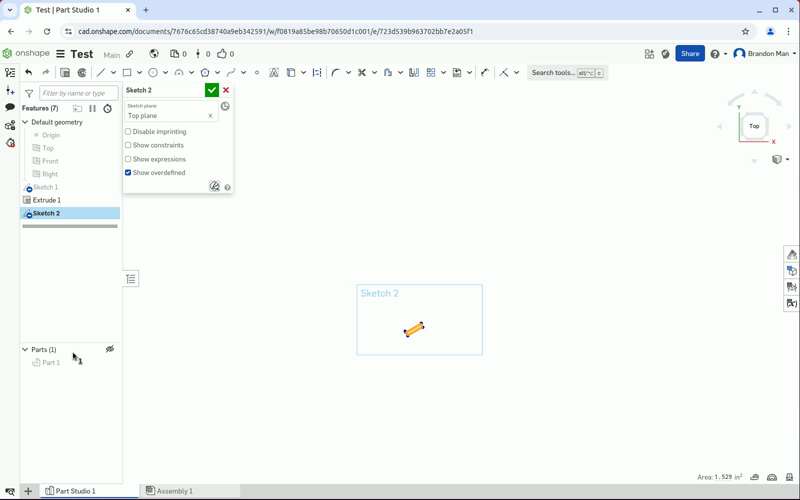
key(shift+y)
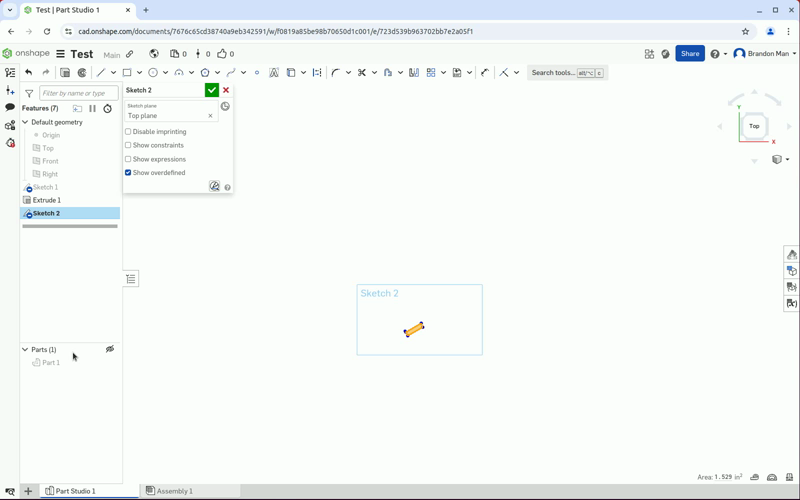
key(shift+e)
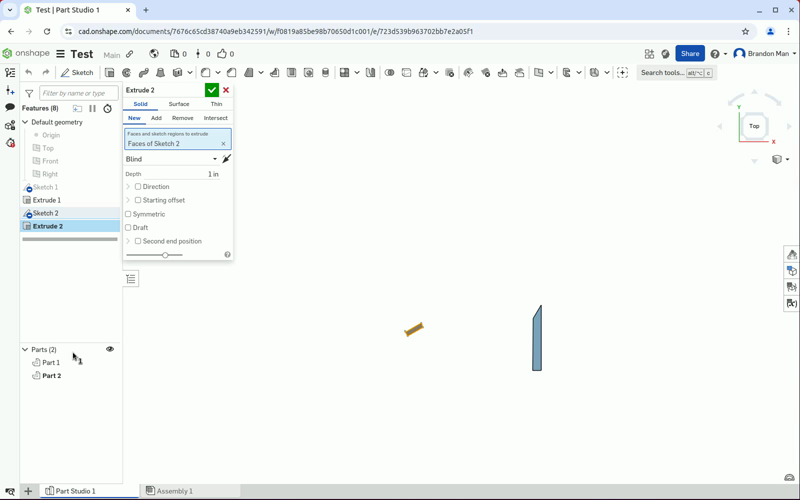
mouse_move(143, 106)
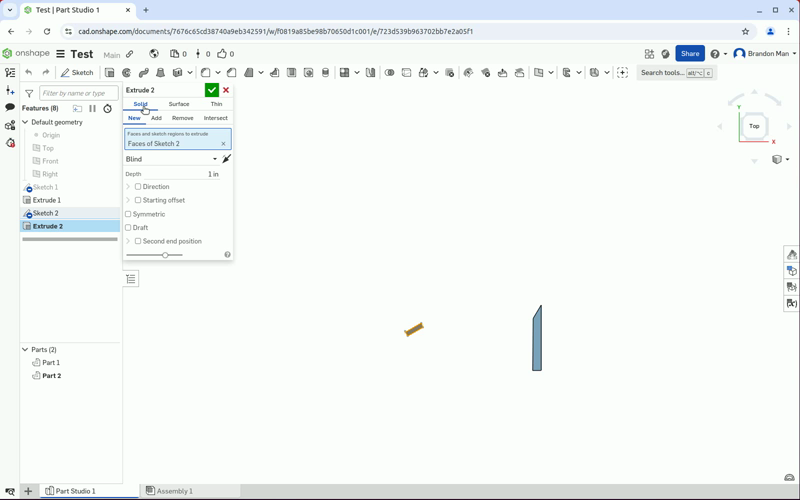
click(143, 106)
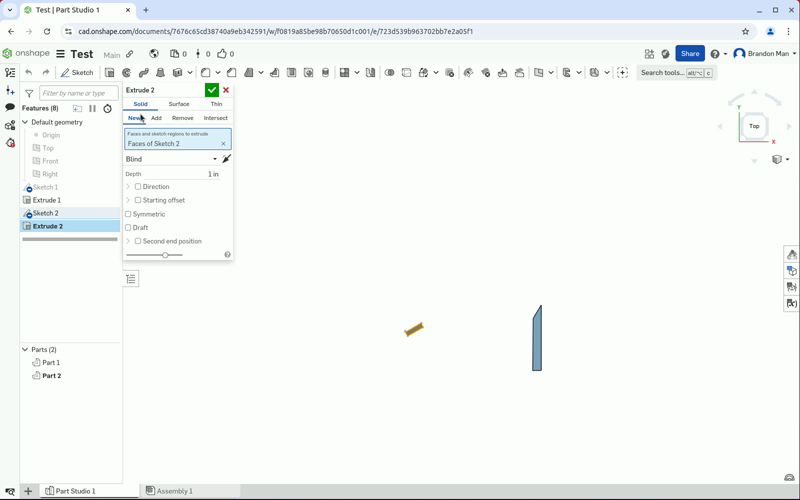
mouse_move(137, 120)
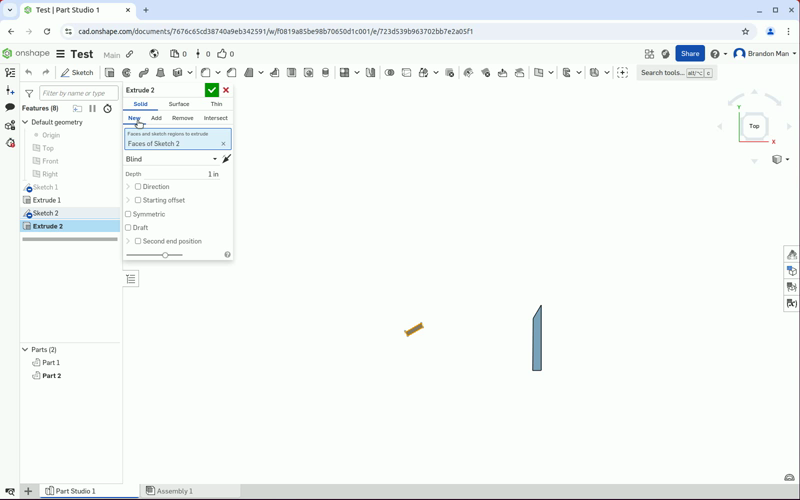
click(137, 120)
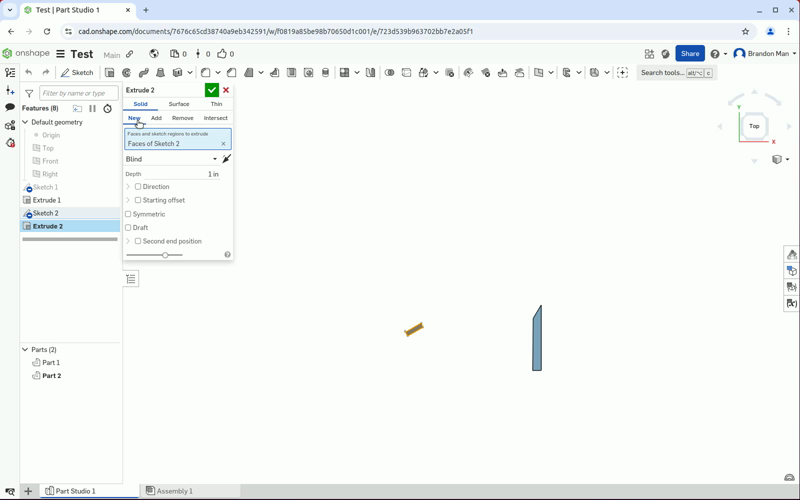
key(tab, 4)
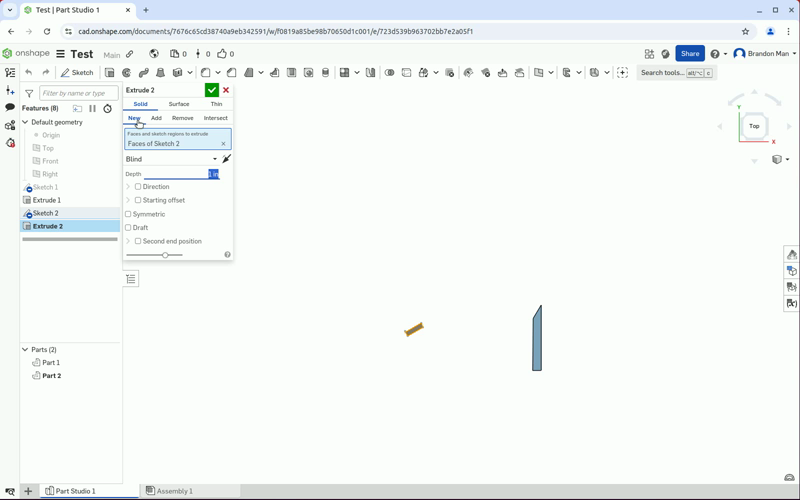
text(2.648)
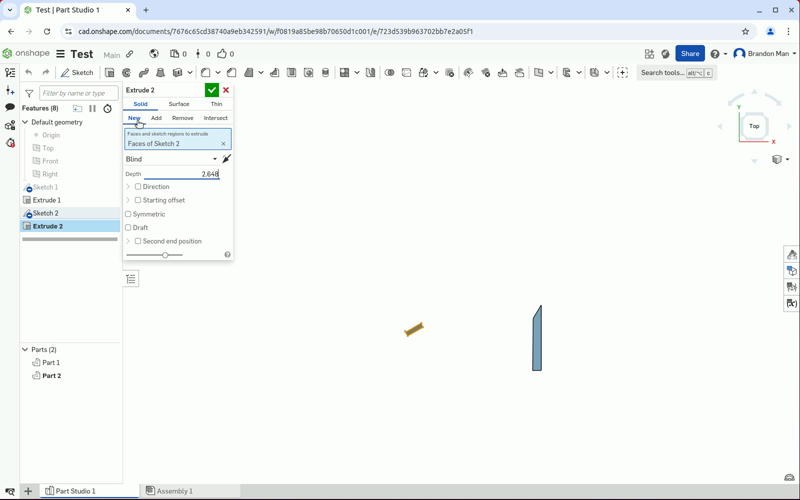
key(enter)
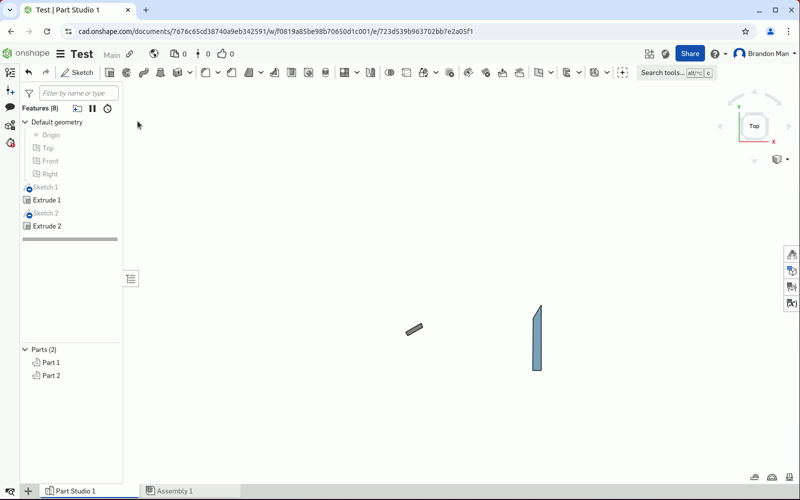
key(shift+h)
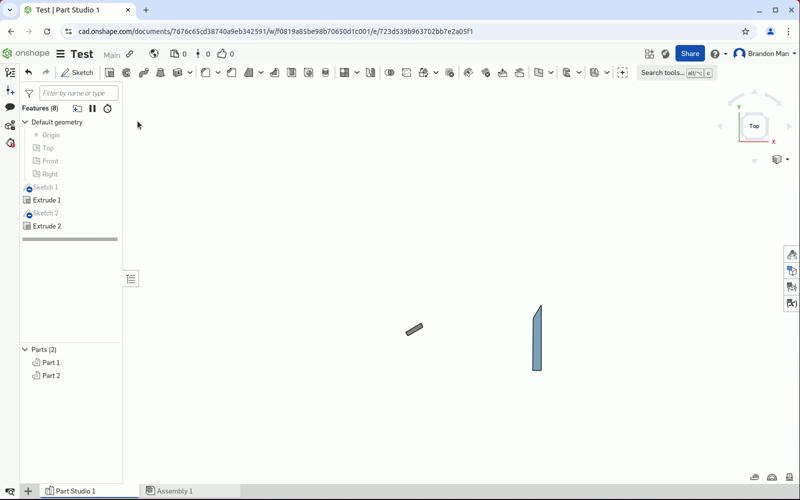
key(shift+h)
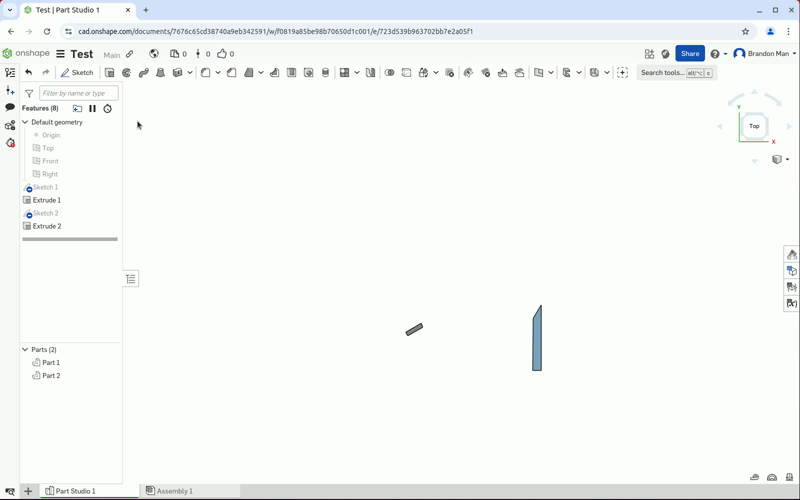
mouse_move(73, 189)
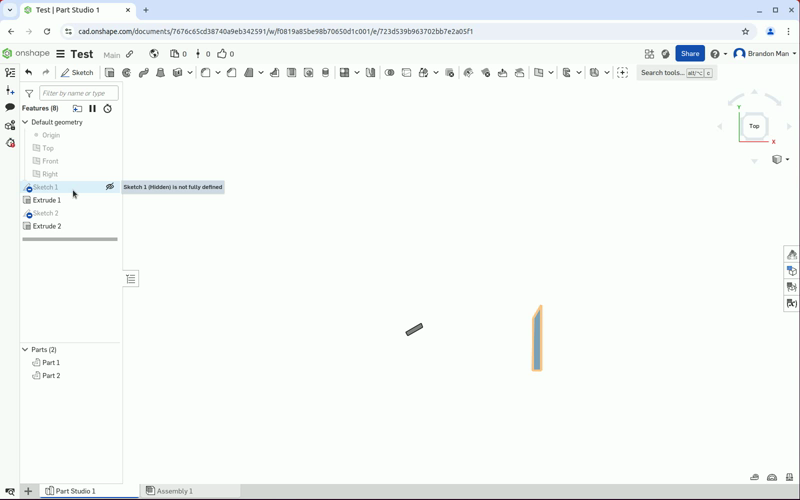
click(73, 189)
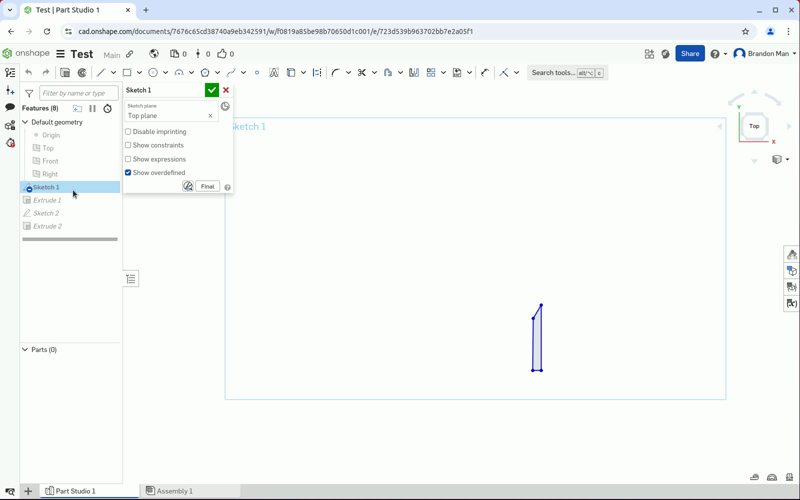
mouse_move(229, 92)
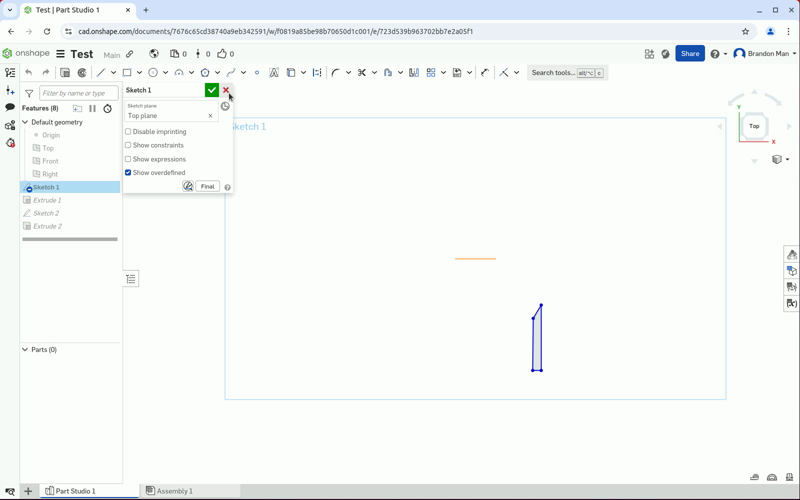
click(229, 92)
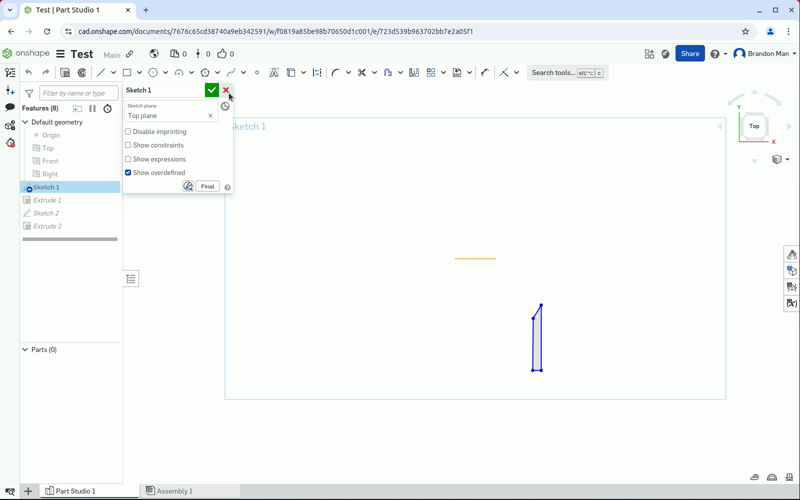
key(shift+s)
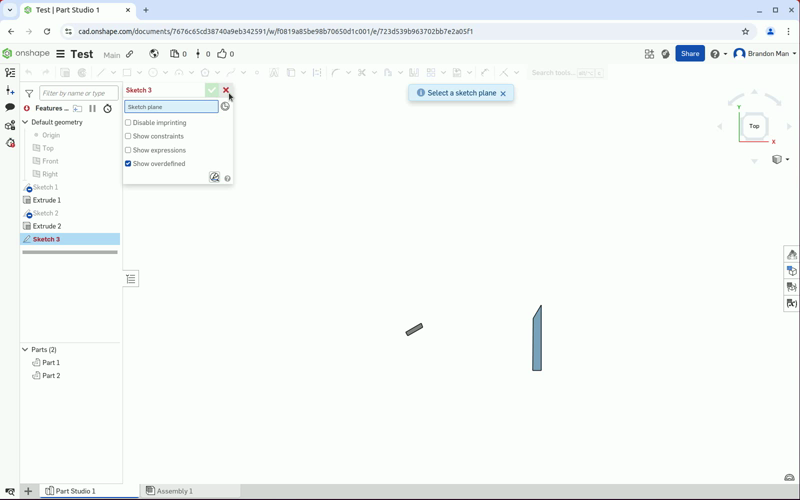
mouse_move(73, 150)
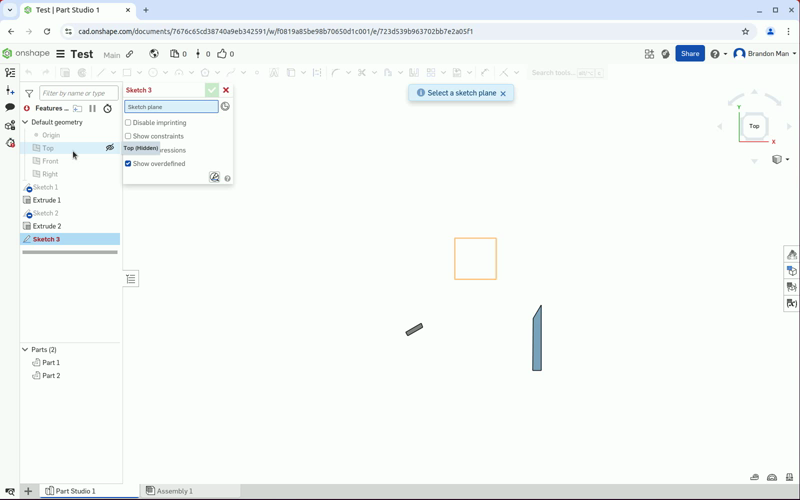
click(73, 150)
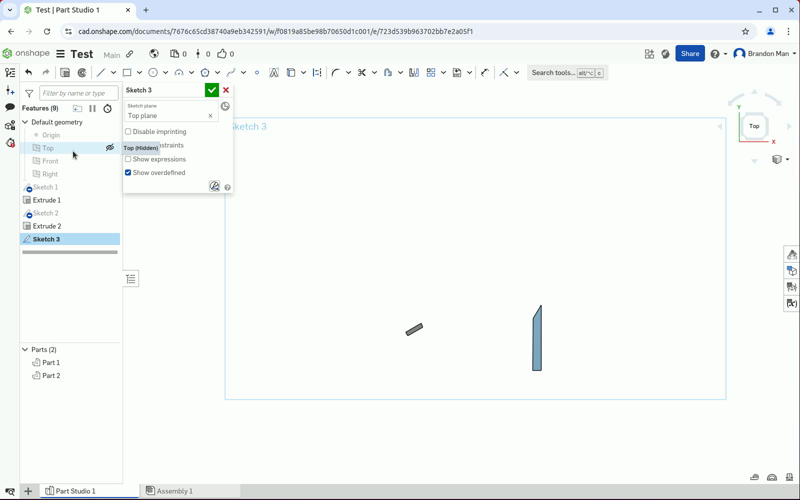
mouse_move(73, 352)
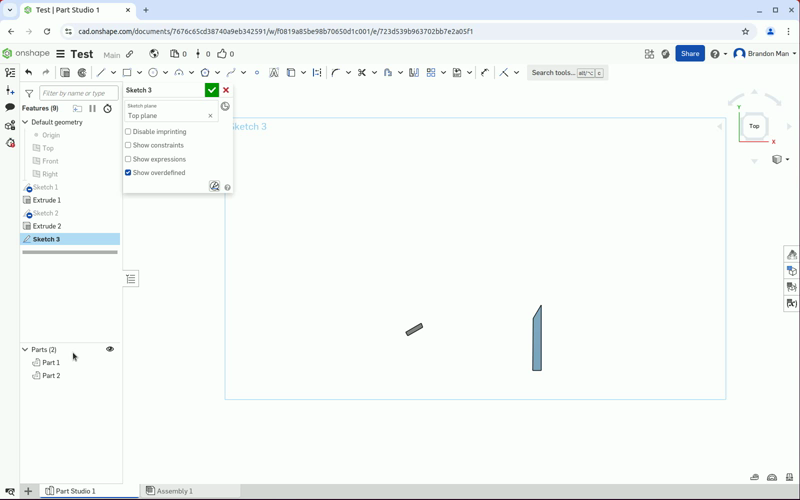
key(y)
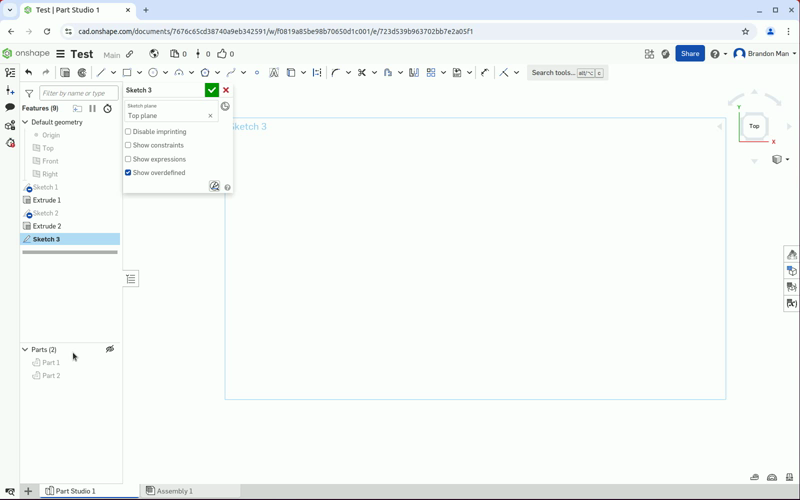
key(l)
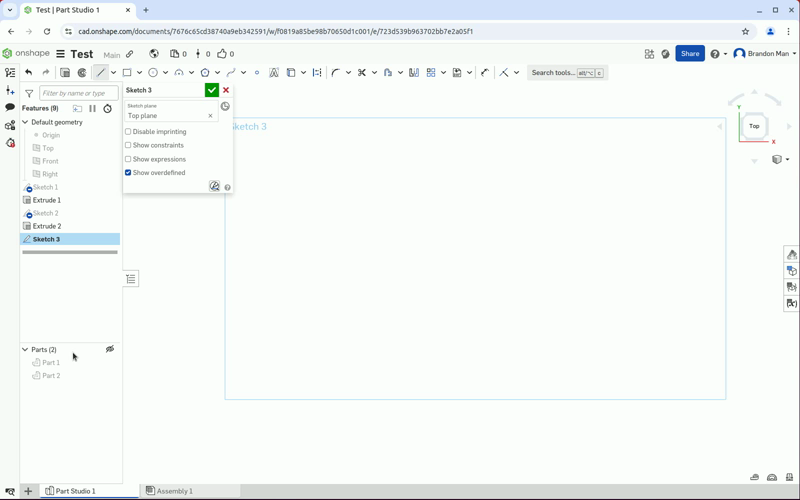
key_down(shift)
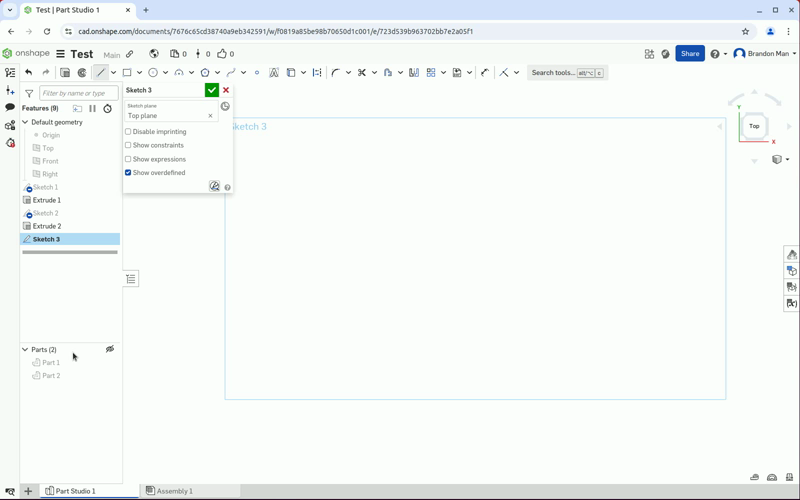
mouse_move(358, 282)
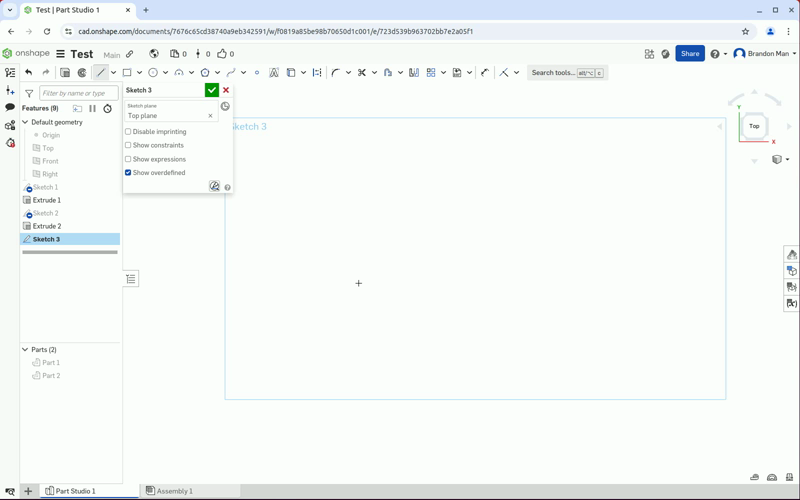
click(358, 282)
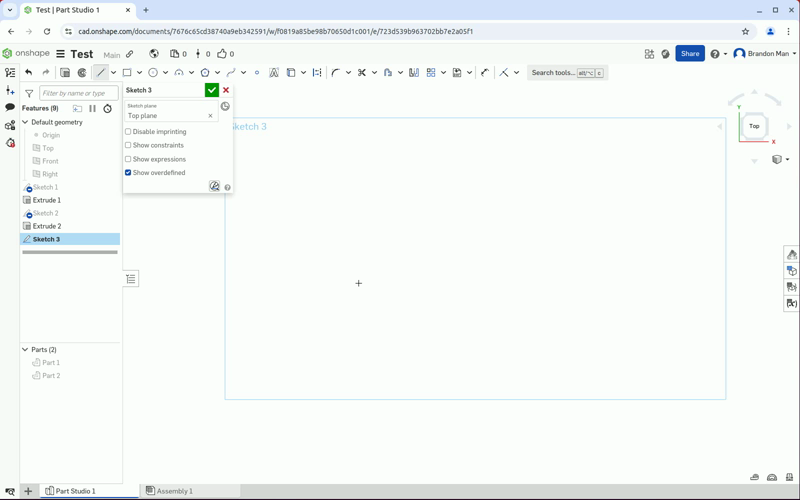
key_up(shift)
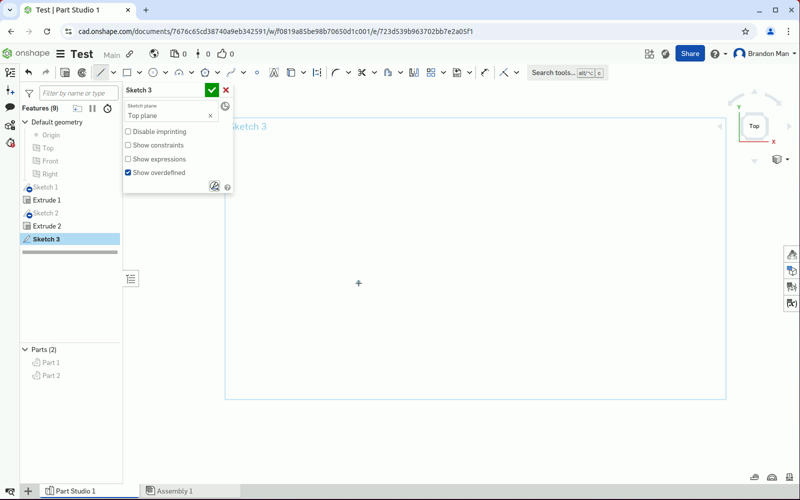
key_down(shift)
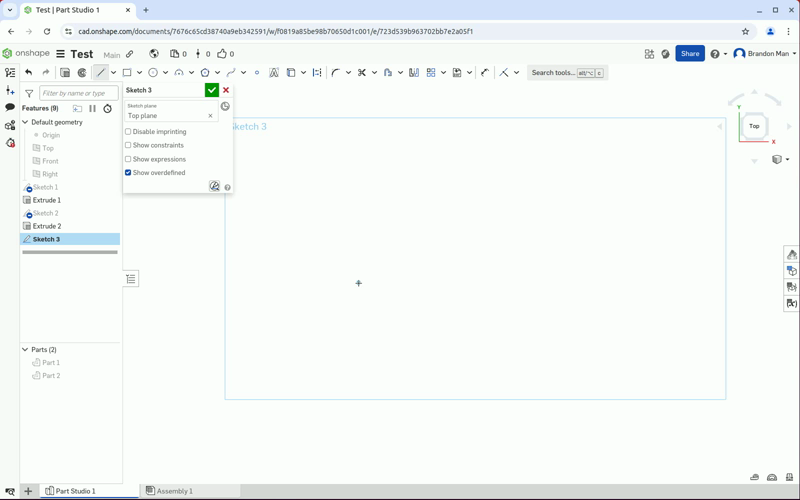
mouse_move(388, 282)
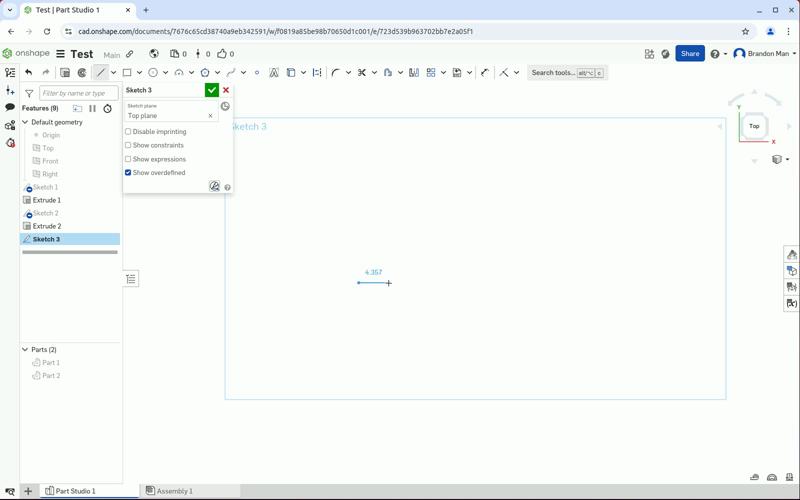
mouse_move(397, 282)
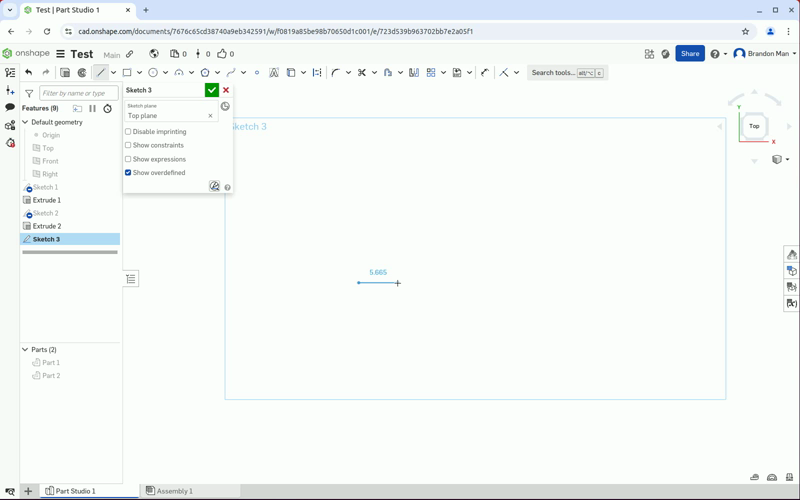
click(397, 282)
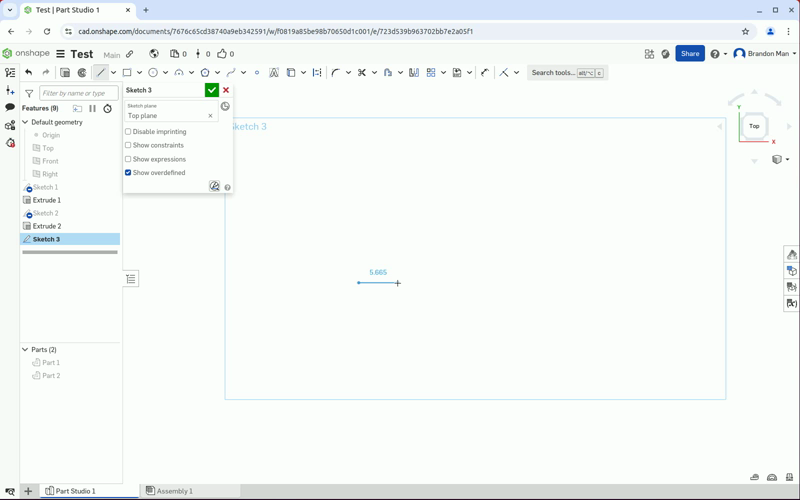
key_up(shift)
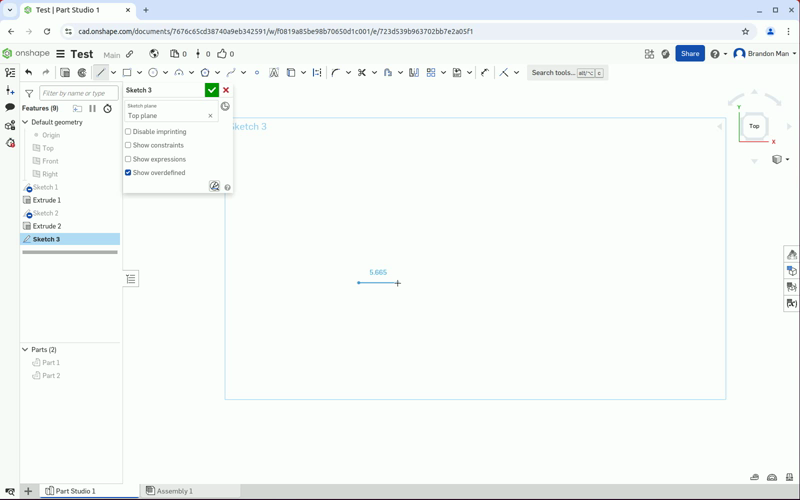
key(esc)
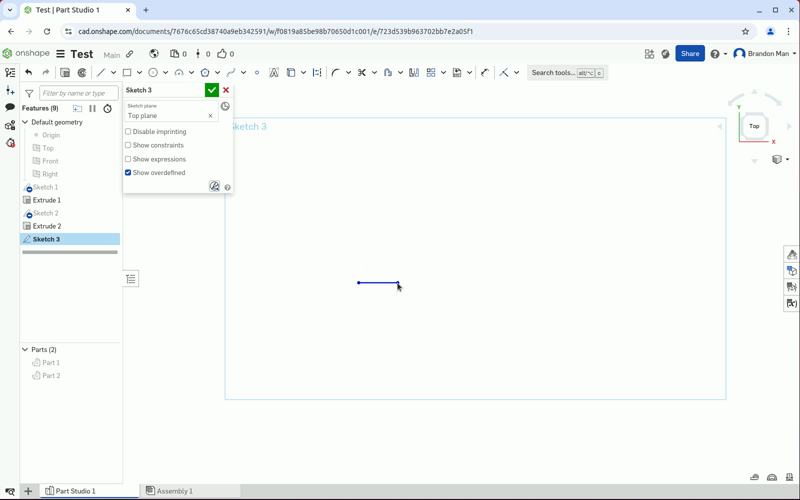
key(a)
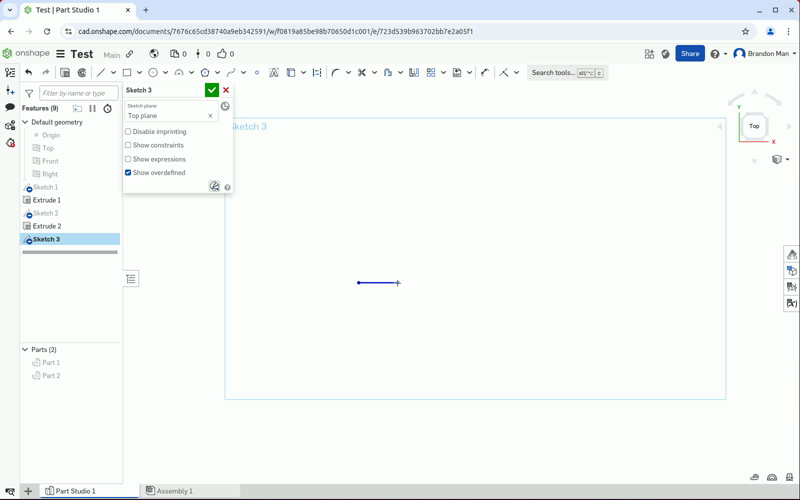
mouse_move(397, 282)
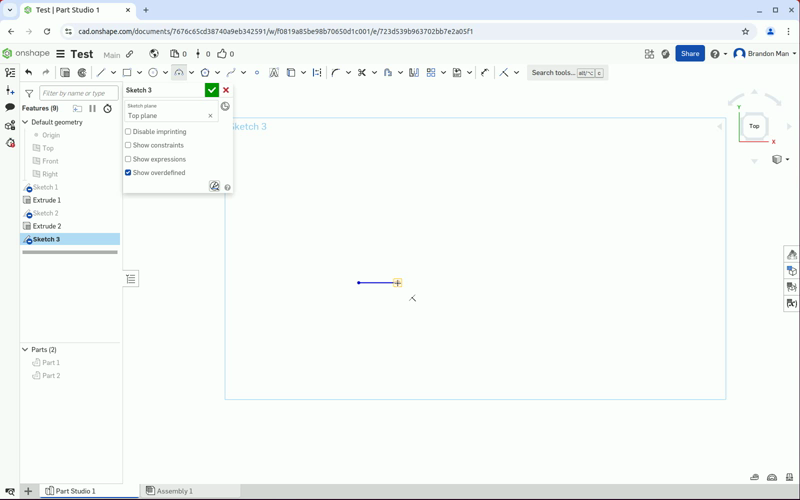
click(397, 282)
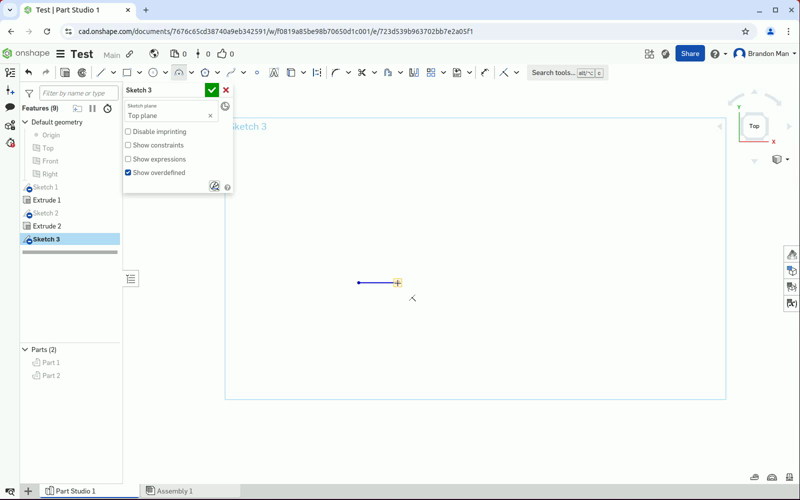
key_down(shift)
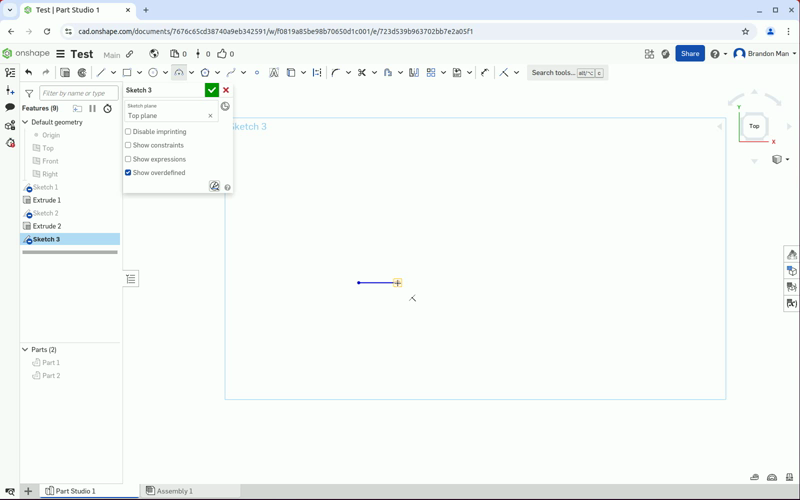
mouse_move(398, 275)
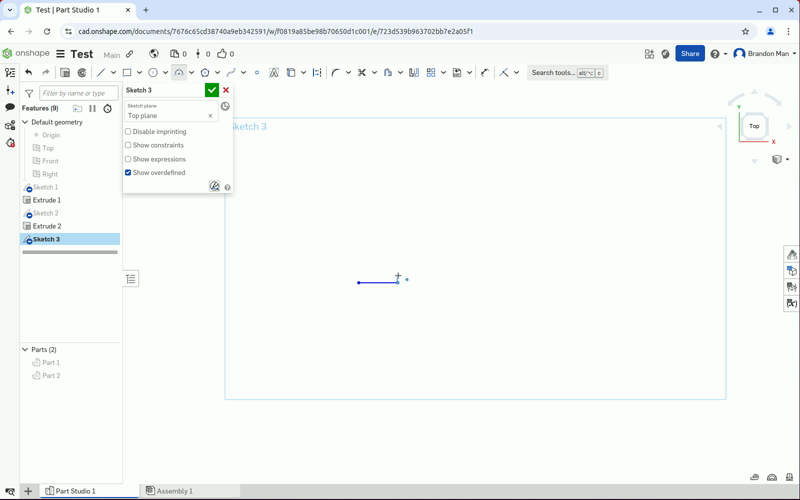
click(398, 275)
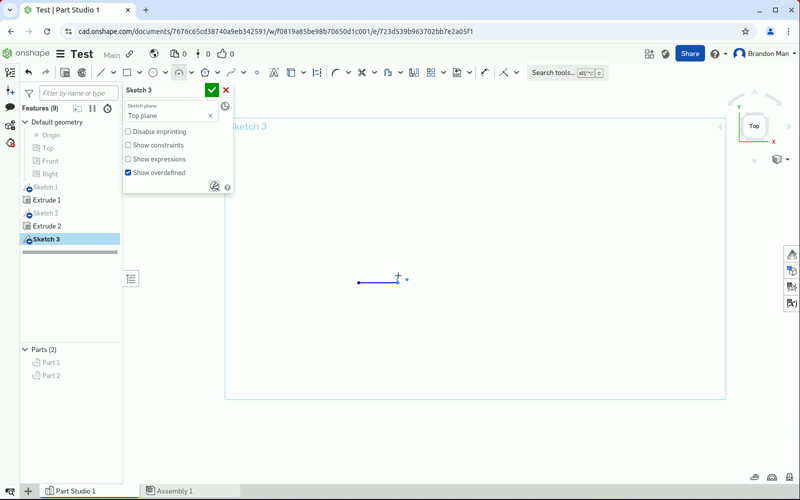
mouse_move(397, 279)
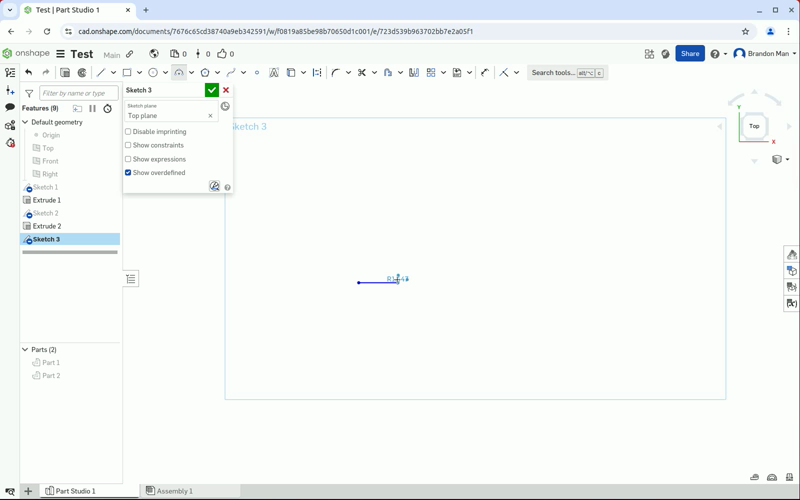
scroll(6)
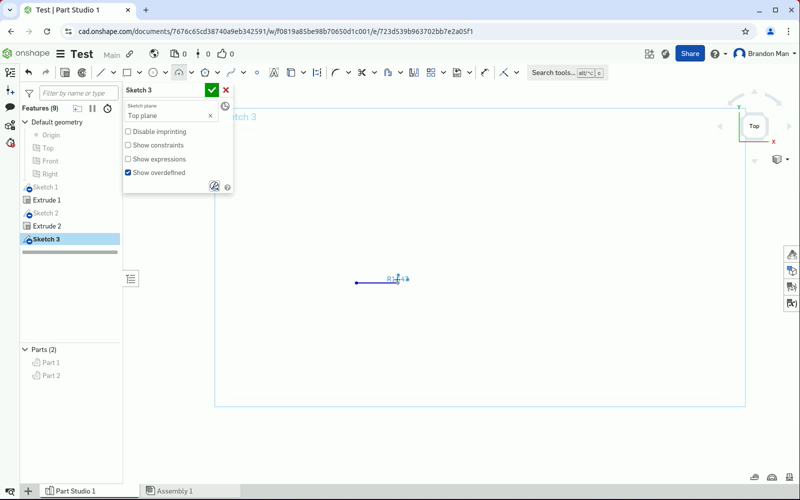
scroll(6)
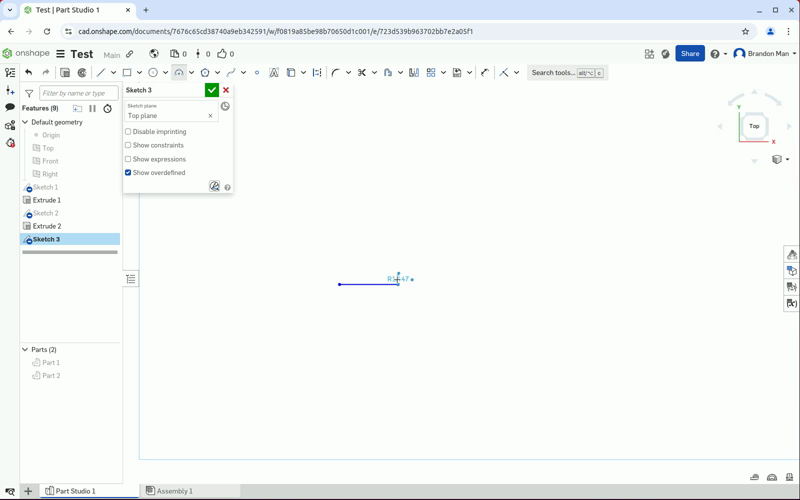
scroll(6)
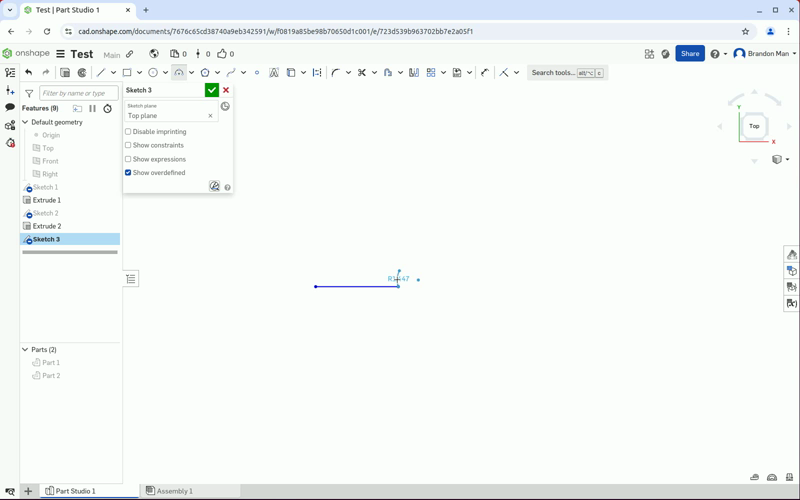
scroll(6)
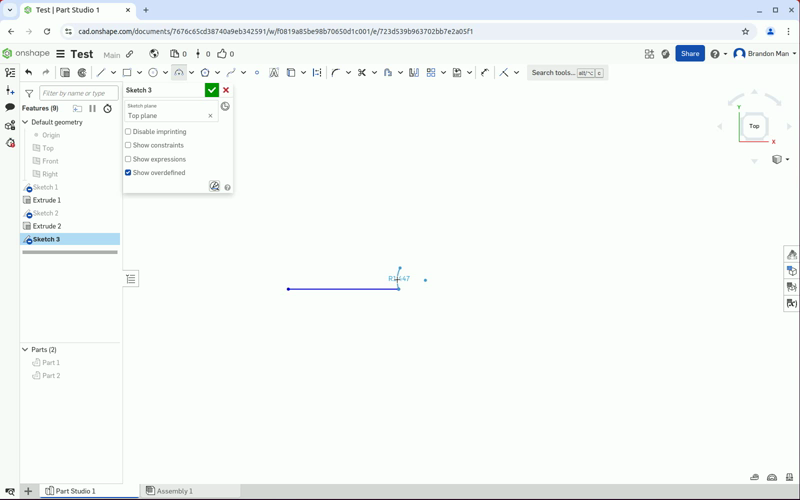
scroll(6)
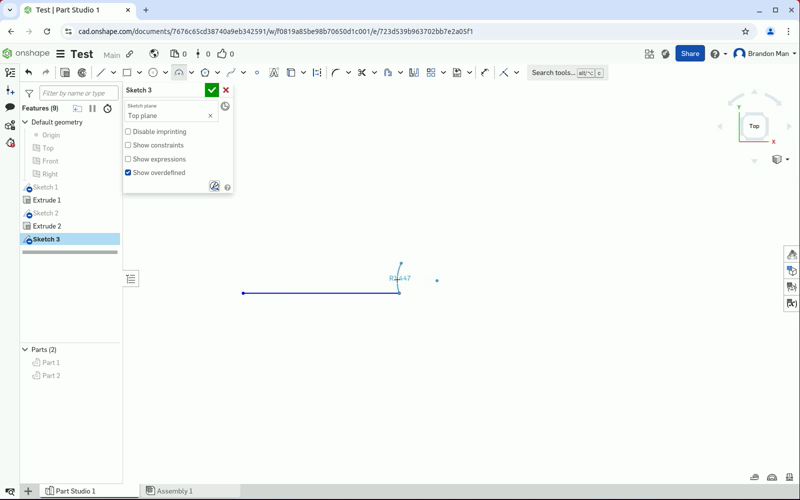
scroll(6)
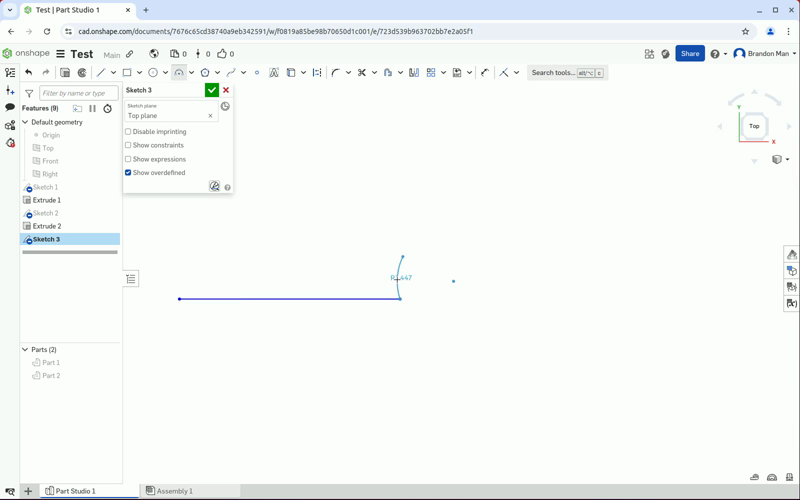
scroll(6)
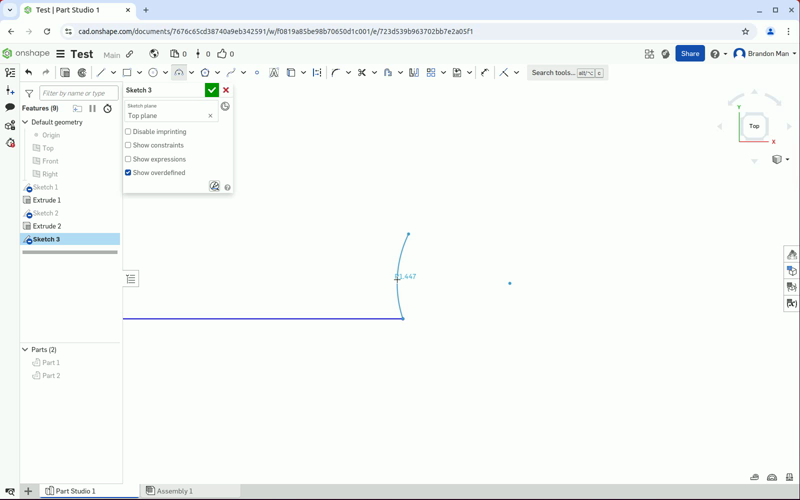
click(397, 279)
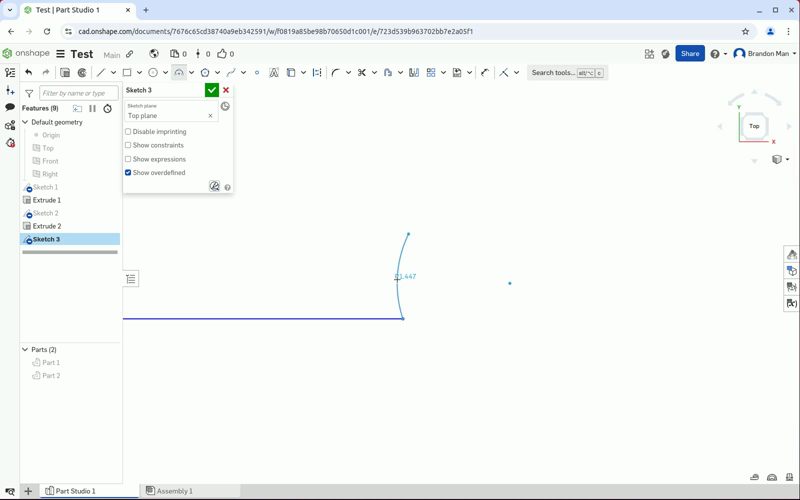
scroll(-6)
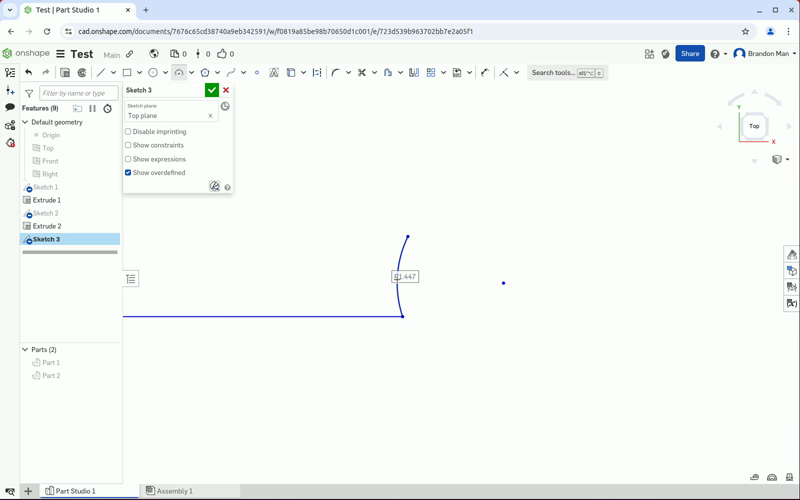
scroll(-6)
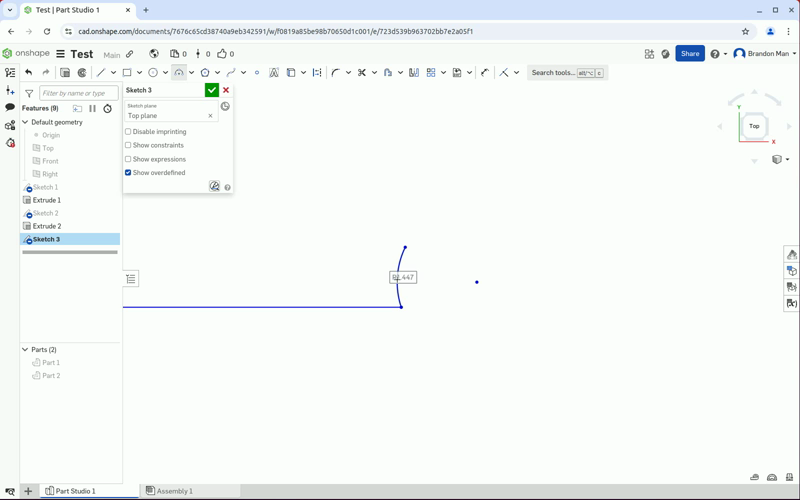
scroll(-6)
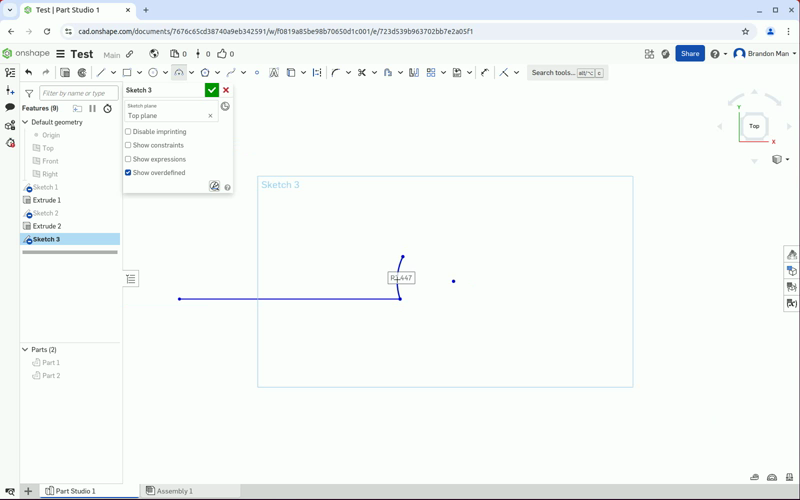
scroll(-6)
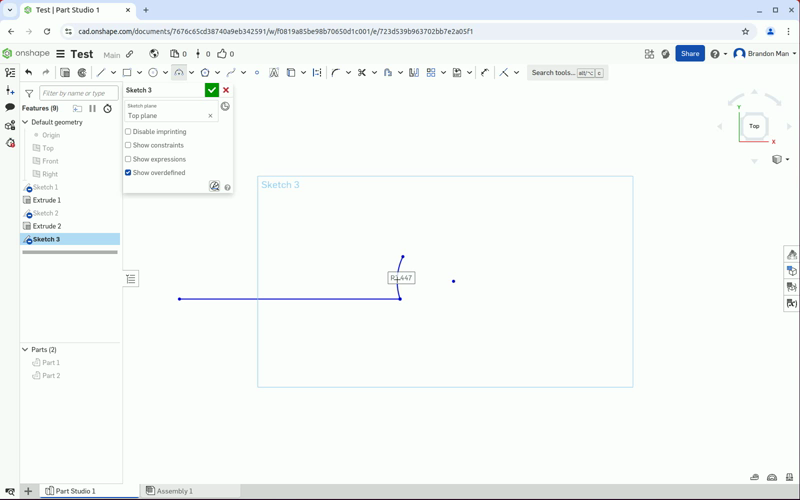
scroll(-6)
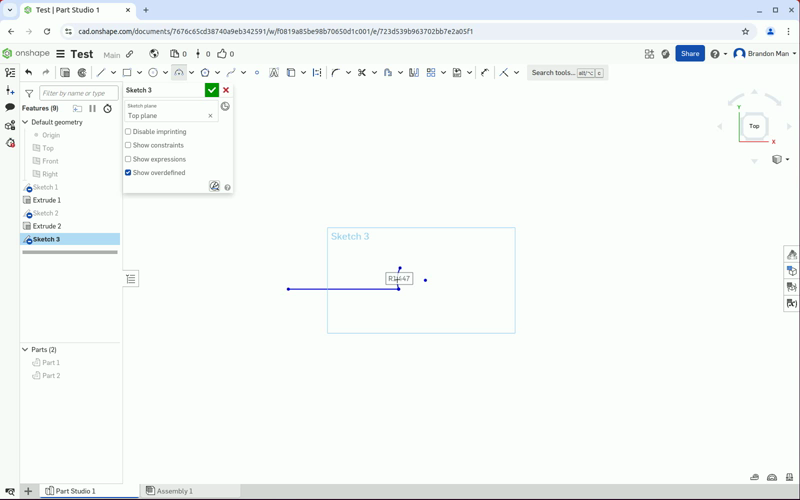
scroll(-6)
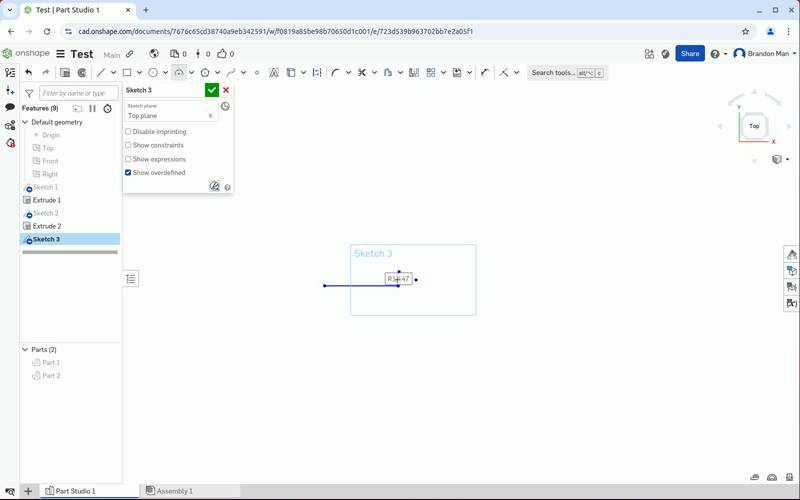
scroll(-6)
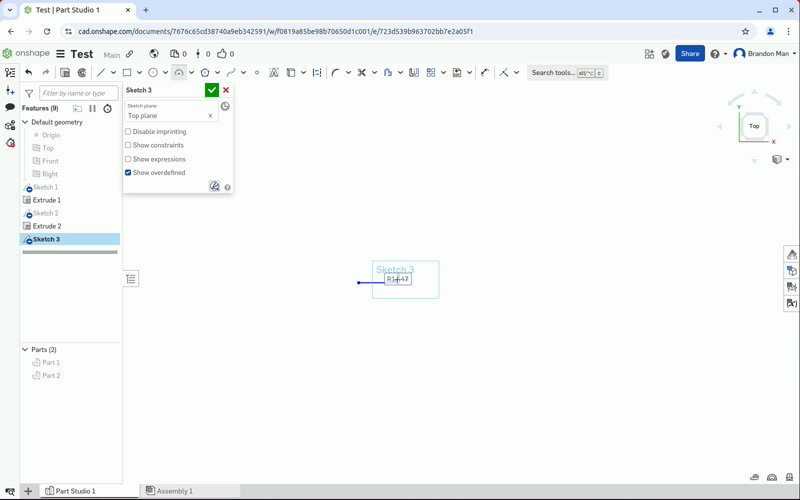
key_up(shift)
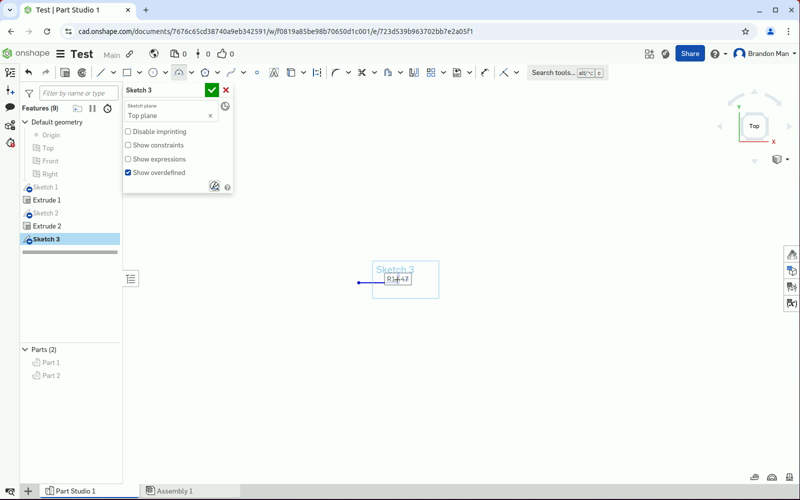
key(esc)
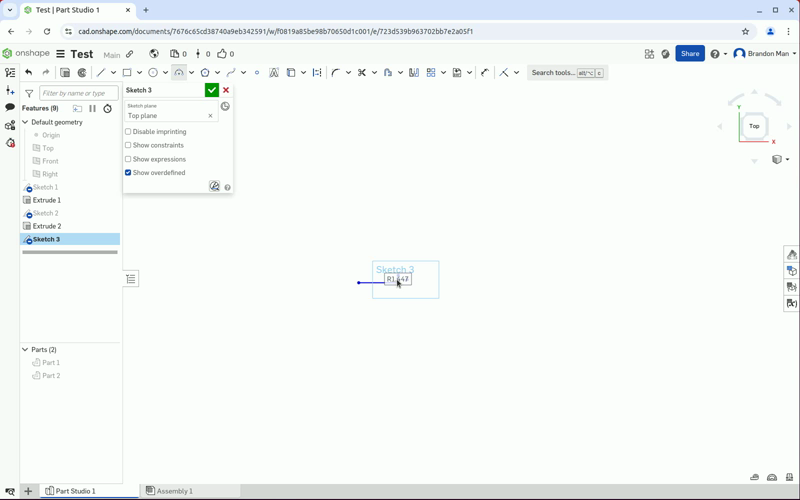
key(l)
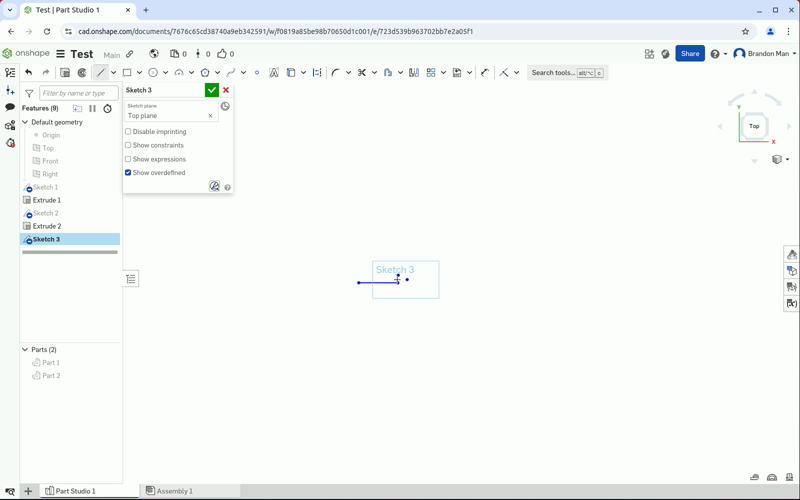
mouse_move(398, 275)
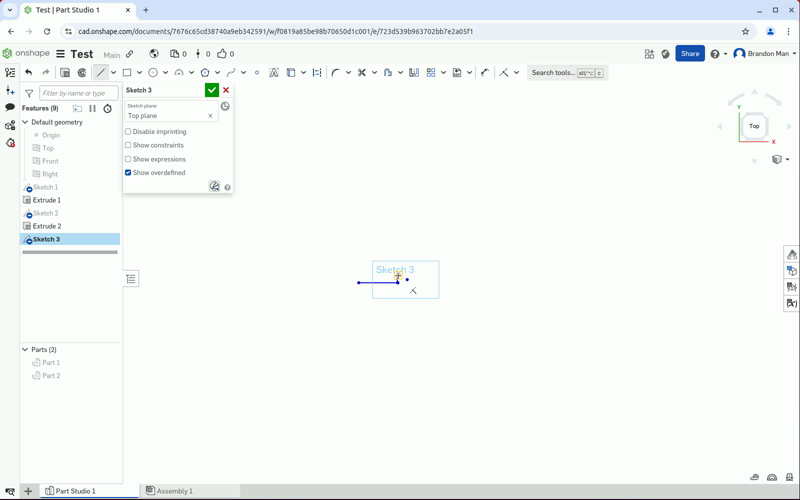
scroll(6)
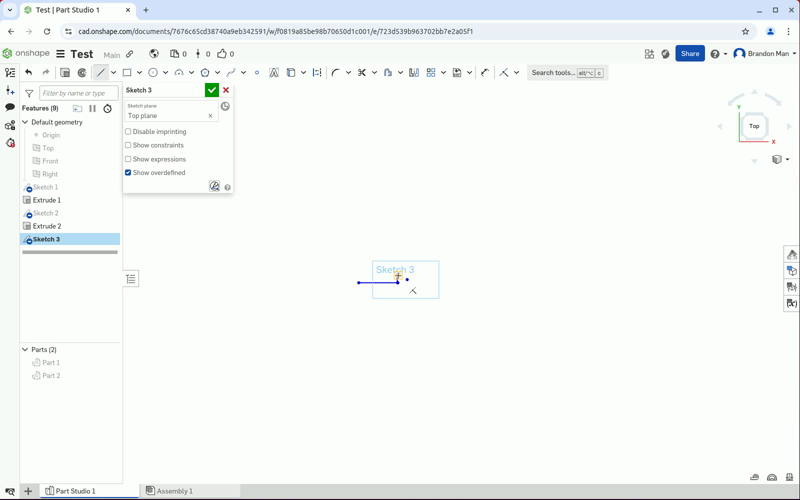
scroll(6)
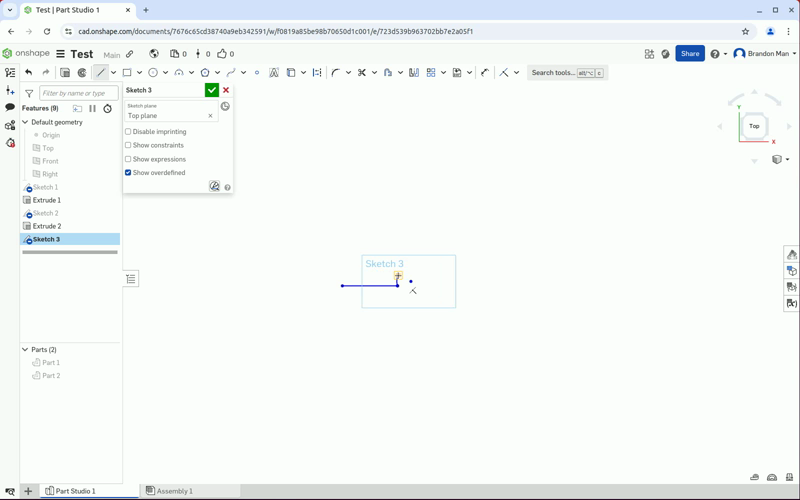
scroll(6)
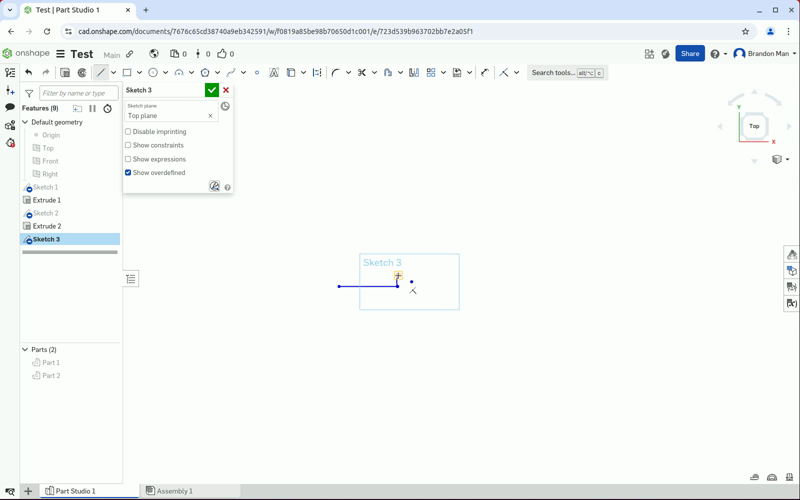
scroll(6)
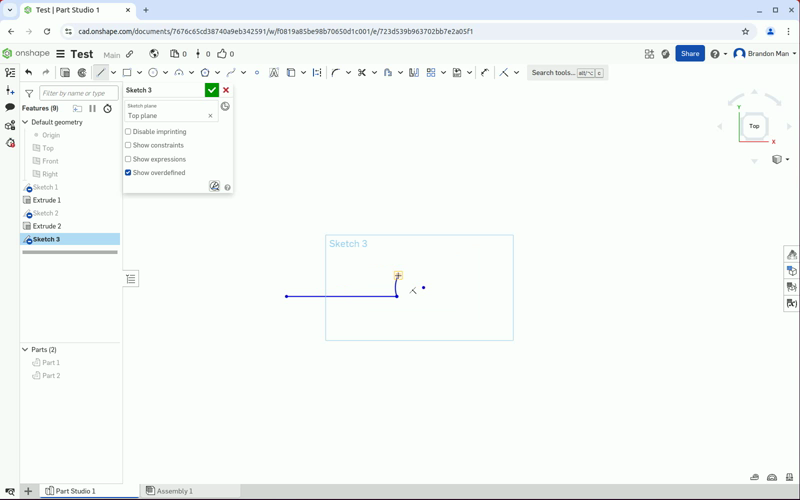
scroll(6)
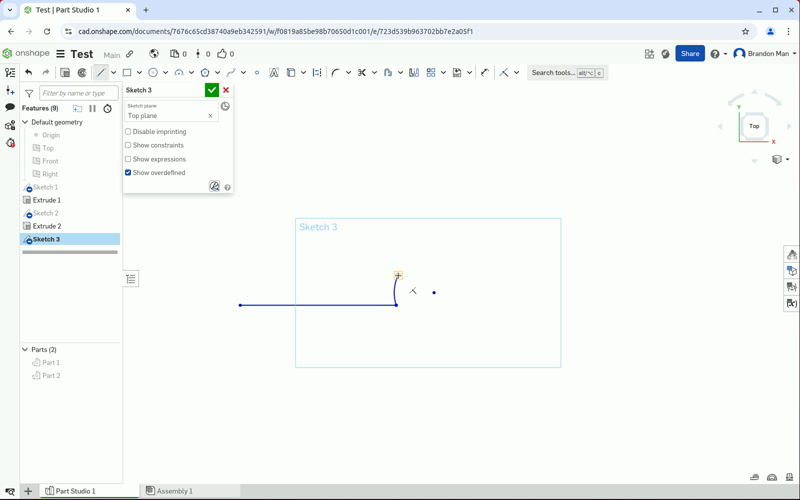
scroll(6)
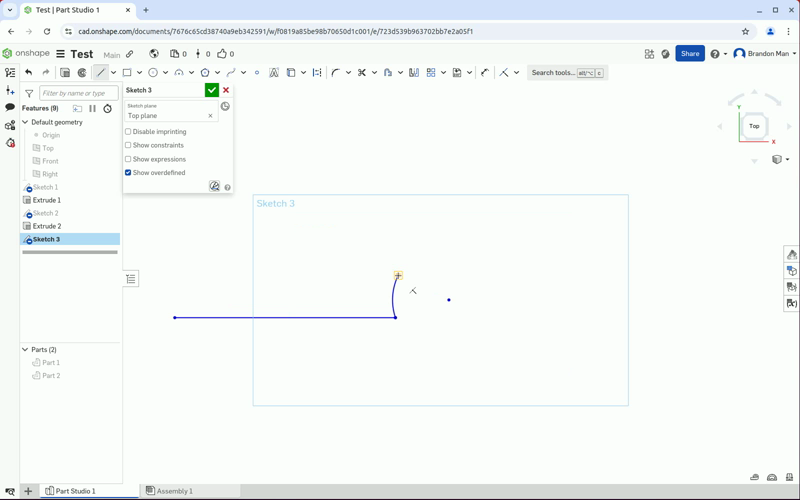
scroll(6)
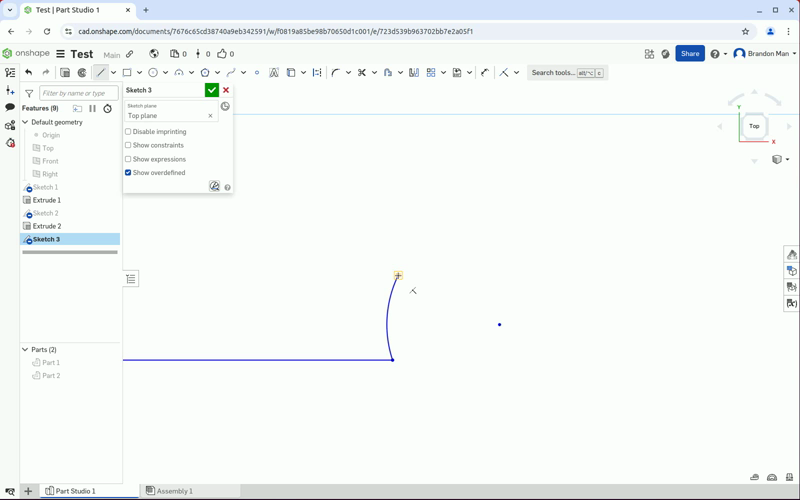
click(398, 275)
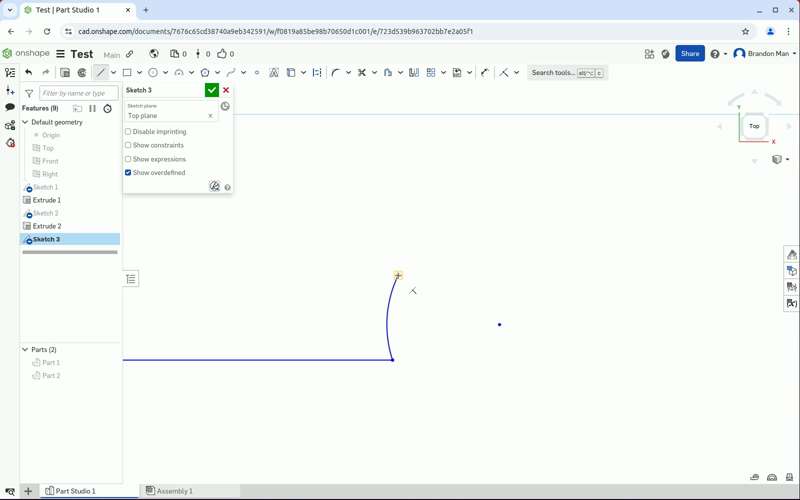
scroll(-6)
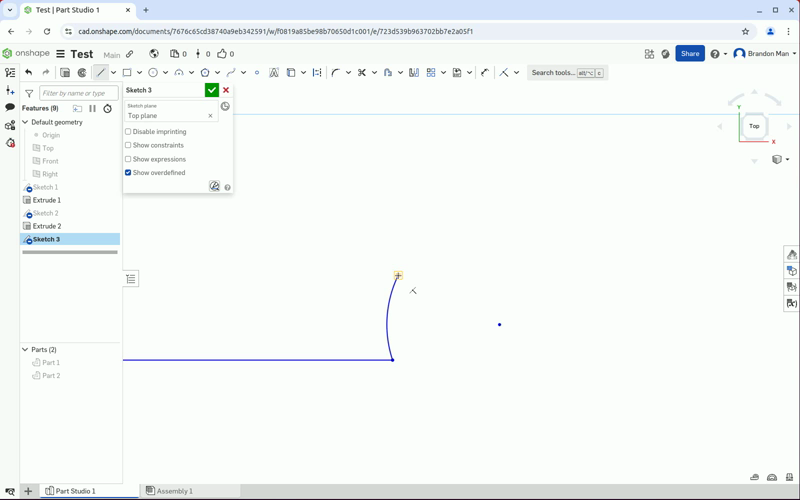
scroll(-6)
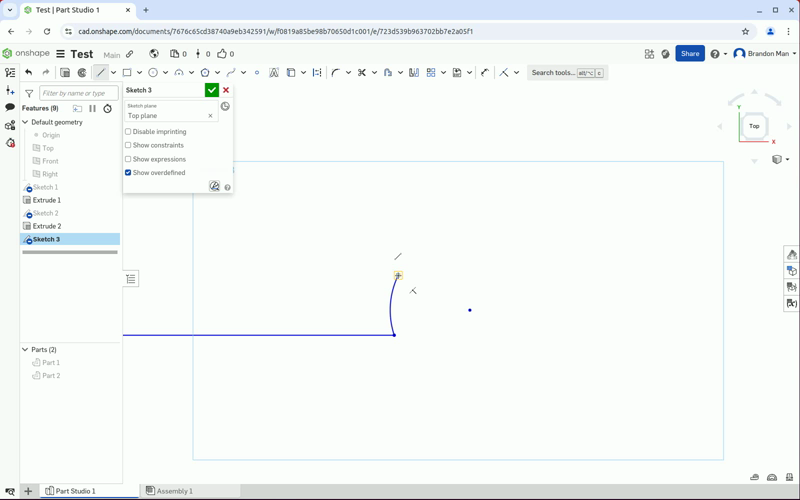
scroll(-6)
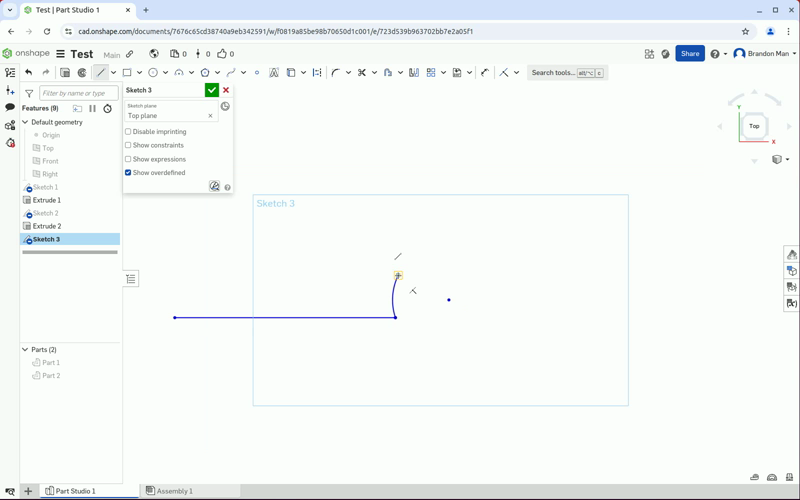
scroll(-6)
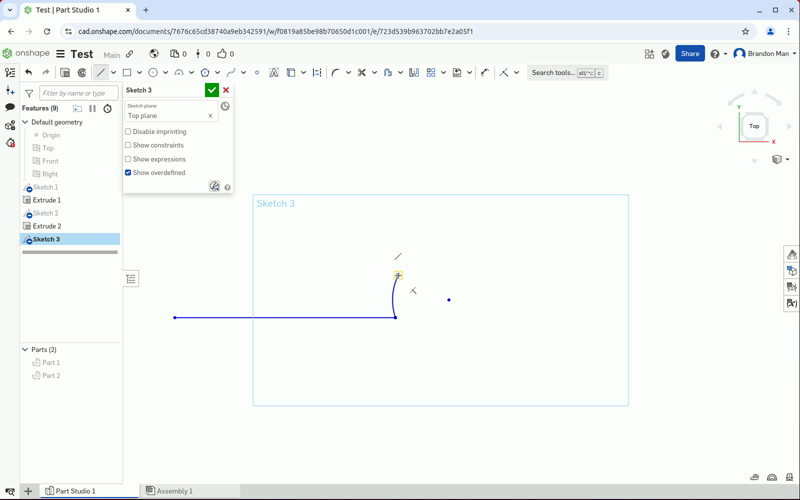
scroll(-6)
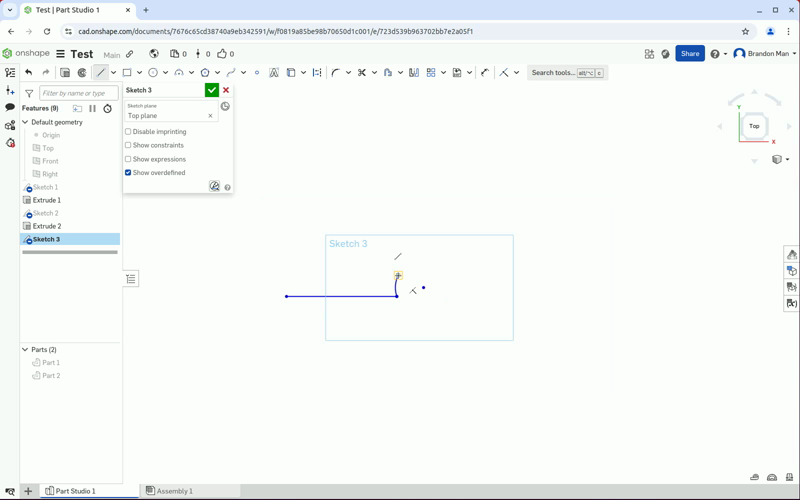
scroll(-6)
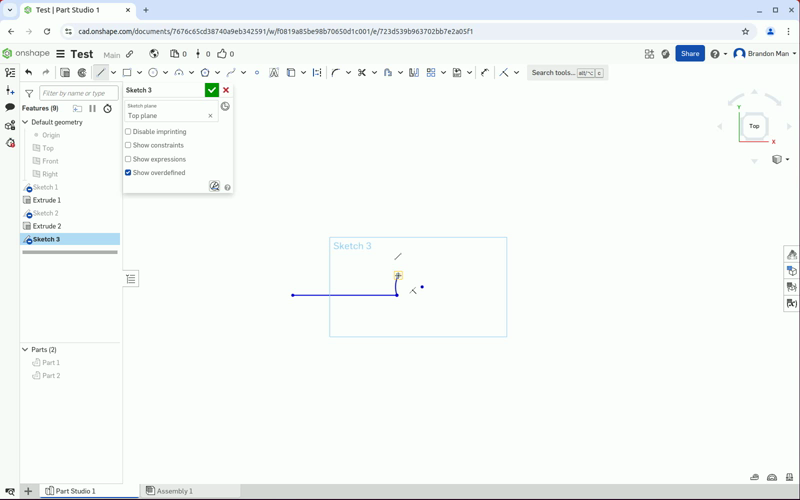
scroll(-6)
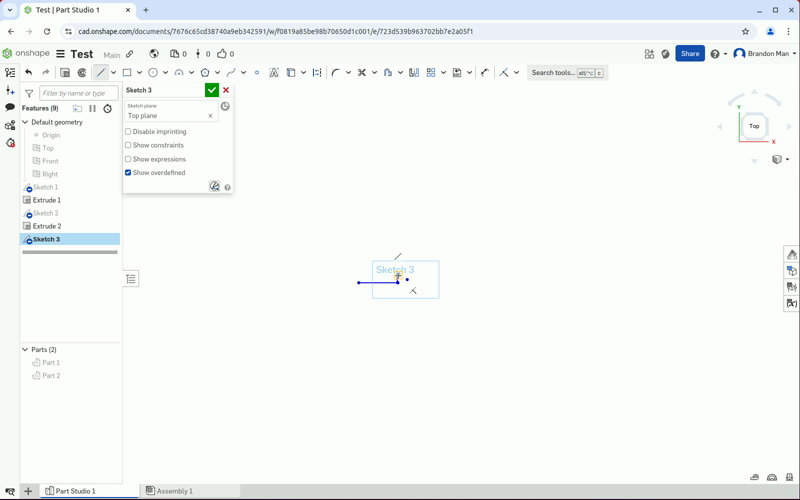
key_down(shift)
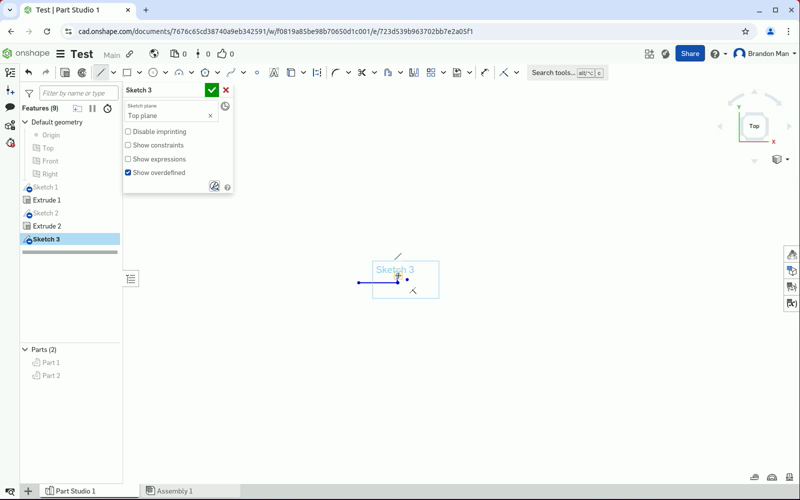
mouse_move(428, 275)
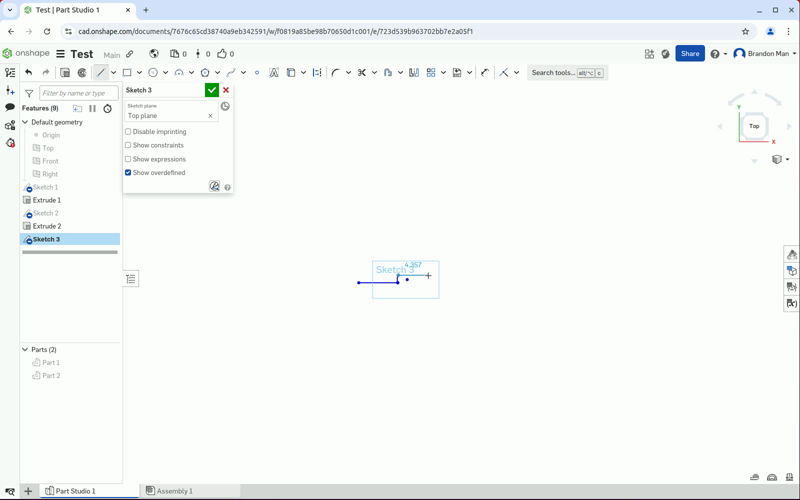
mouse_move(358, 275)
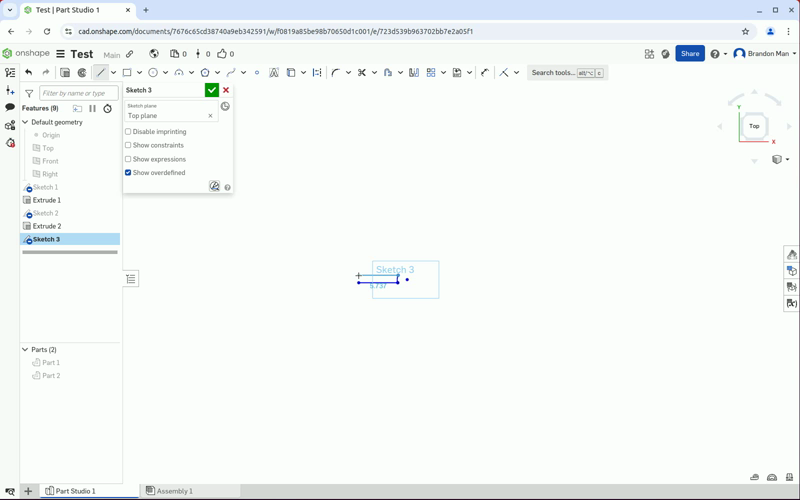
click(358, 275)
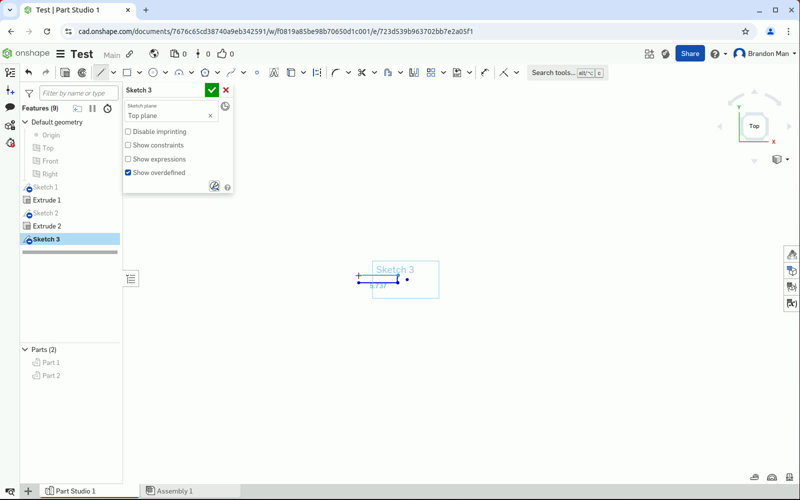
key_up(shift)
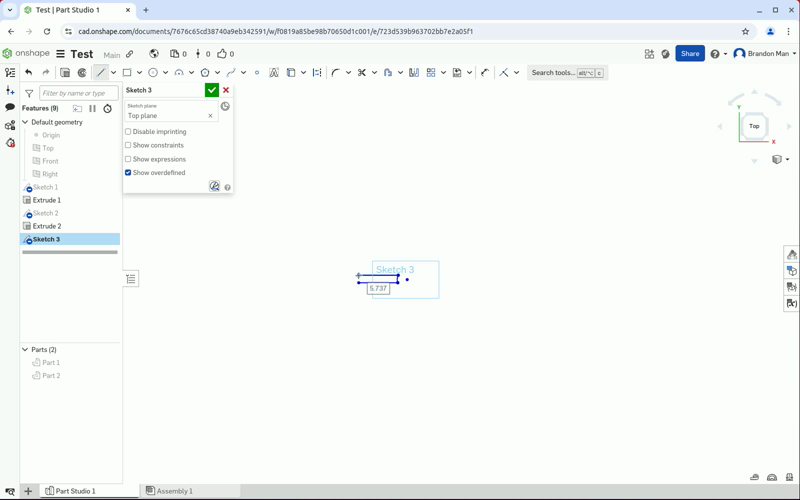
mouse_move(388, 275)
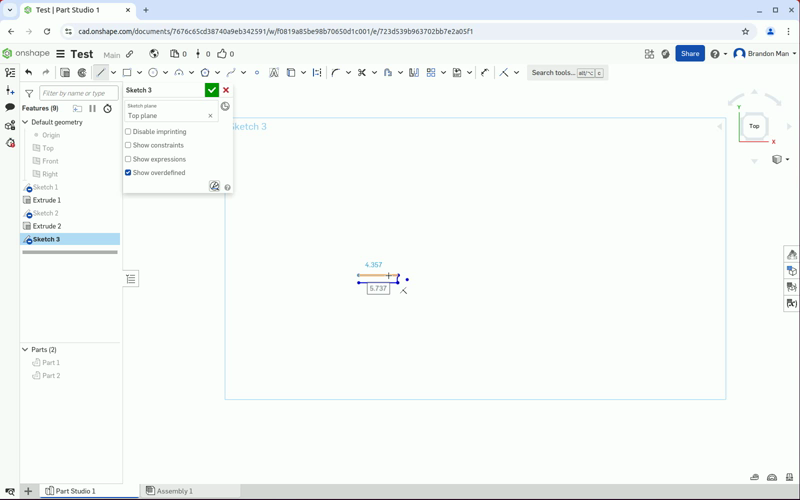
key_down(shift)
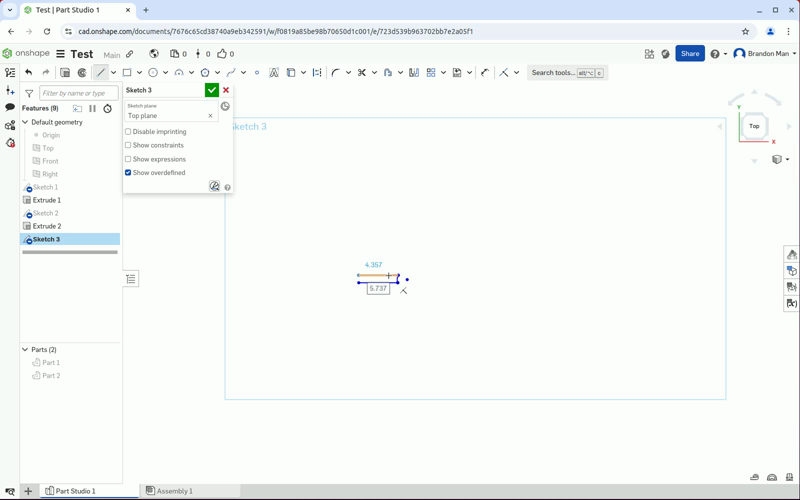
mouse_move(358, 282)
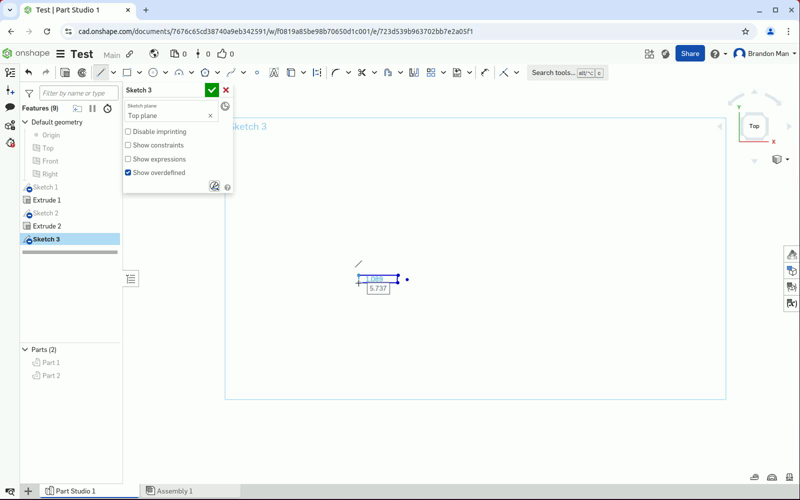
key_up(shift)
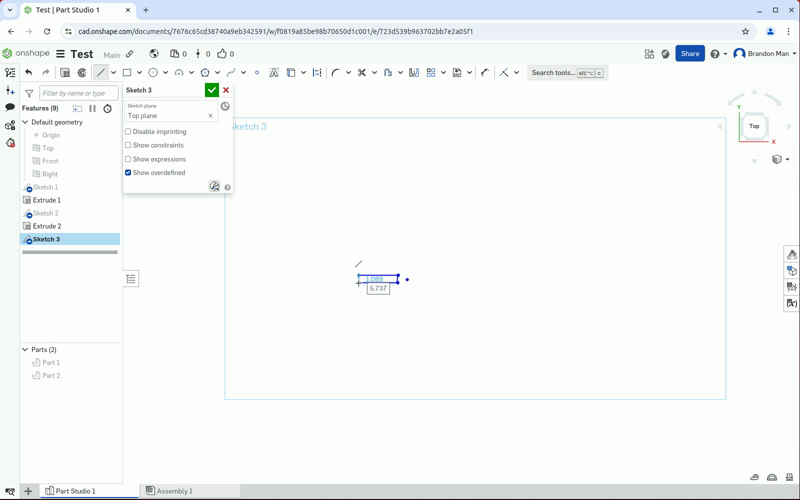
click(358, 282)
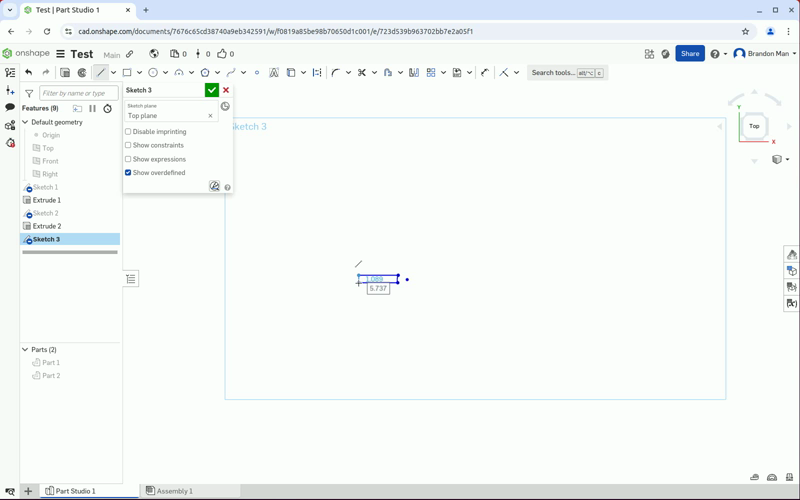
key(esc)
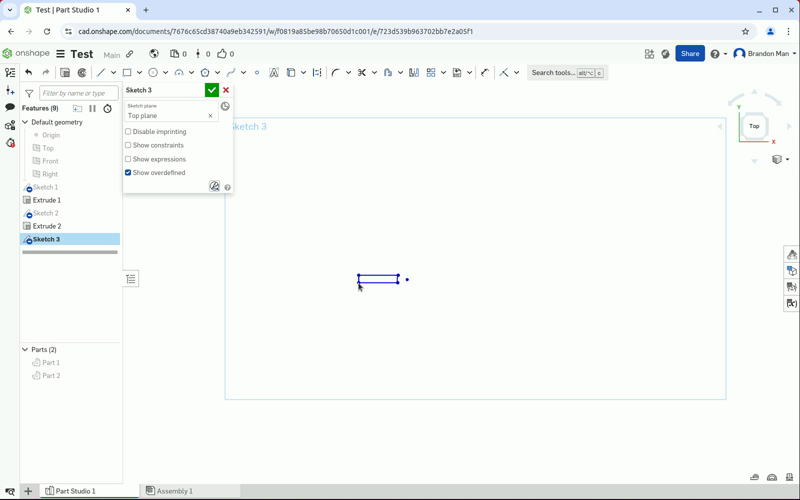
mouse_move(392, 281)
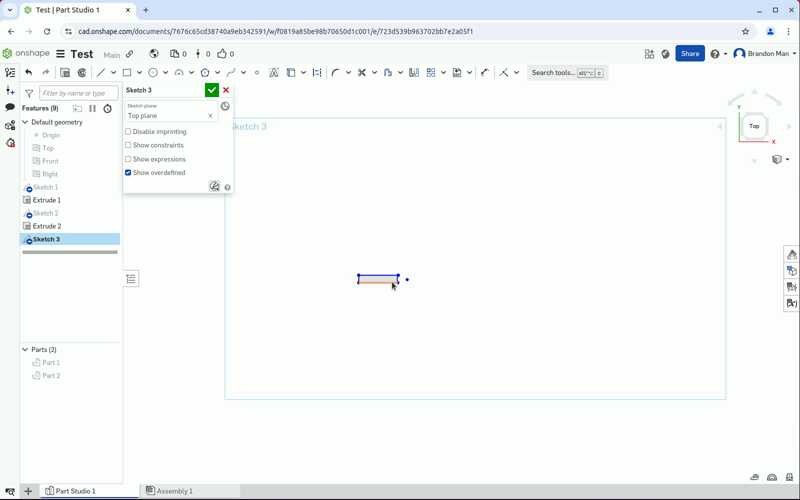
scroll(6)
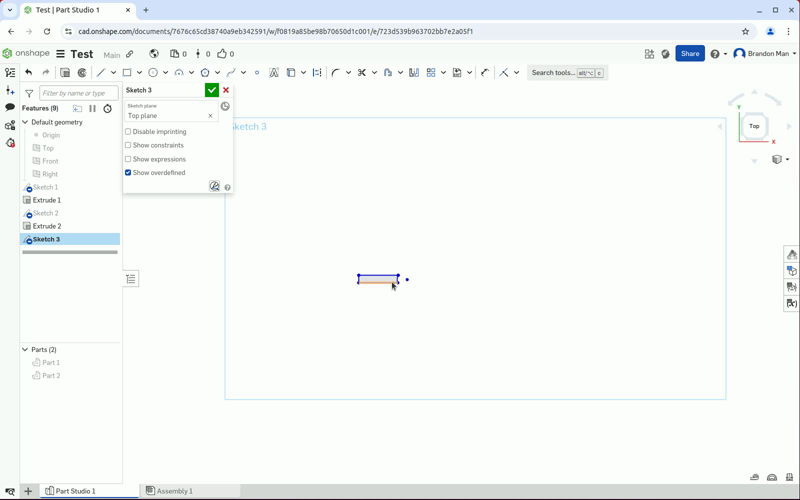
scroll(6)
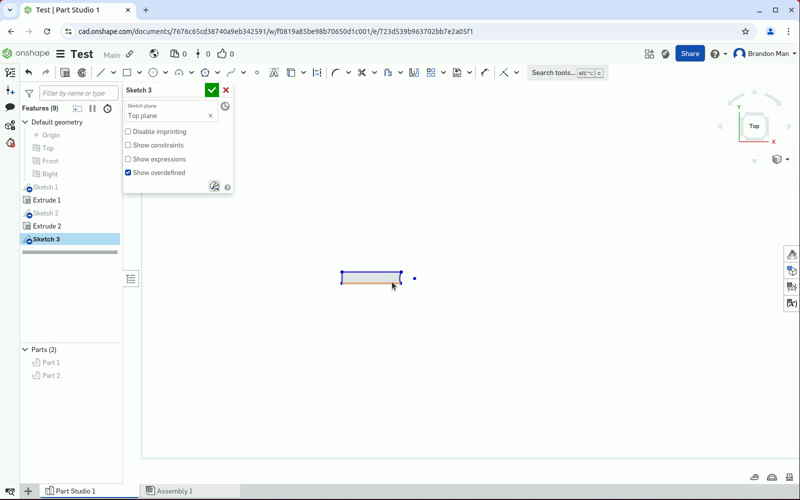
scroll(6)
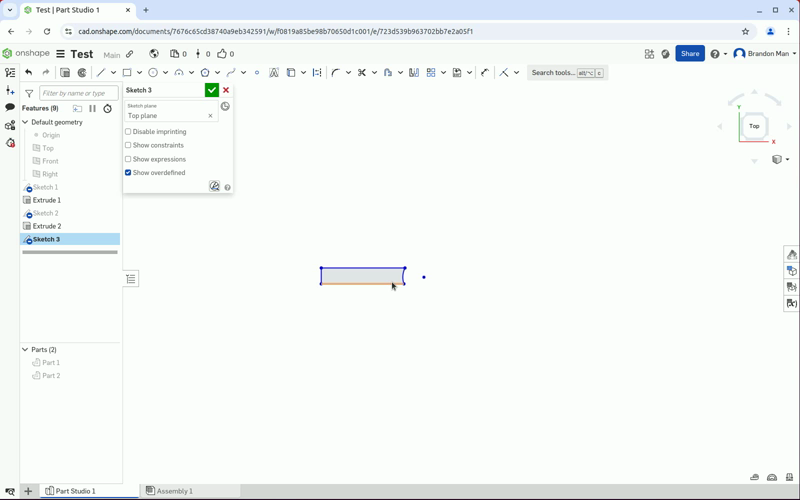
scroll(6)
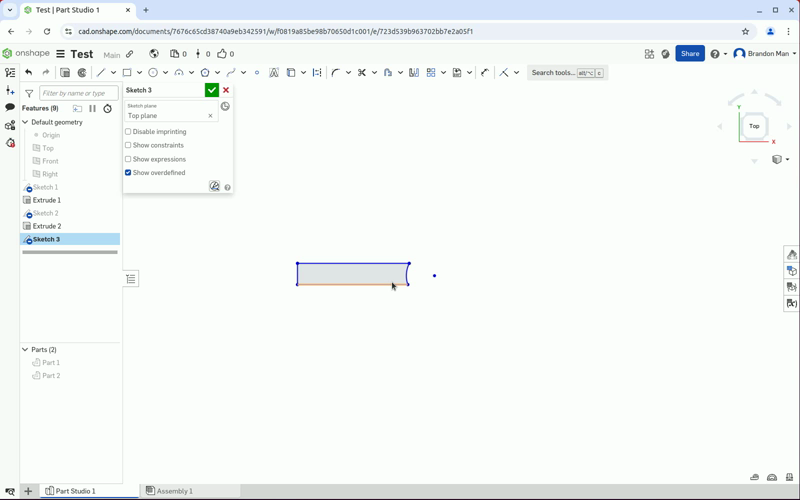
scroll(6)
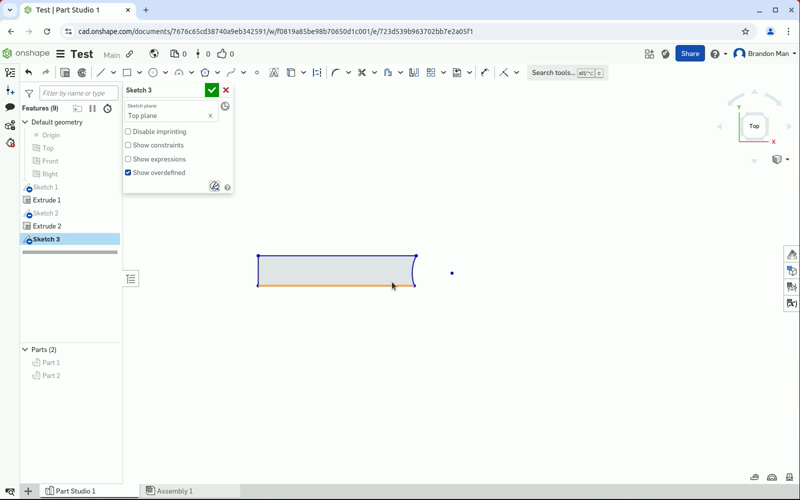
scroll(6)
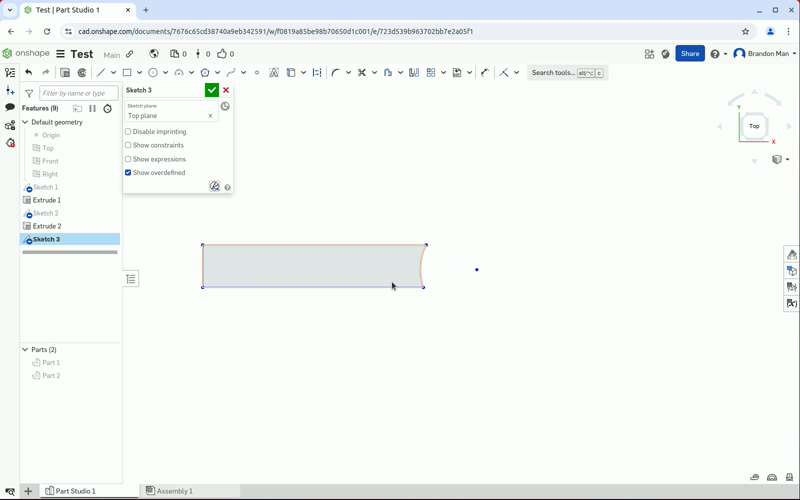
scroll(6)
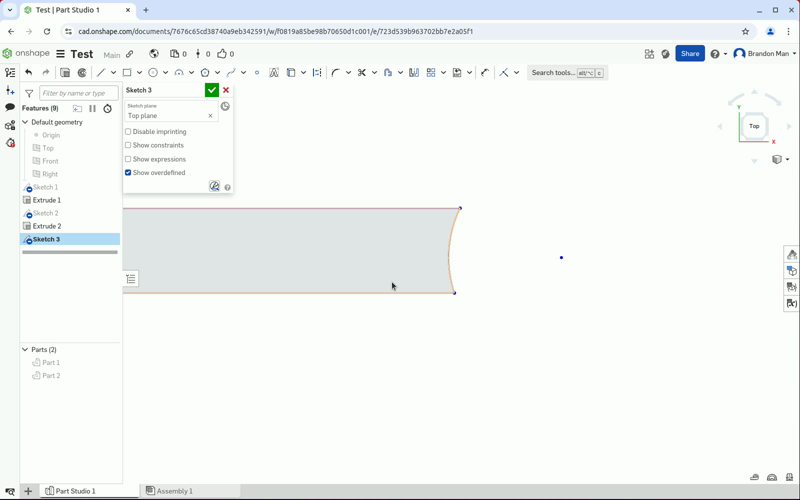
click(392, 281)
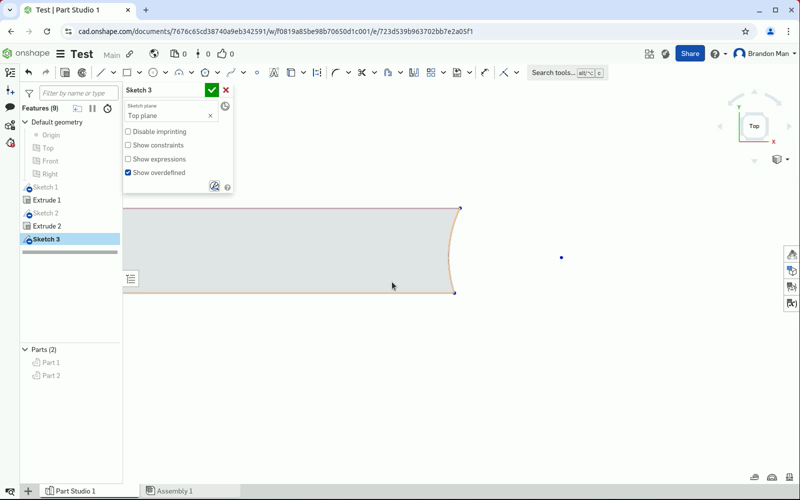
scroll(-6)
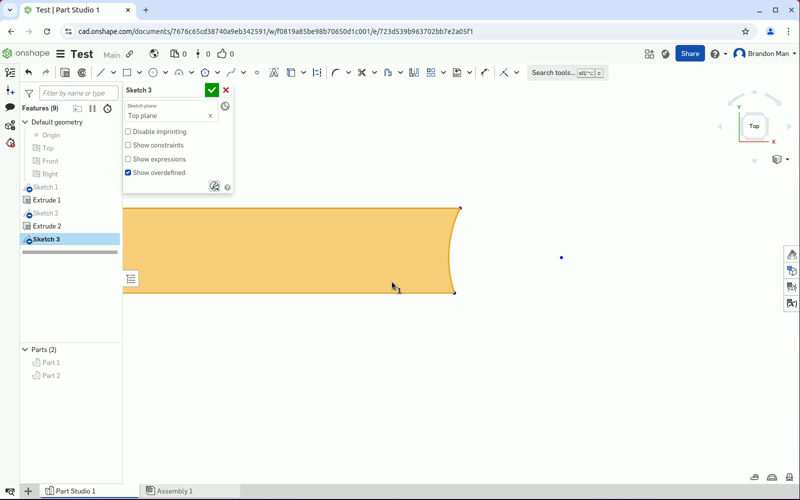
scroll(-6)
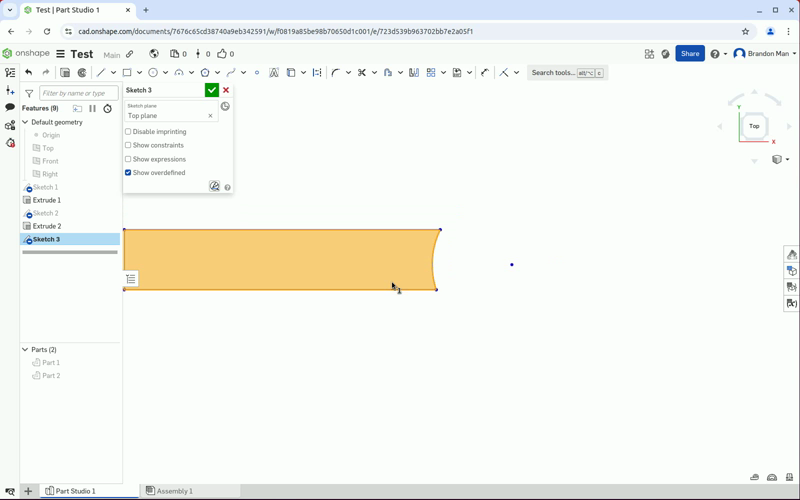
scroll(-6)
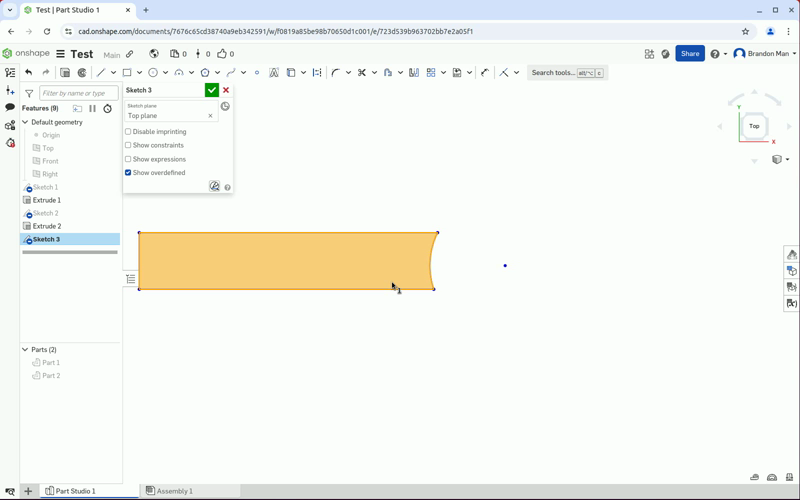
scroll(-6)
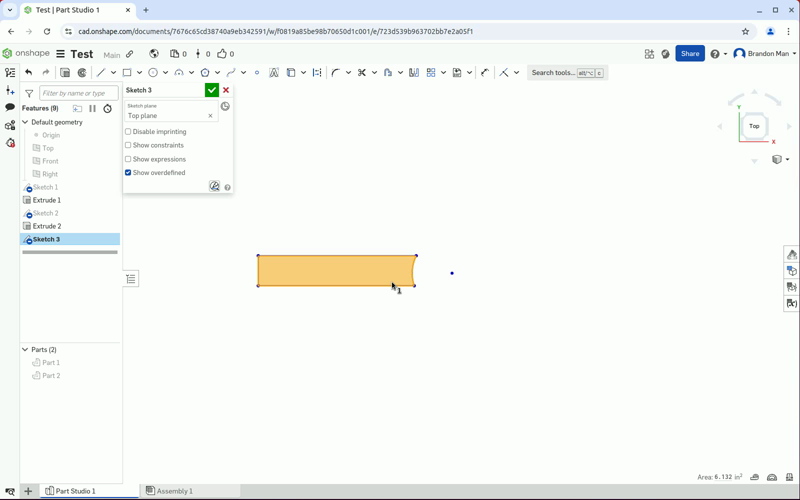
scroll(-6)
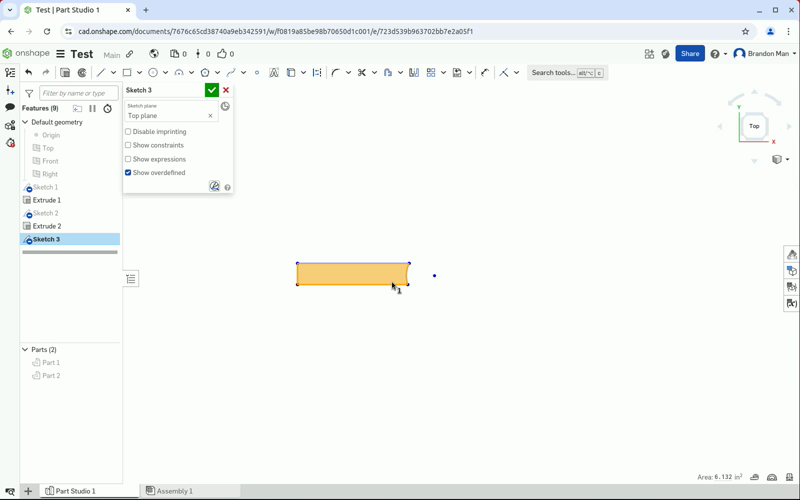
scroll(-6)
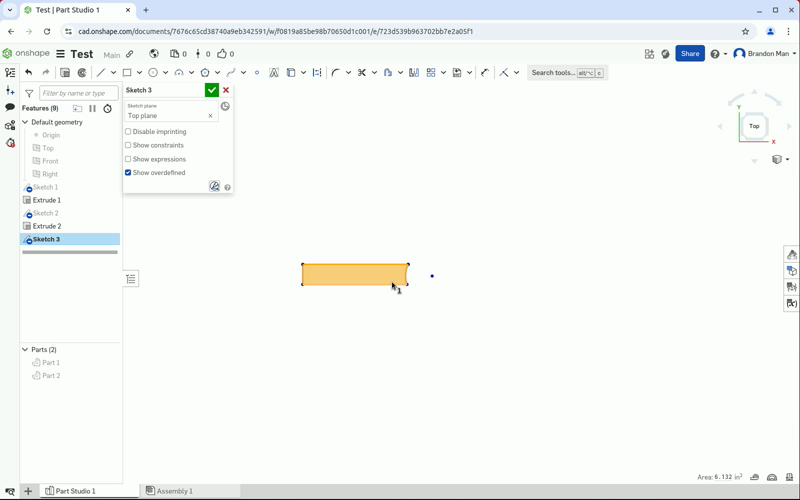
scroll(-6)
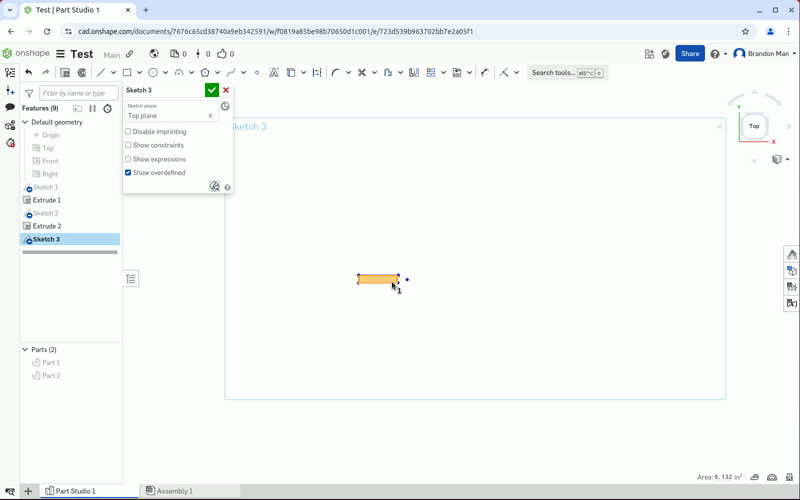
mouse_move(73, 352)
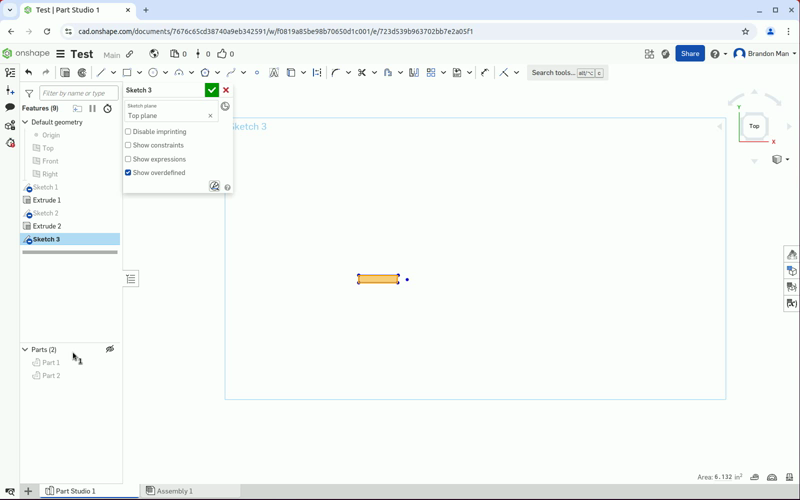
key(shift+y)
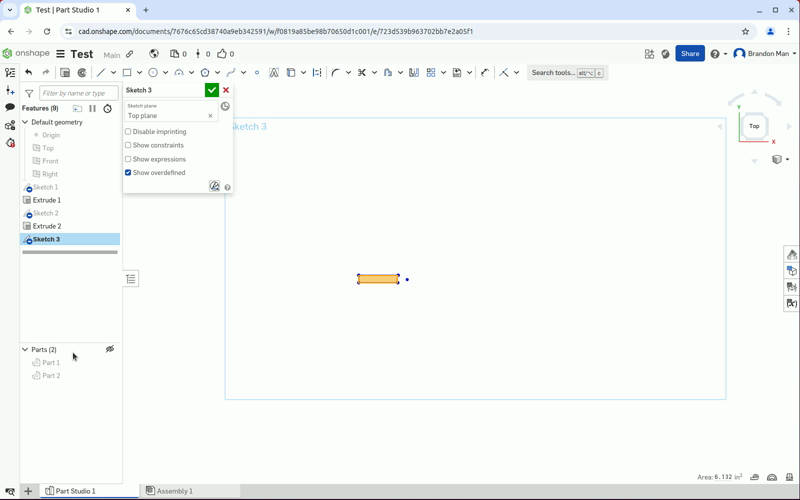
key(shift+e)
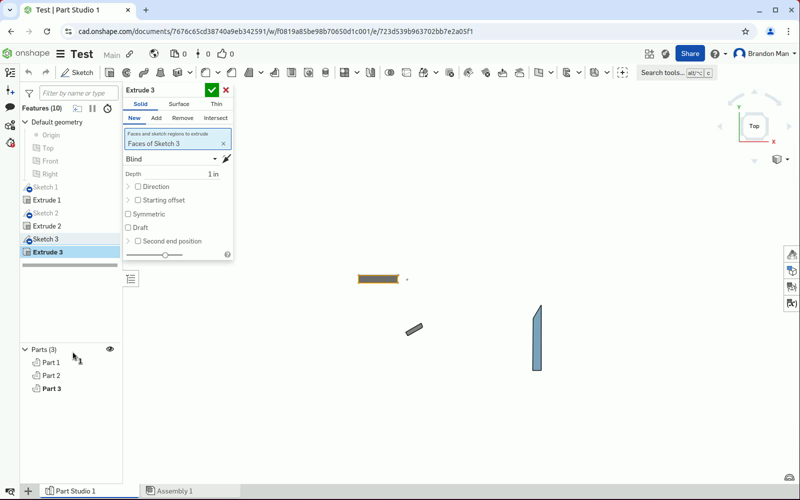
mouse_move(143, 106)
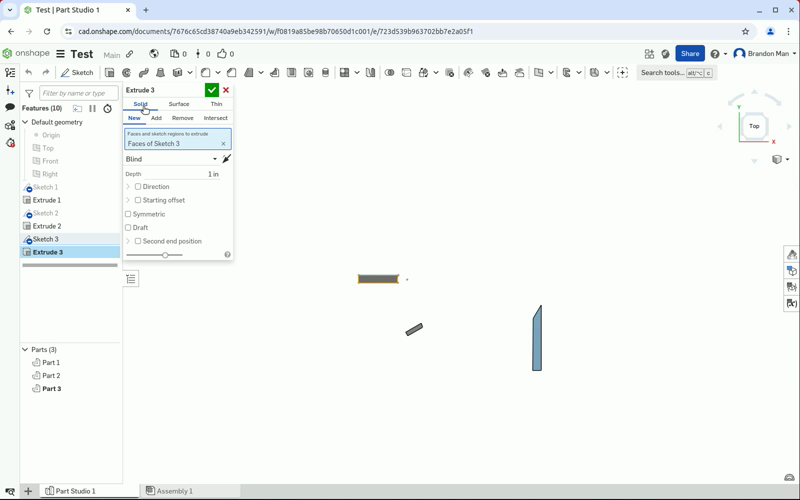
click(143, 106)
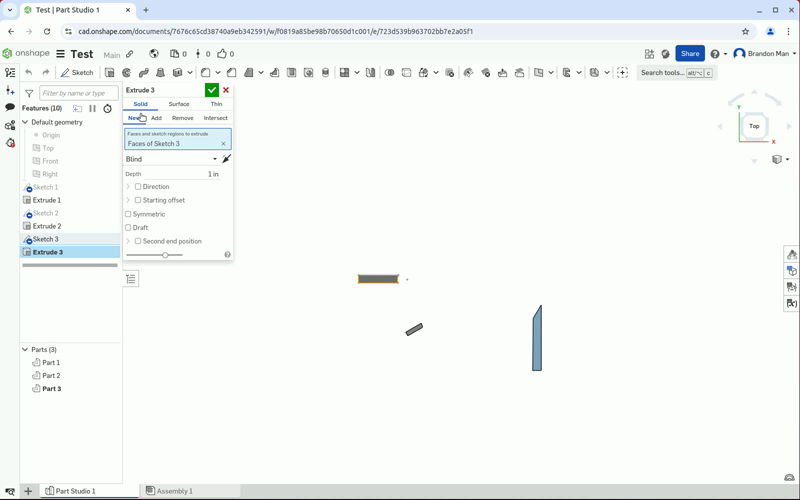
mouse_move(137, 120)
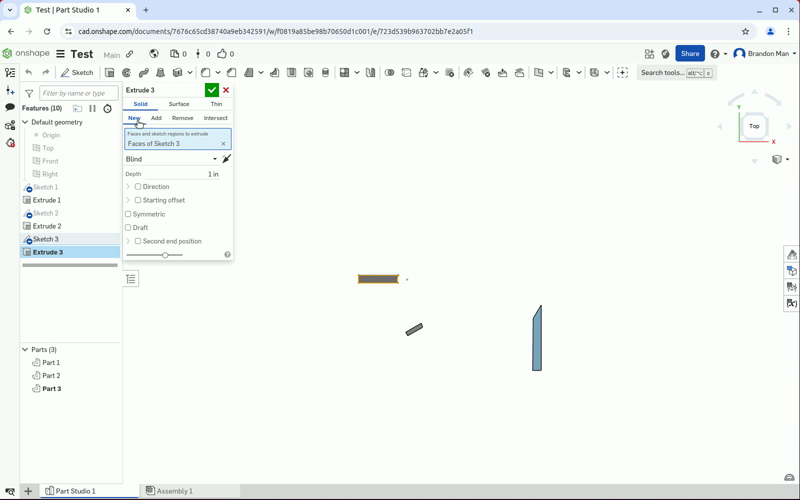
click(137, 120)
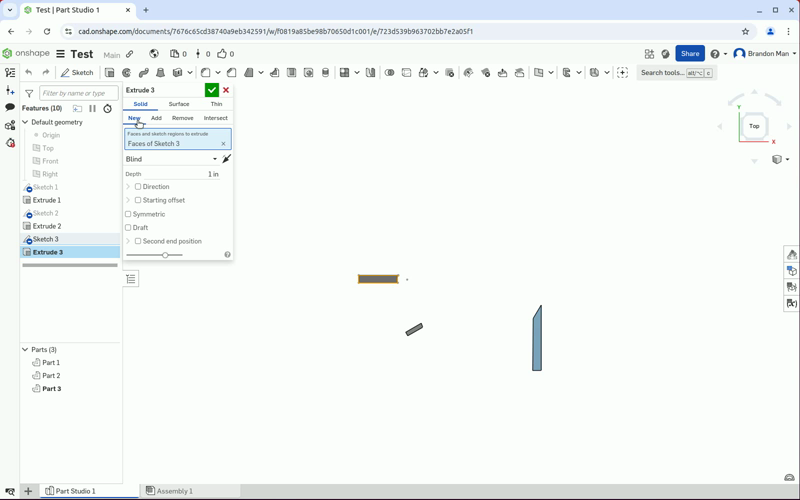
key(tab, 4)
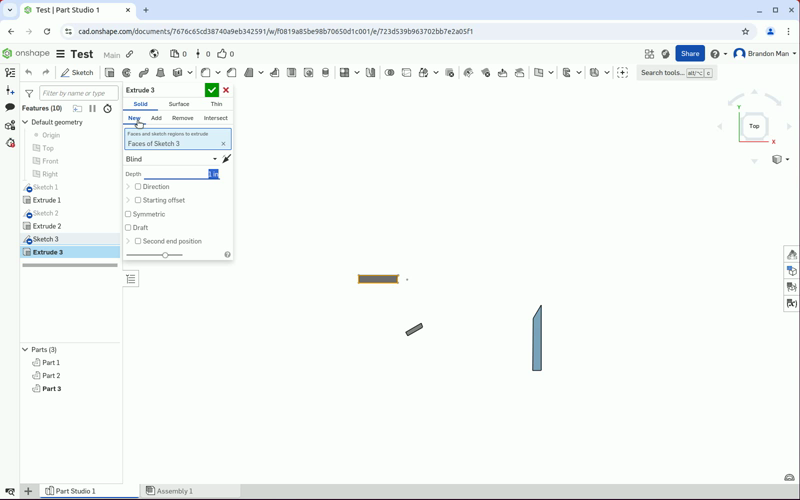
text(2.648)
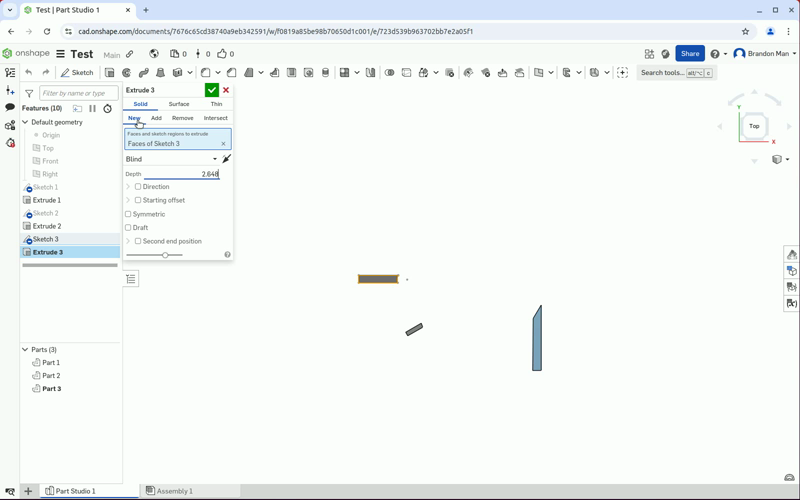
key(enter)
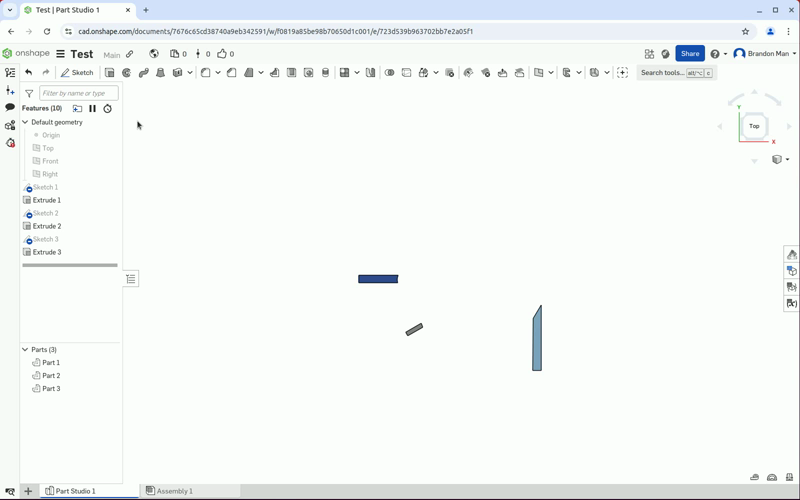
key(shift+h)
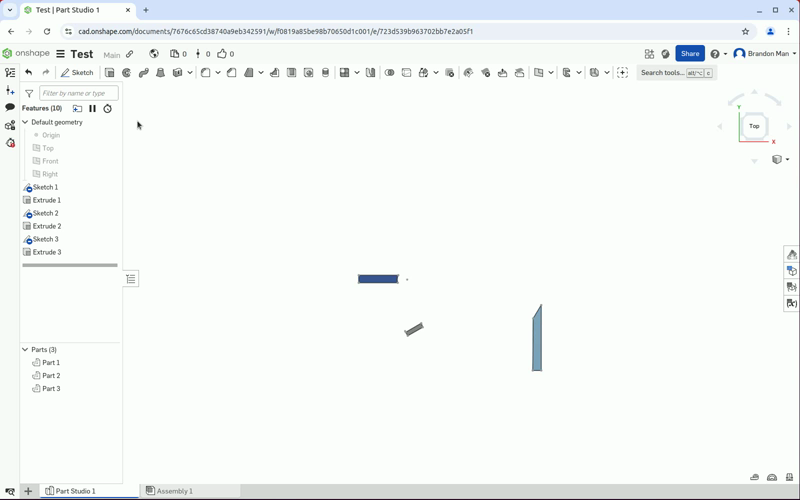
key(shift+h)
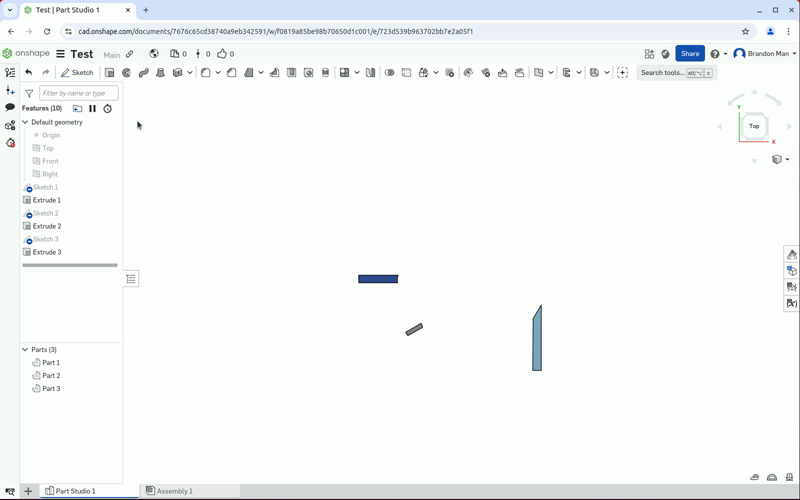
mouse_move(73, 189)
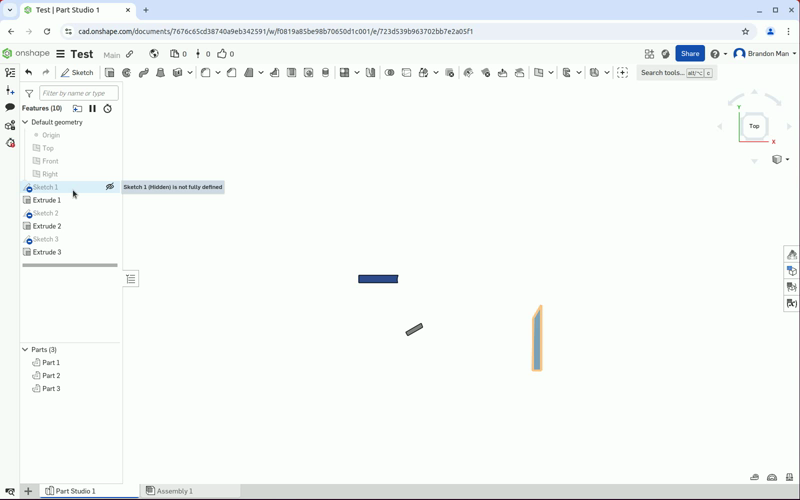
click(73, 189)
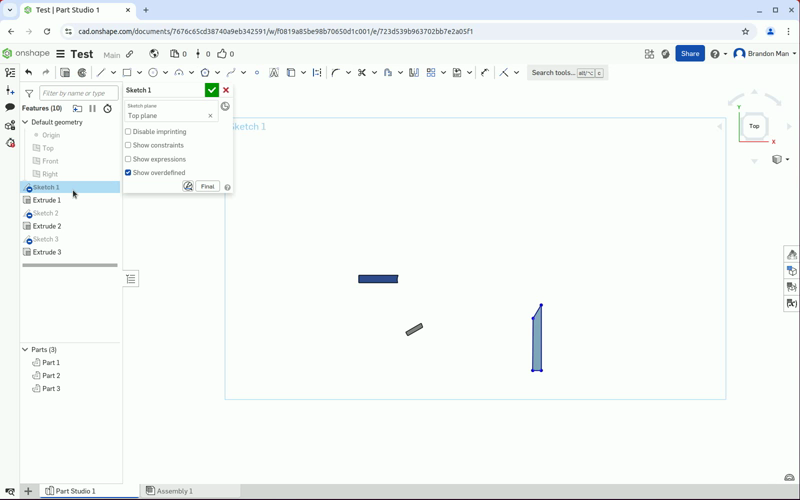
mouse_move(229, 92)
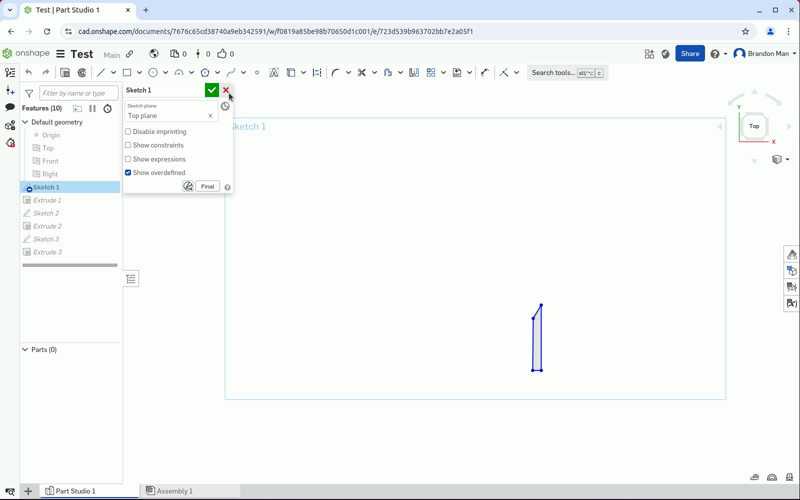
click(229, 92)
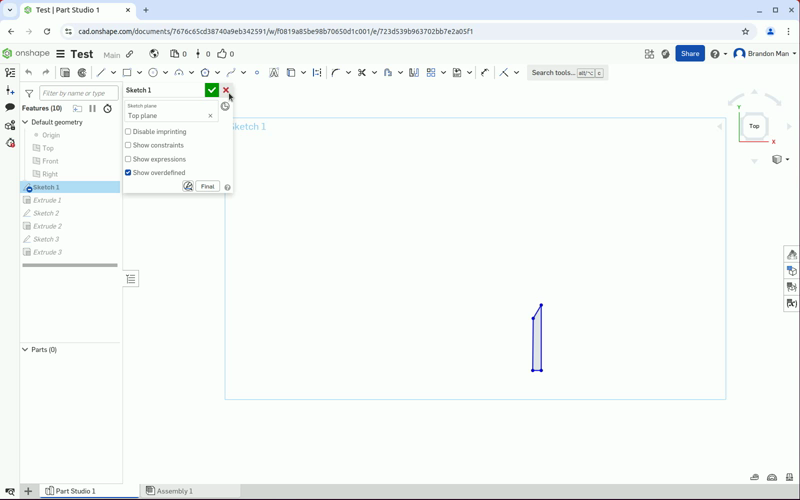
key(shift+s)
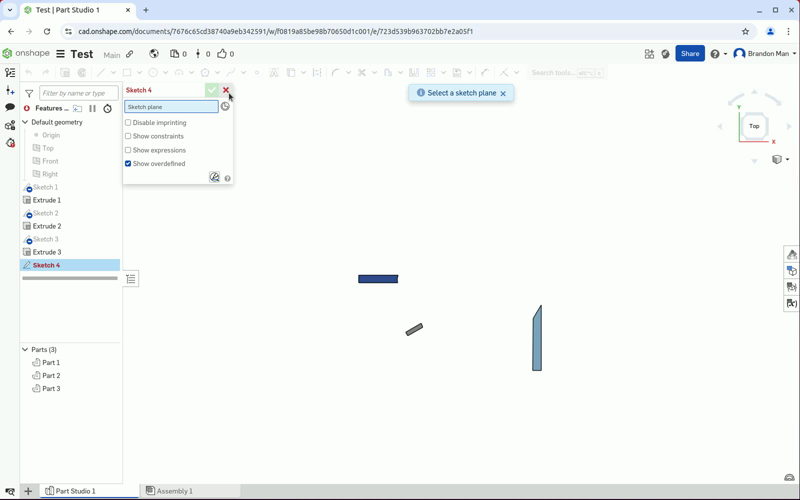
mouse_move(73, 150)
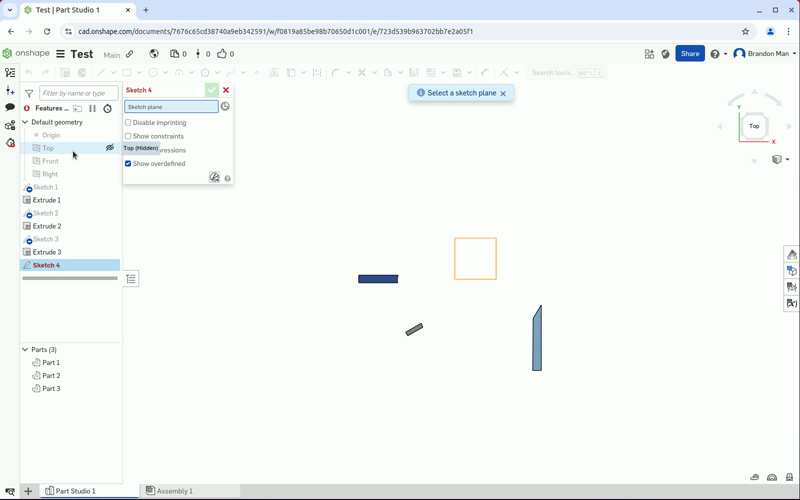
click(73, 150)
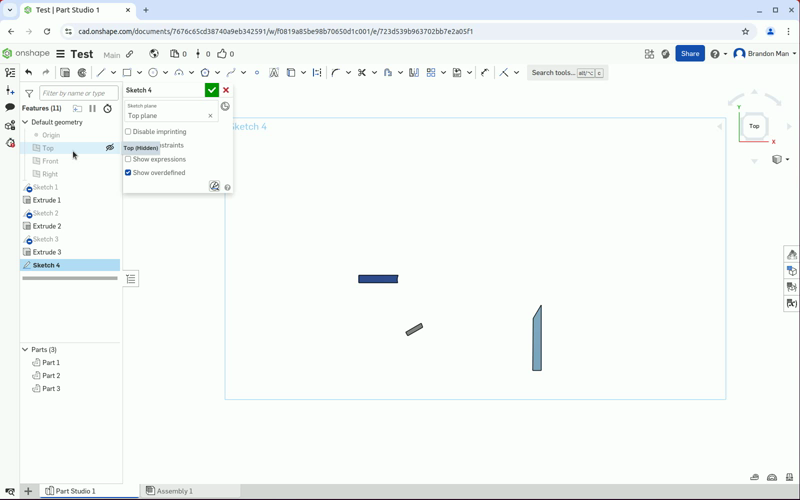
mouse_move(73, 352)
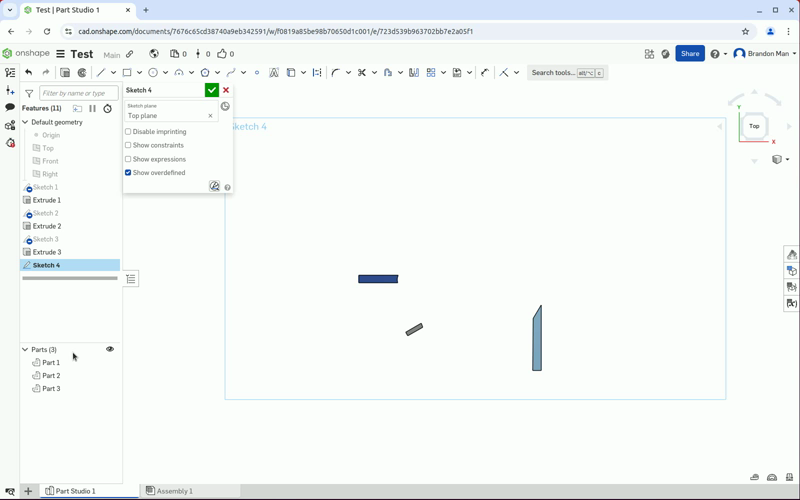
key(y)
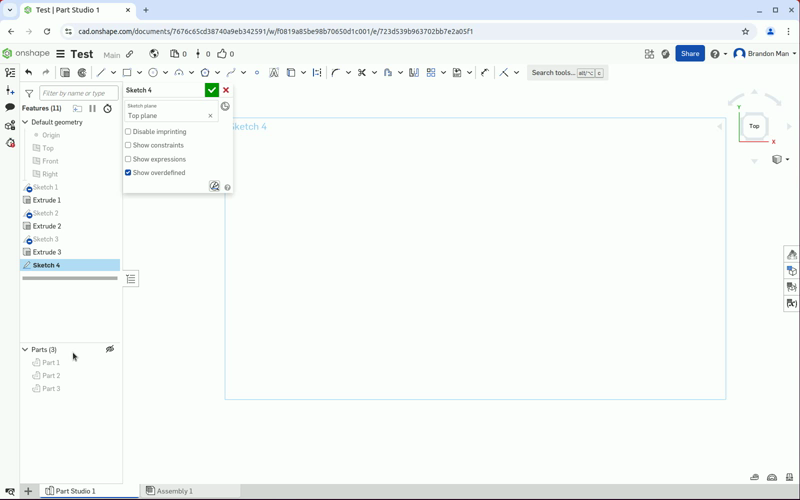
key(l)
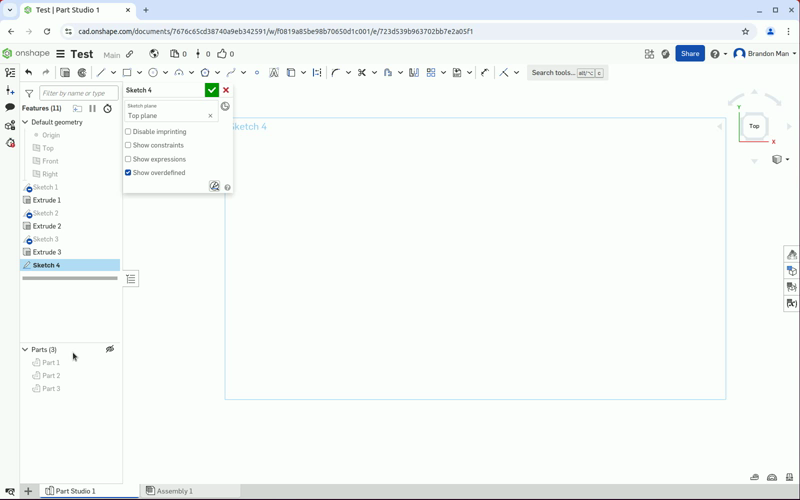
key_down(shift)
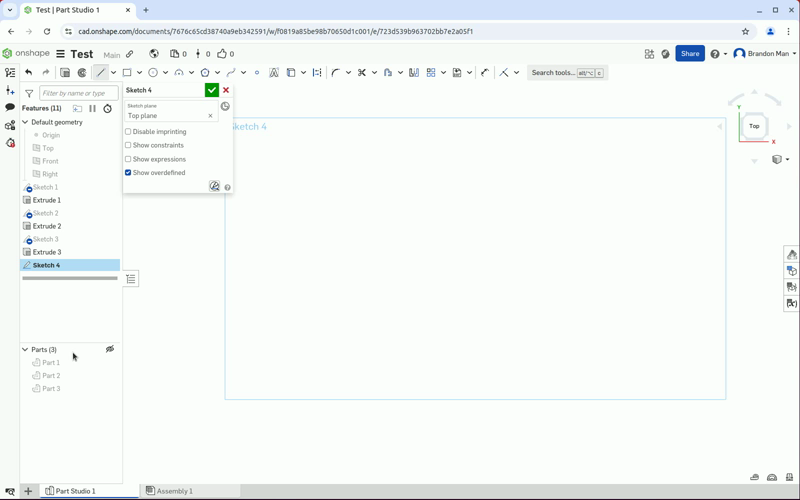
mouse_move(397, 282)
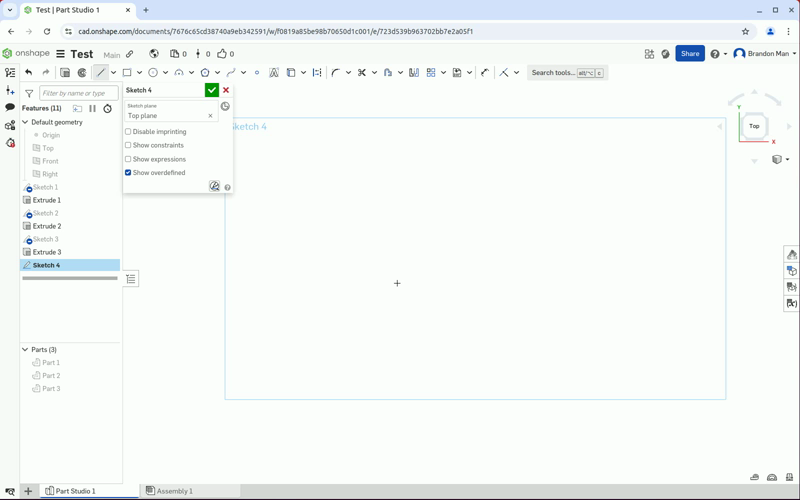
click(397, 282)
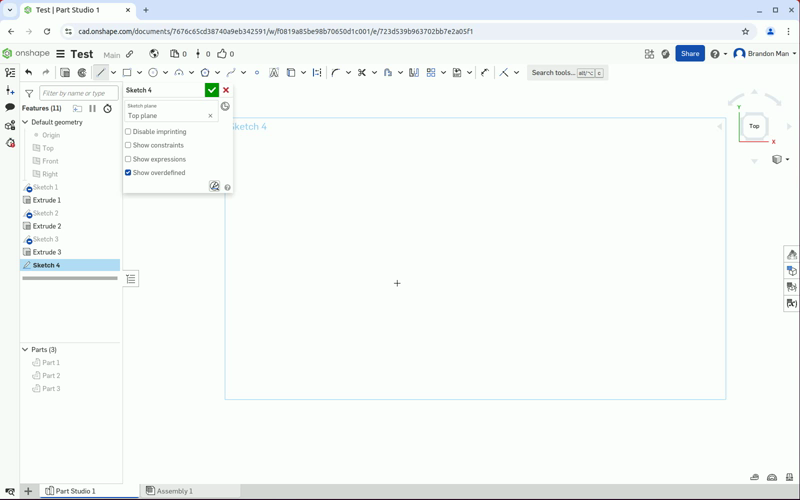
key_up(shift)
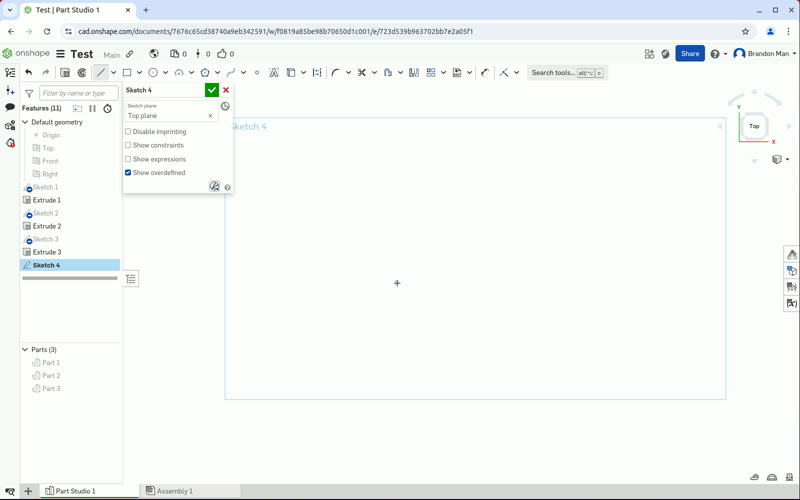
key_down(shift)
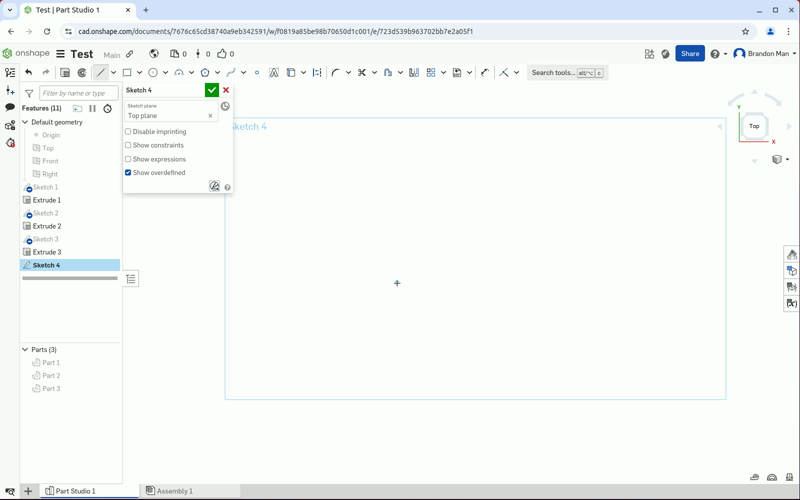
mouse_move(427, 282)
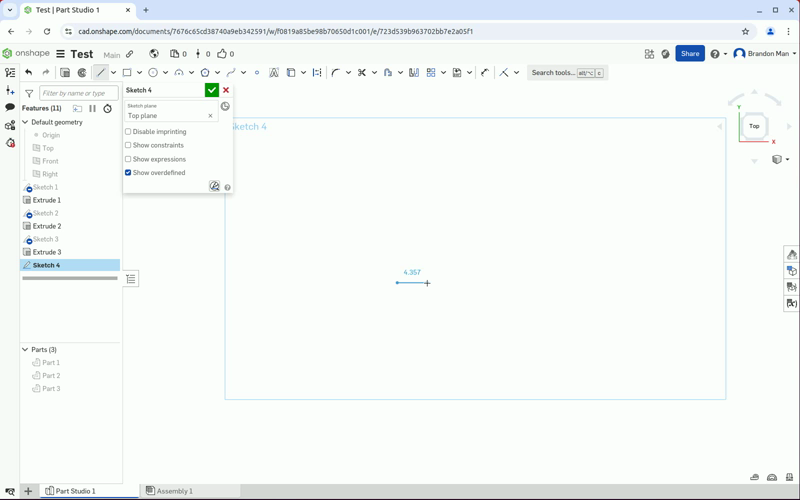
mouse_move(419, 324)
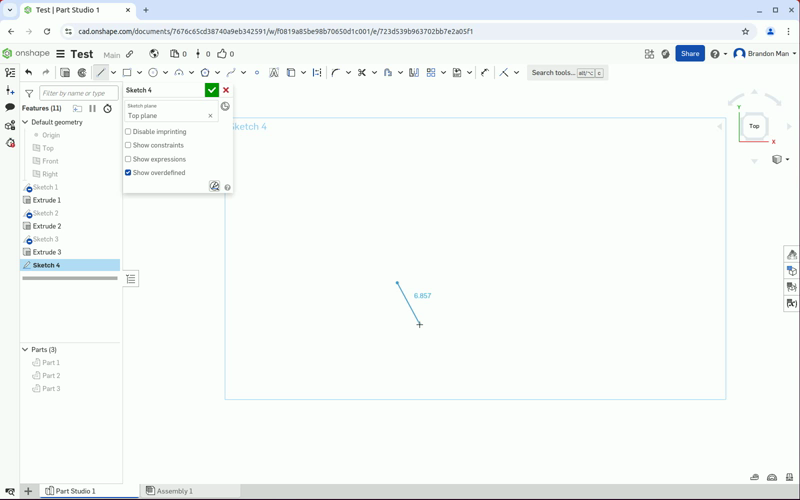
click(419, 324)
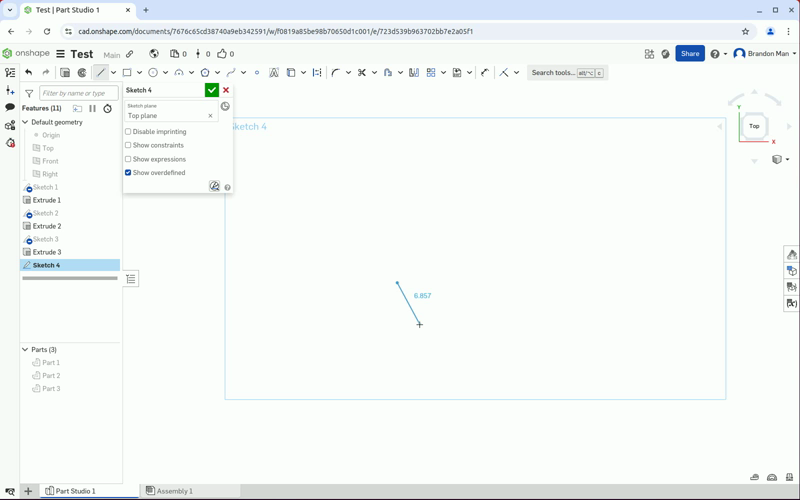
key_up(shift)
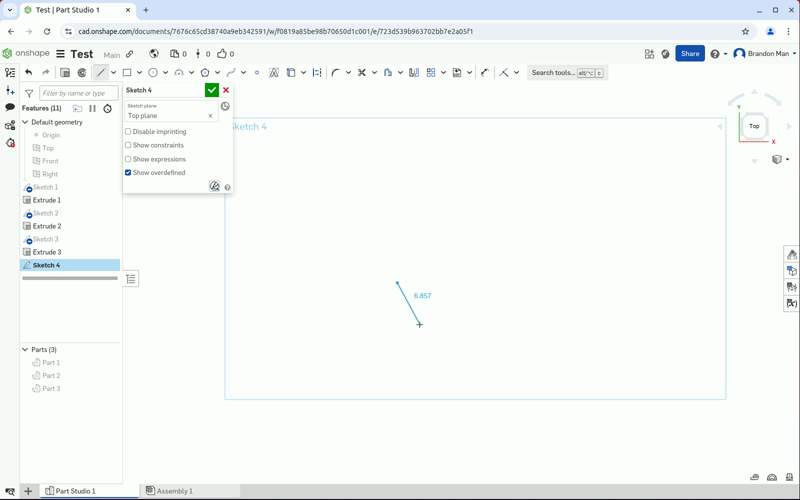
key_down(shift)
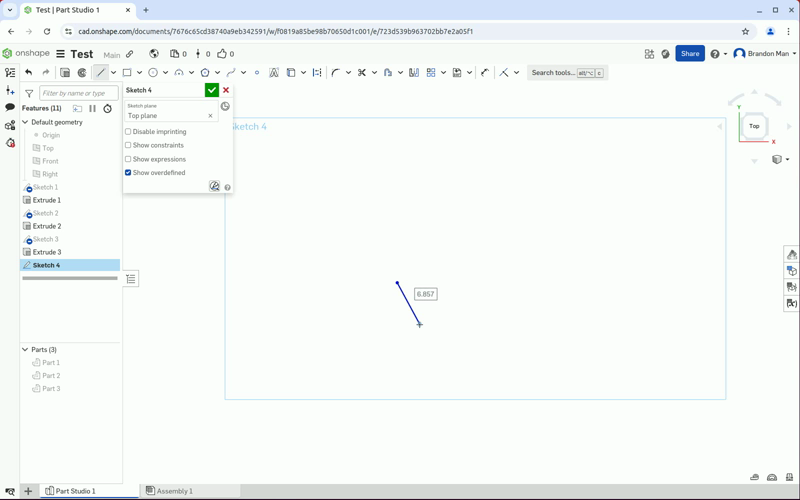
mouse_move(450, 324)
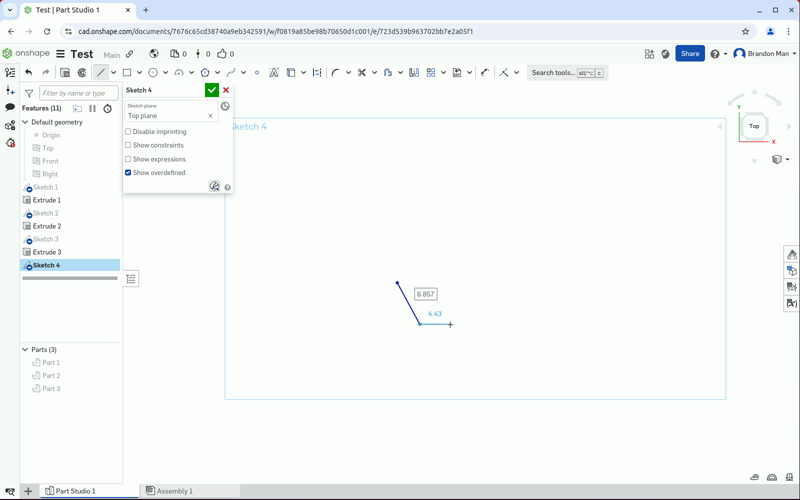
mouse_move(422, 326)
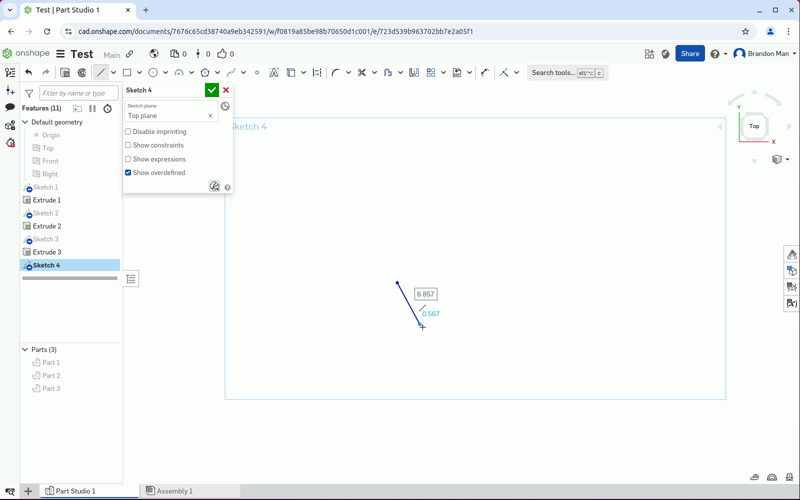
scroll(6)
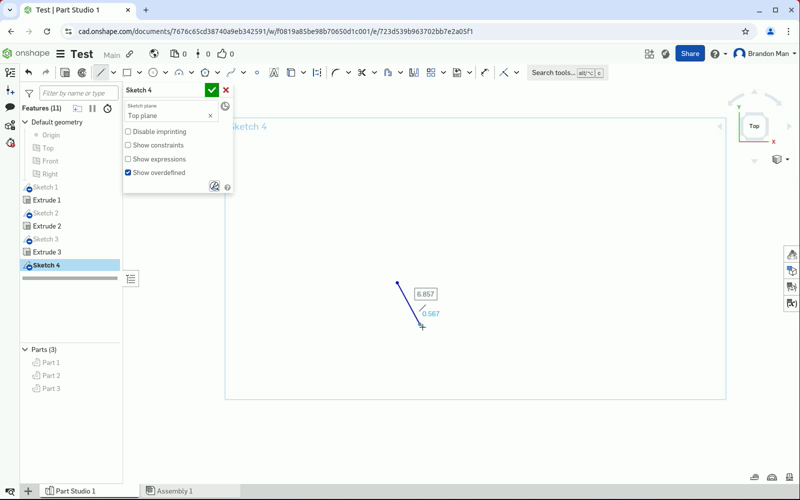
scroll(6)
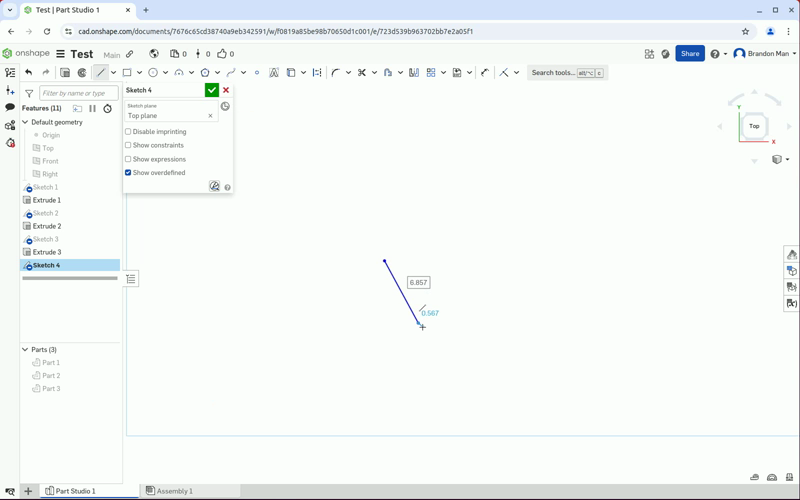
scroll(6)
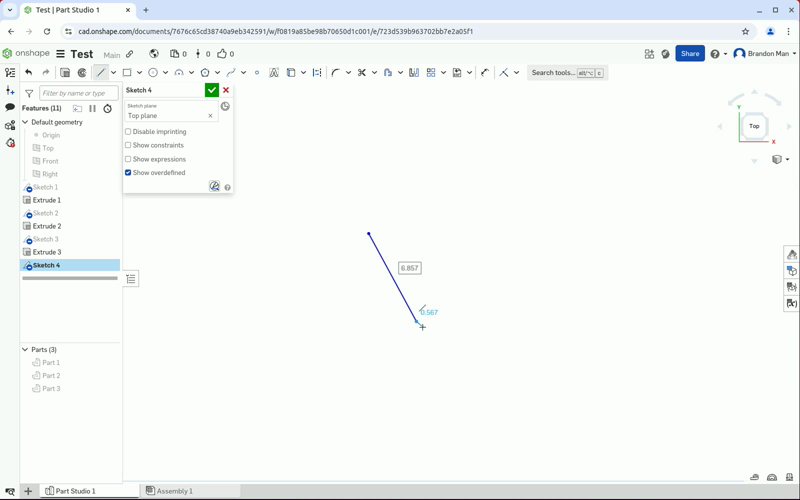
scroll(6)
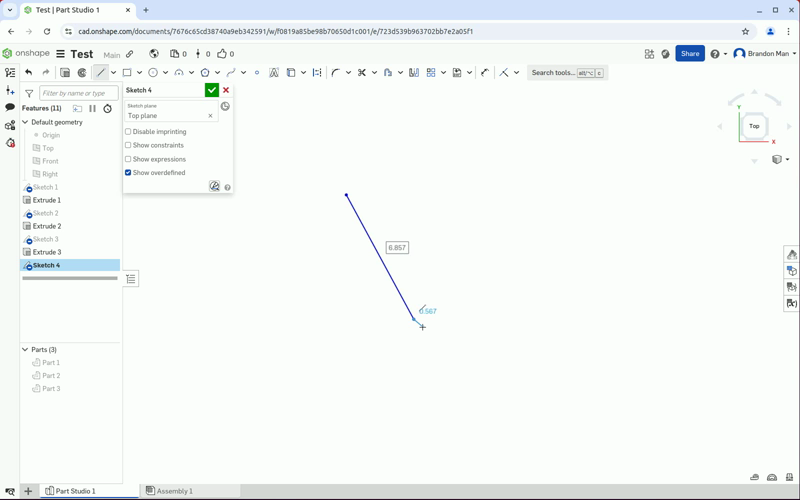
scroll(6)
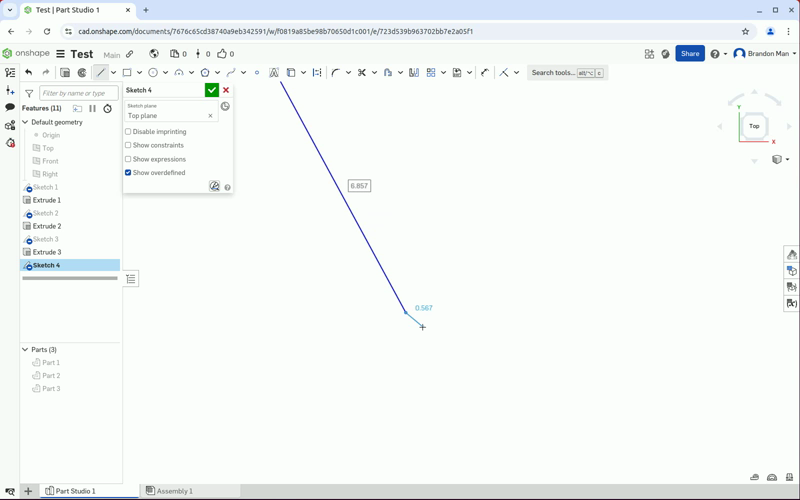
scroll(6)
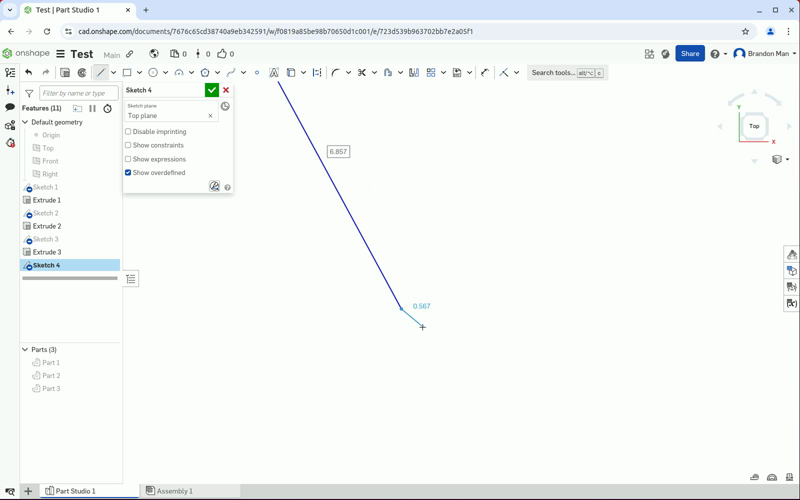
scroll(6)
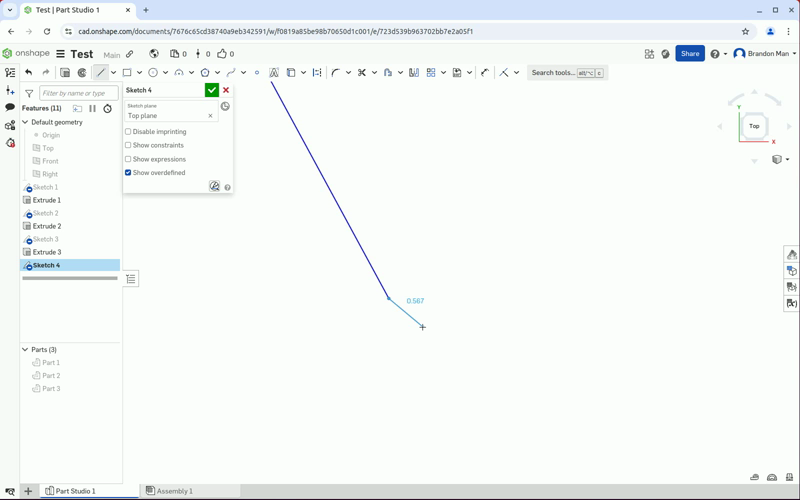
click(422, 326)
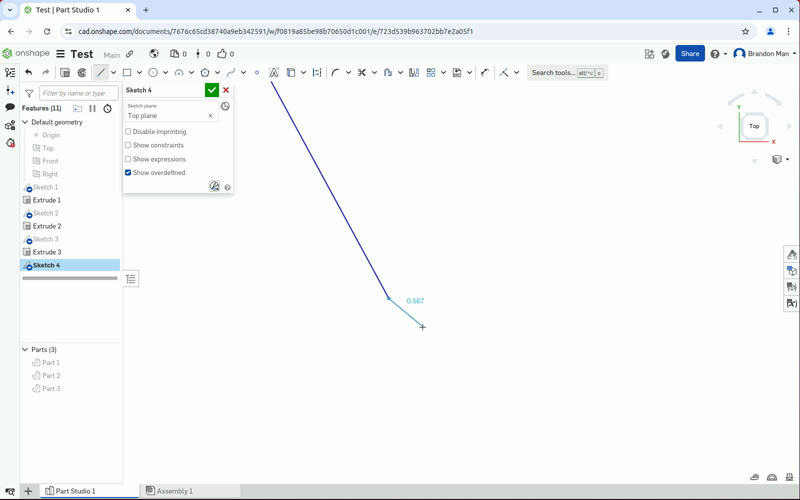
scroll(-6)
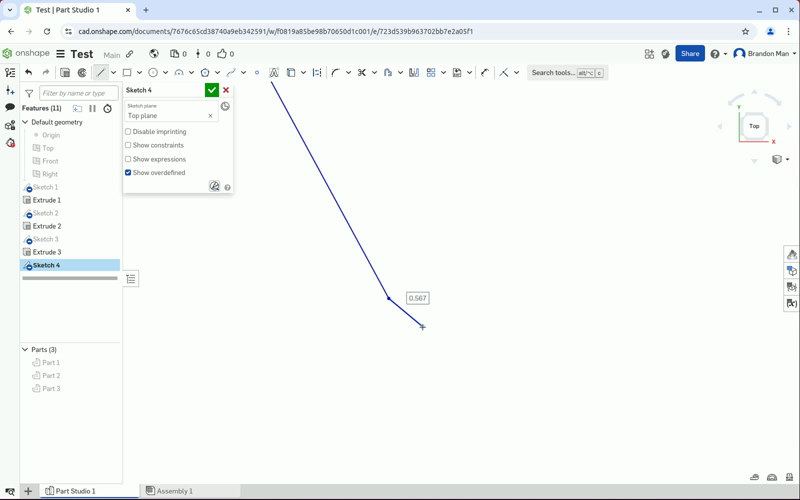
scroll(-6)
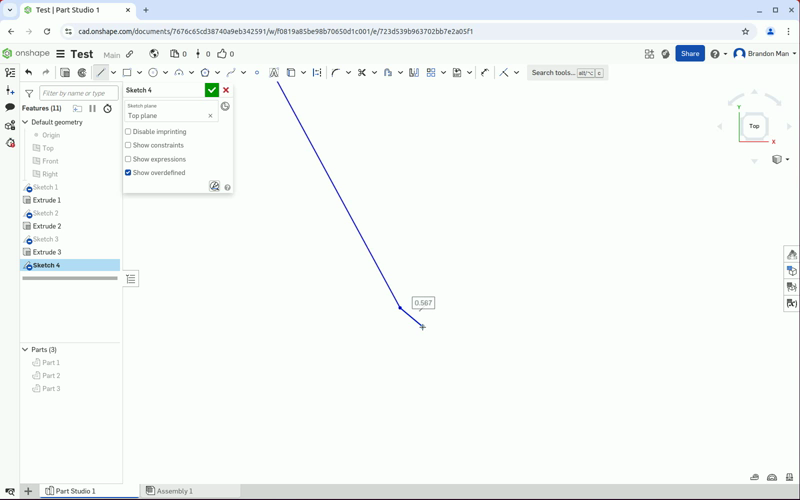
scroll(-6)
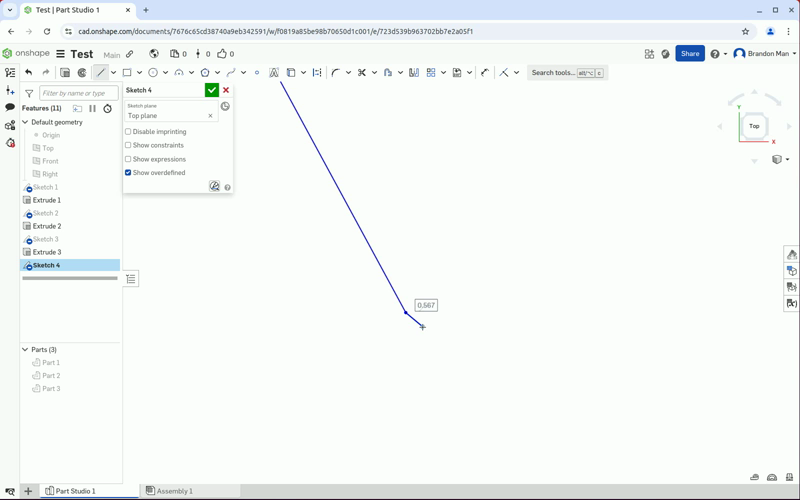
scroll(-6)
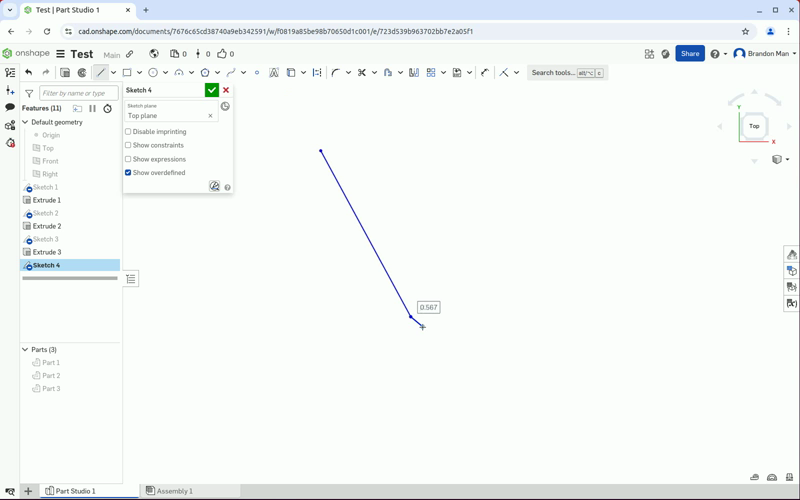
scroll(-6)
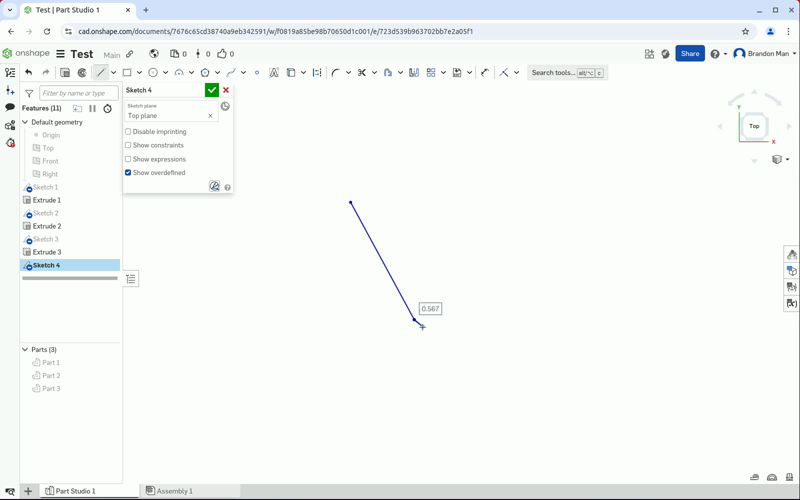
scroll(-6)
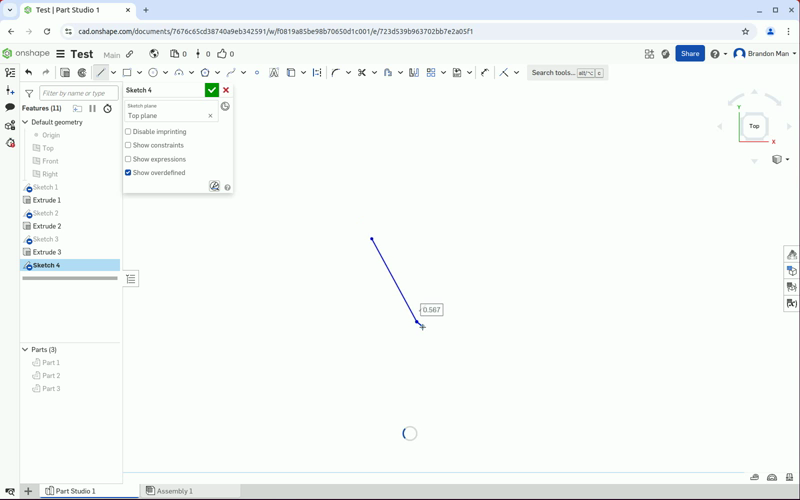
scroll(-6)
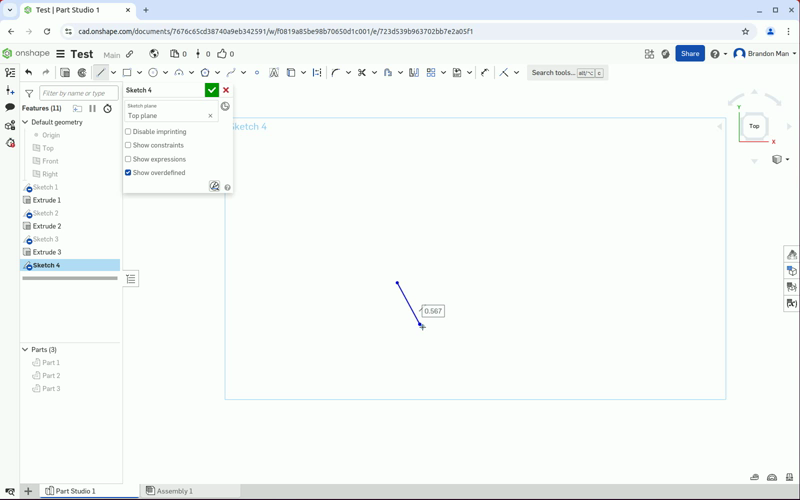
key_up(shift)
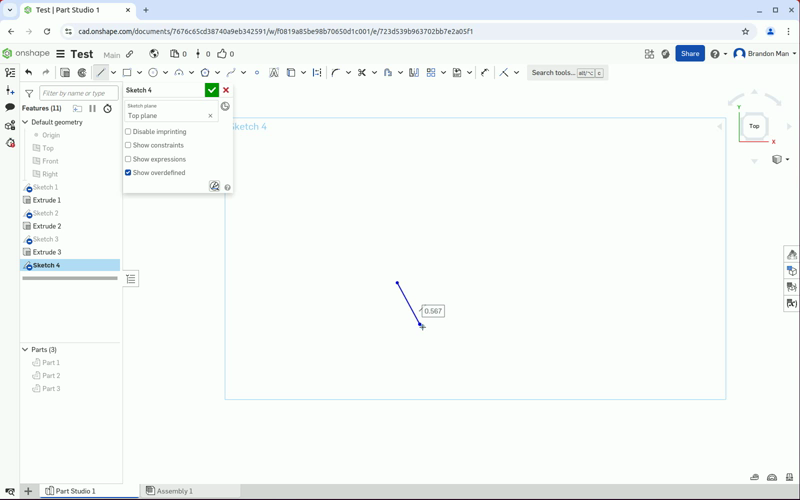
key_down(shift)
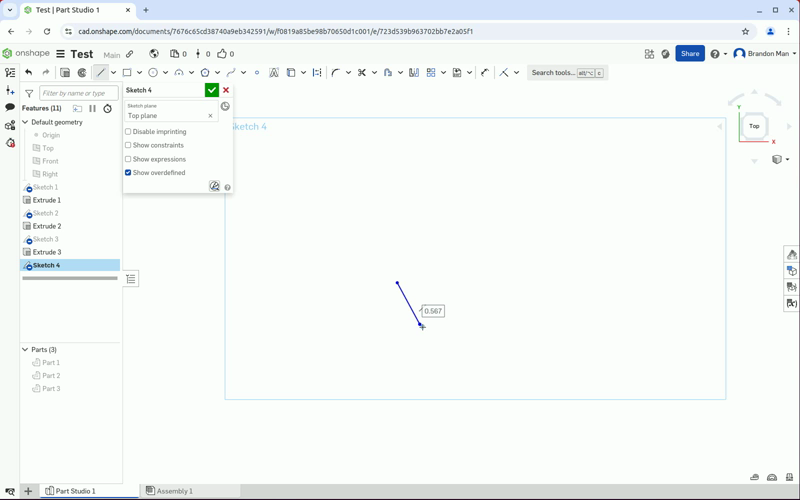
mouse_move(459, 394)
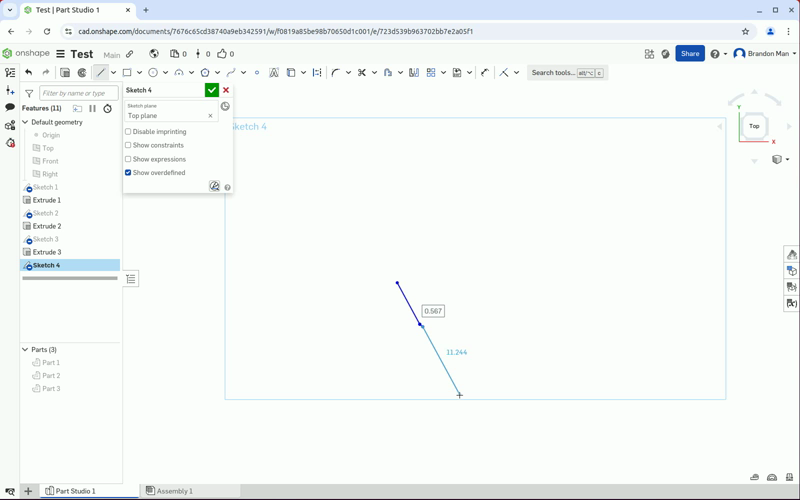
click(459, 394)
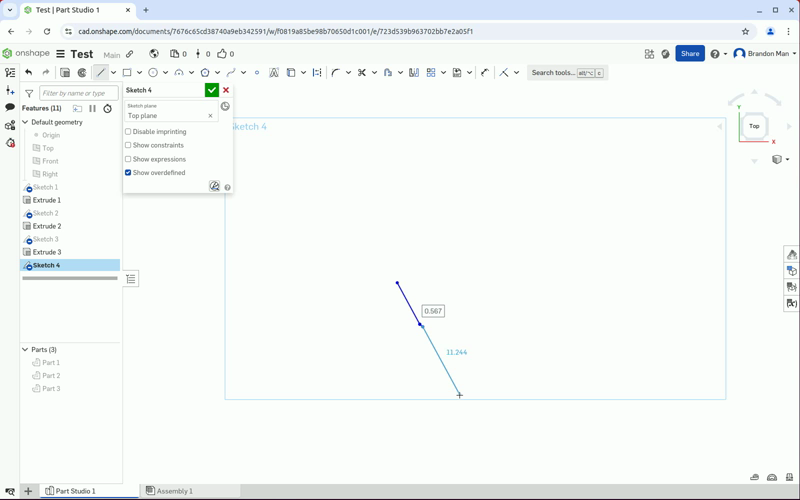
key_up(shift)
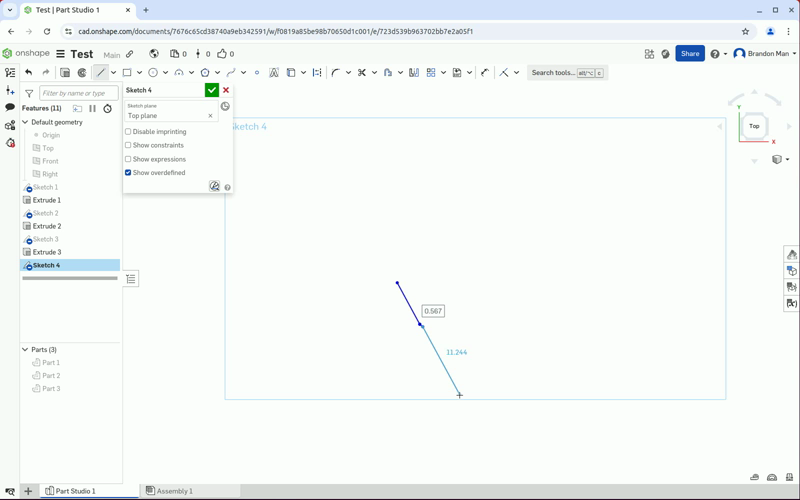
key_down(shift)
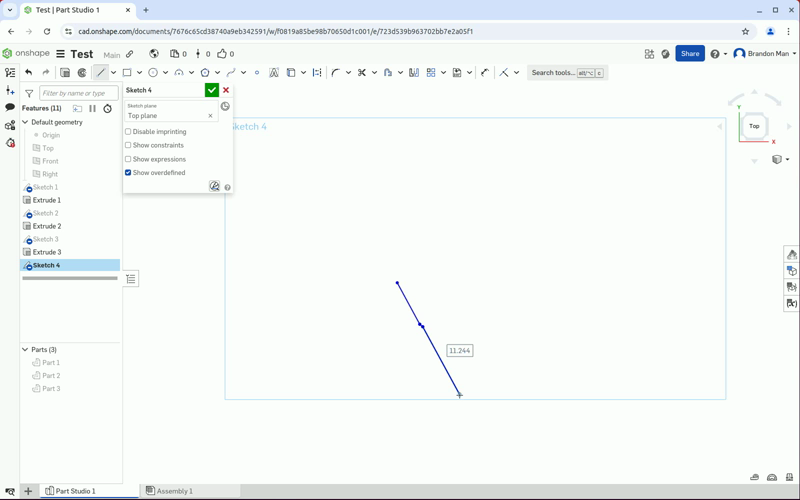
mouse_move(501, 322)
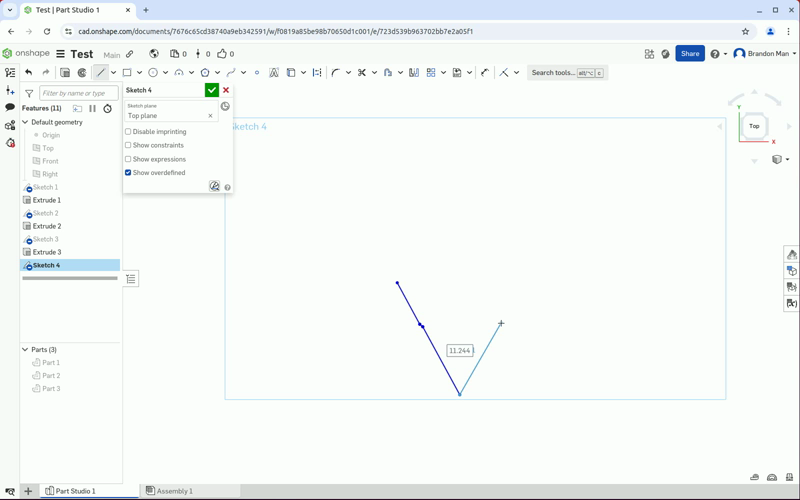
click(501, 322)
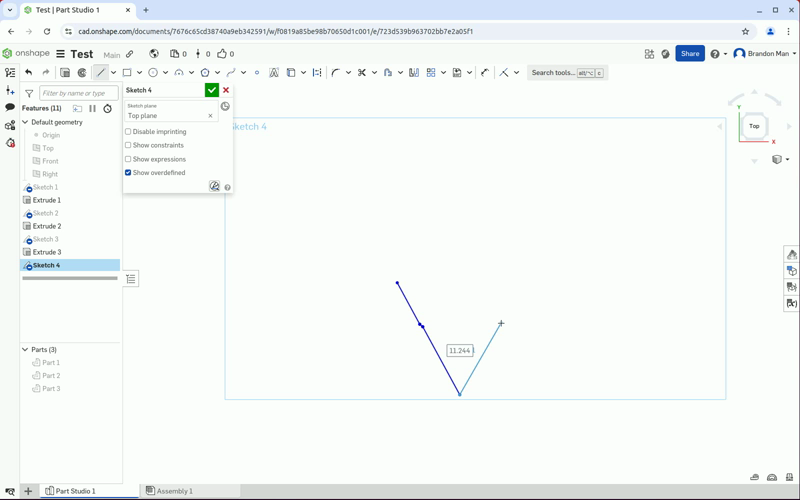
key_up(shift)
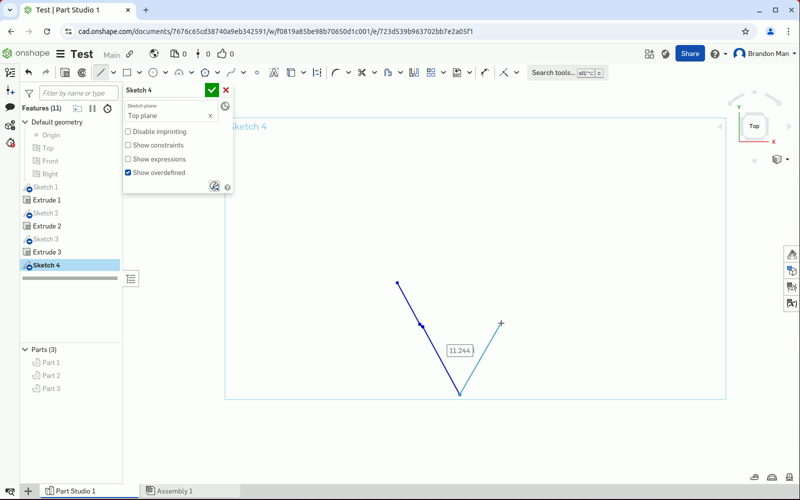
key_down(shift)
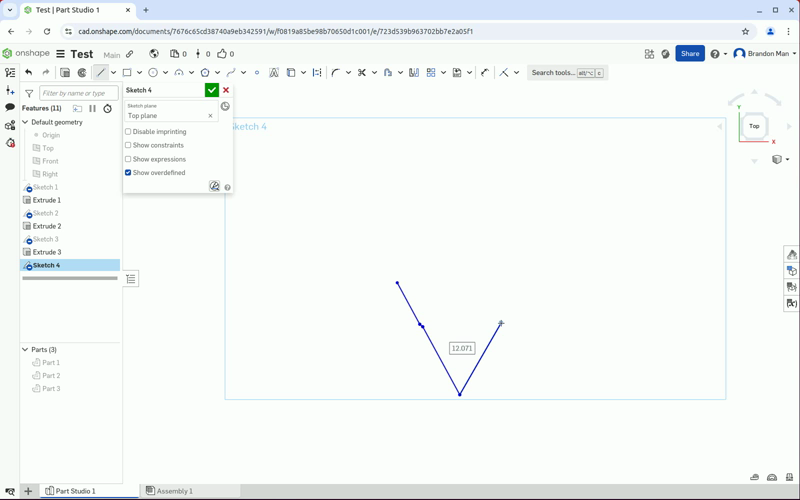
mouse_move(531, 322)
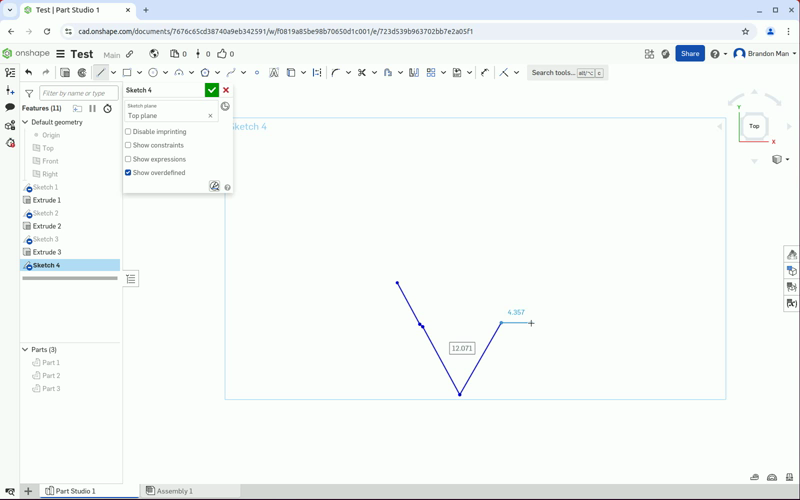
mouse_move(506, 312)
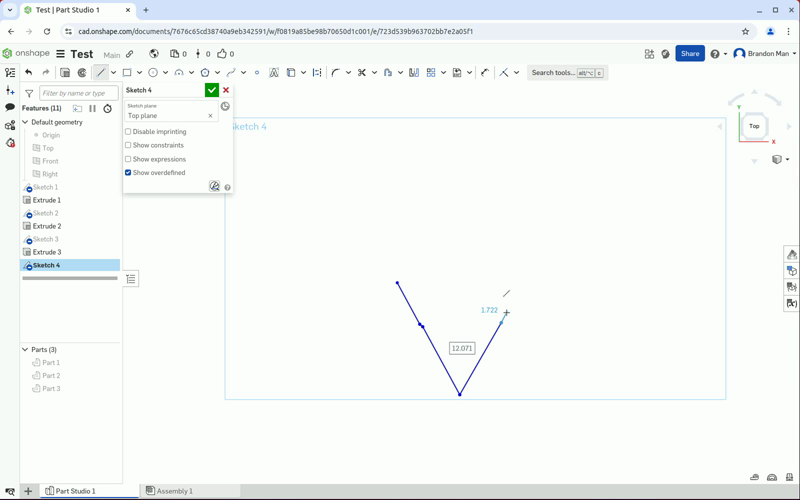
click(506, 312)
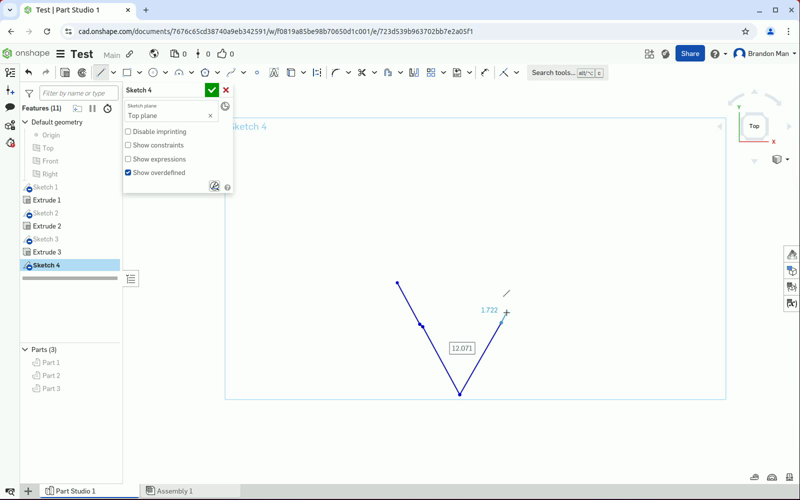
key_up(shift)
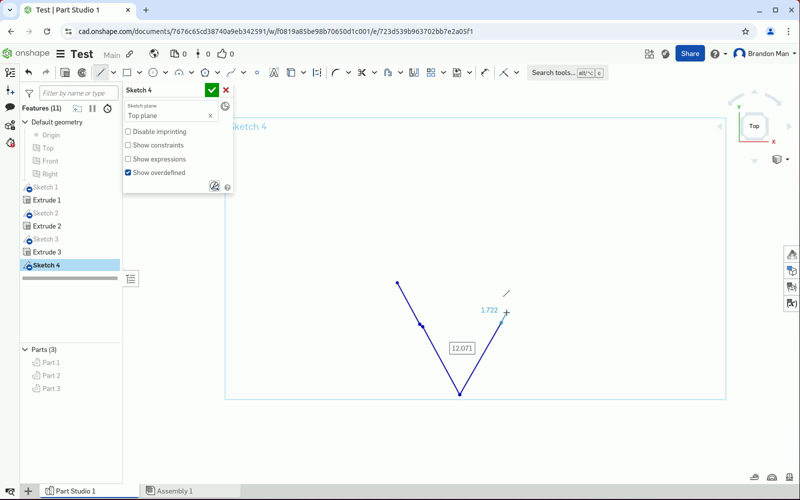
key_down(shift)
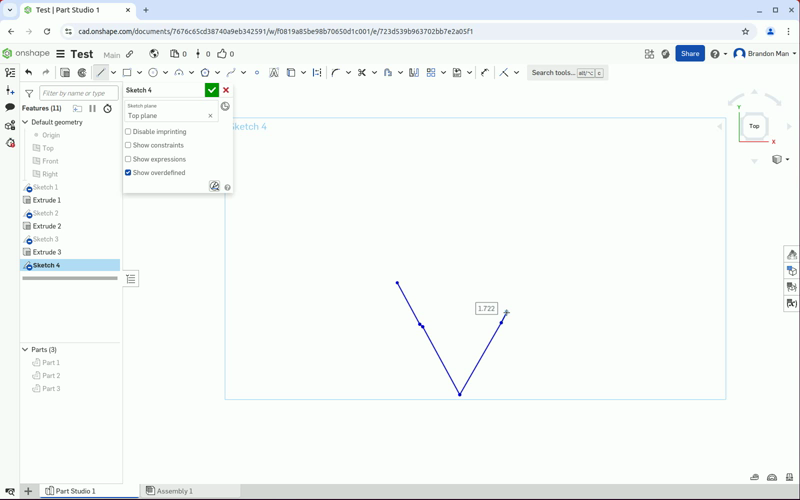
mouse_move(536, 312)
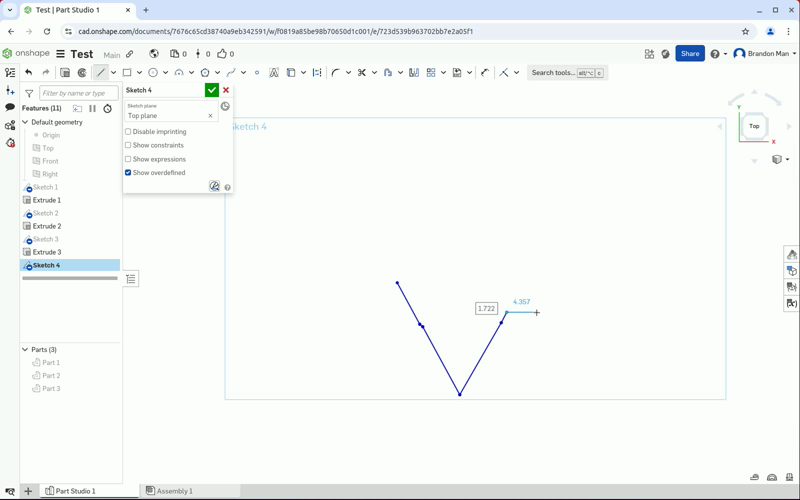
mouse_move(523, 282)
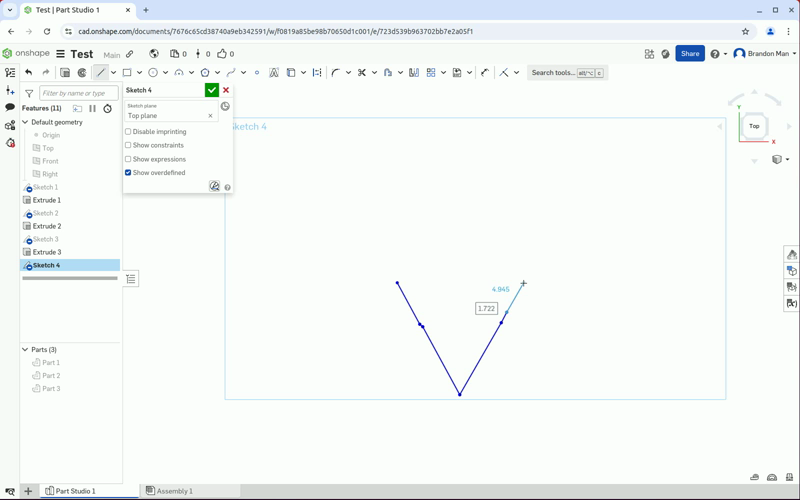
click(523, 282)
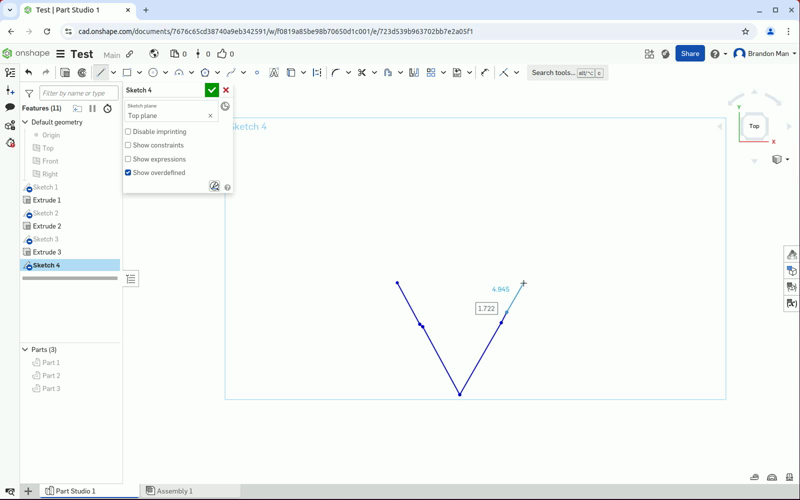
key_up(shift)
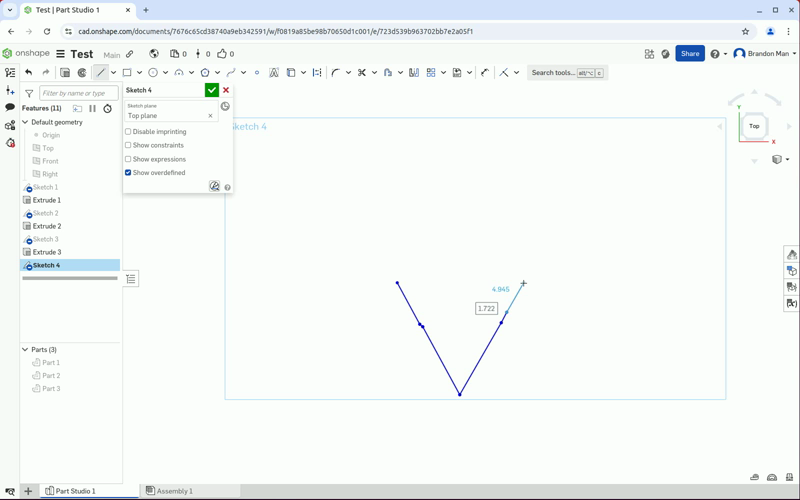
key(esc)
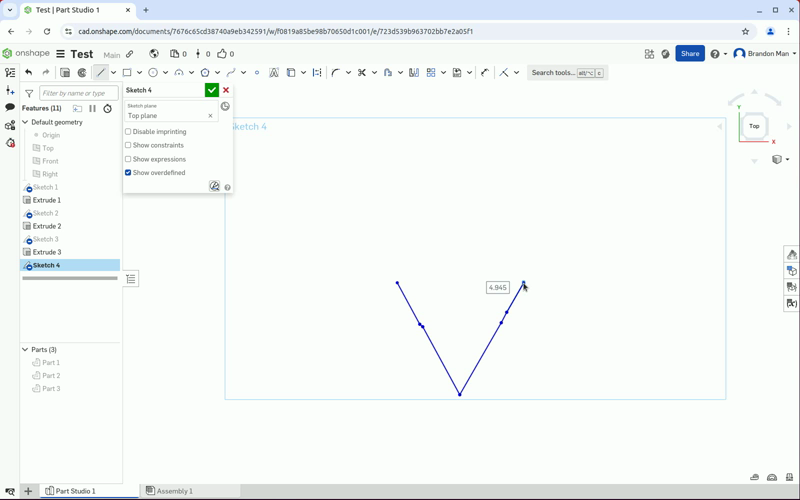
key(a)
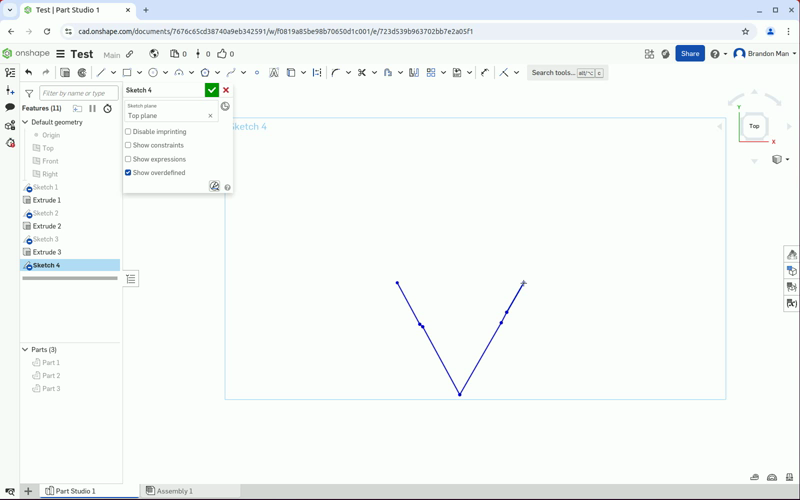
mouse_move(523, 282)
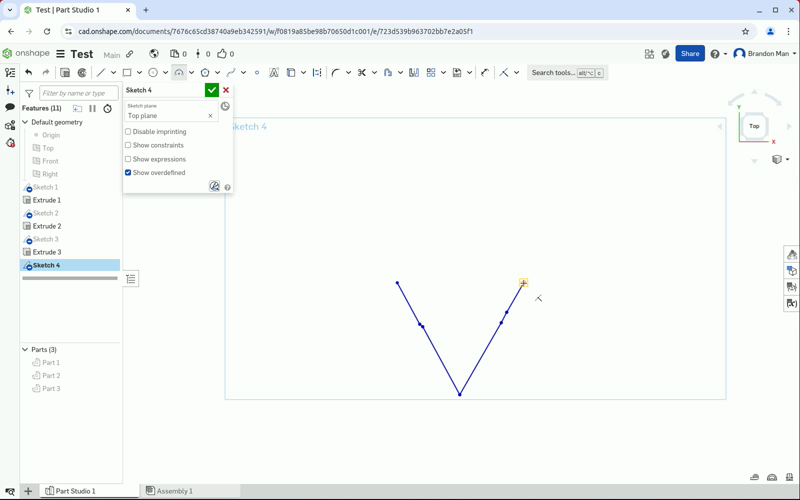
click(523, 282)
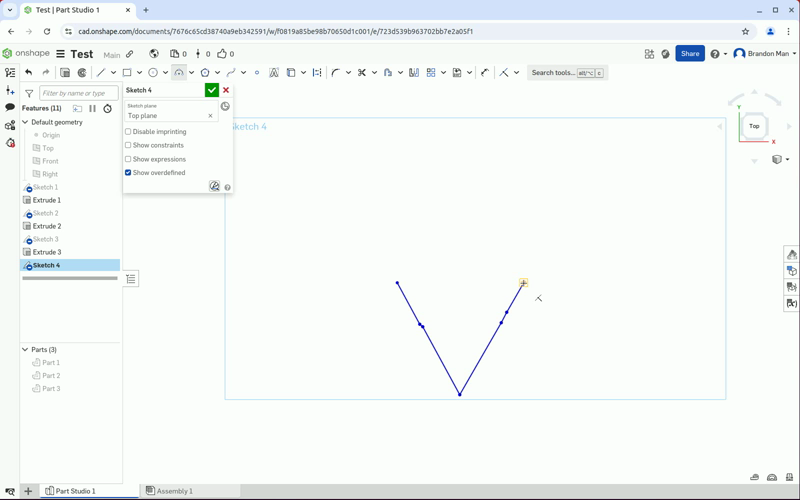
mouse_move(397, 282)
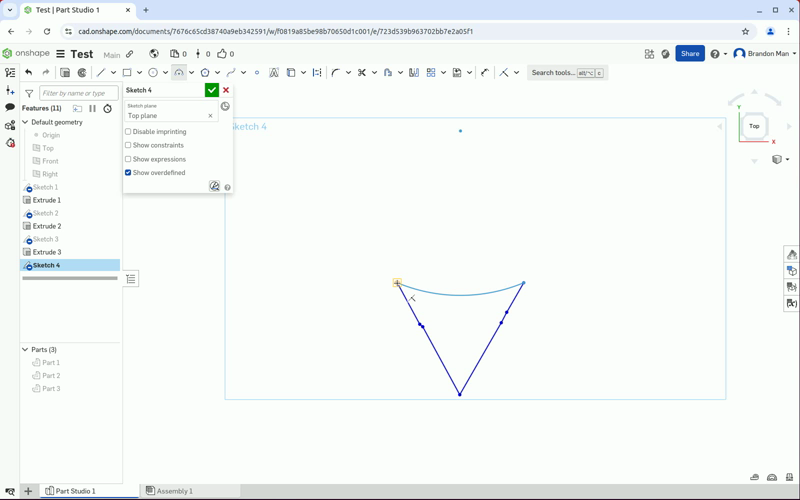
click(397, 282)
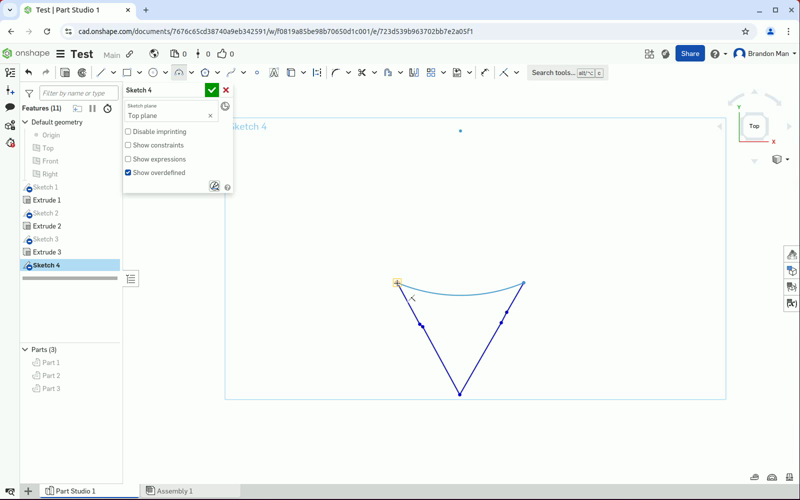
key_down(shift)
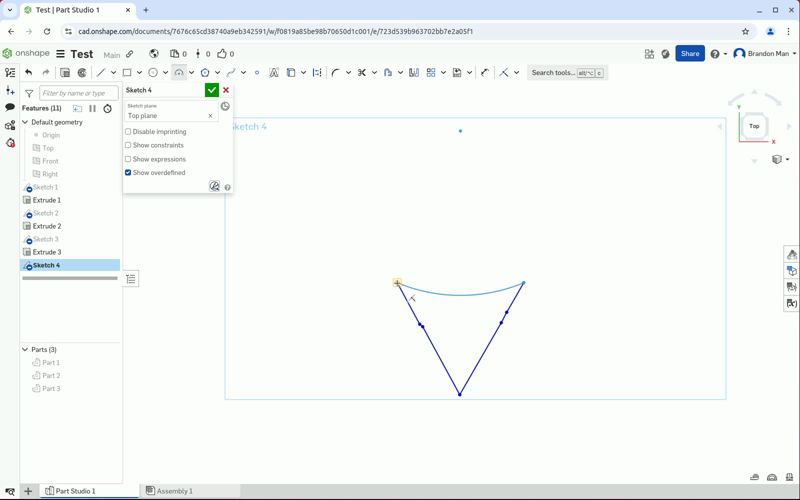
mouse_move(460, 220)
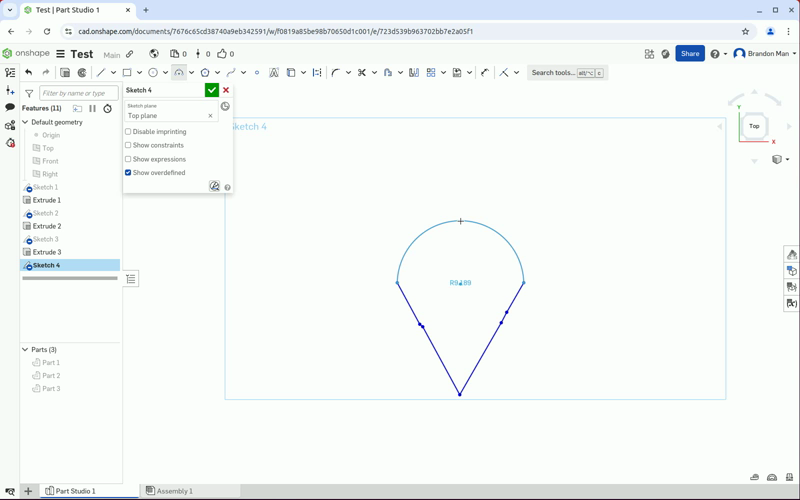
click(460, 220)
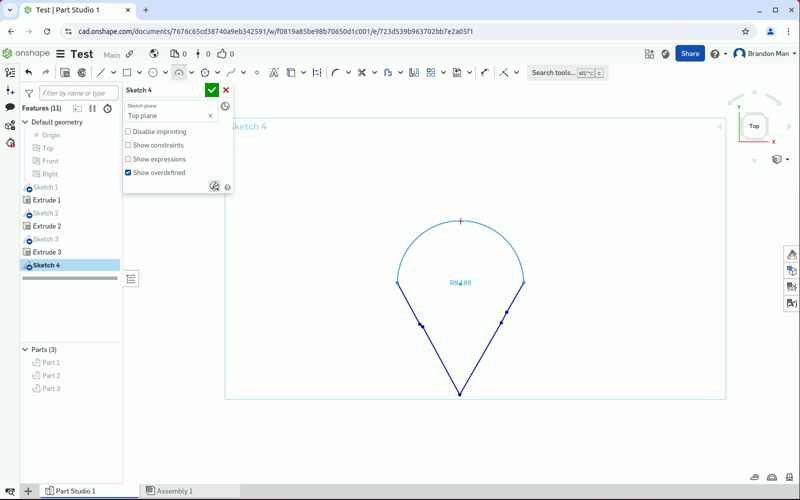
key_up(shift)
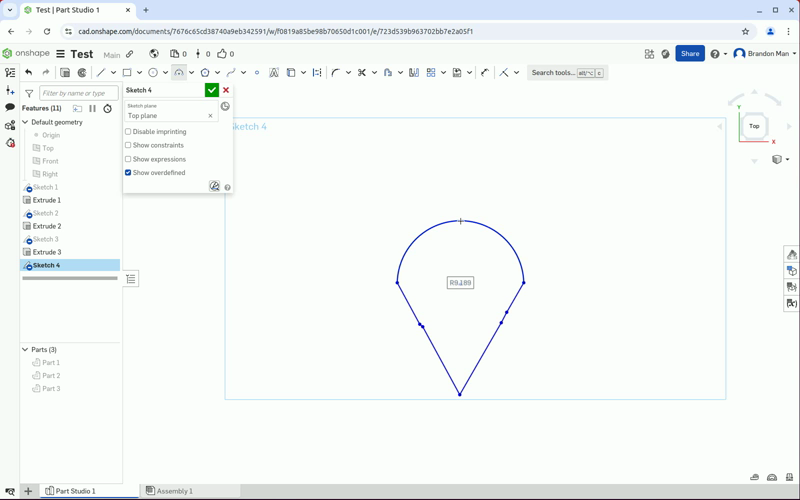
key(esc)
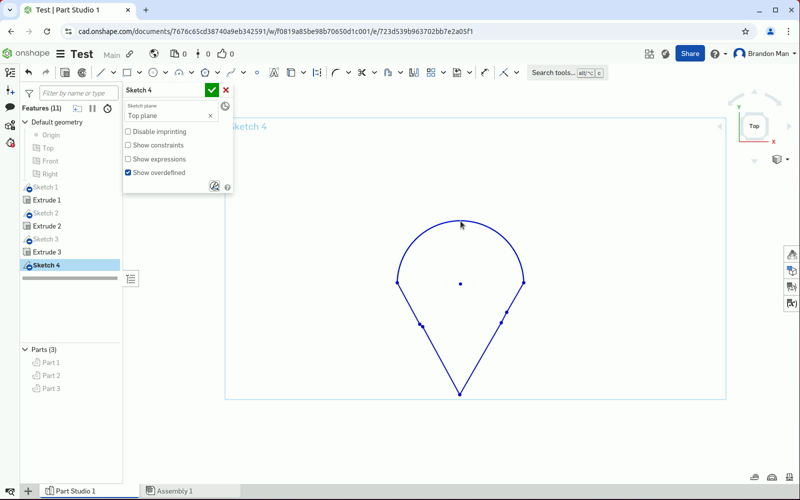
key(l)
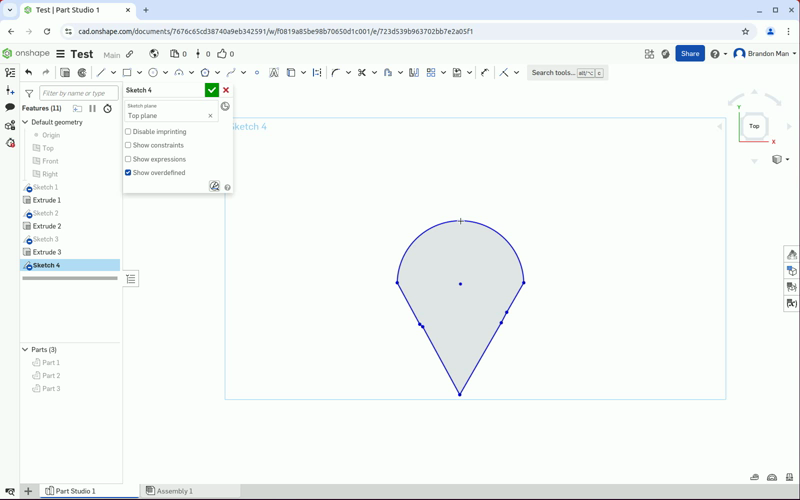
key_down(shift)
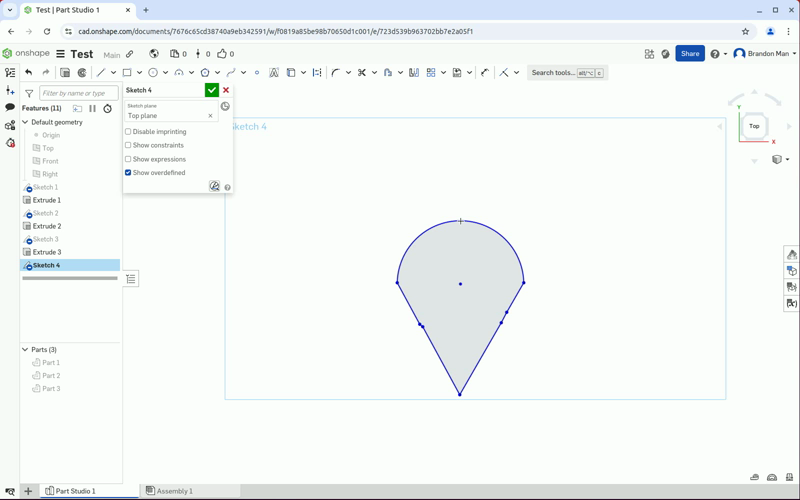
mouse_move(414, 284)
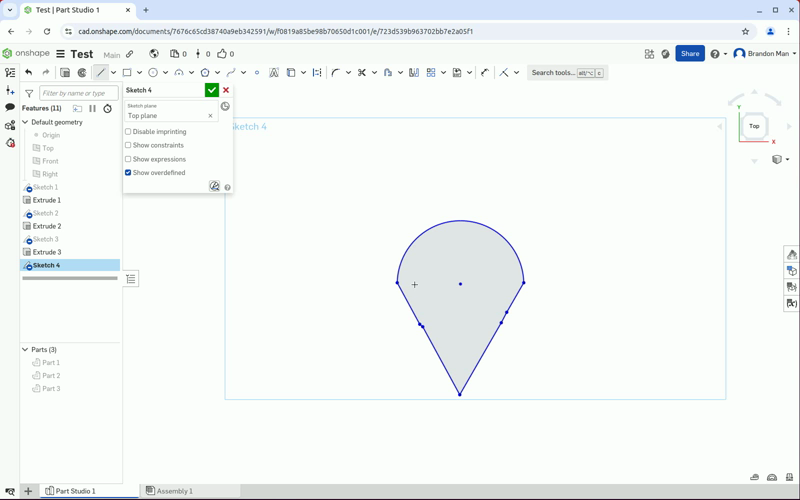
click(414, 284)
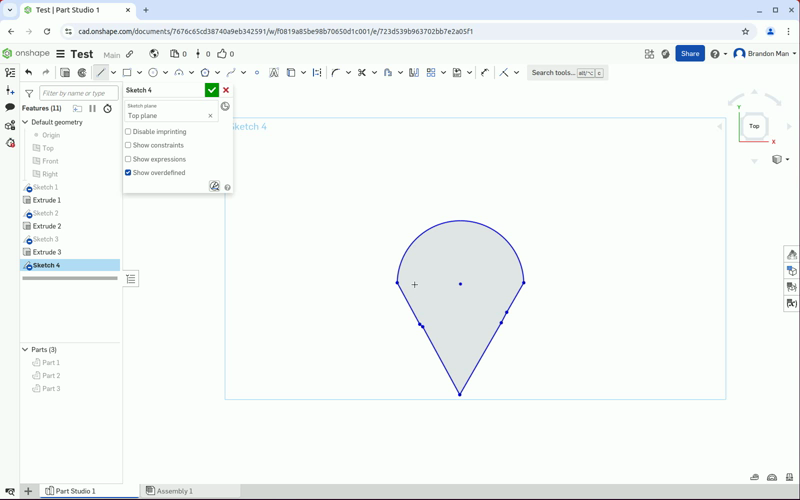
key_up(shift)
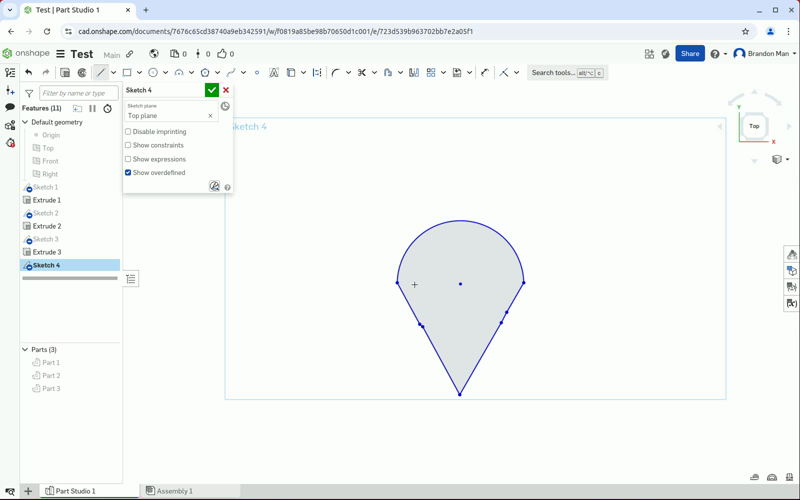
key_down(shift)
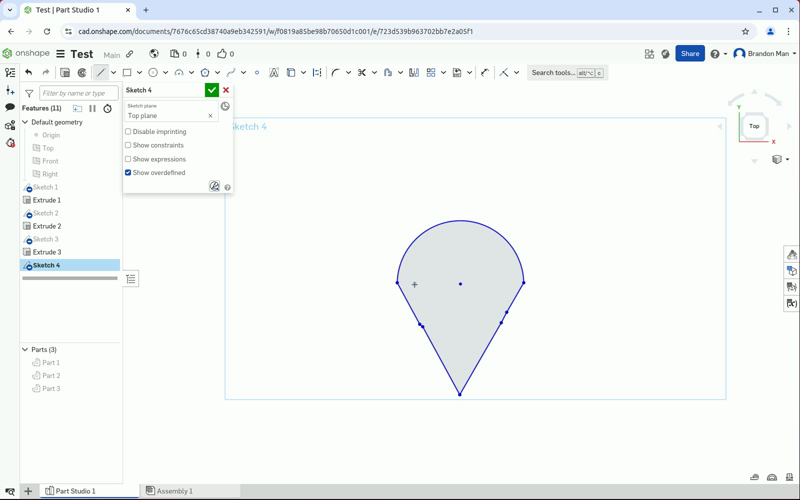
mouse_move(459, 364)
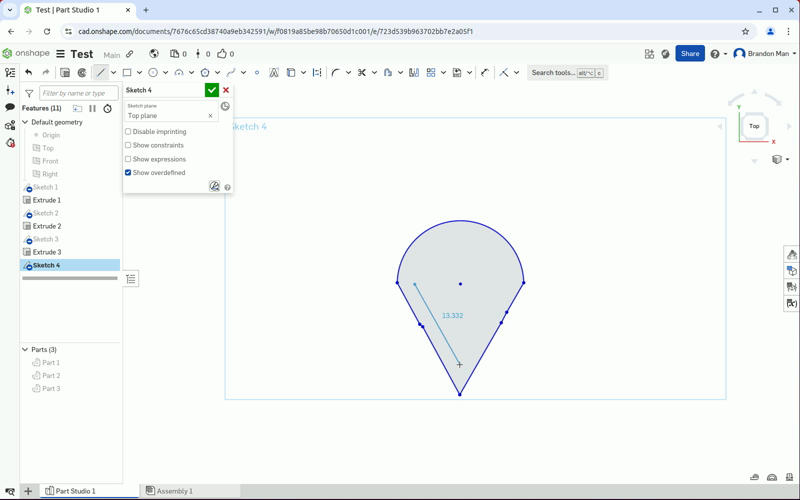
click(459, 364)
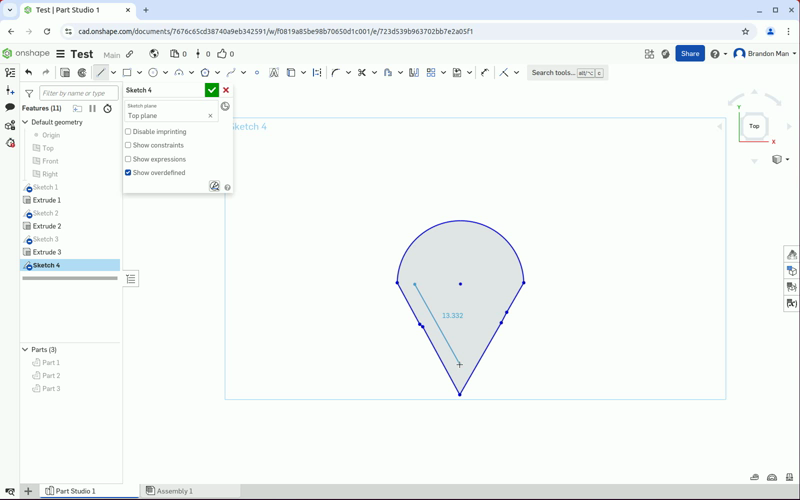
key_up(shift)
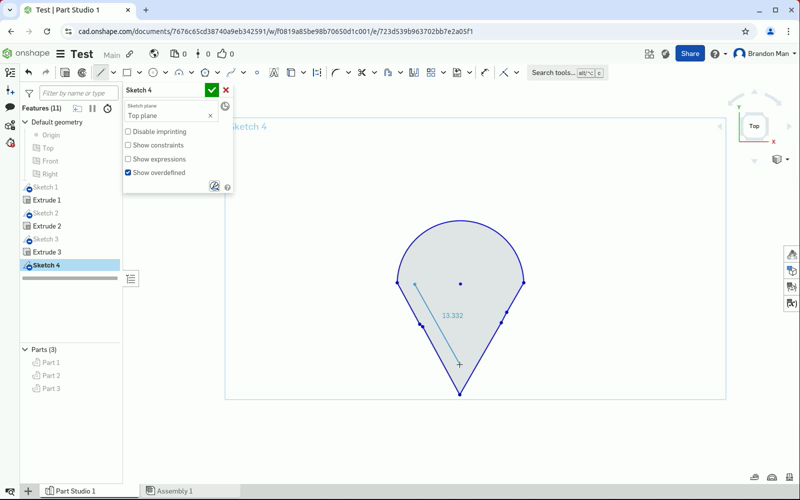
key_down(shift)
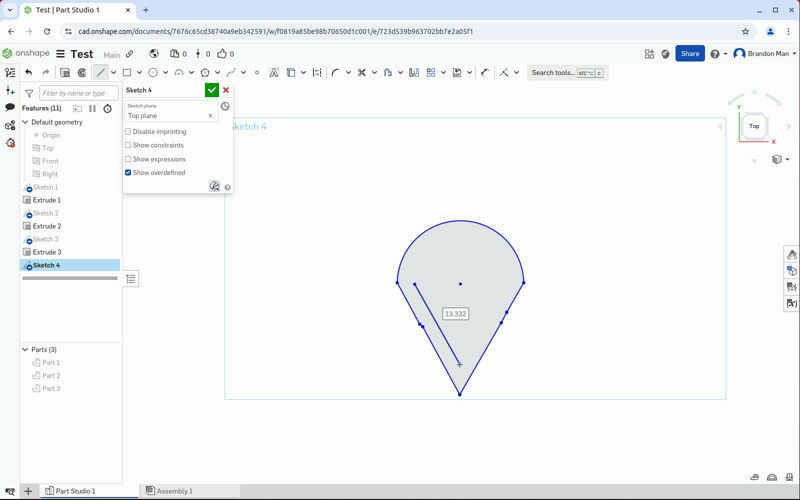
mouse_move(506, 284)
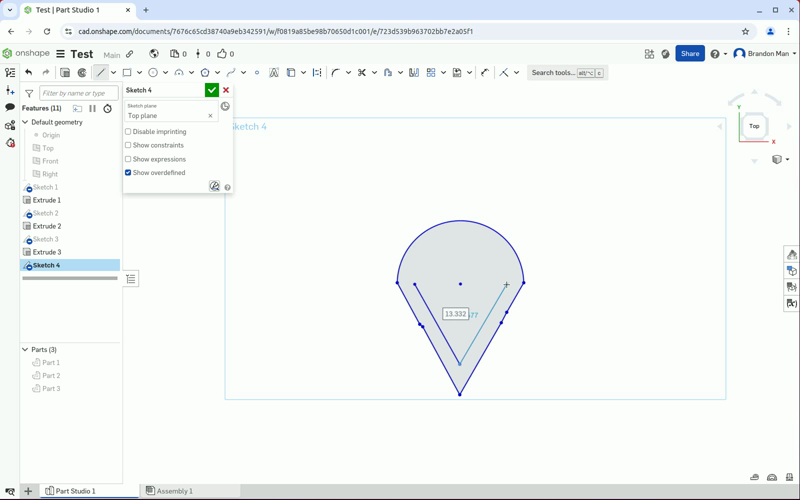
click(506, 284)
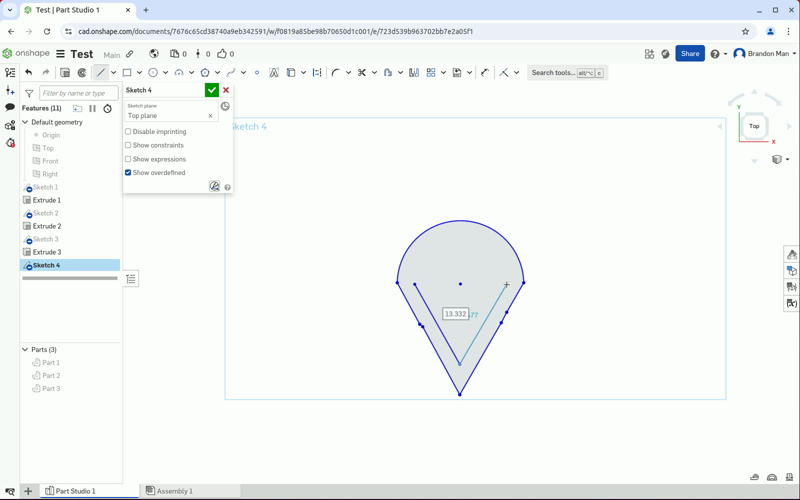
key_up(shift)
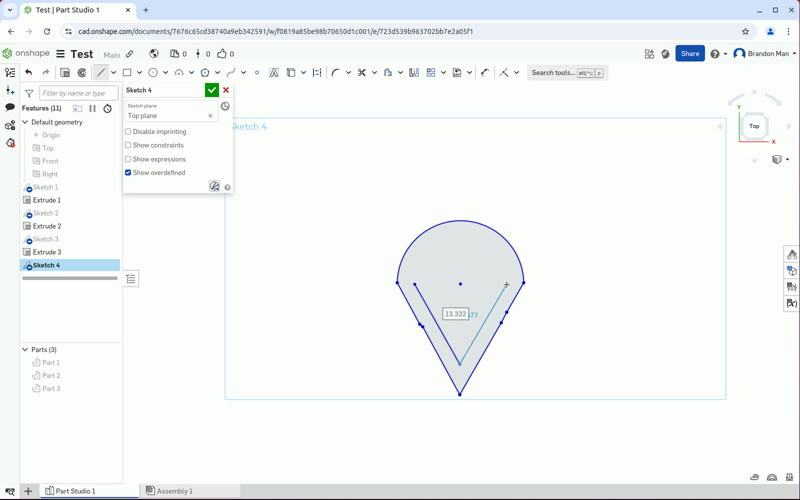
key_down(shift)
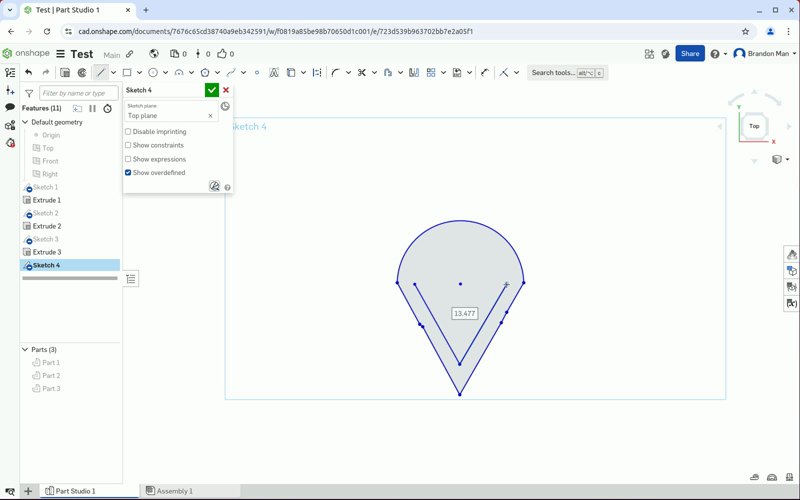
mouse_move(536, 284)
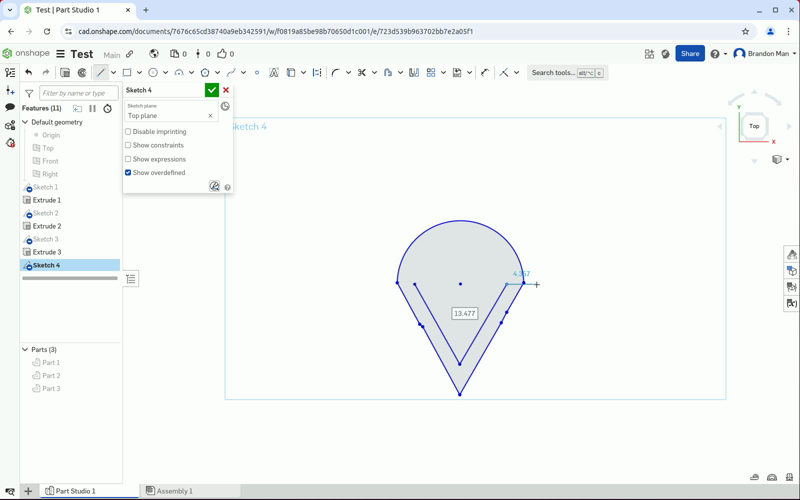
mouse_move(459, 284)
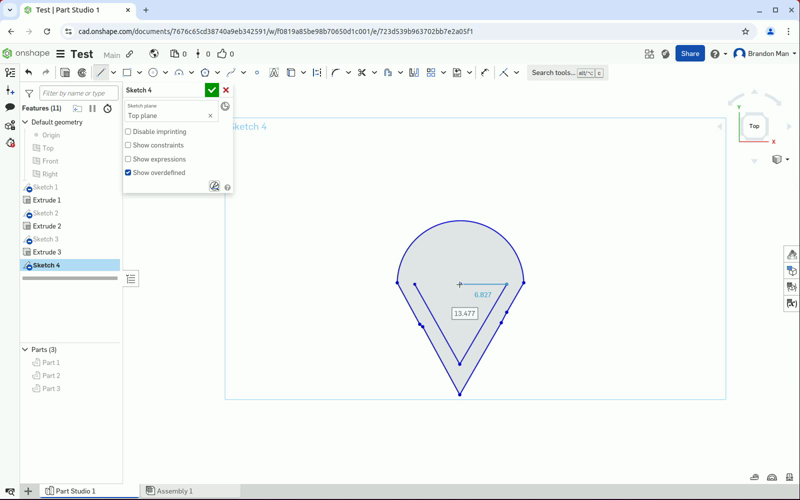
scroll(6)
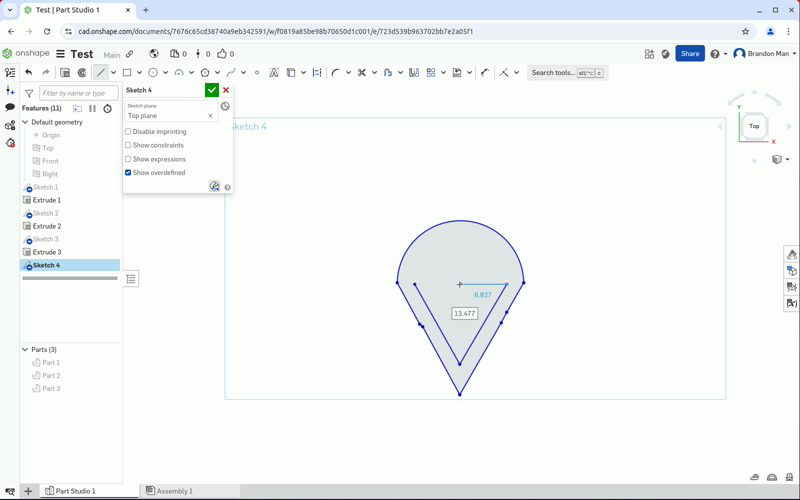
scroll(6)
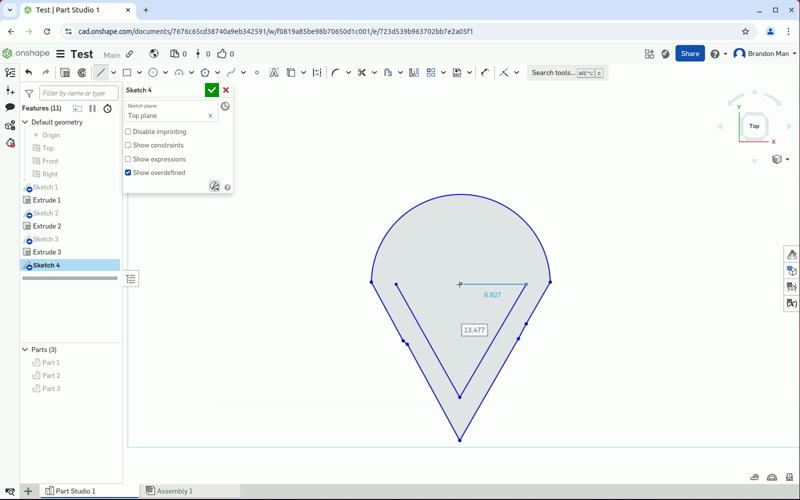
scroll(6)
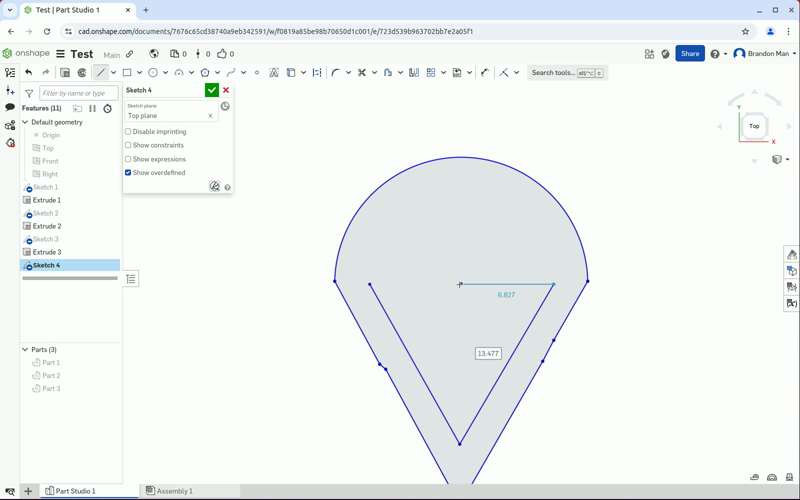
scroll(6)
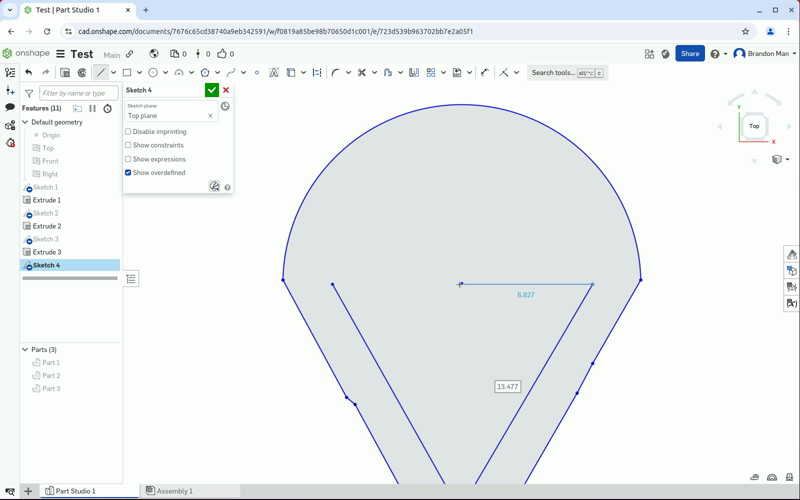
scroll(6)
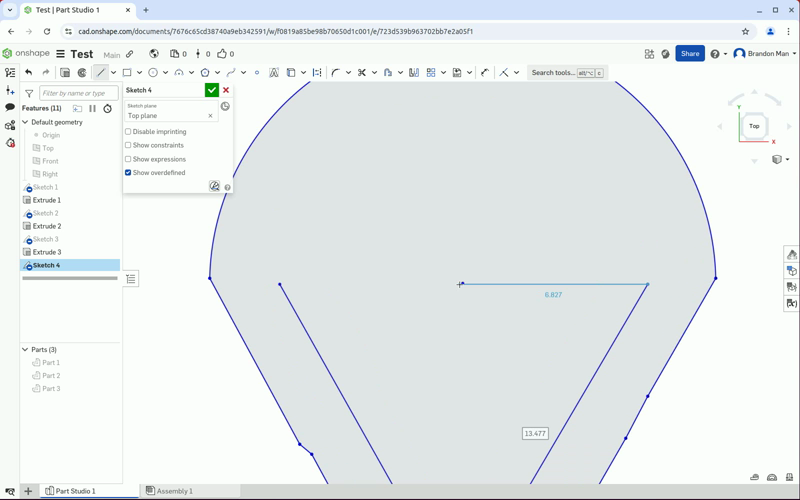
scroll(6)
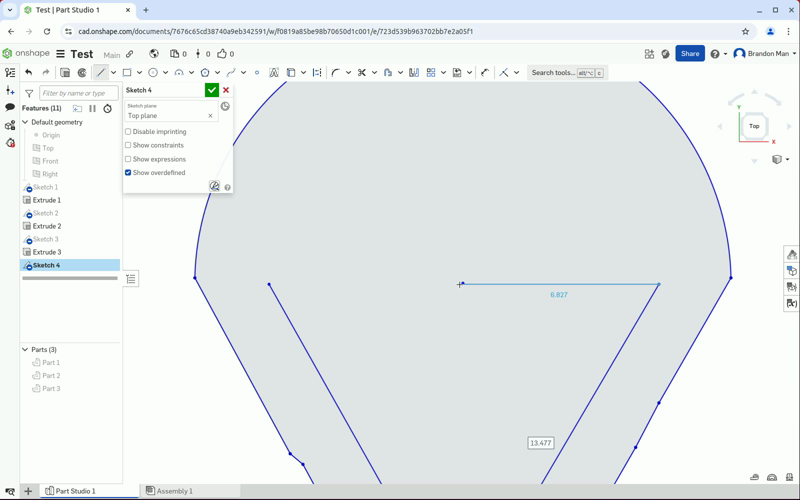
scroll(6)
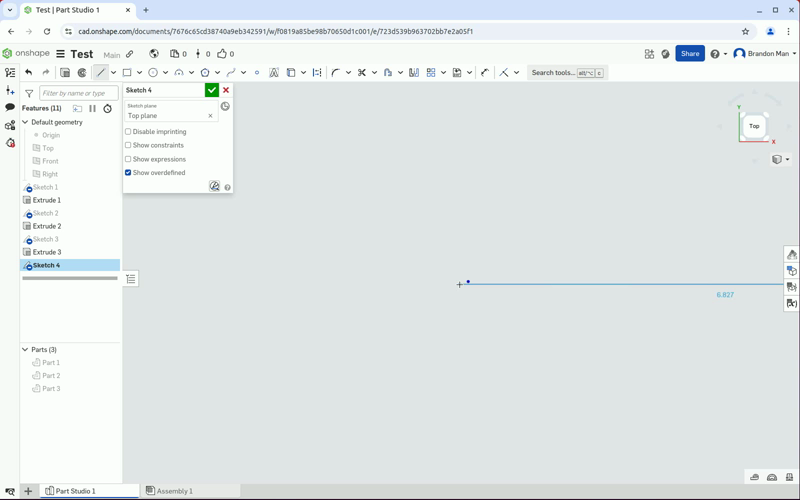
click(459, 284)
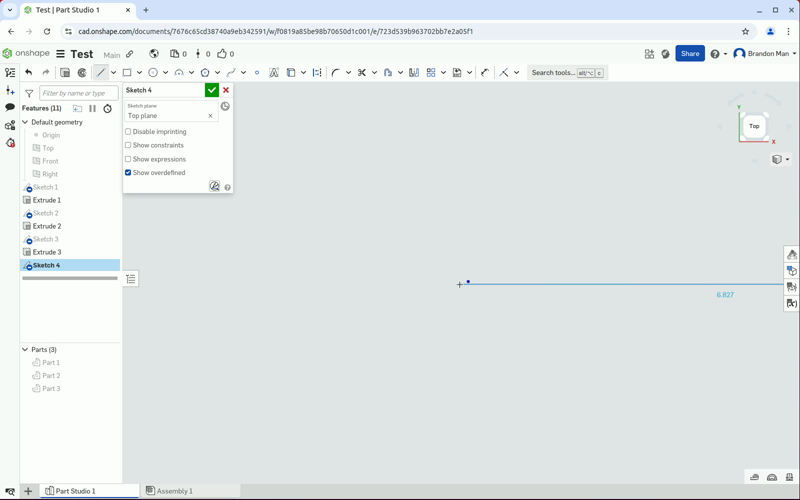
scroll(-6)
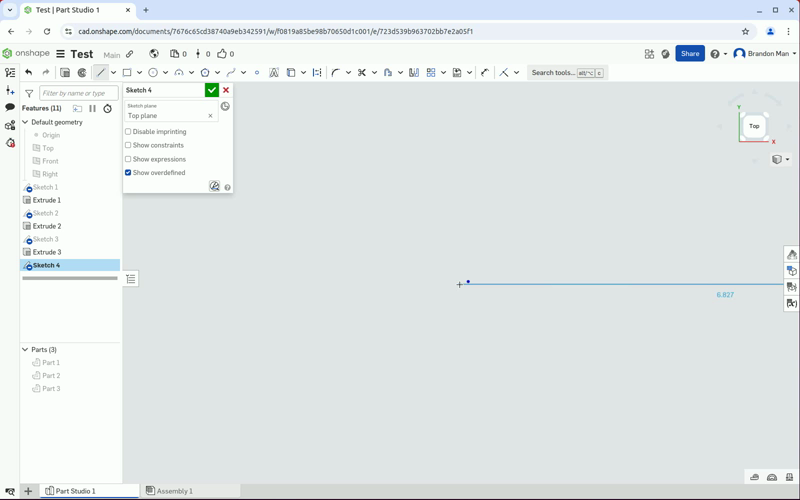
scroll(-6)
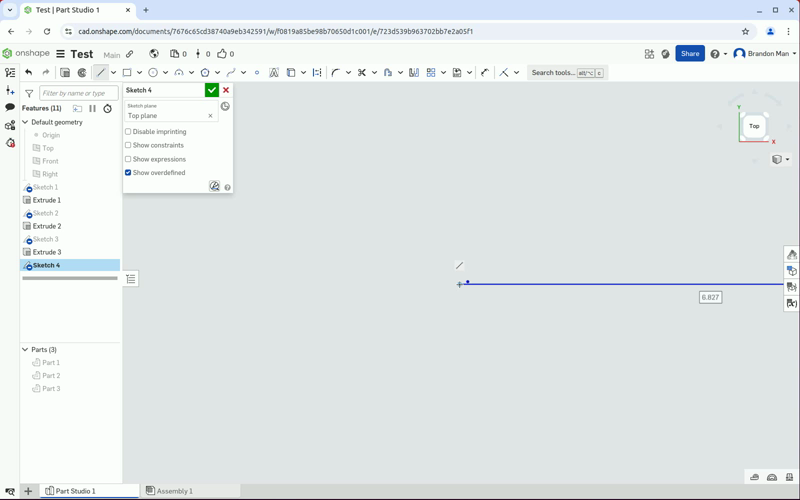
scroll(-6)
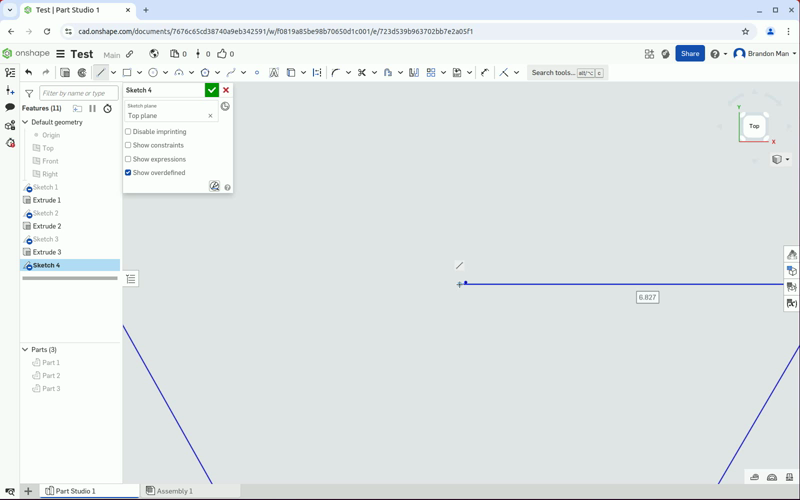
scroll(-6)
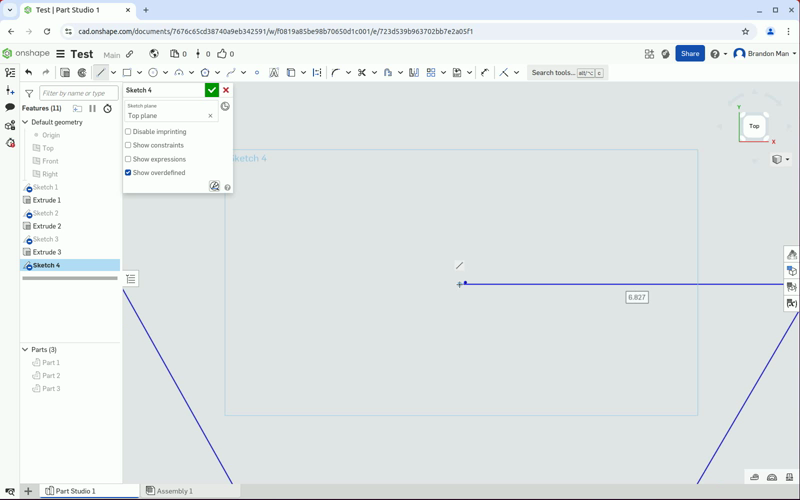
scroll(-6)
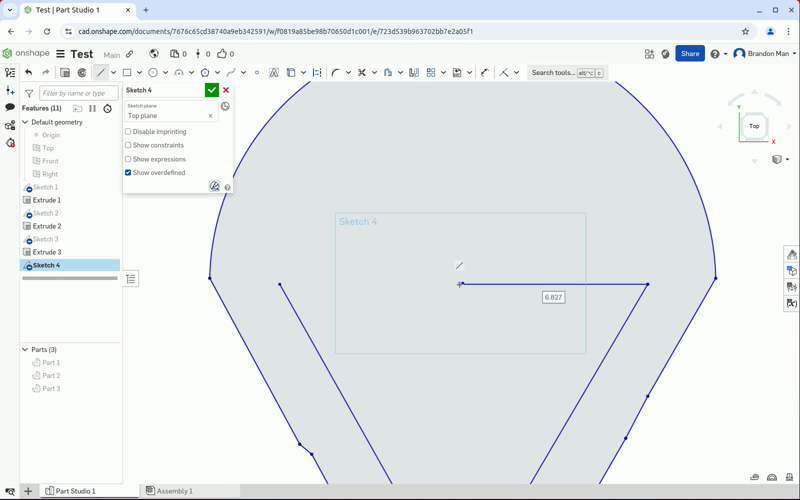
scroll(-6)
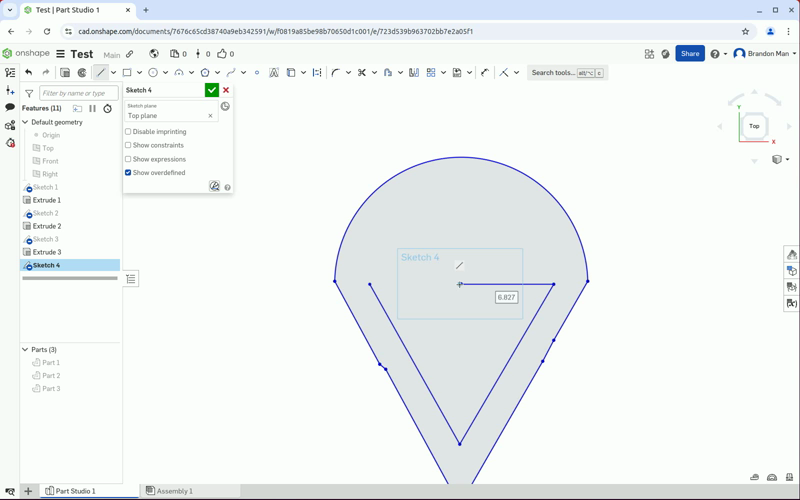
scroll(-6)
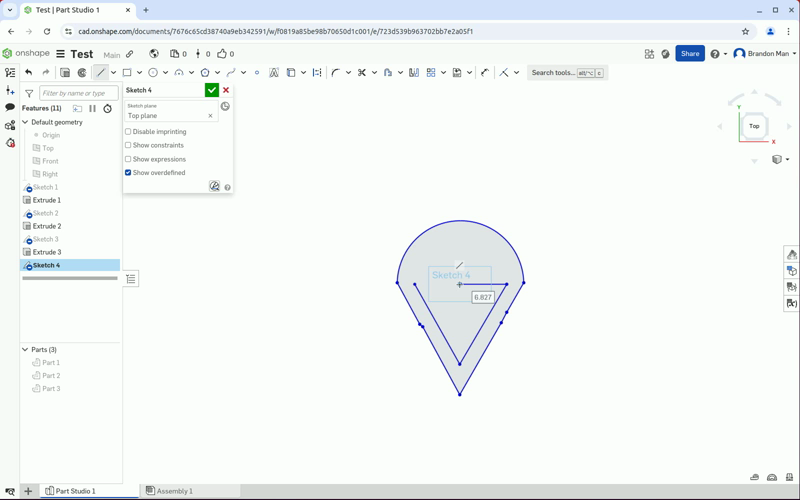
key_up(shift)
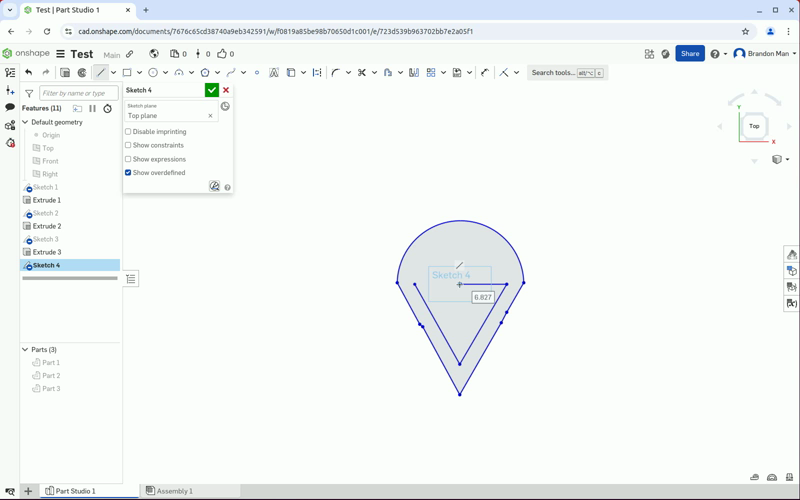
mouse_move(489, 284)
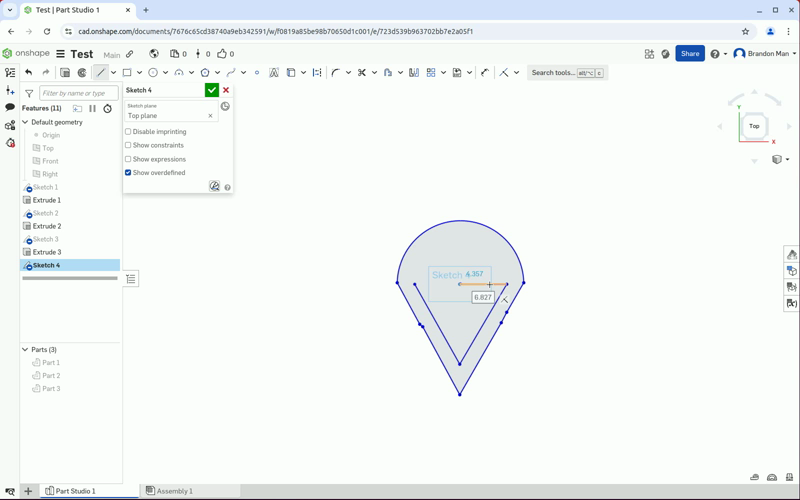
key_down(shift)
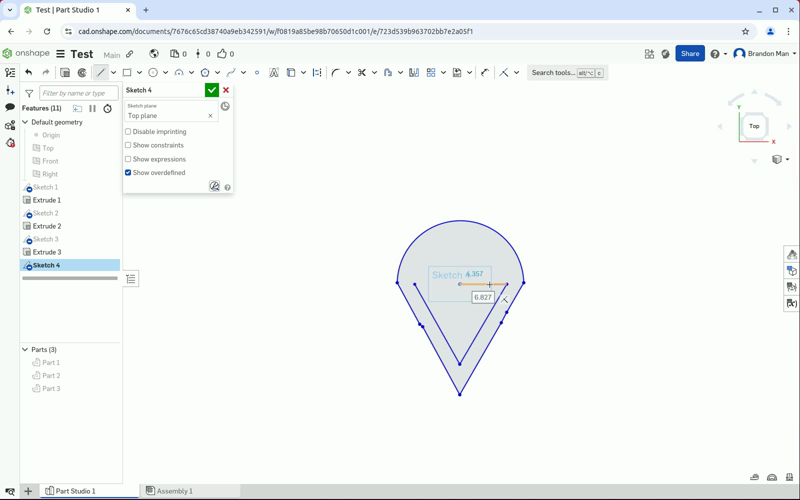
mouse_move(414, 284)
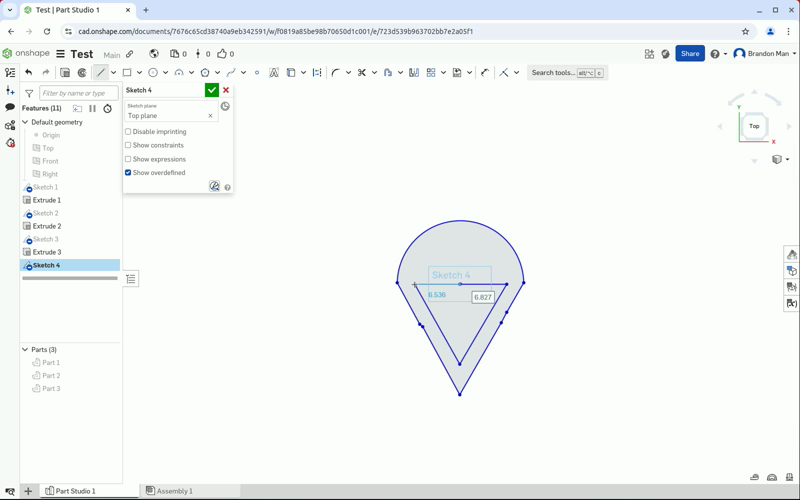
key_up(shift)
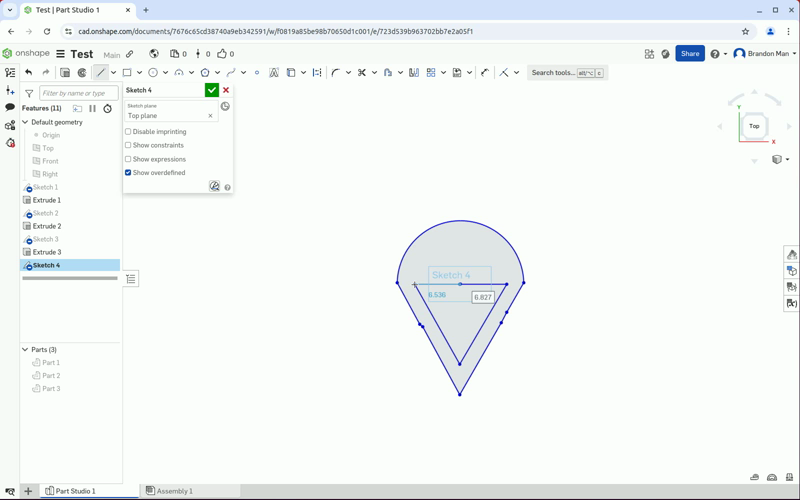
click(414, 284)
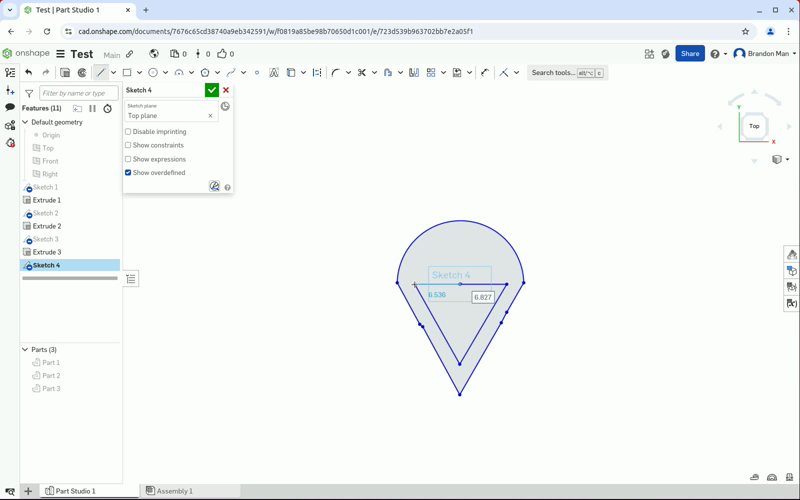
key(esc)
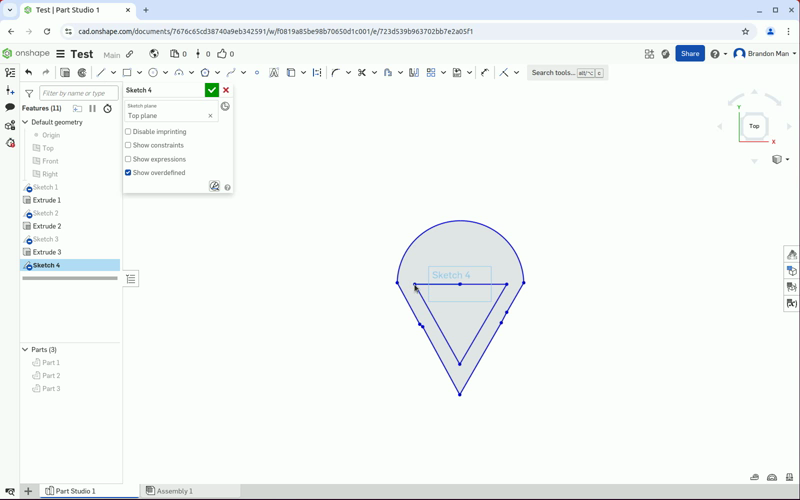
key(c)
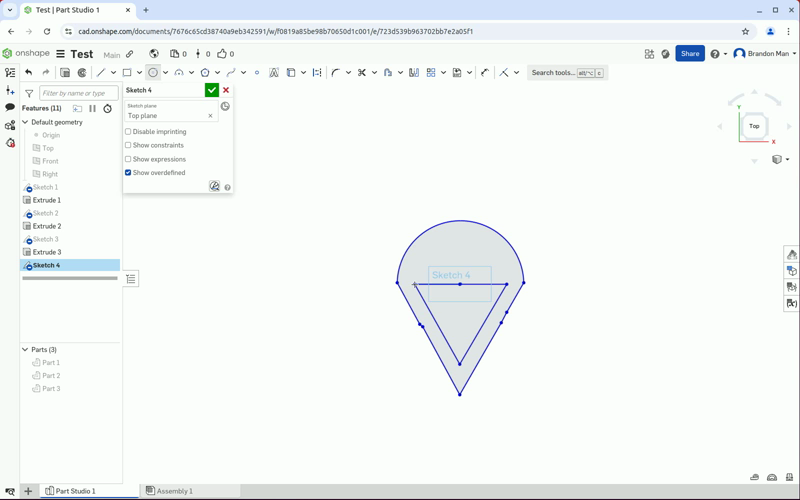
key_down(shift)
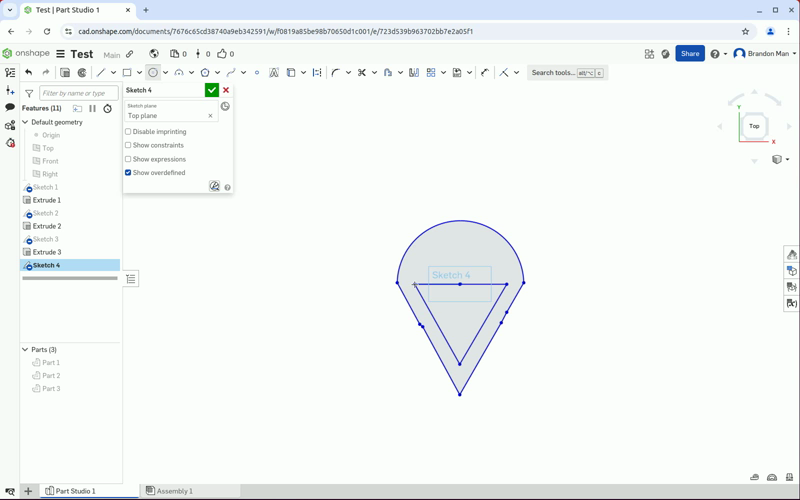
mouse_move(426, 257)
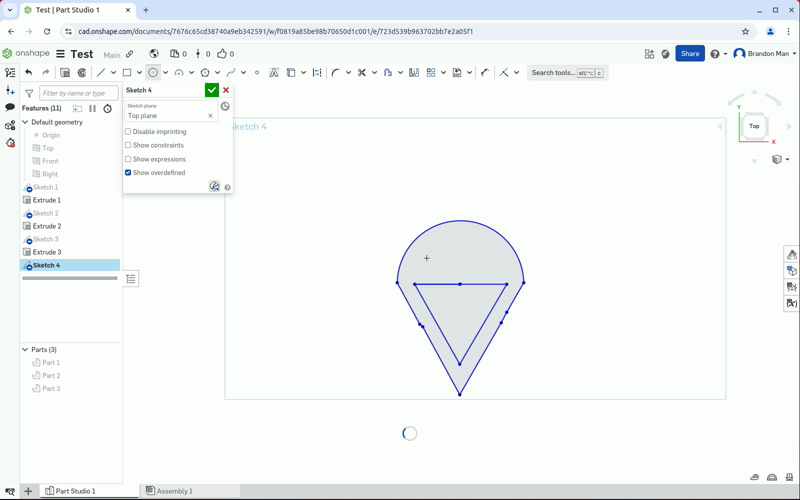
click(426, 257)
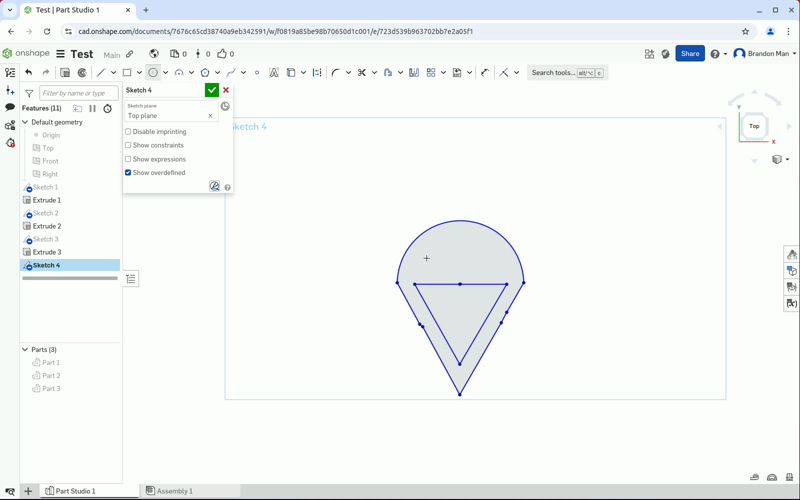
key_up(shift)
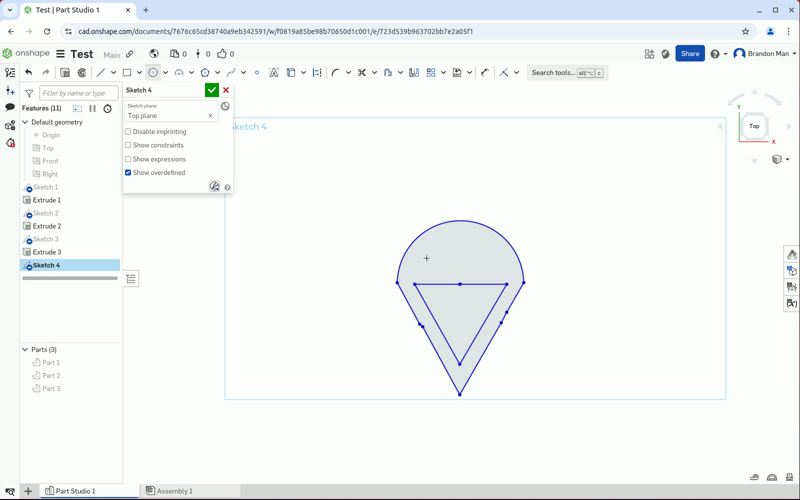
mouse_move(429, 257)
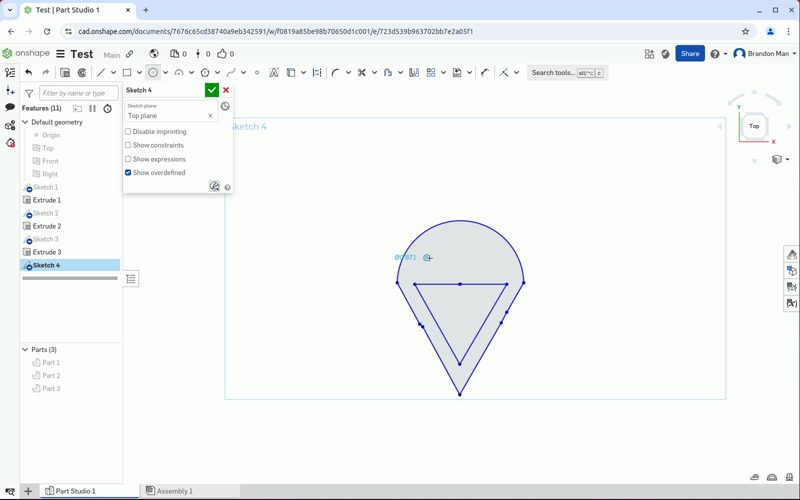
scroll(6)
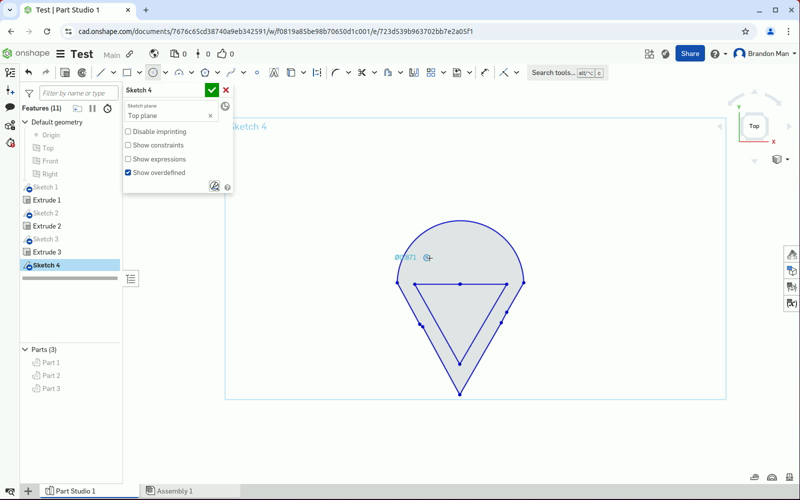
scroll(6)
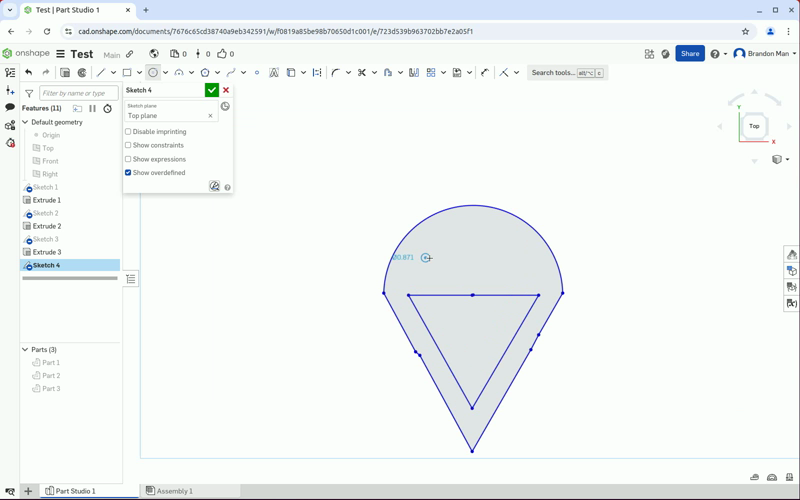
scroll(6)
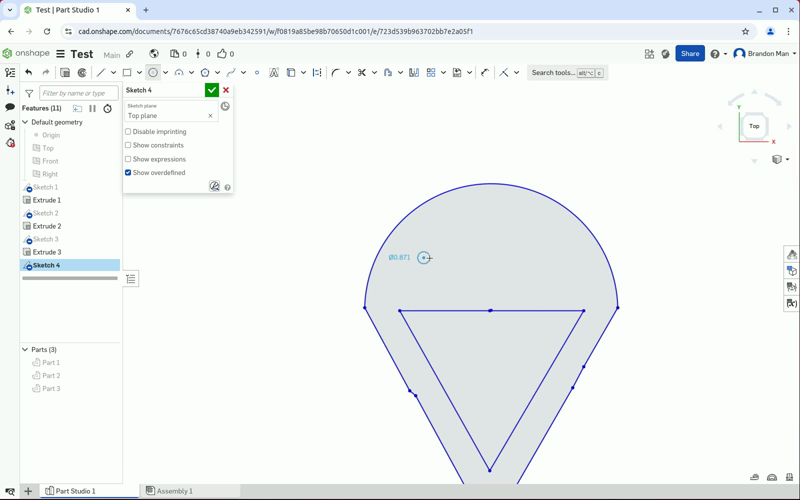
scroll(6)
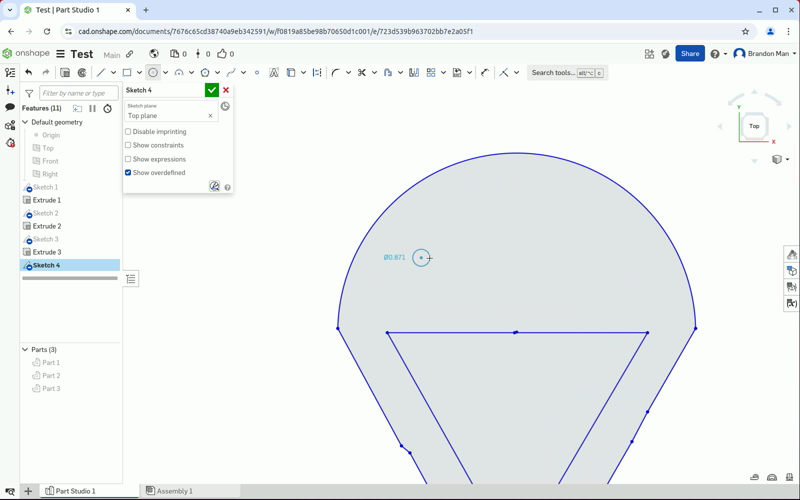
scroll(6)
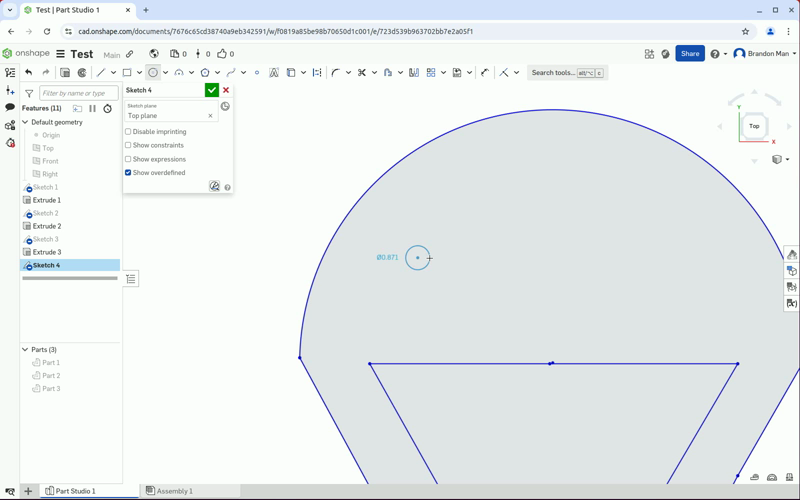
scroll(6)
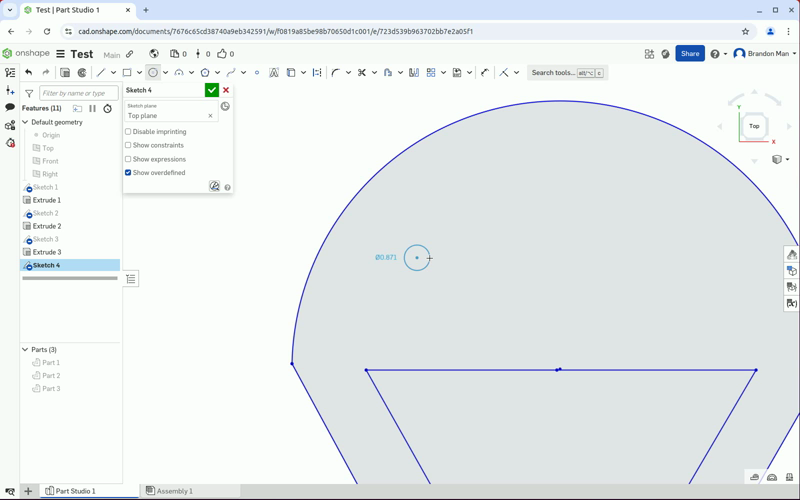
scroll(6)
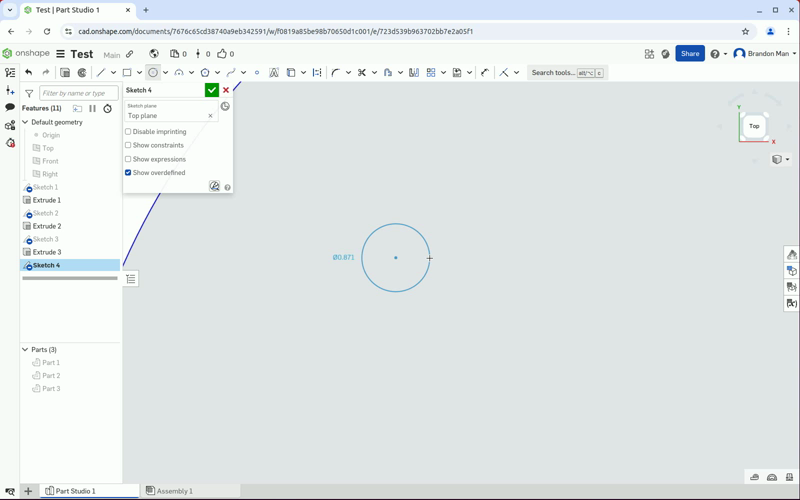
click(429, 257)
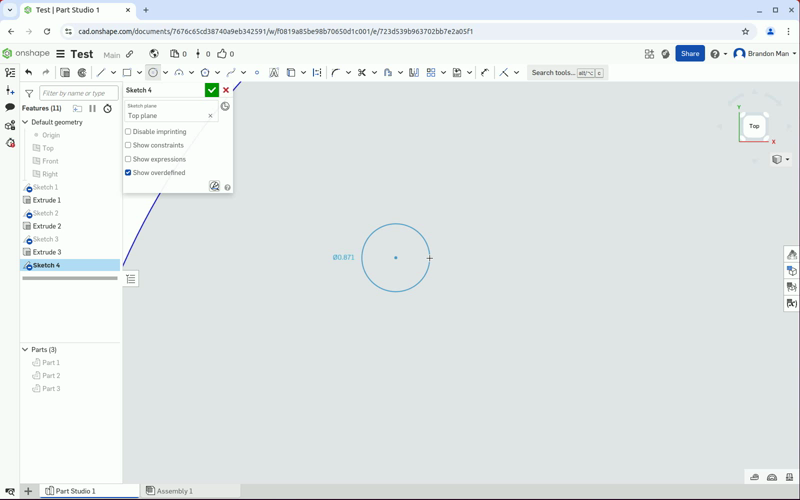
scroll(-6)
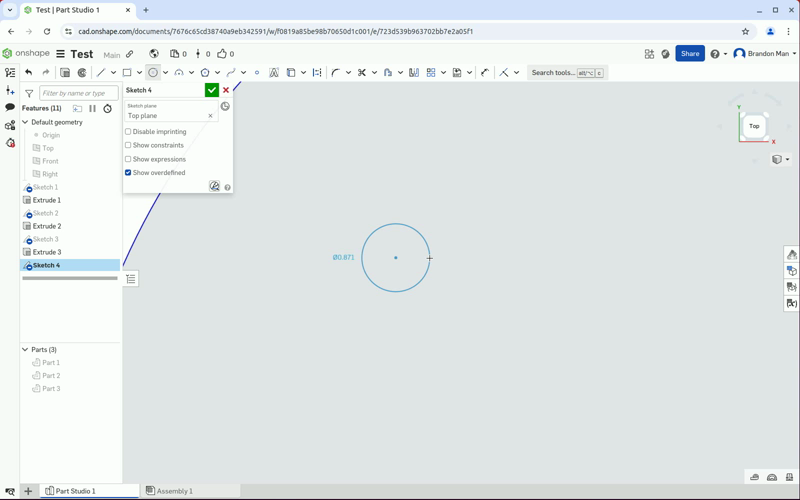
scroll(-6)
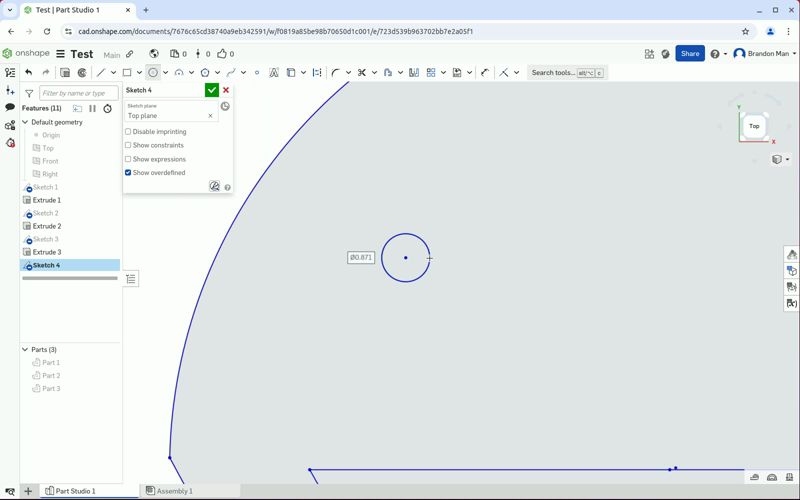
scroll(-6)
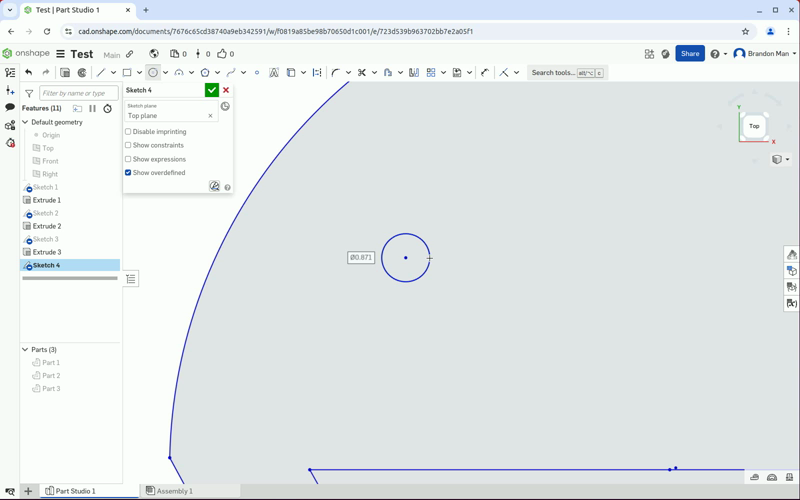
scroll(-6)
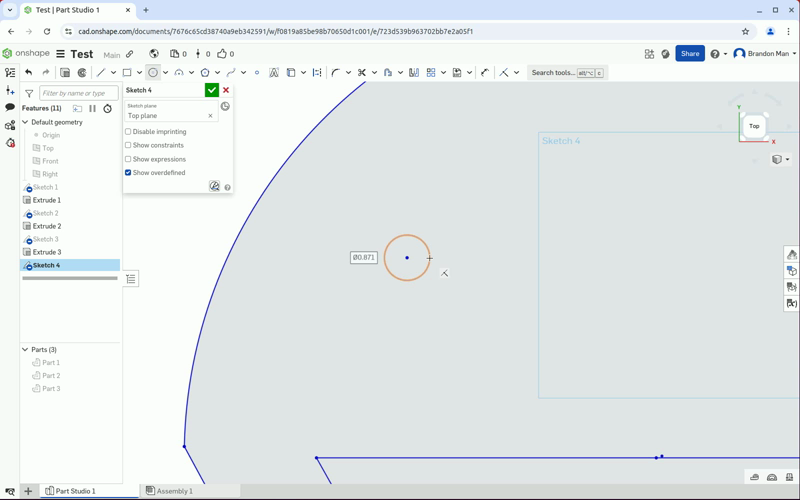
scroll(-6)
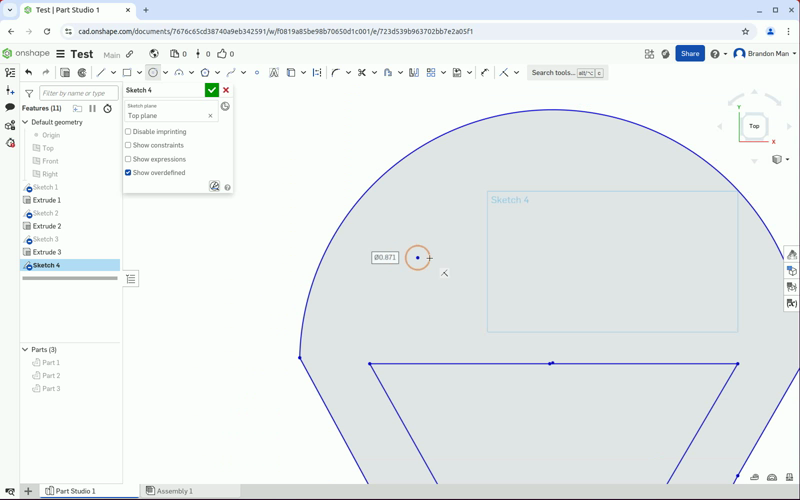
scroll(-6)
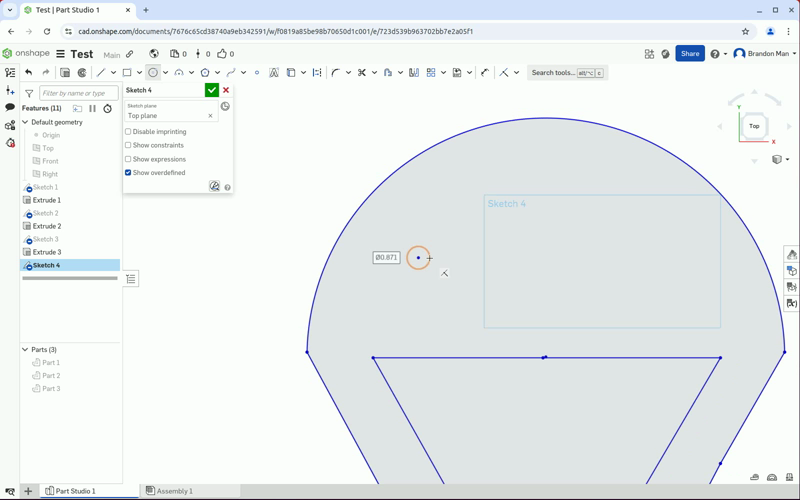
scroll(-6)
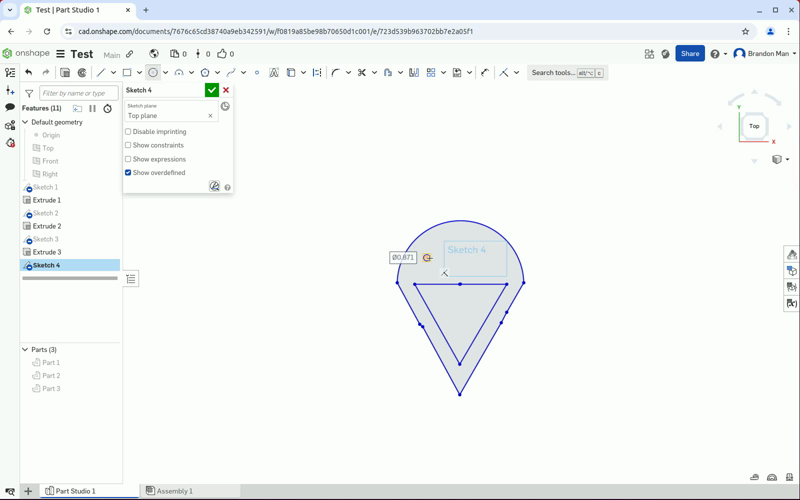
key(esc)
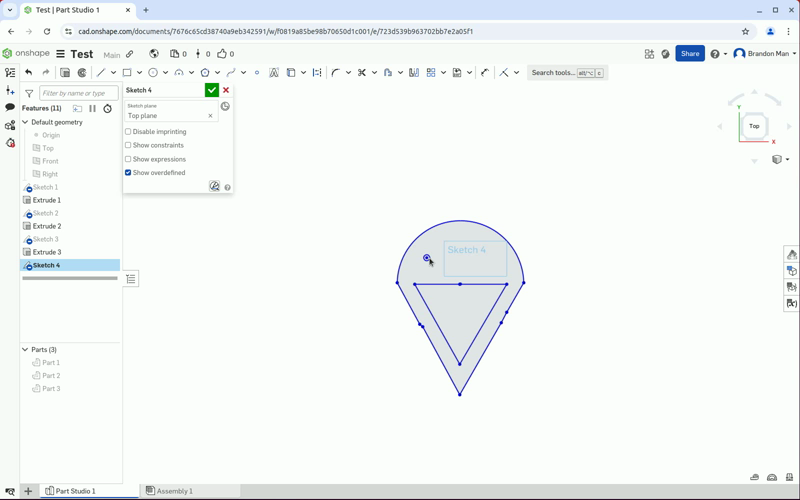
key(c)
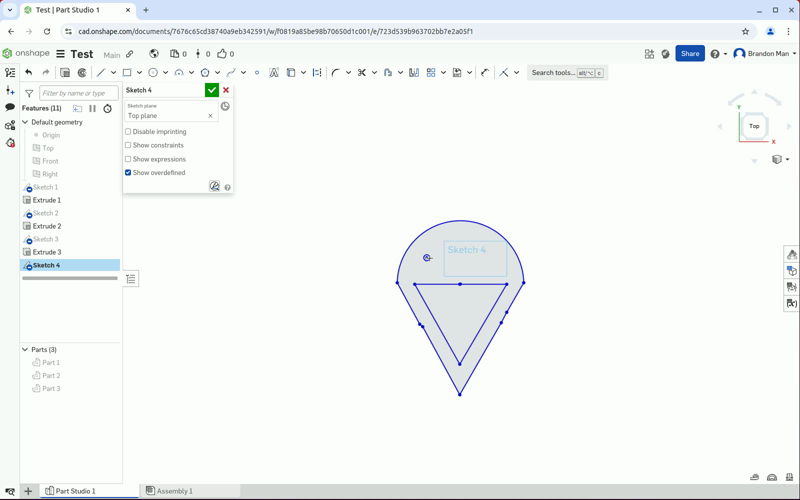
key_down(shift)
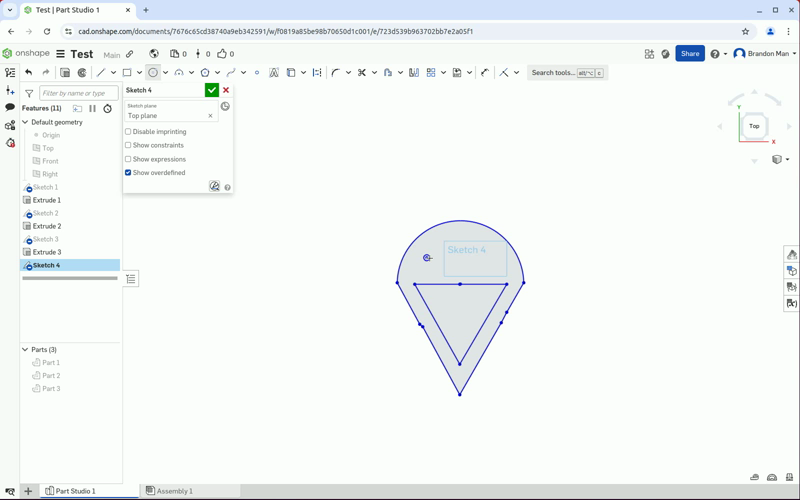
mouse_move(459, 251)
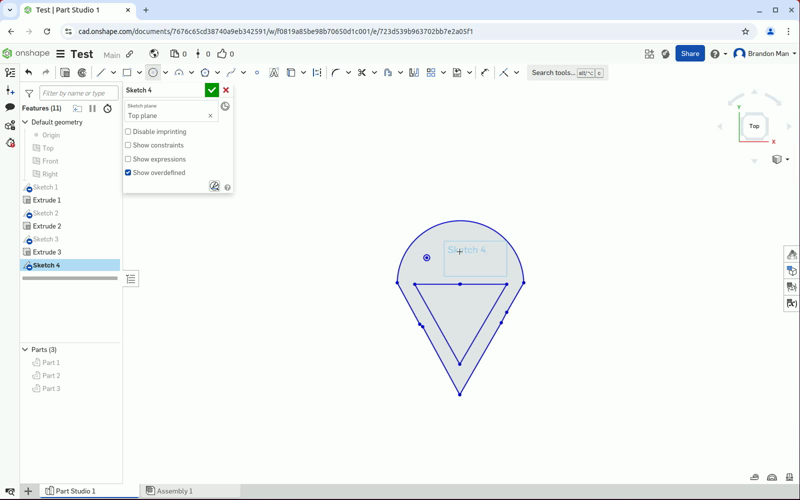
click(459, 251)
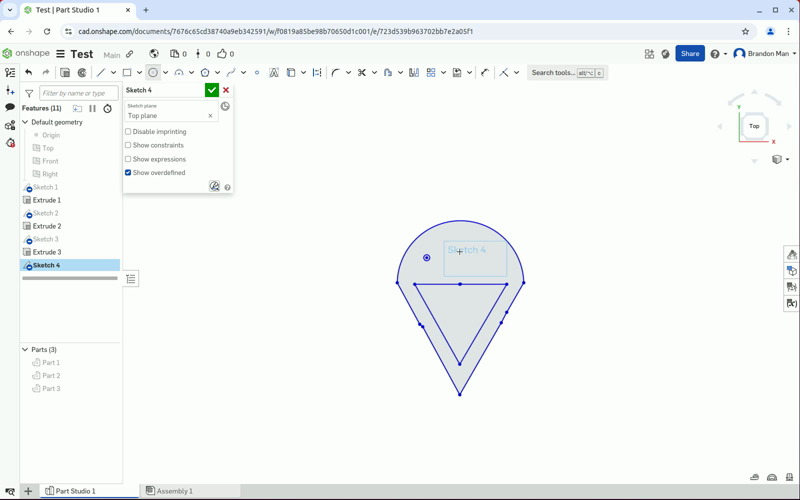
key_up(shift)
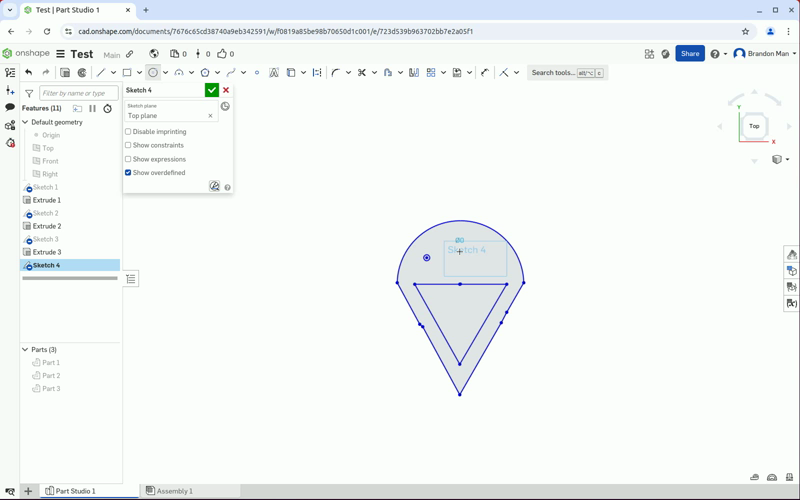
mouse_move(471, 251)
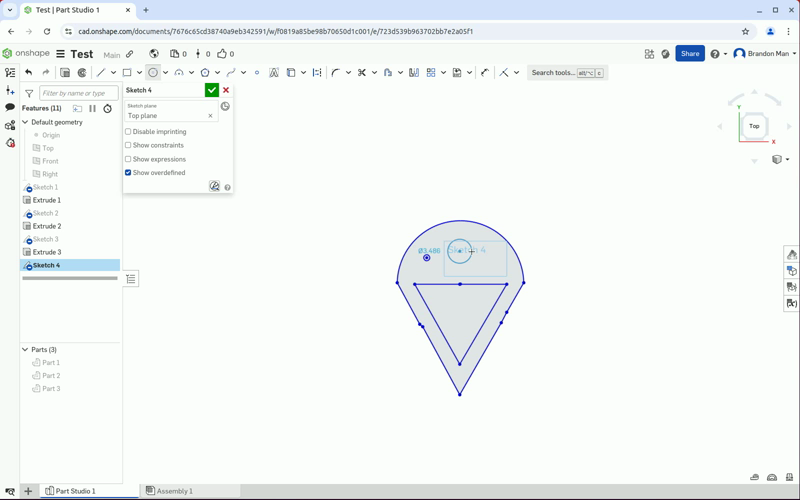
click(471, 251)
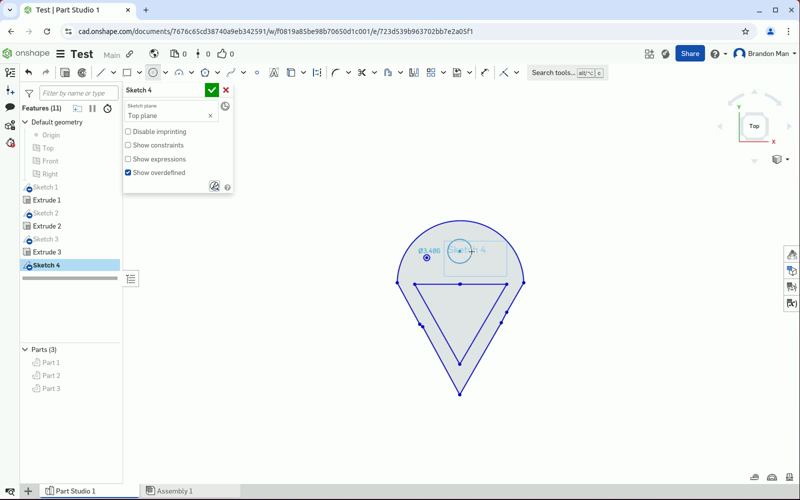
key(esc)
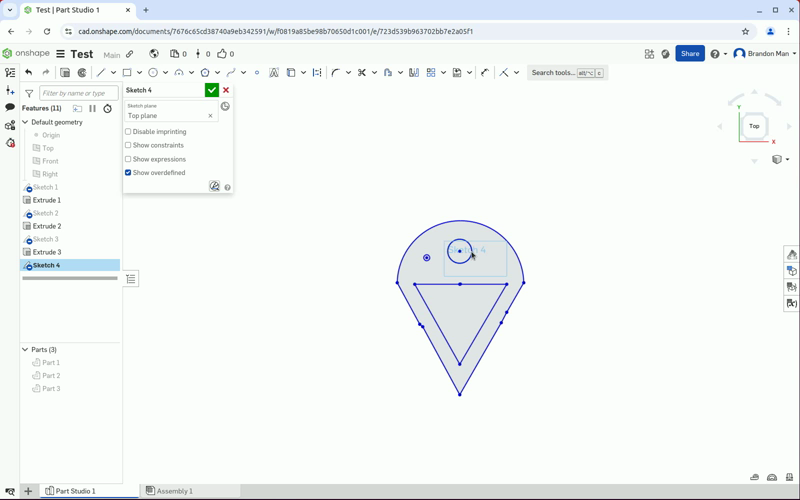
key(c)
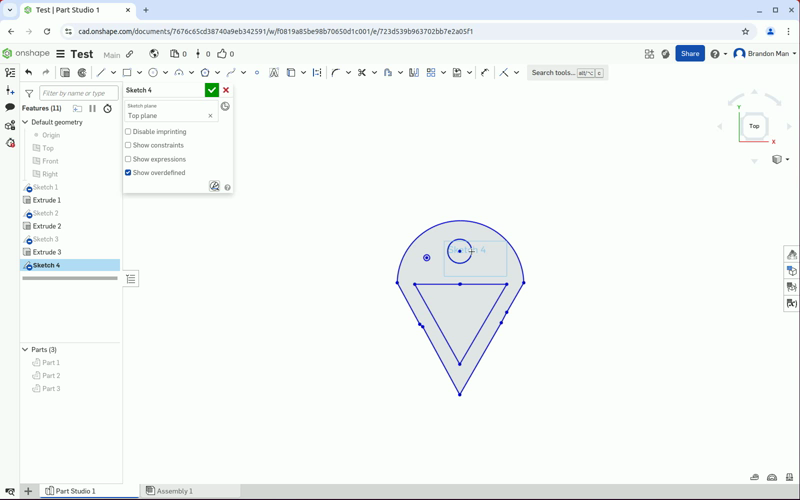
key_down(shift)
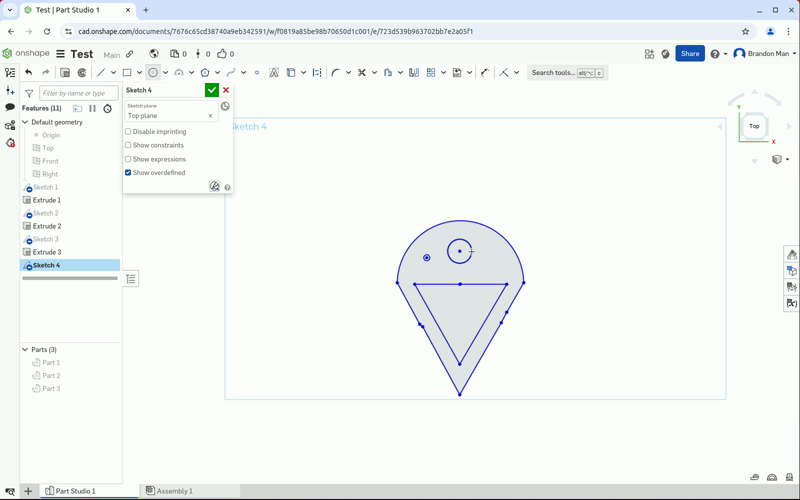
mouse_move(498, 257)
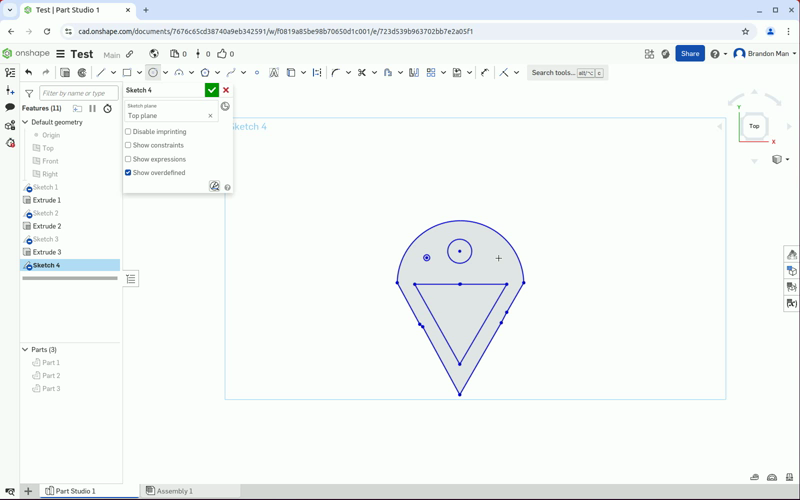
click(498, 257)
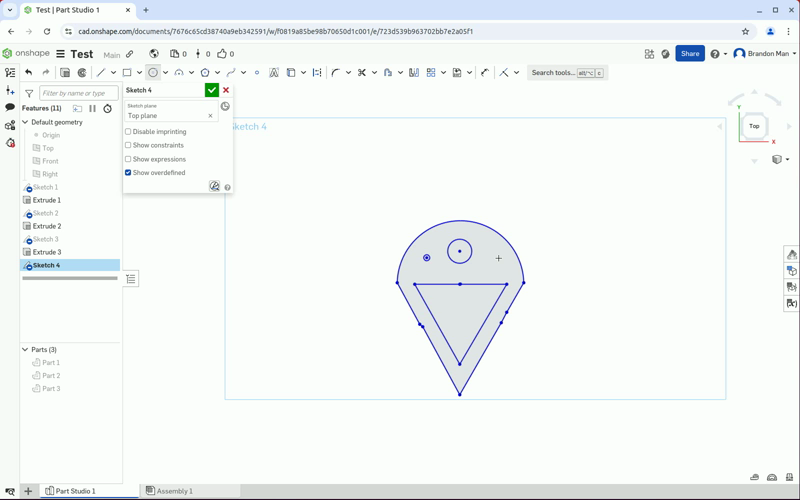
key_up(shift)
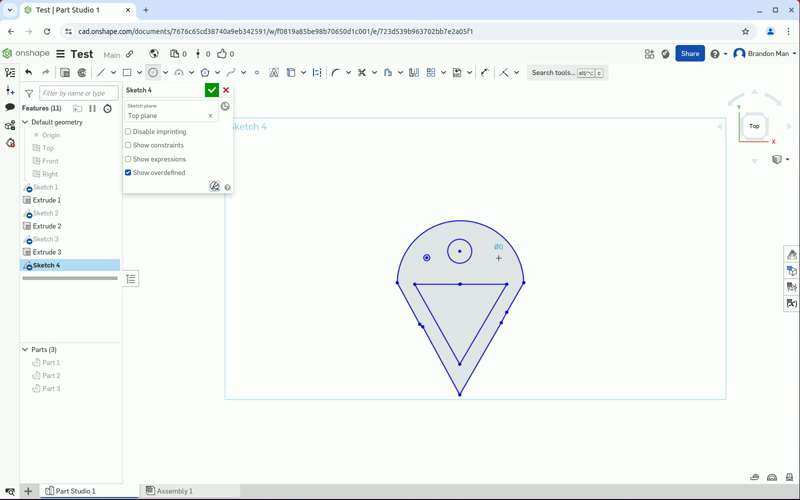
mouse_move(504, 257)
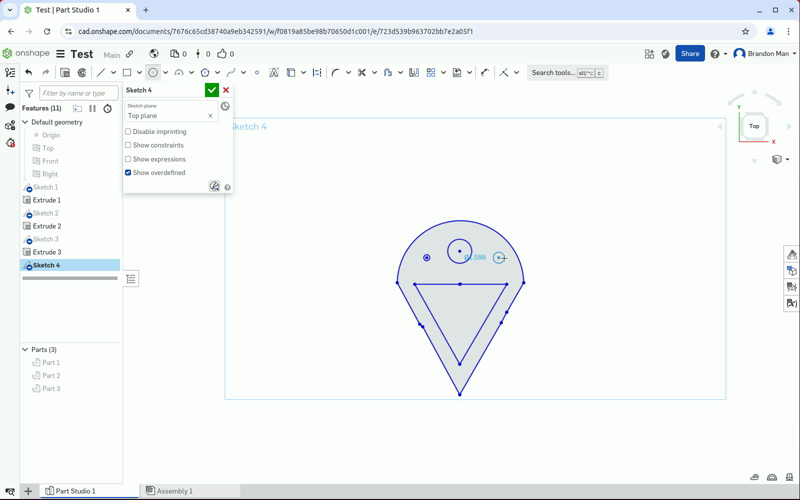
click(504, 257)
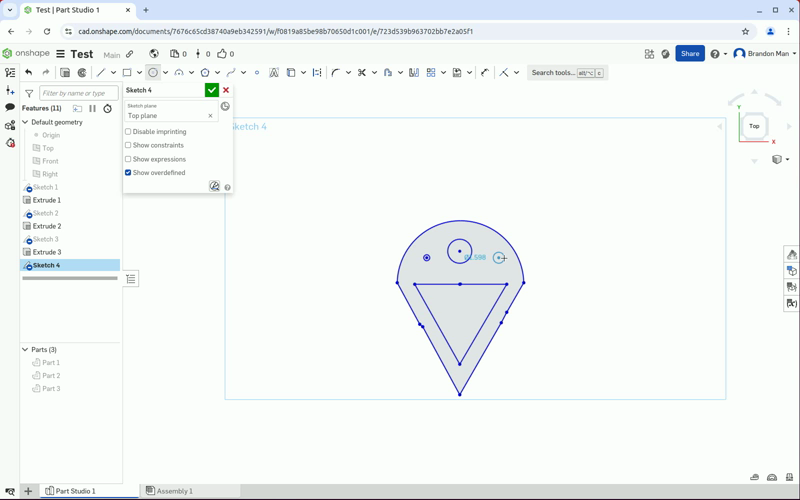
key(esc)
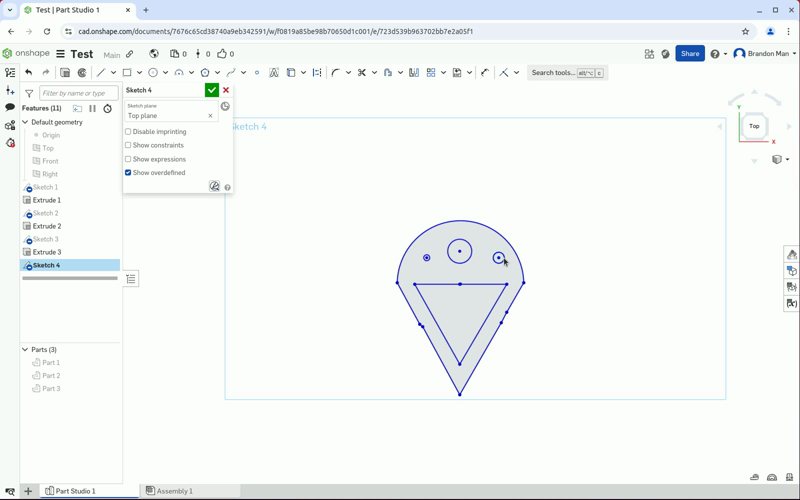
mouse_move(441, 346)
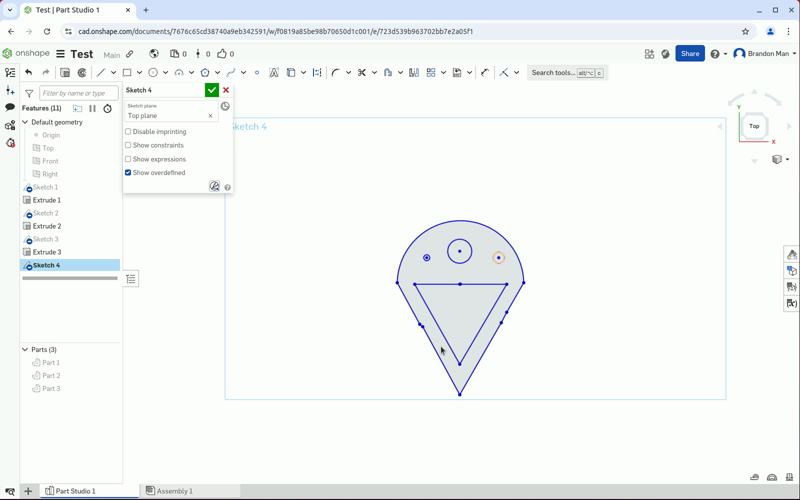
click(441, 346)
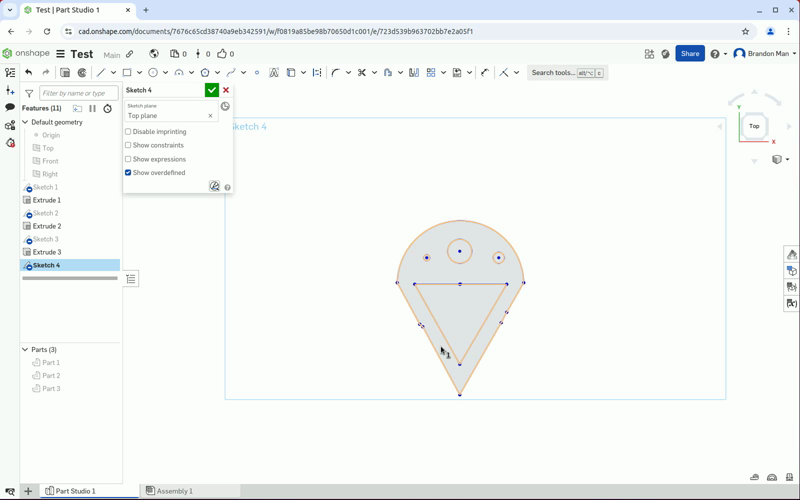
mouse_move(73, 352)
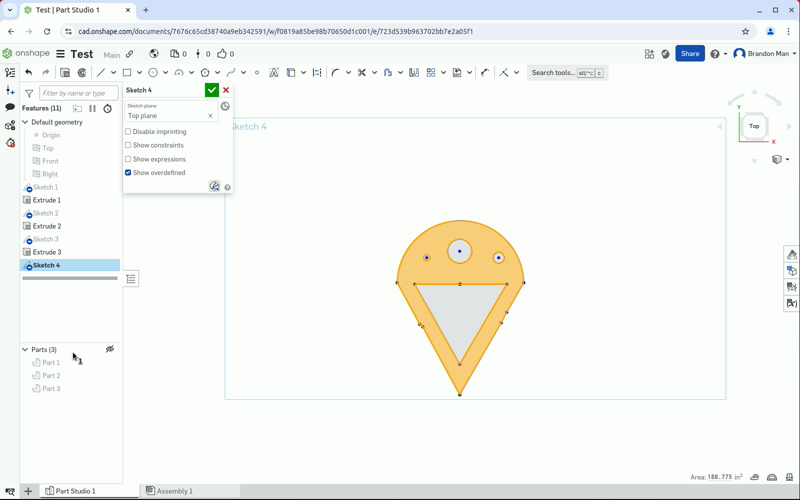
key(shift+y)
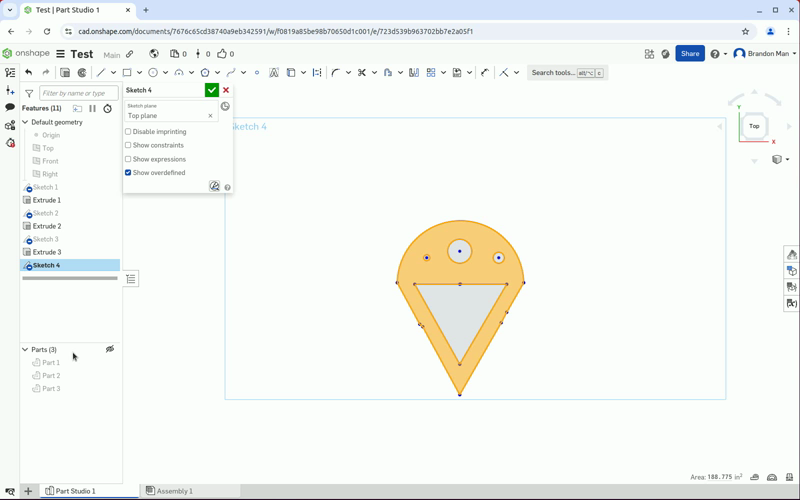
key(shift+e)
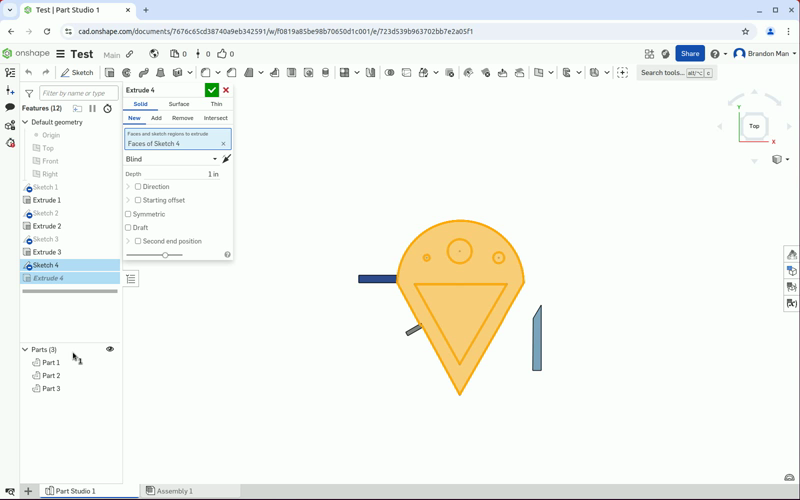
mouse_move(143, 106)
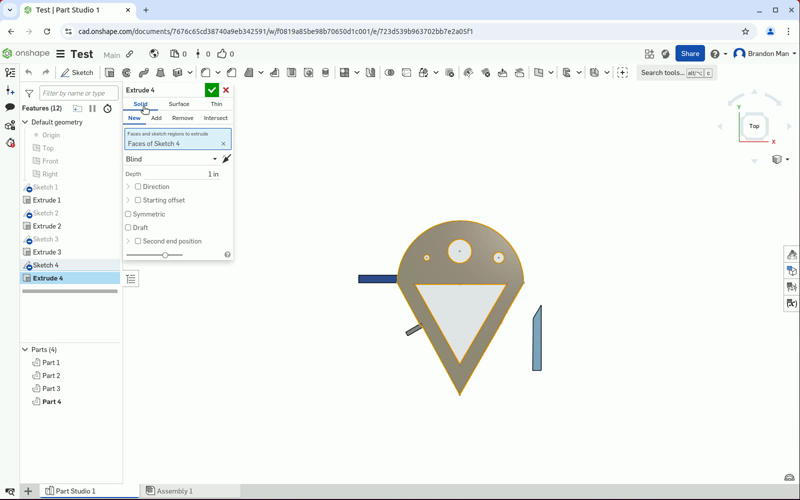
click(143, 106)
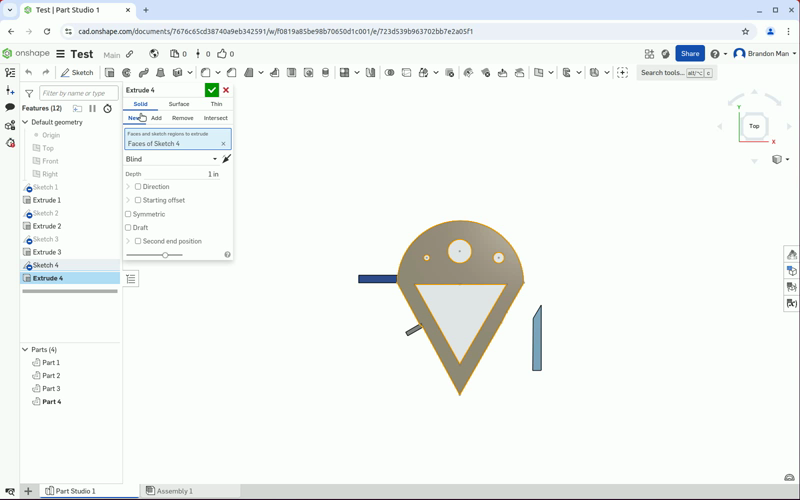
mouse_move(137, 120)
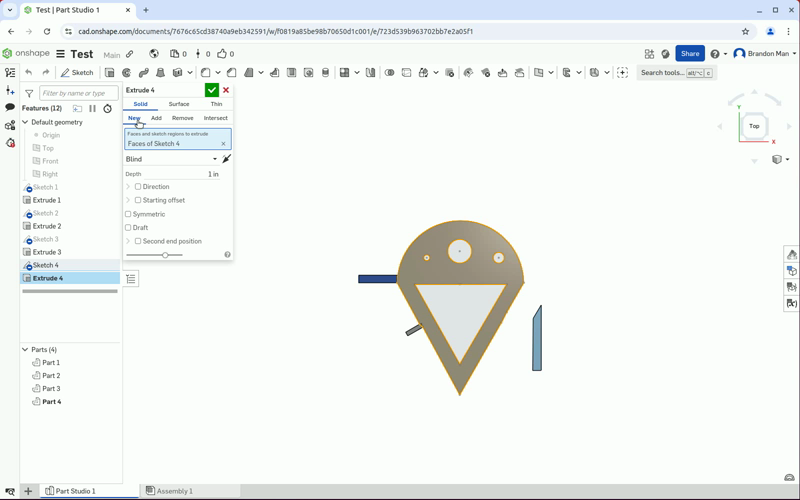
click(137, 120)
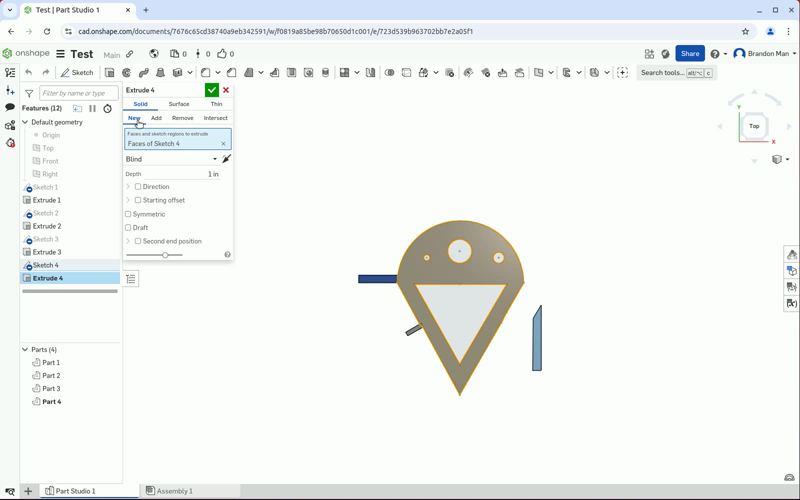
key(tab, 4)
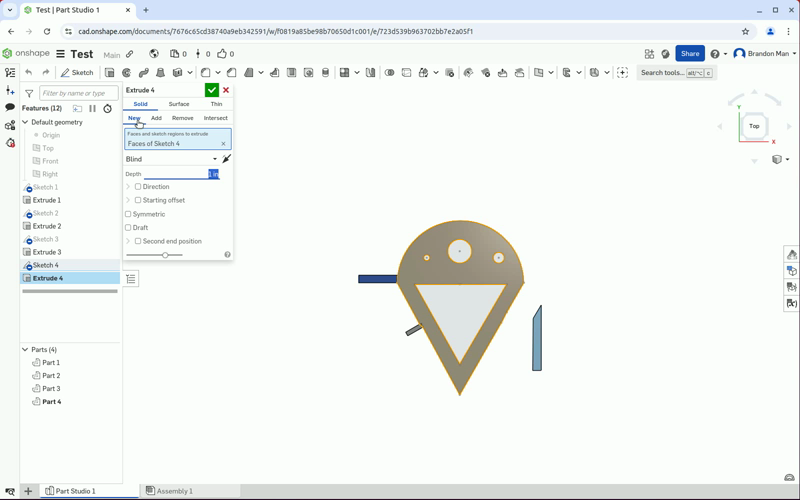
text(2.648)
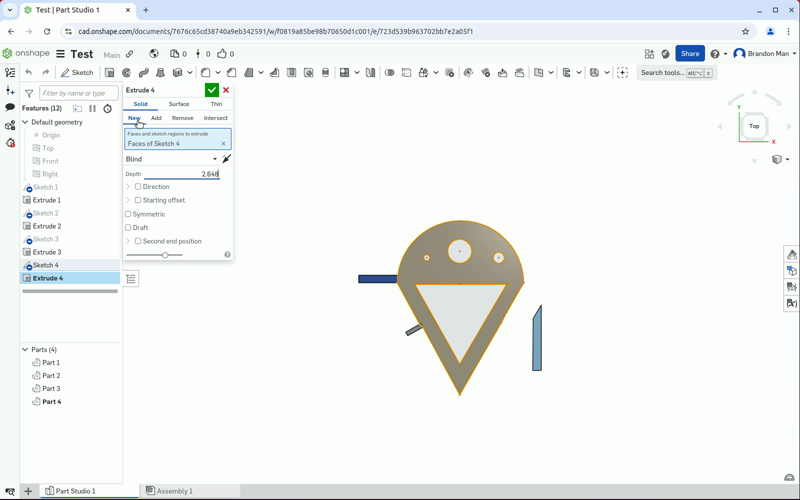
key(enter)
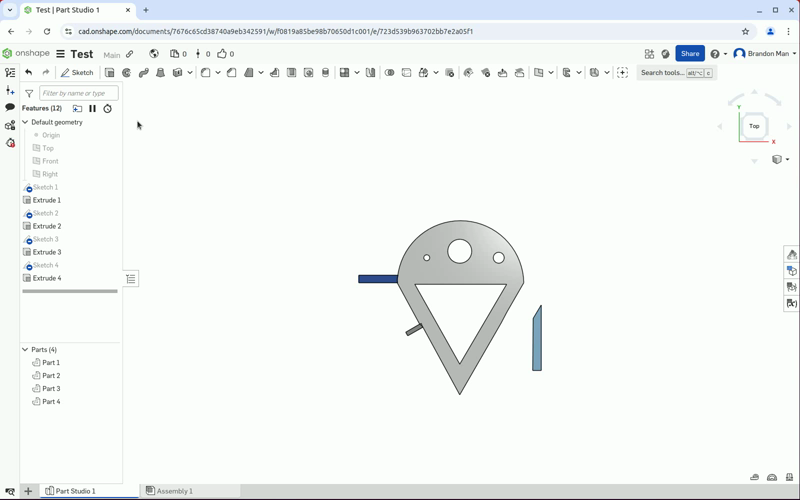
key(shift+h)
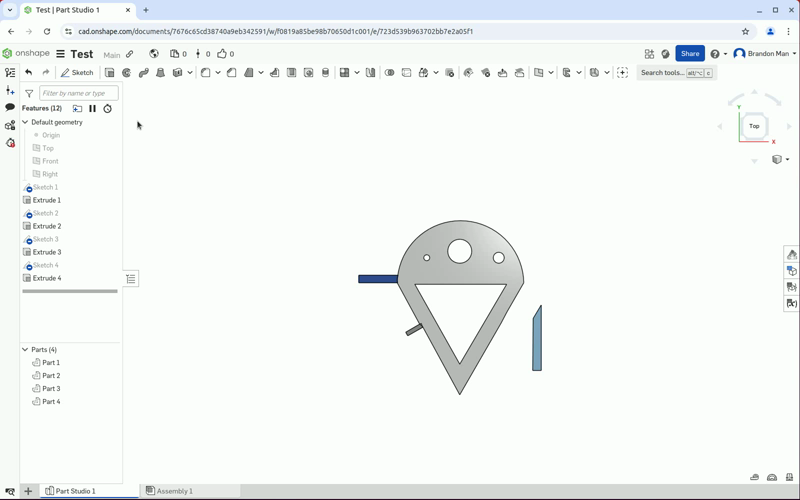
key(shift+h)
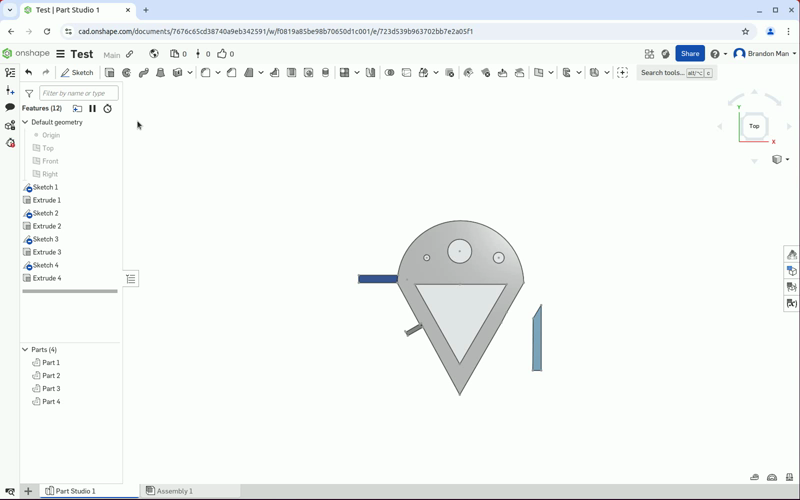
key(shift+7)
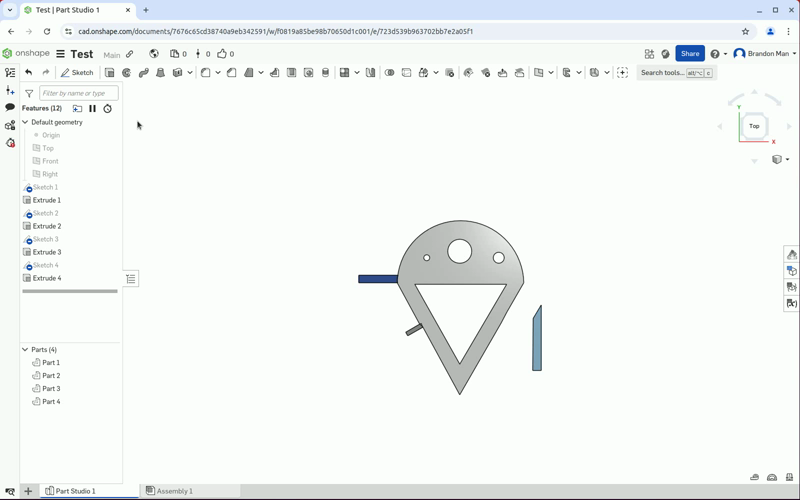
key(up, 3)
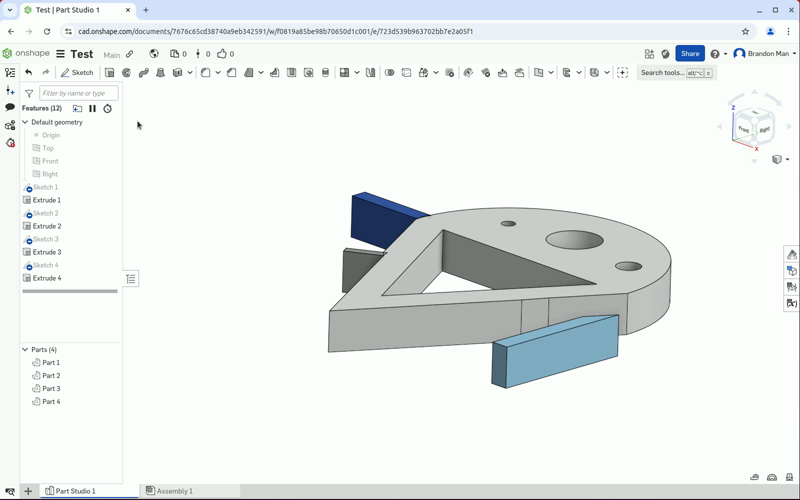
key(left, 3)
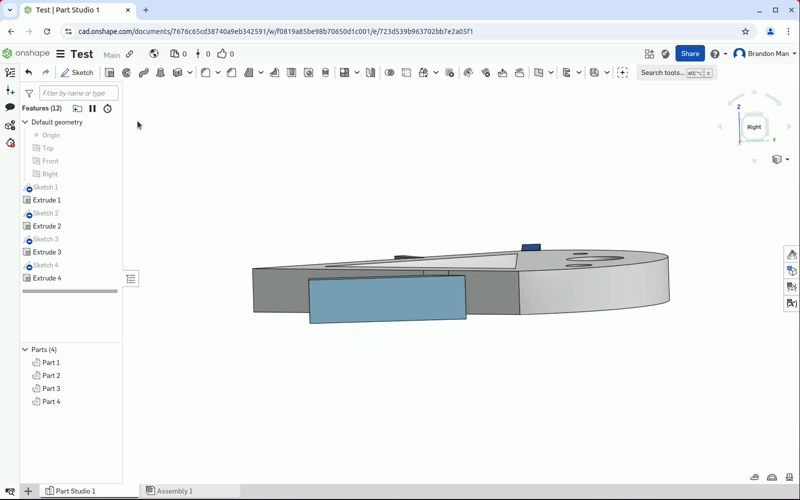
key(right, 3)
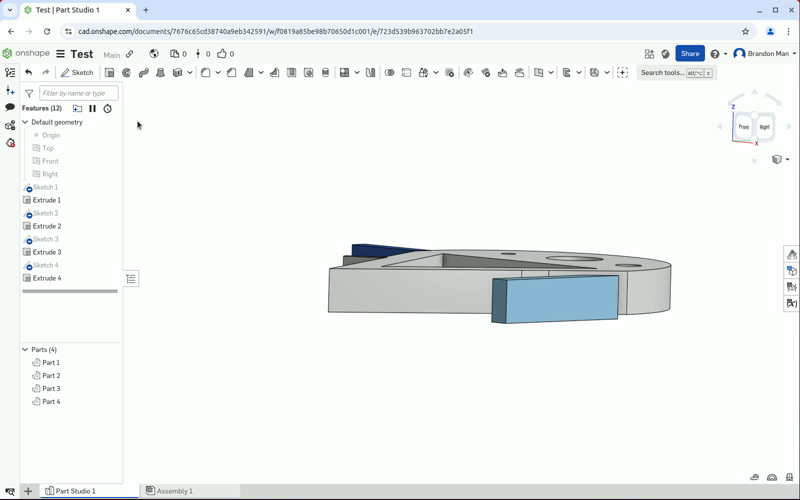
key(down, 3)
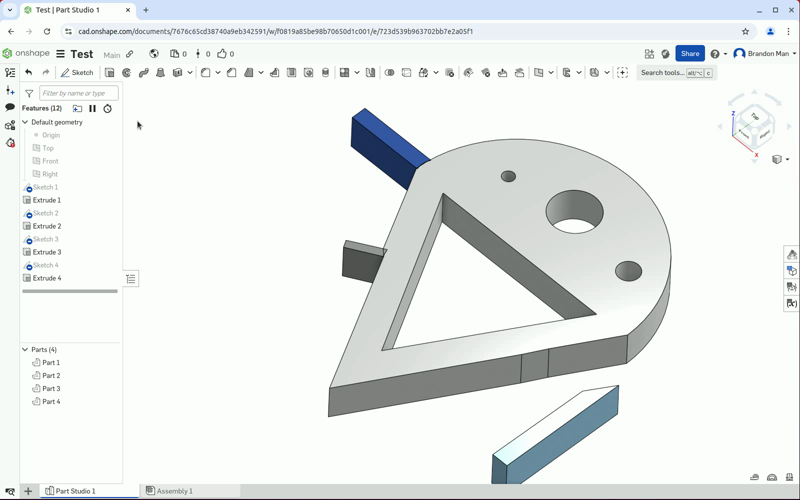
mouse_move(73, 189)
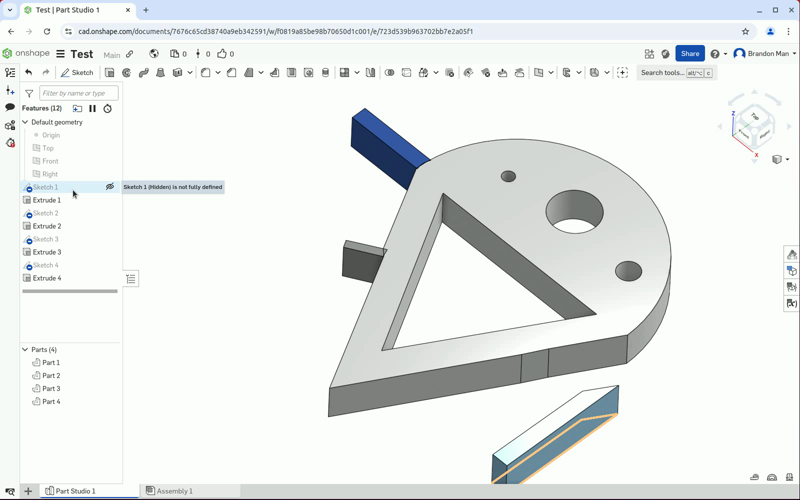
click(73, 189)